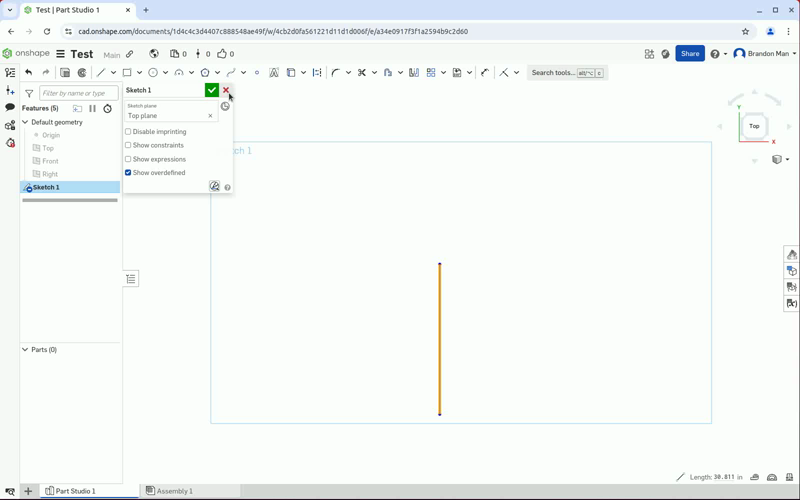
key(shift+h)
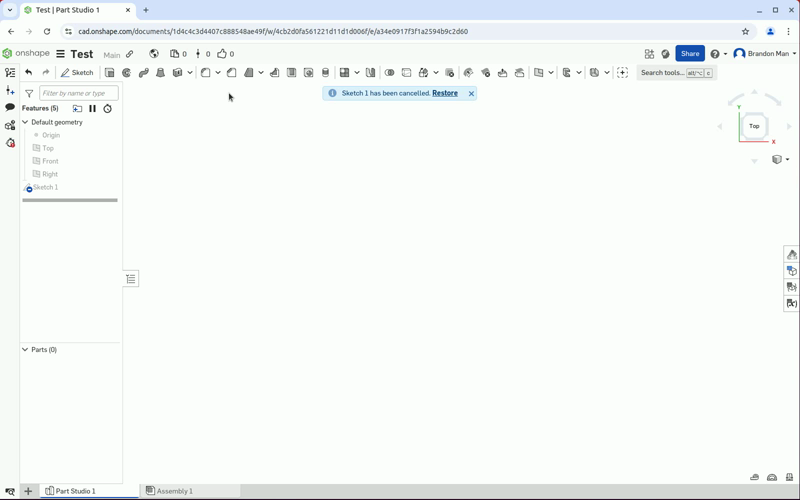
mouse_move(73, 352)
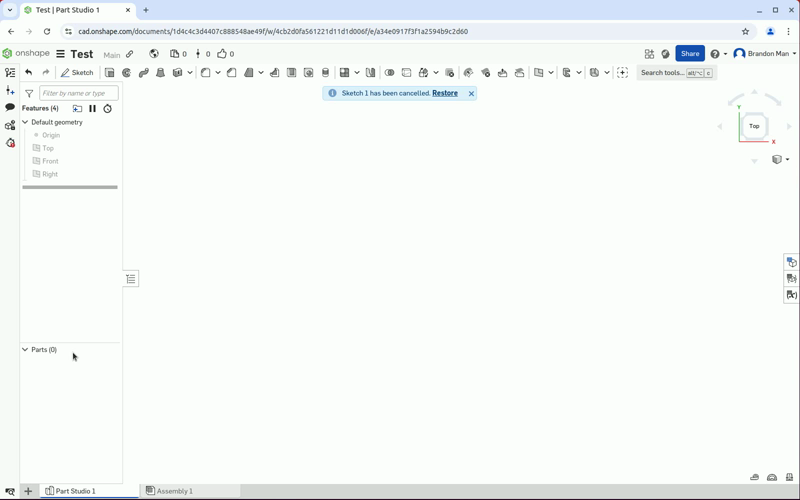
key(y)
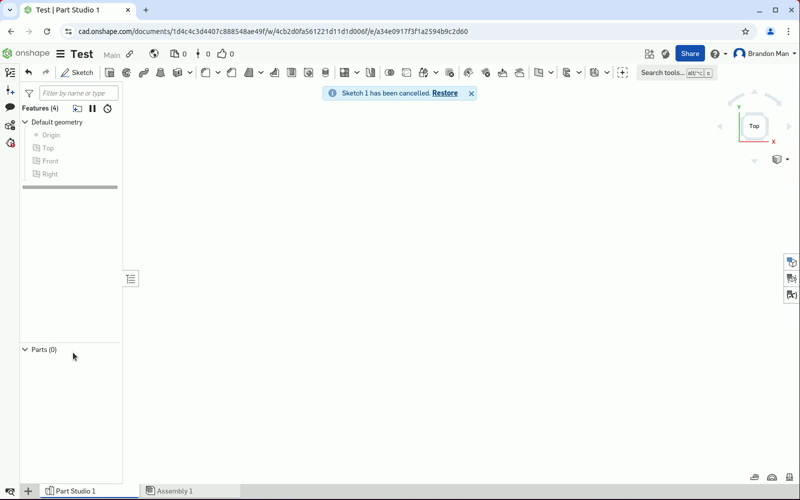
key(shift+p)
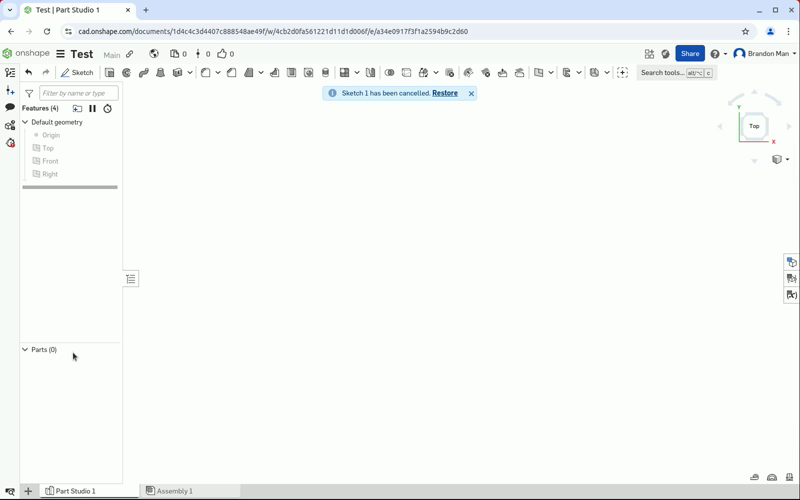
key(space)
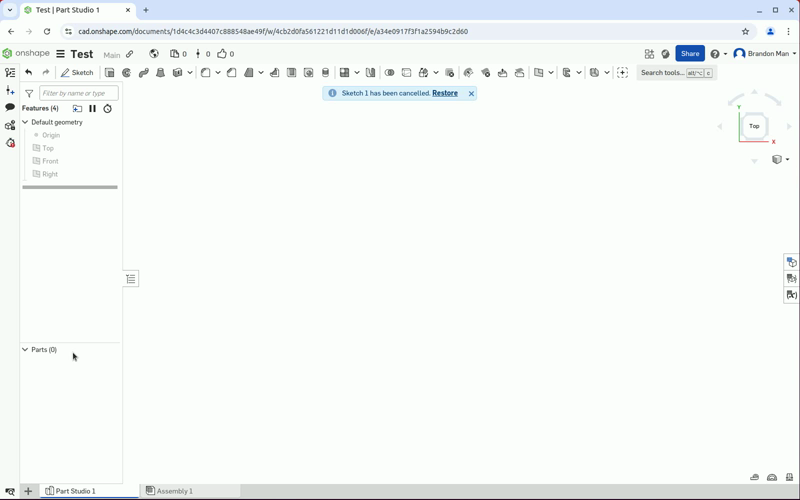
key_down(shift)
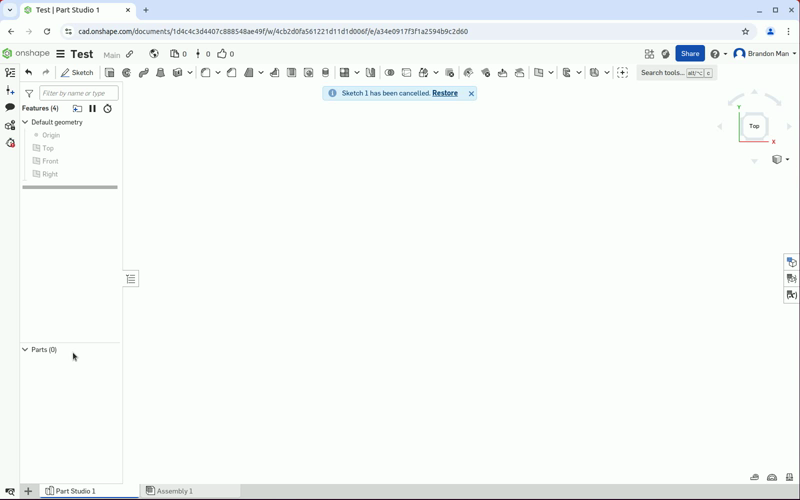
key(up)
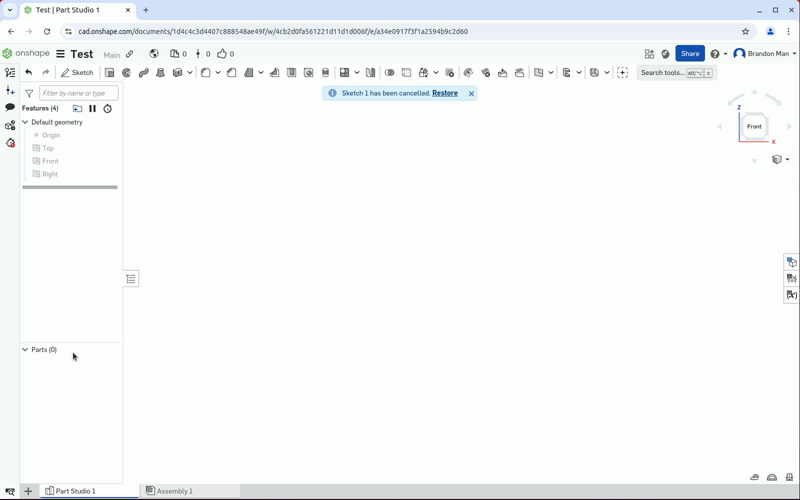
key_up(shift)
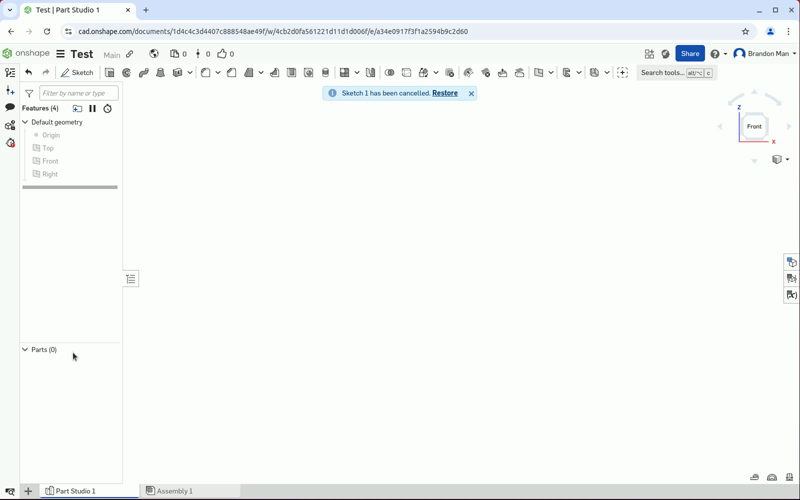
mouse_move(73, 352)
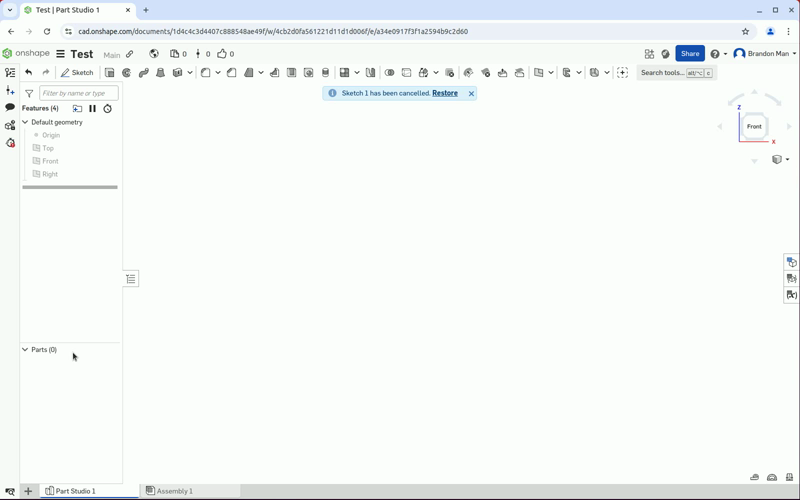
key(shift+y)
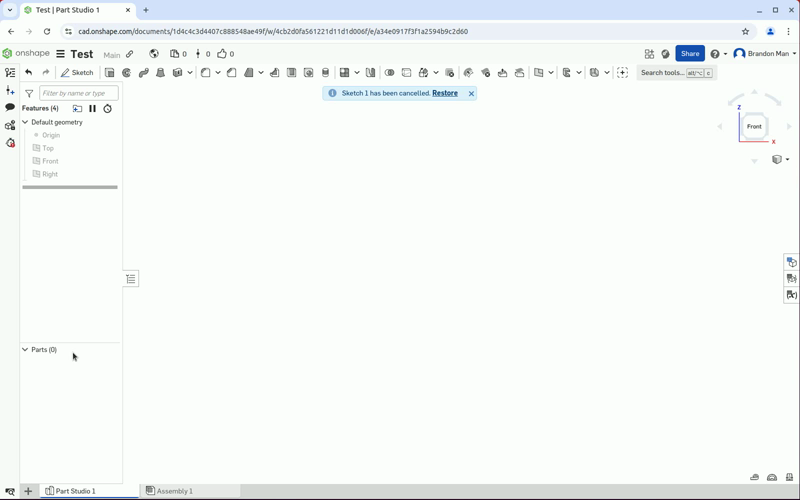
key(shift+s)
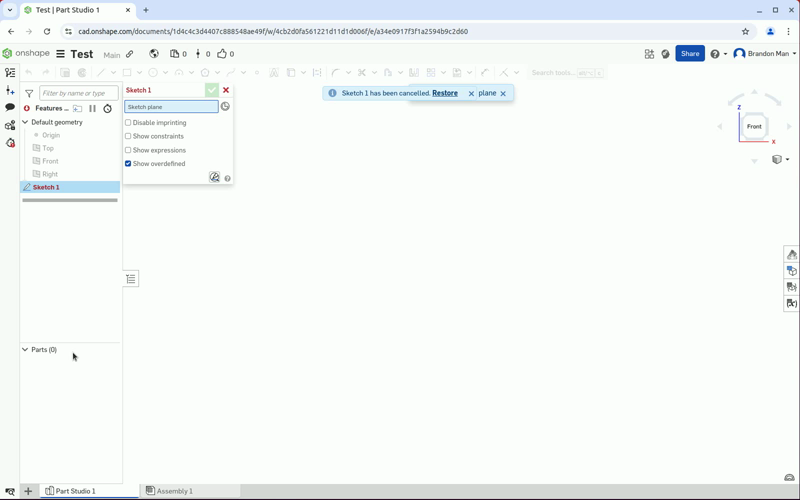
mouse_move(73, 163)
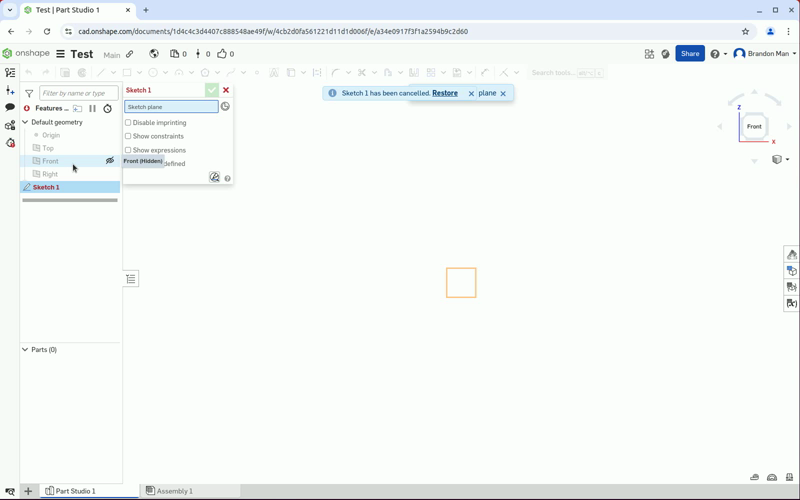
click(73, 163)
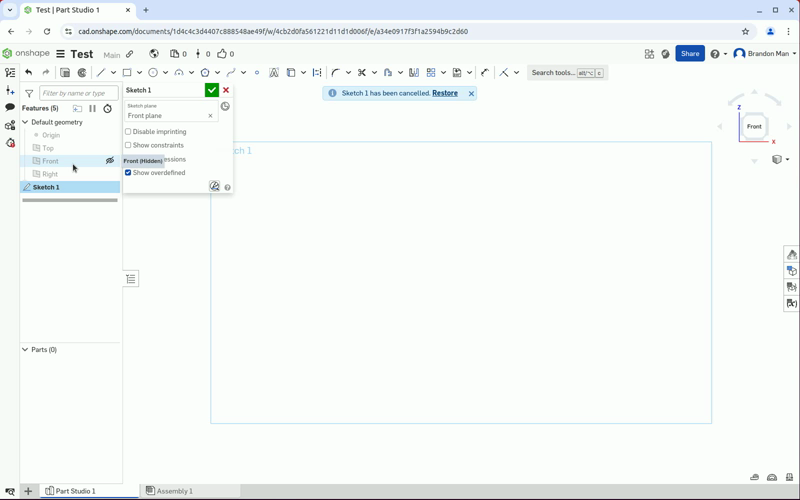
mouse_move(73, 352)
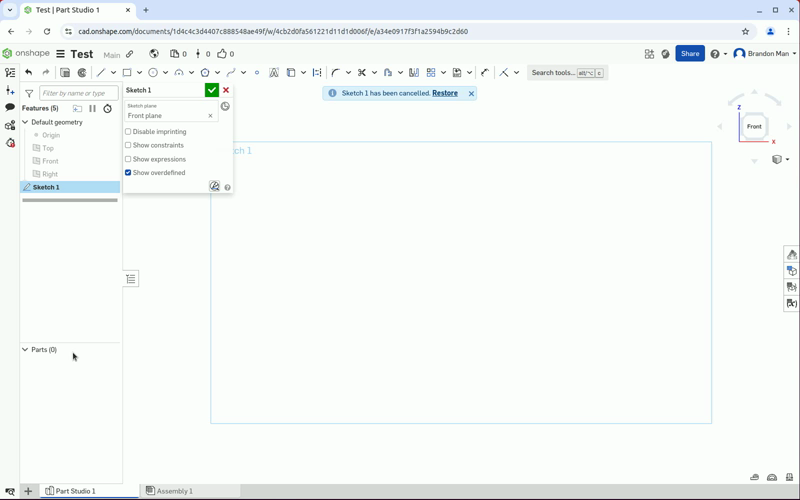
key(y)
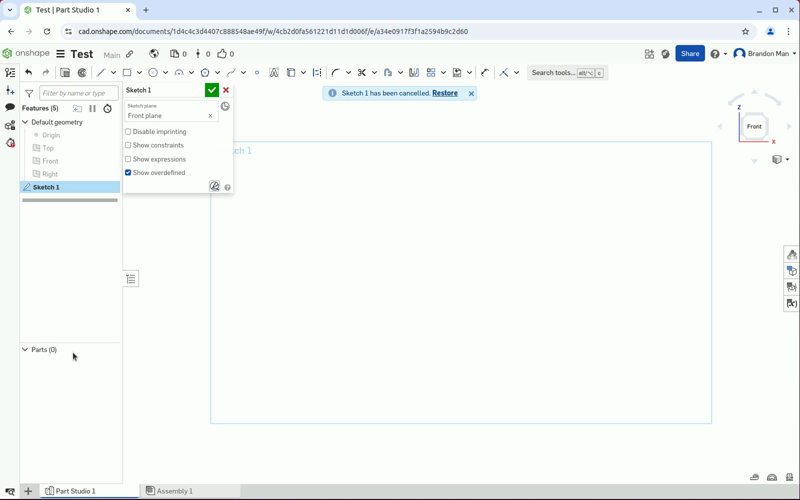
key(l)
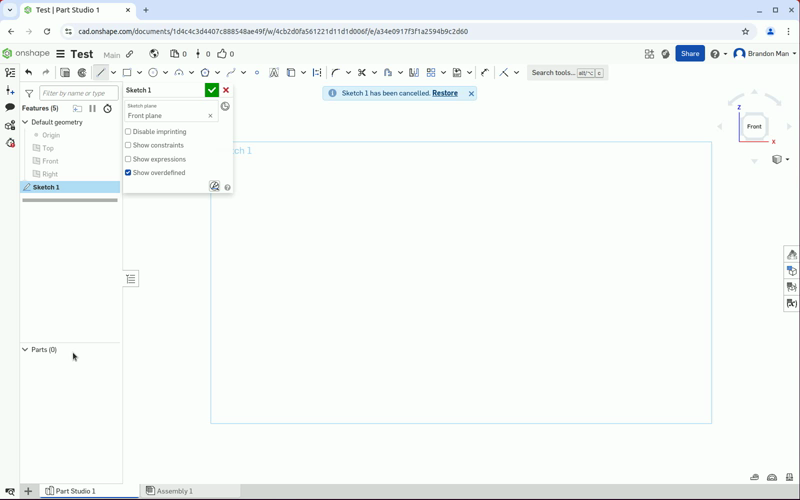
key_down(shift)
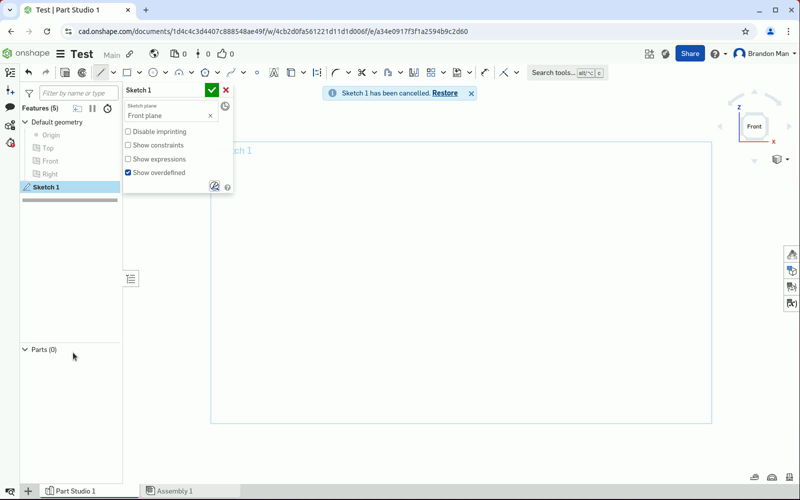
mouse_move(385, 245)
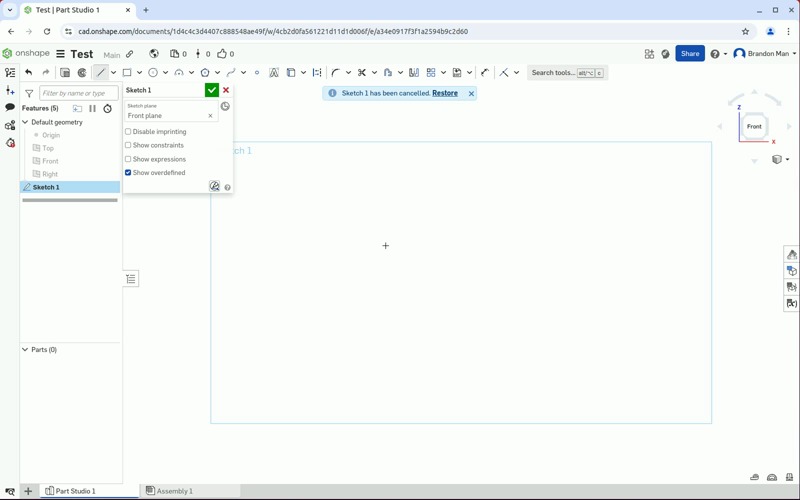
click(385, 245)
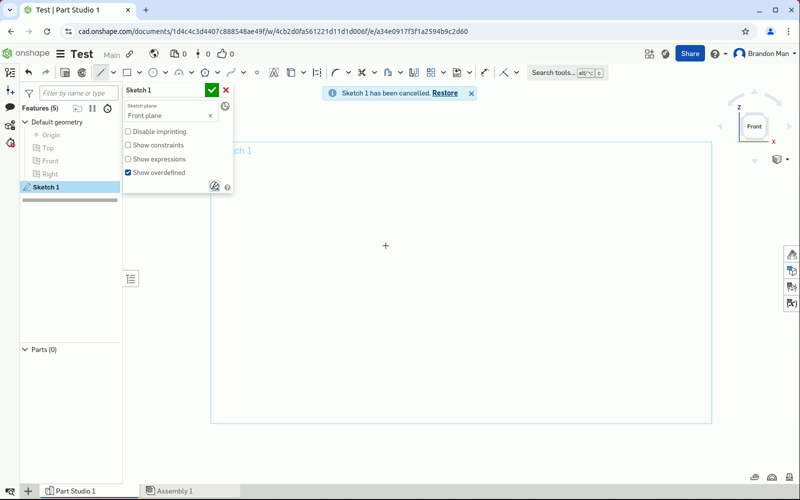
key_up(shift)
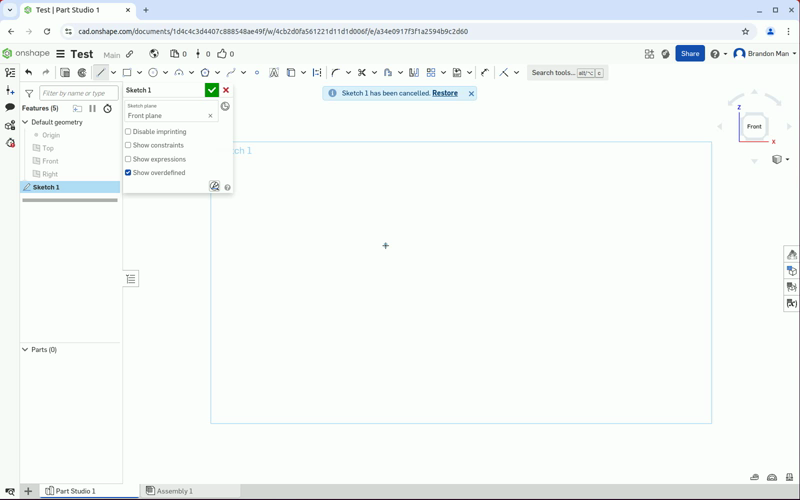
key_down(shift)
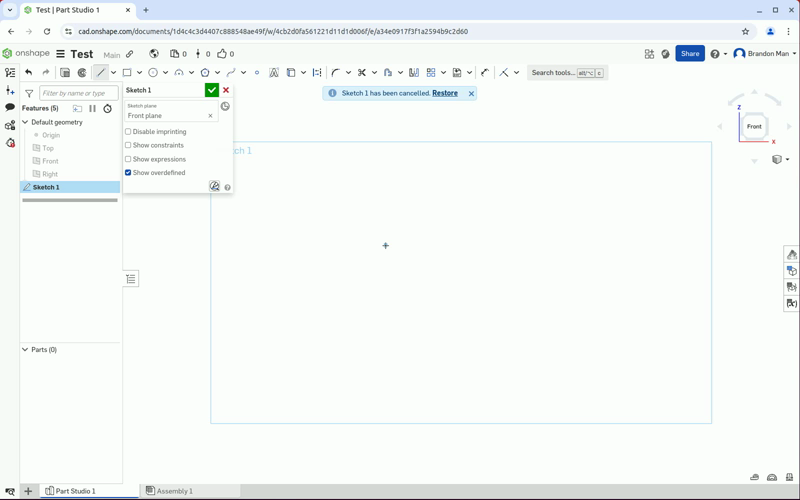
mouse_move(415, 245)
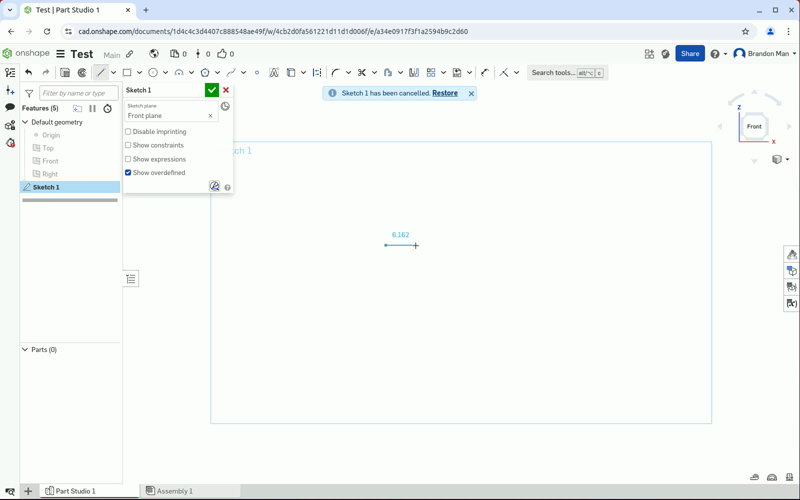
mouse_move(424, 245)
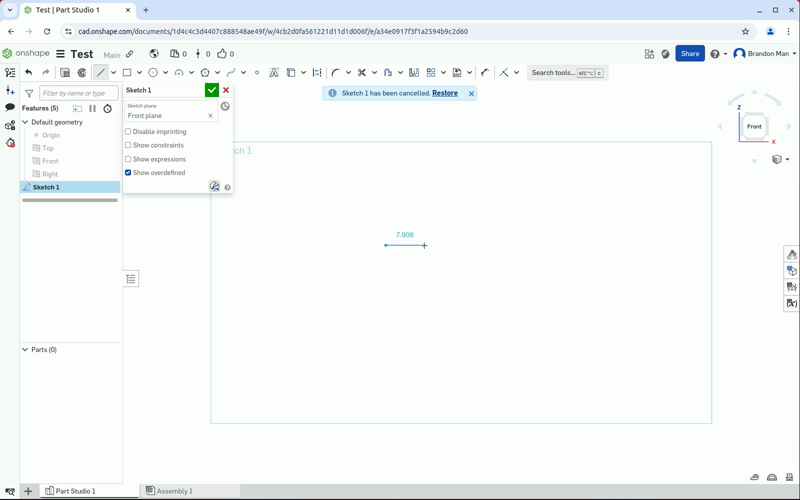
click(424, 245)
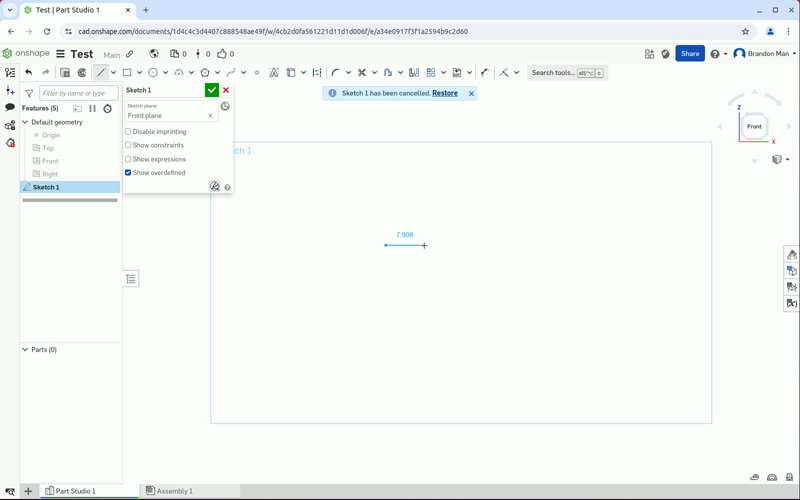
key_up(shift)
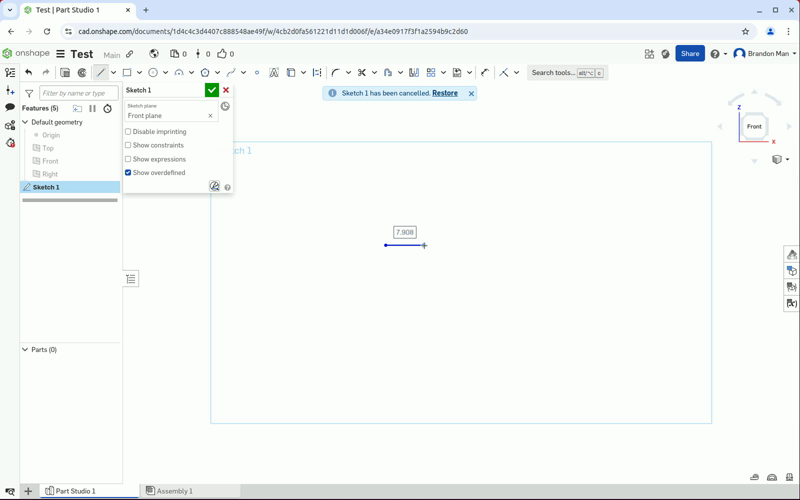
key_down(shift)
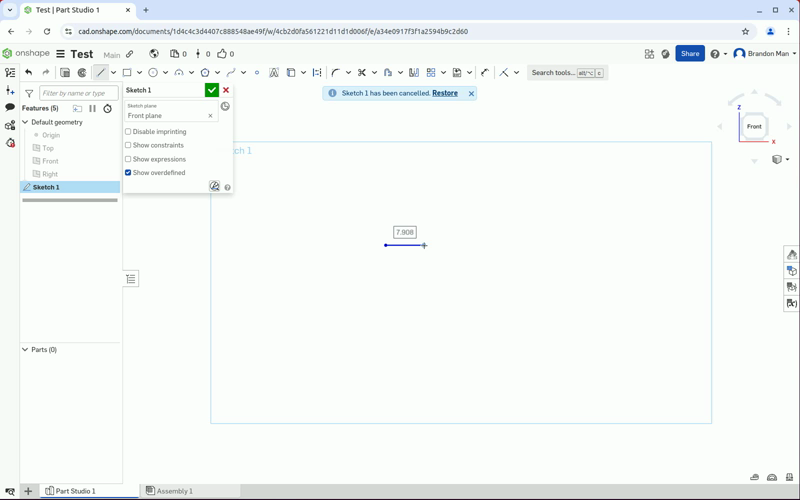
mouse_move(454, 245)
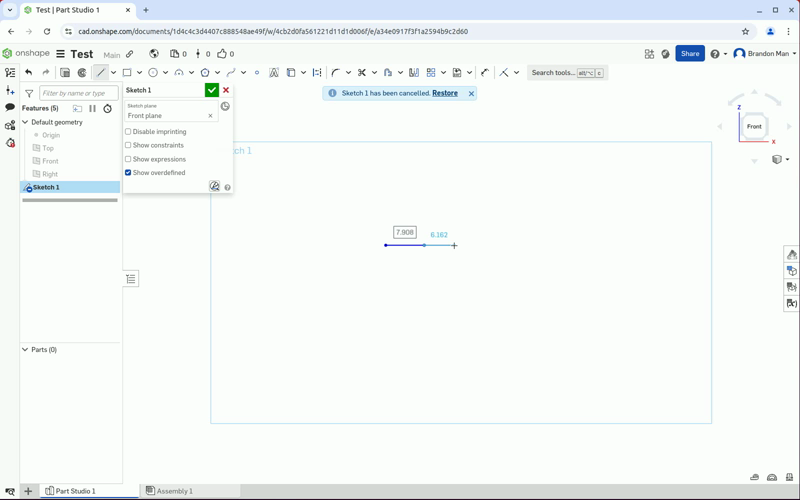
mouse_move(424, 207)
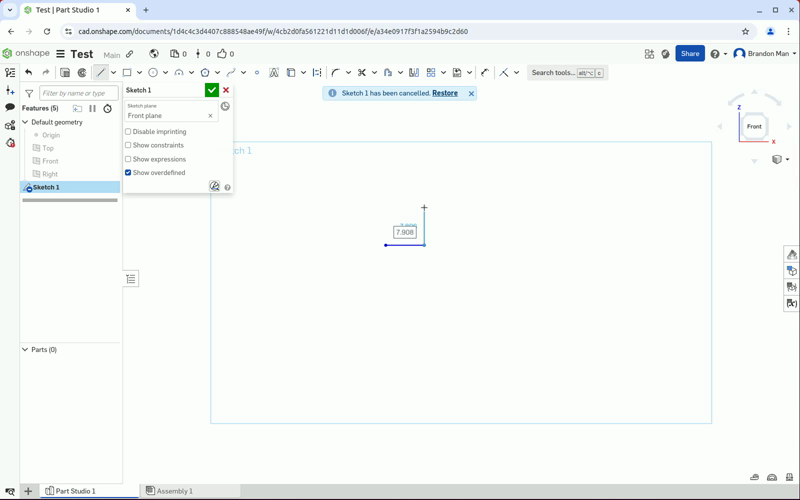
click(424, 207)
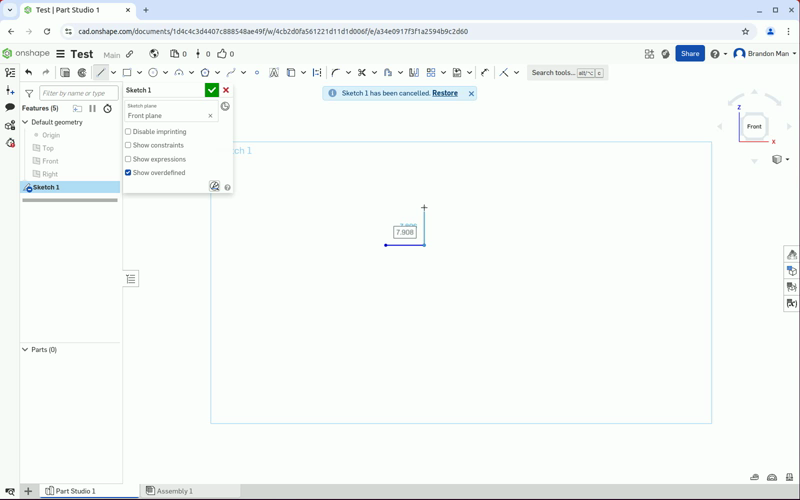
key_up(shift)
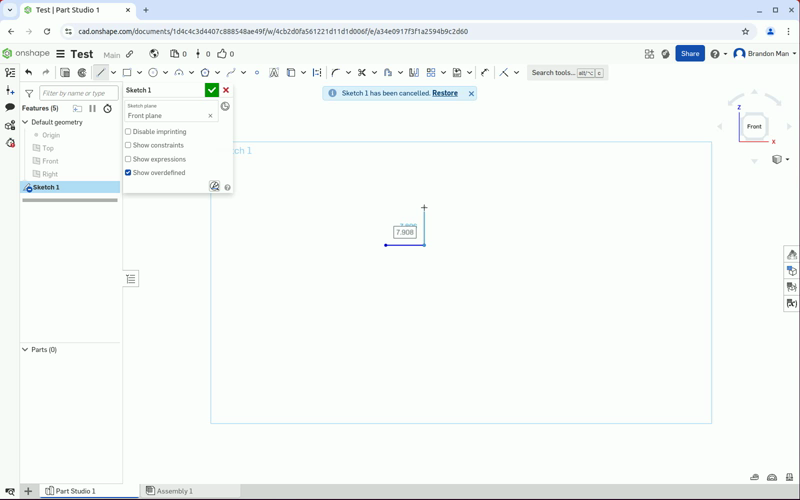
key_down(shift)
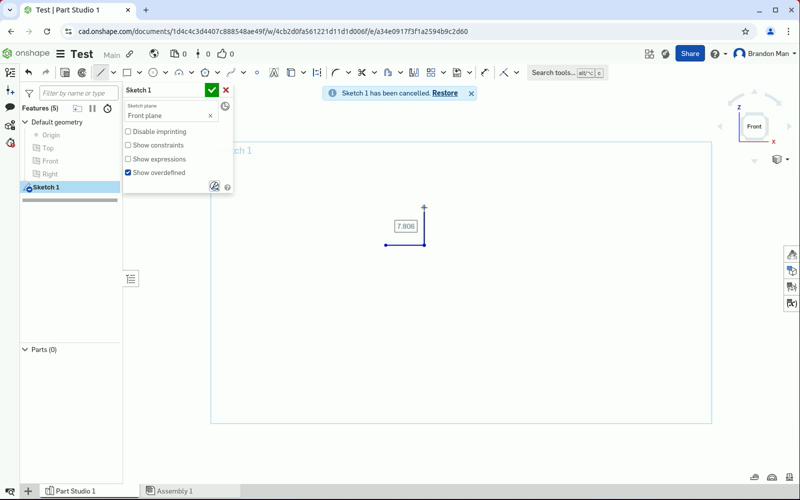
mouse_move(454, 207)
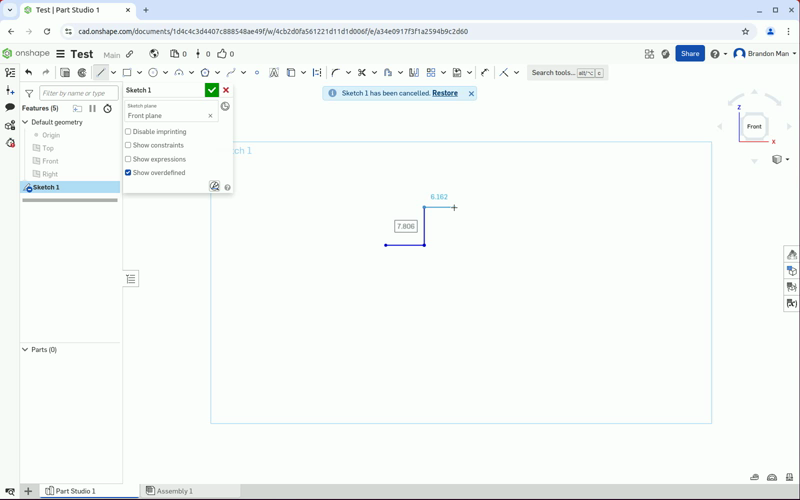
mouse_move(385, 207)
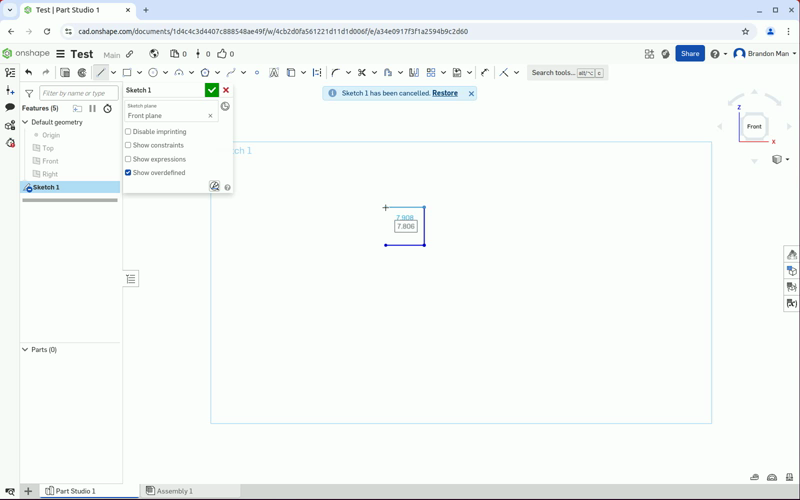
click(385, 207)
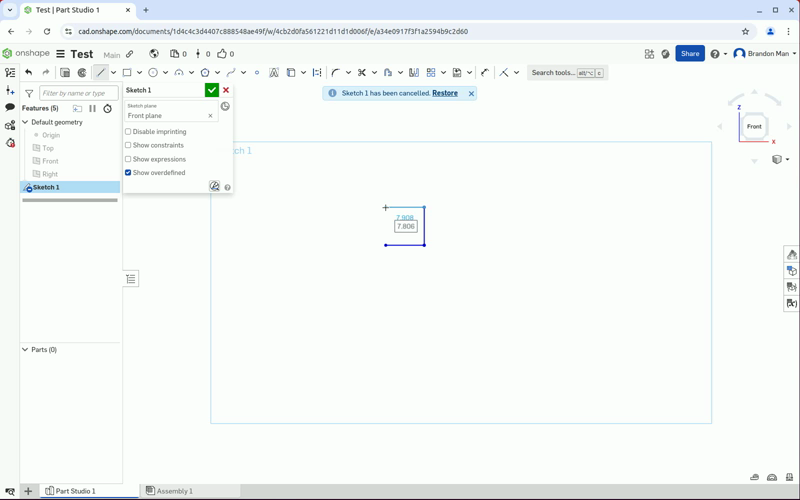
key_up(shift)
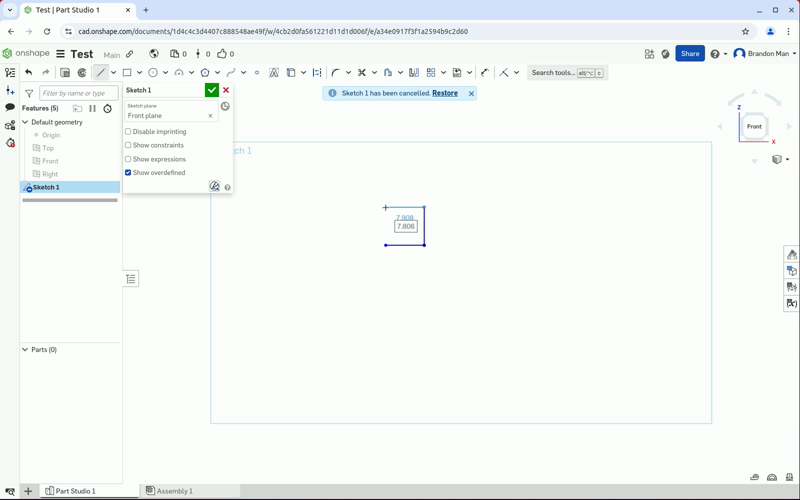
mouse_move(415, 207)
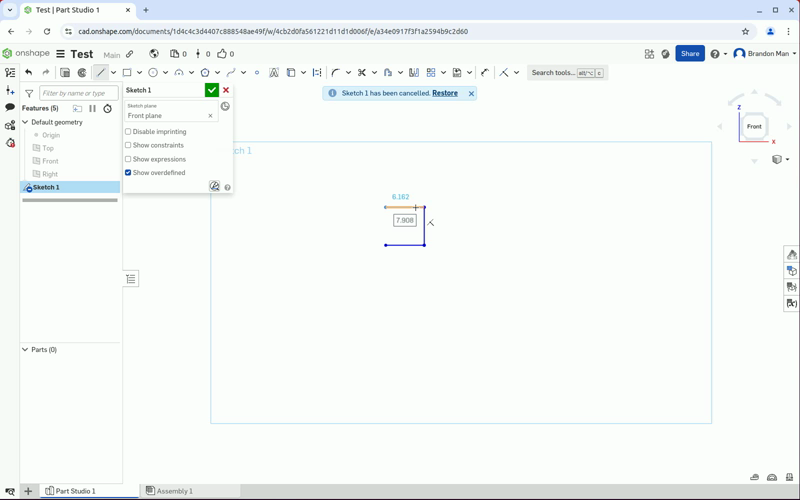
key_down(shift)
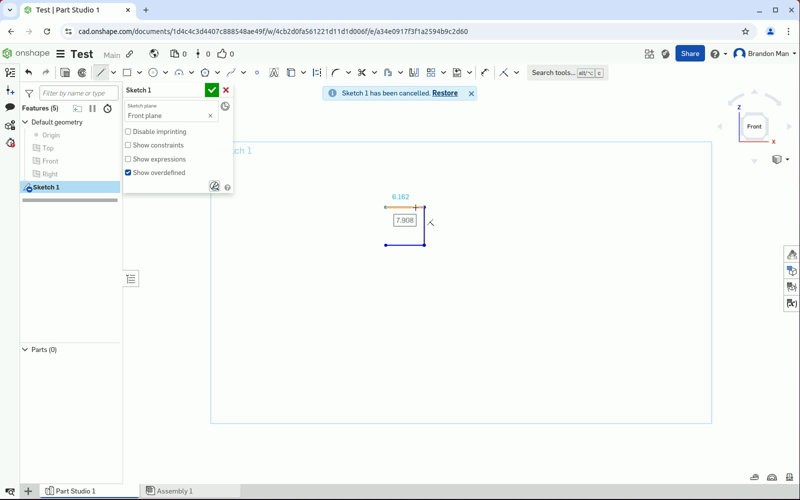
mouse_move(385, 245)
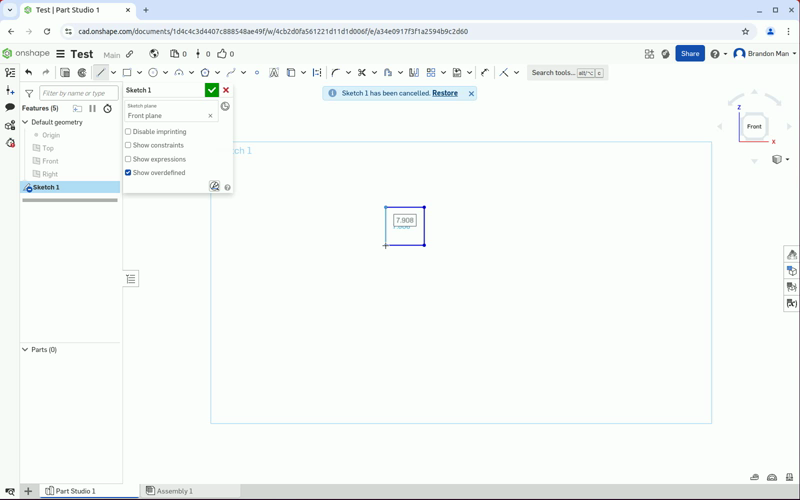
key_up(shift)
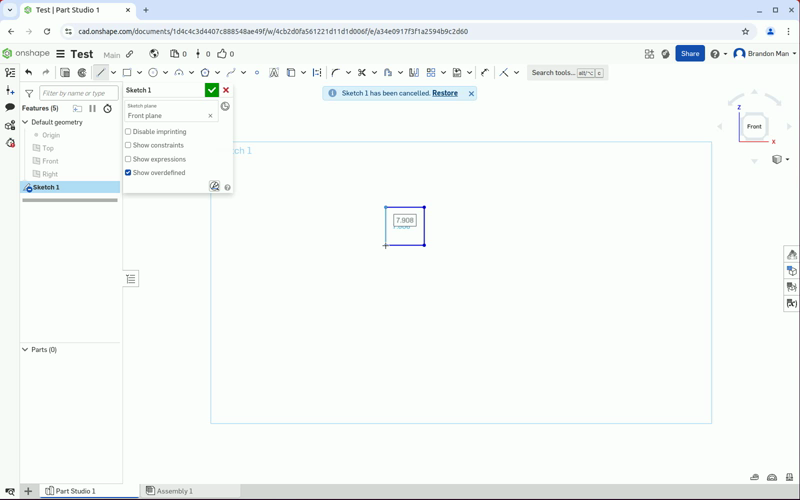
click(385, 245)
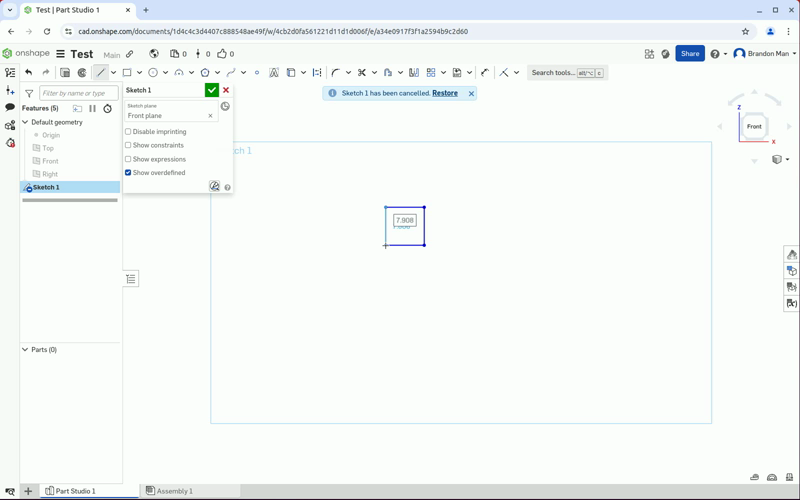
key(esc)
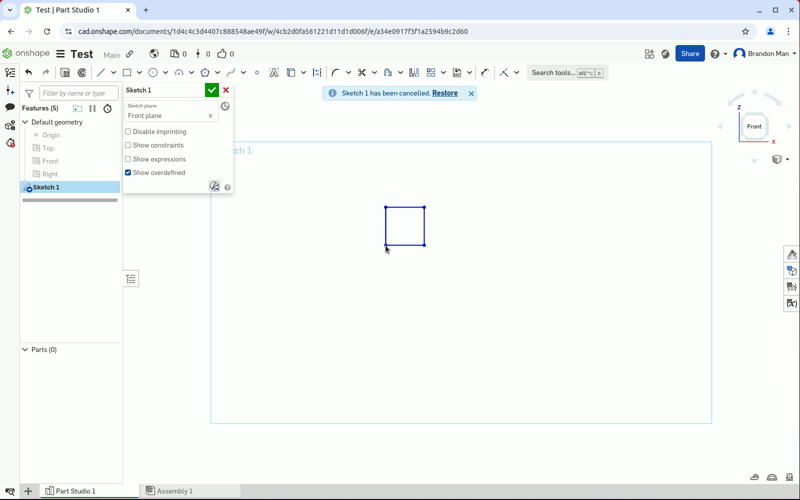
mouse_move(401, 216)
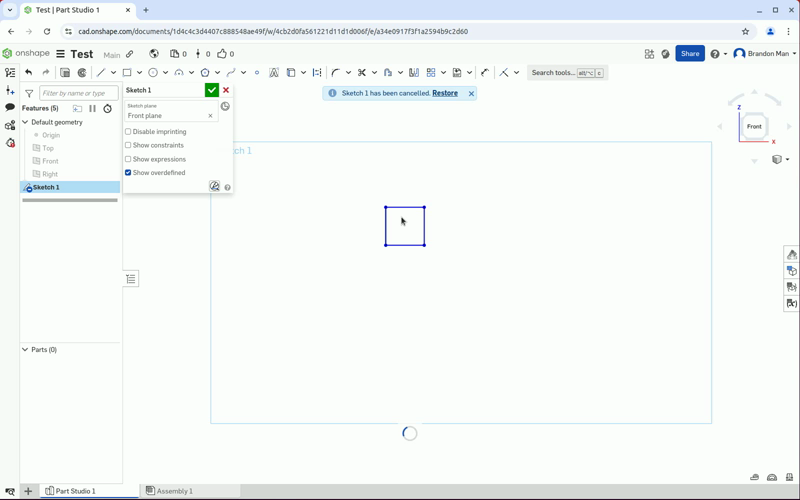
scroll(6)
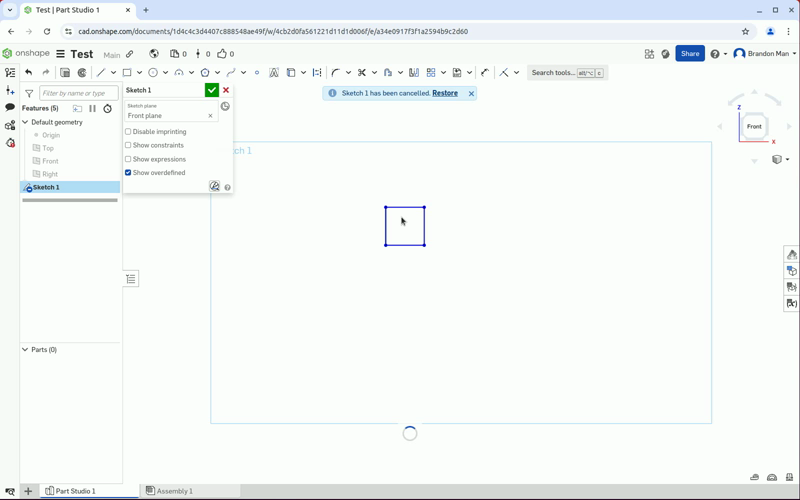
scroll(6)
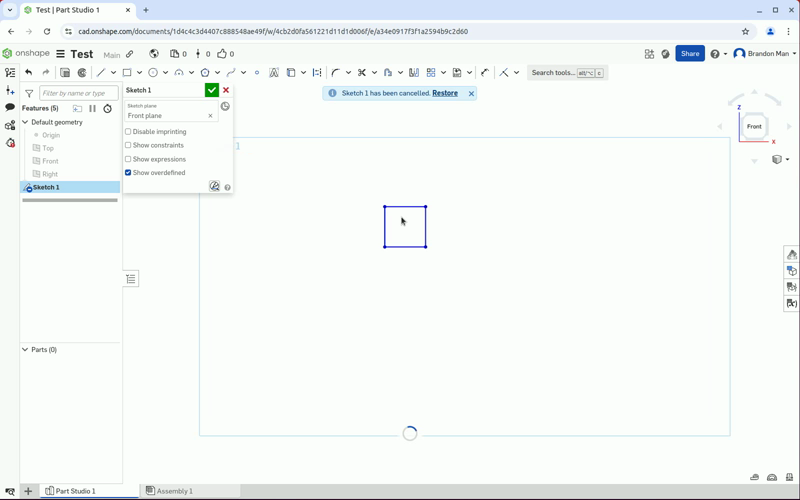
scroll(6)
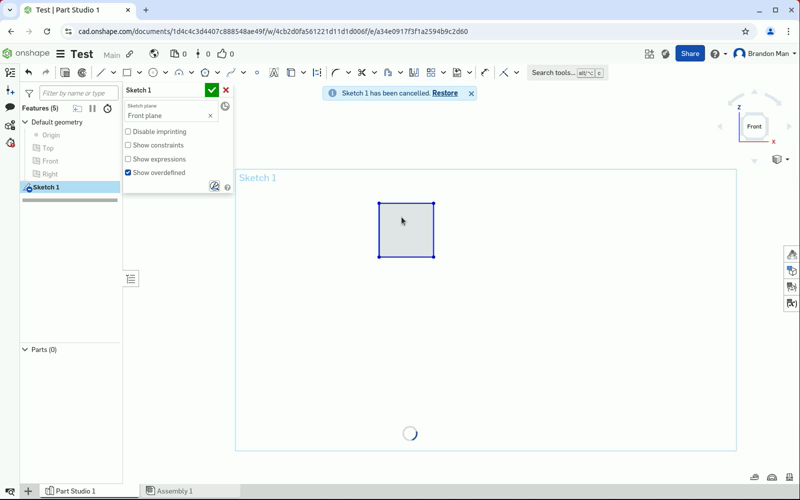
scroll(6)
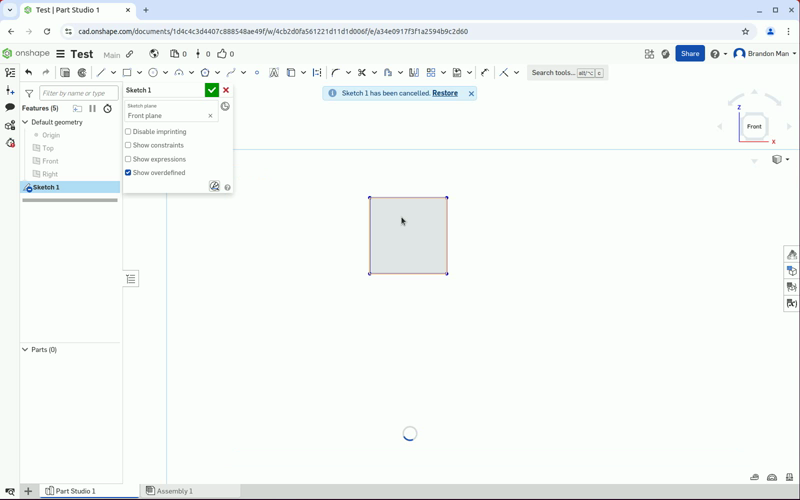
scroll(6)
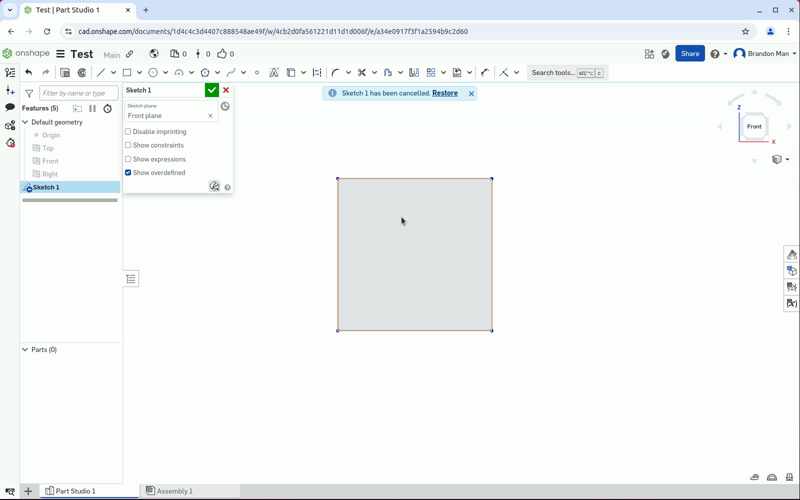
scroll(6)
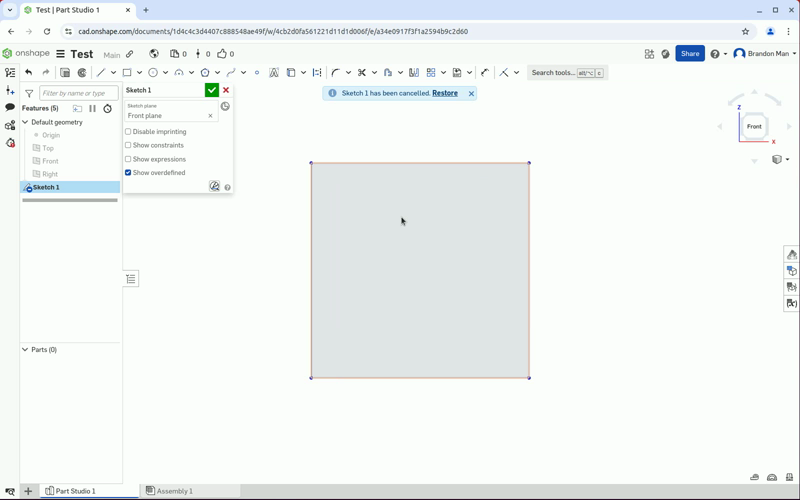
scroll(6)
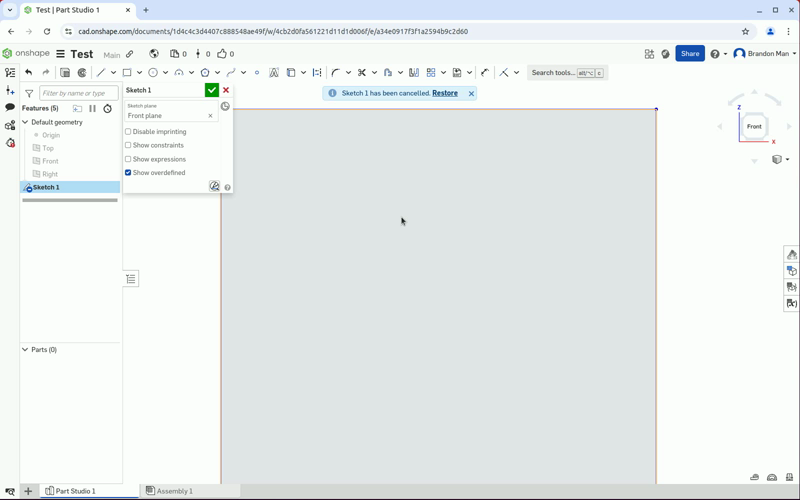
click(401, 216)
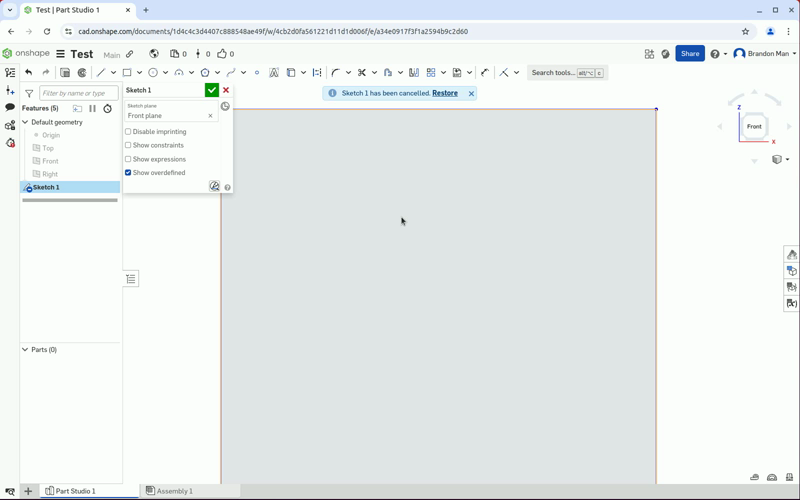
scroll(-6)
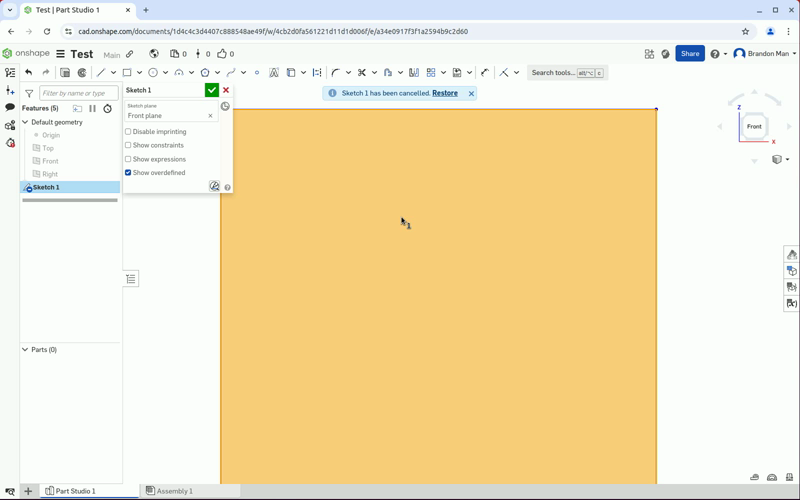
scroll(-6)
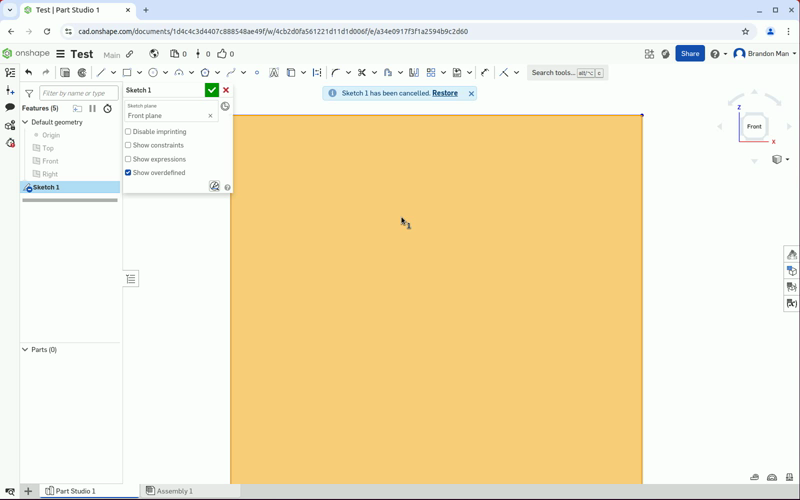
scroll(-6)
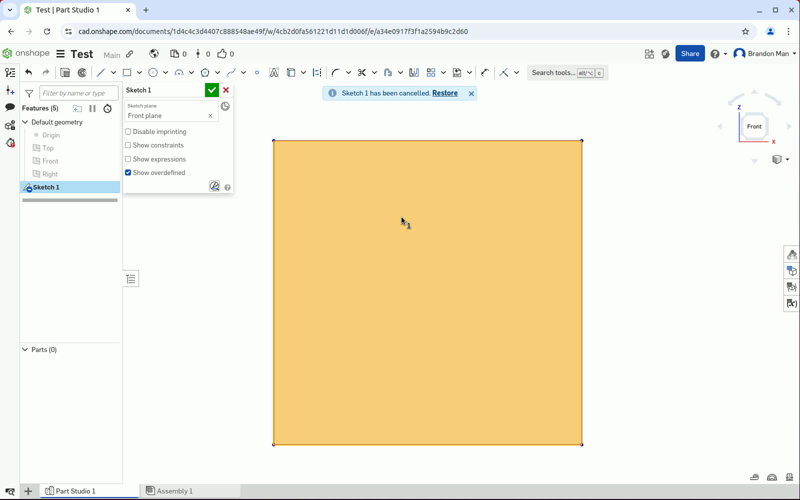
scroll(-6)
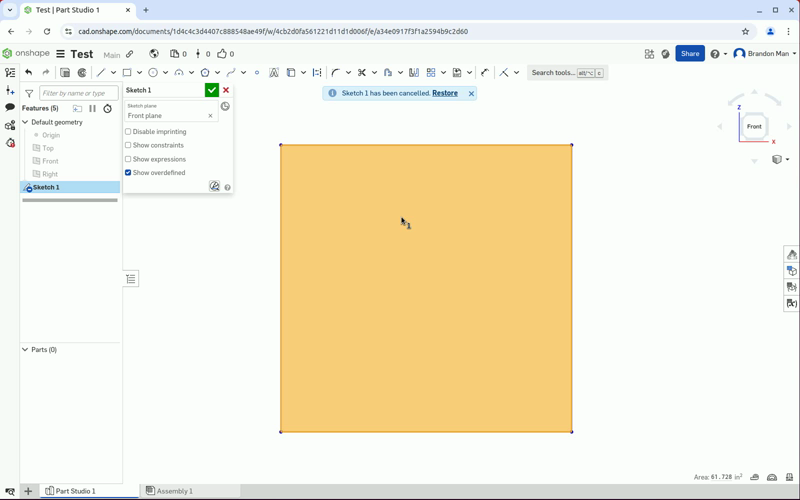
scroll(-6)
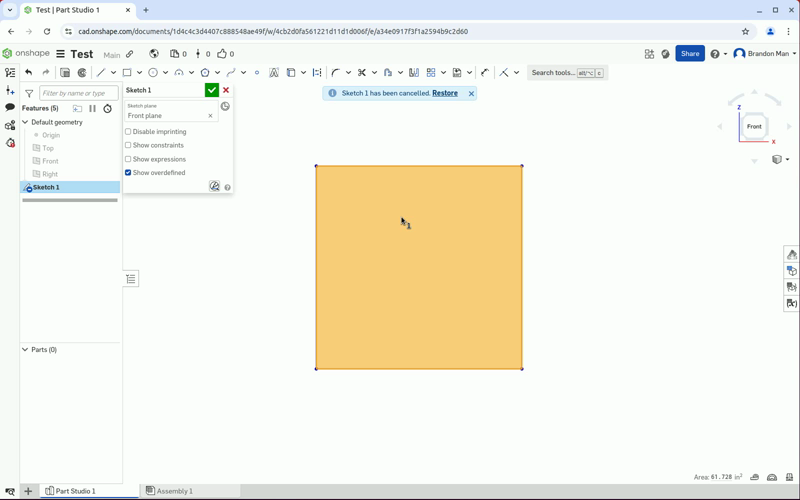
scroll(-6)
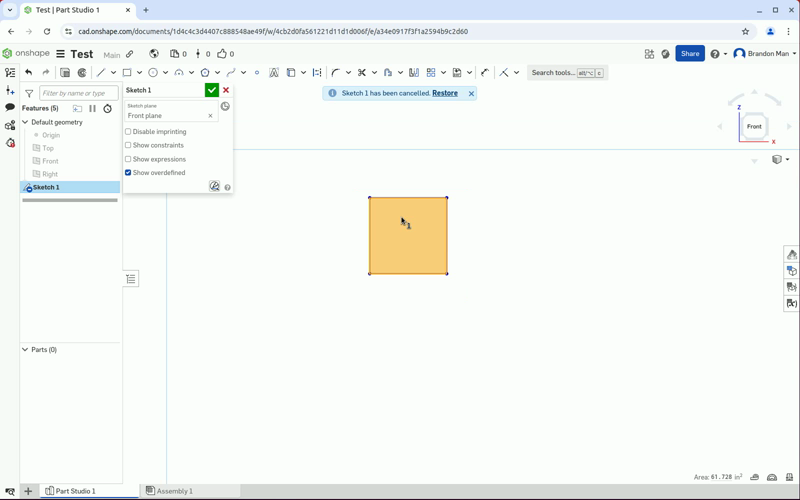
scroll(-6)
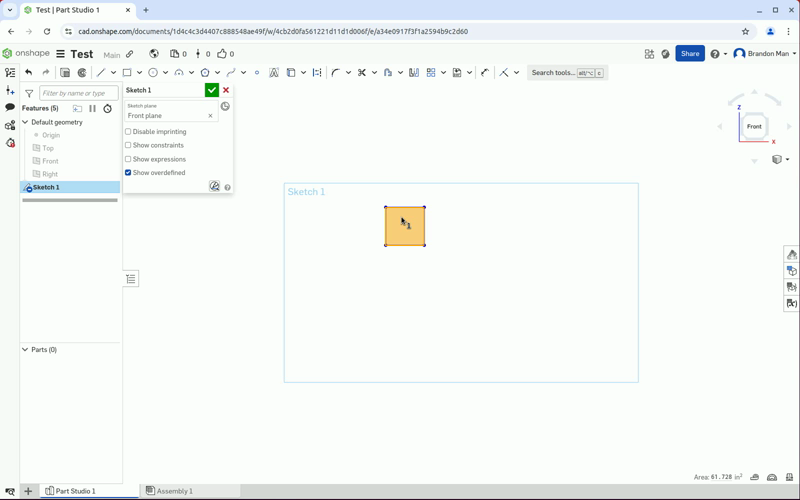
mouse_move(73, 352)
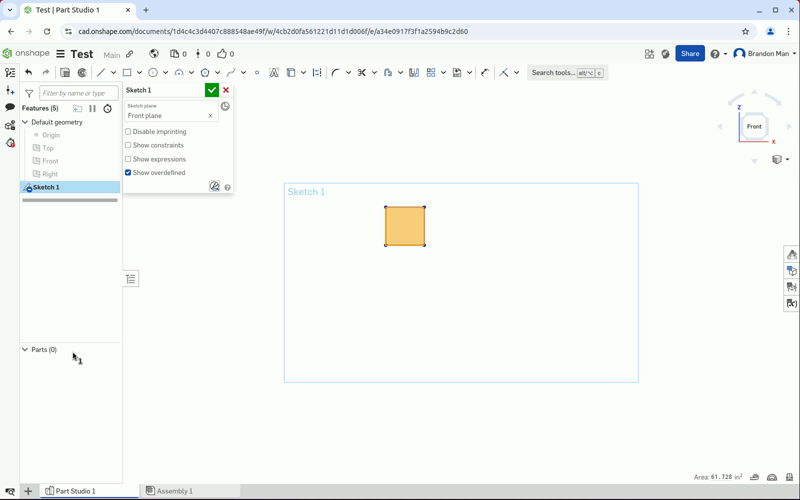
key(shift+y)
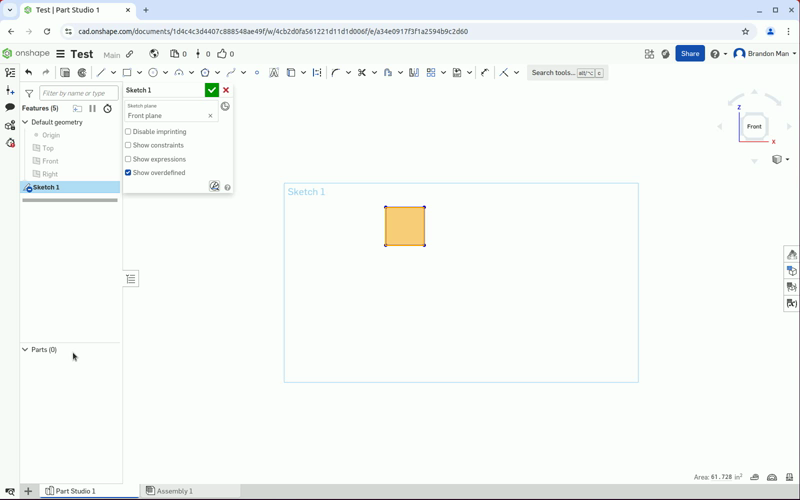
key(shift+e)
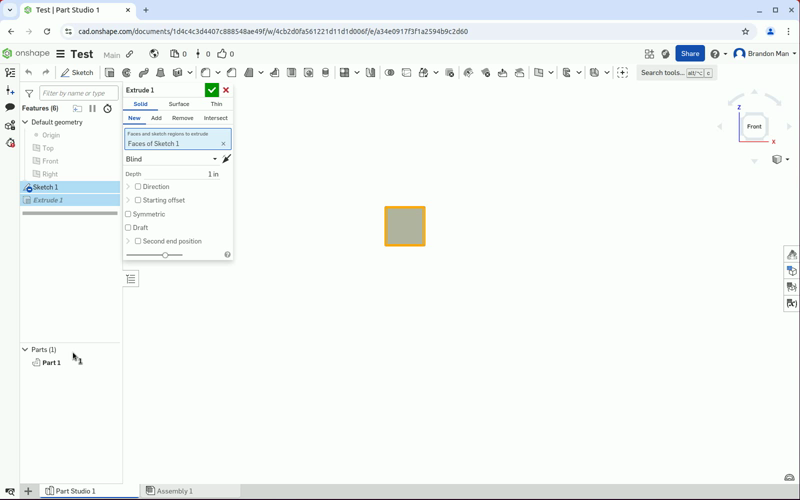
mouse_move(143, 106)
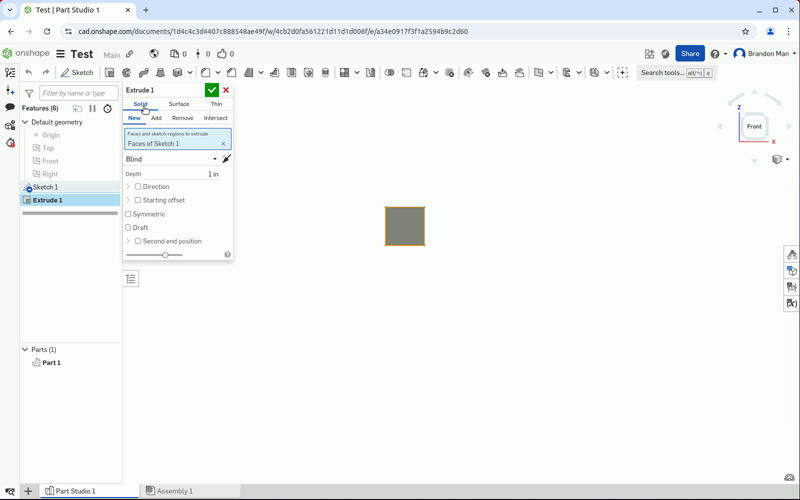
click(143, 106)
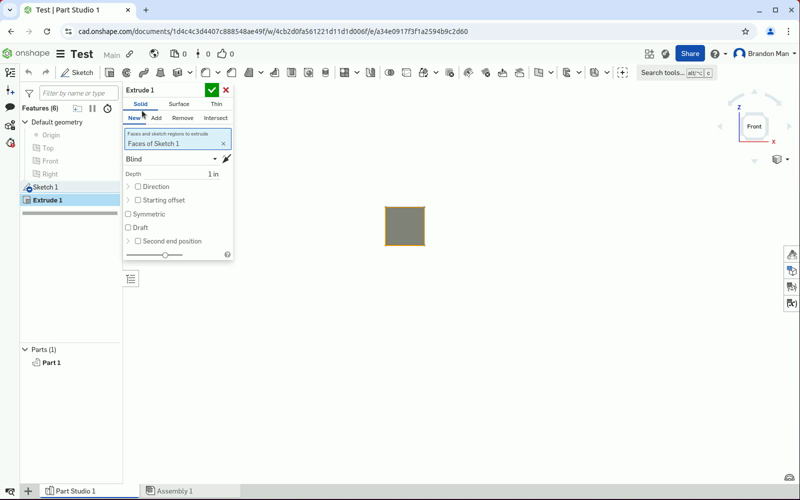
mouse_move(137, 120)
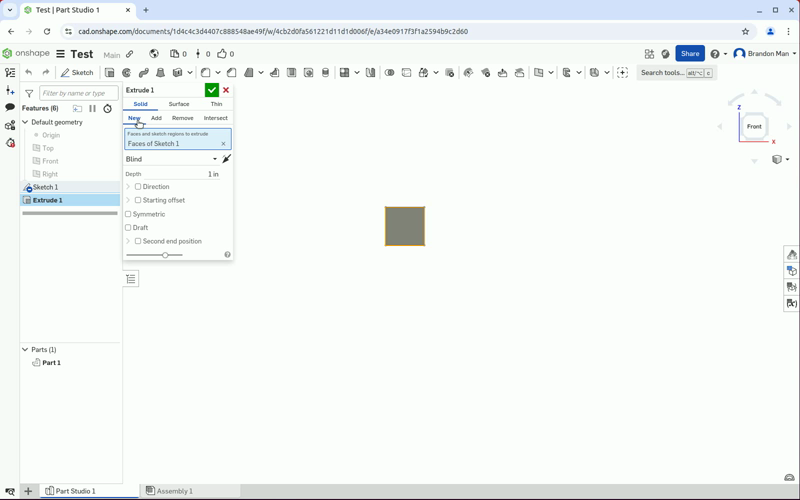
click(137, 120)
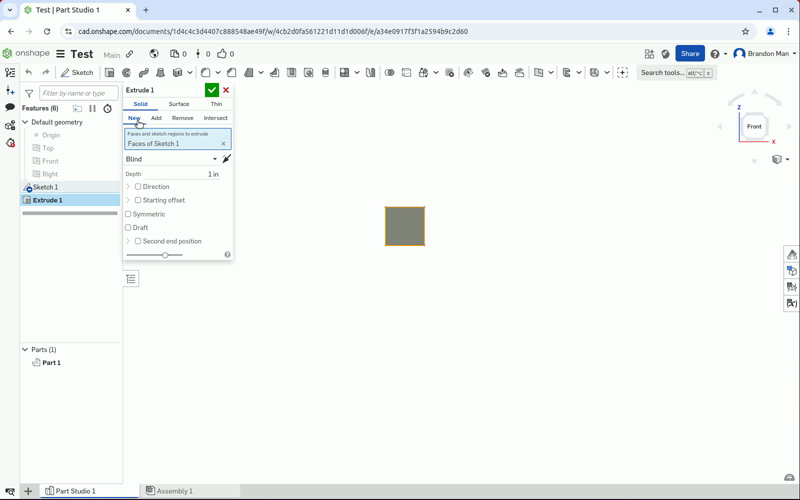
key(tab, 4)
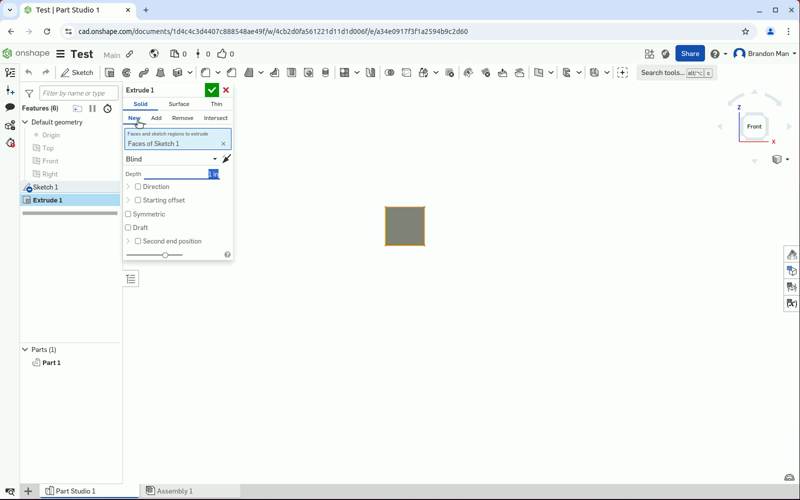
text(7.703)
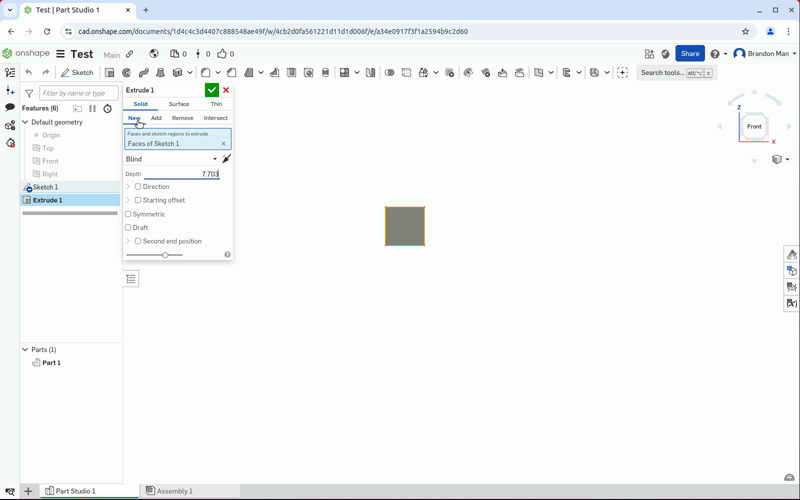
key(enter)
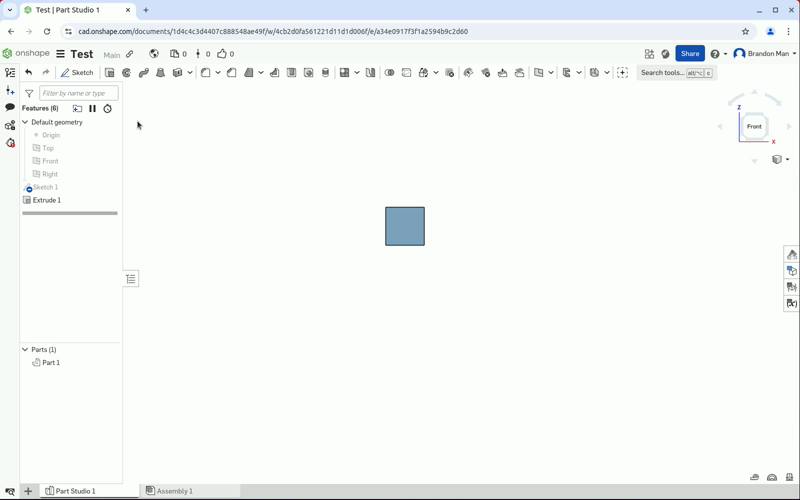
key(shift+h)
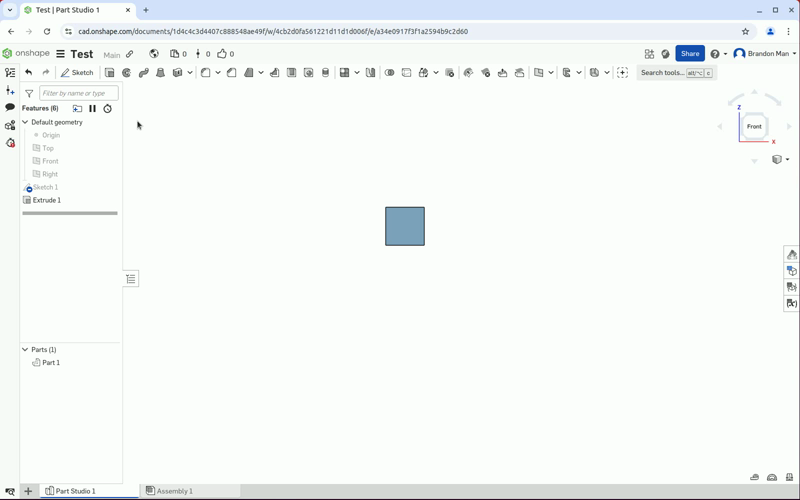
key(shift+h)
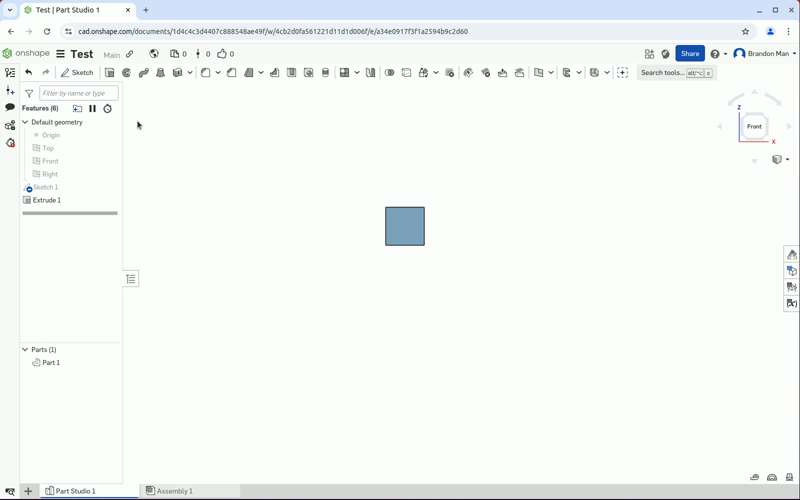
mouse_move(73, 189)
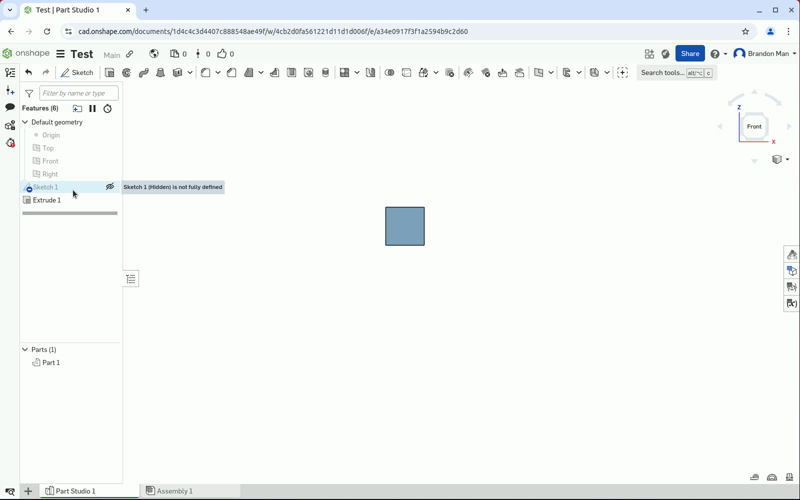
click(73, 189)
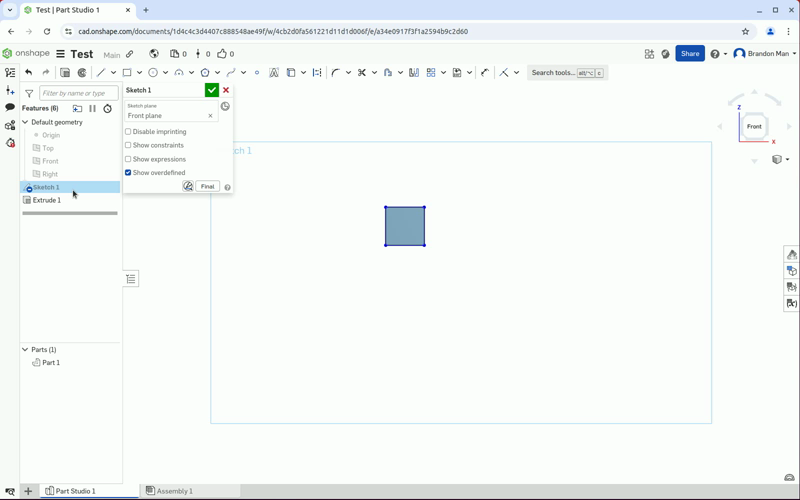
mouse_move(229, 92)
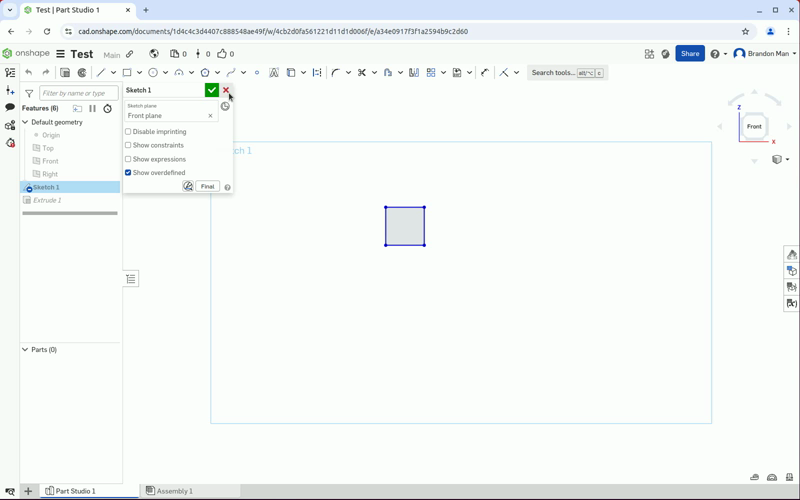
click(229, 92)
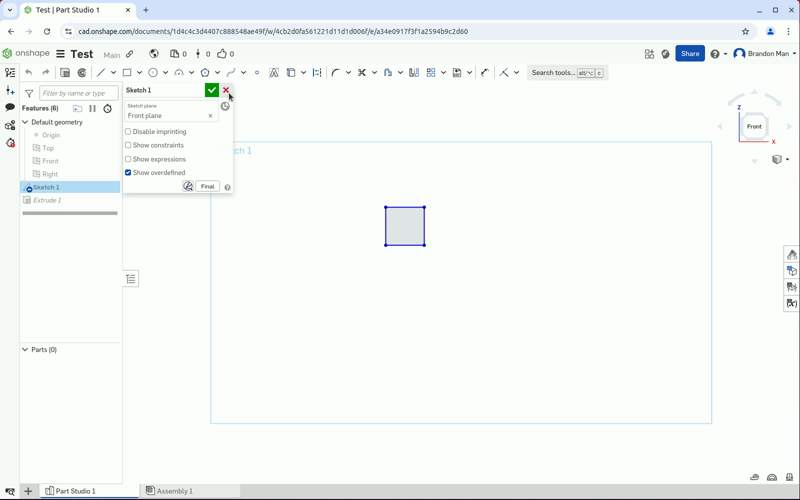
key(shift+s)
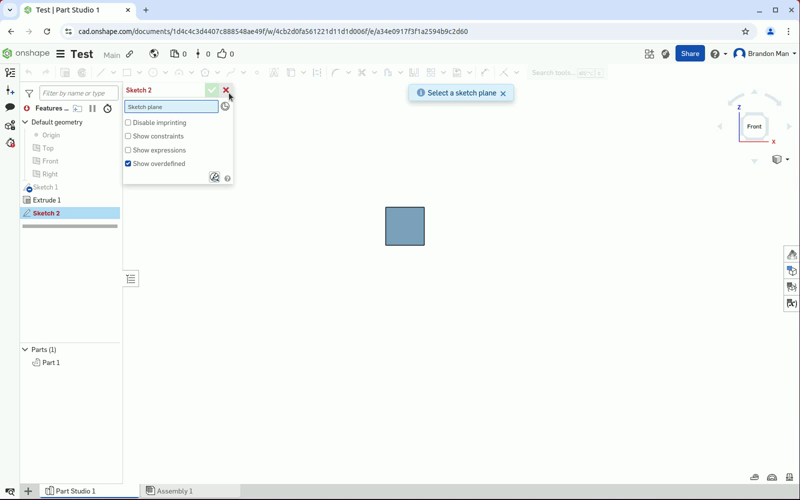
mouse_move(73, 163)
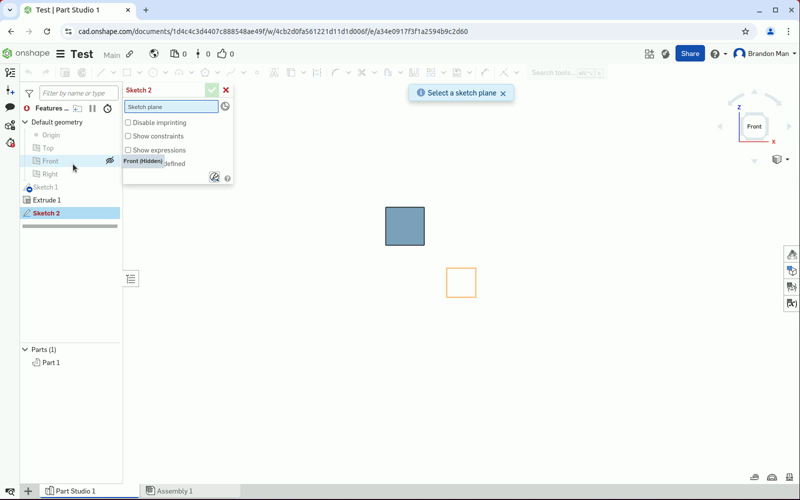
click(73, 163)
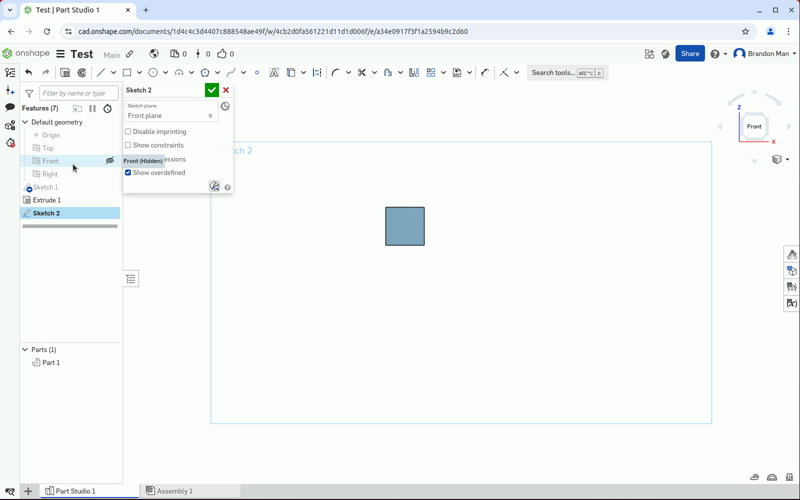
mouse_move(73, 352)
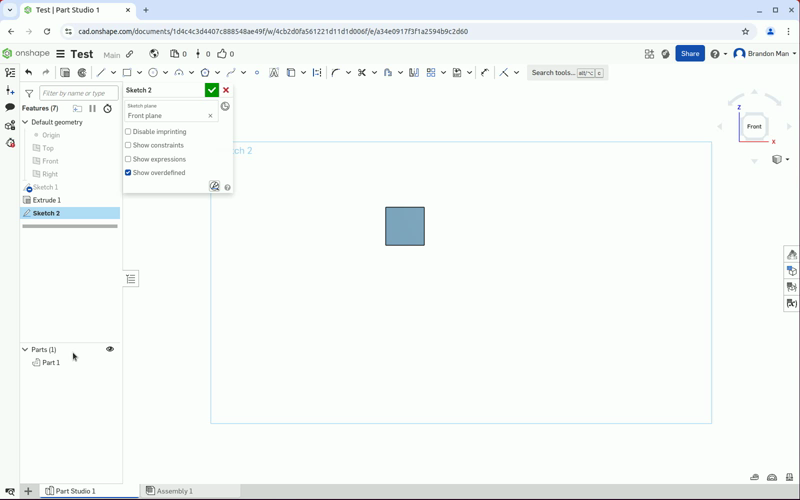
key(y)
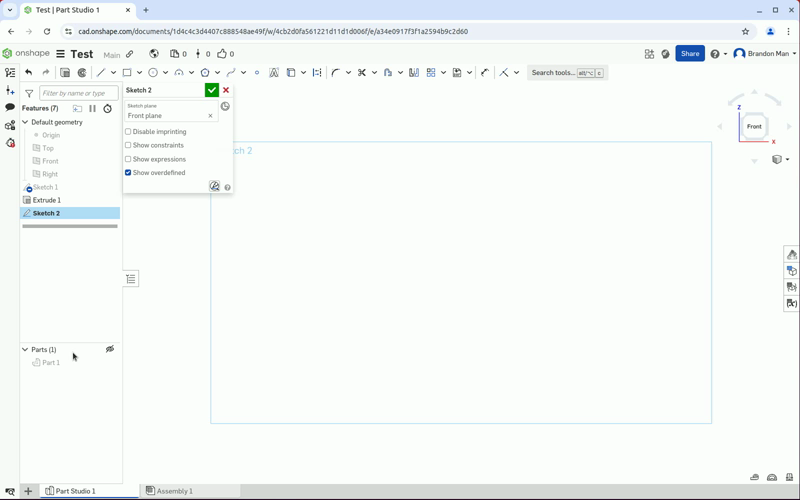
key(l)
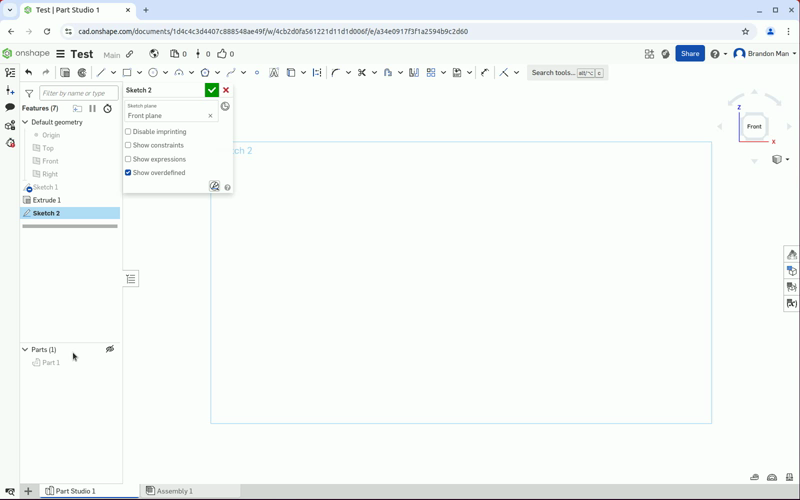
key_down(shift)
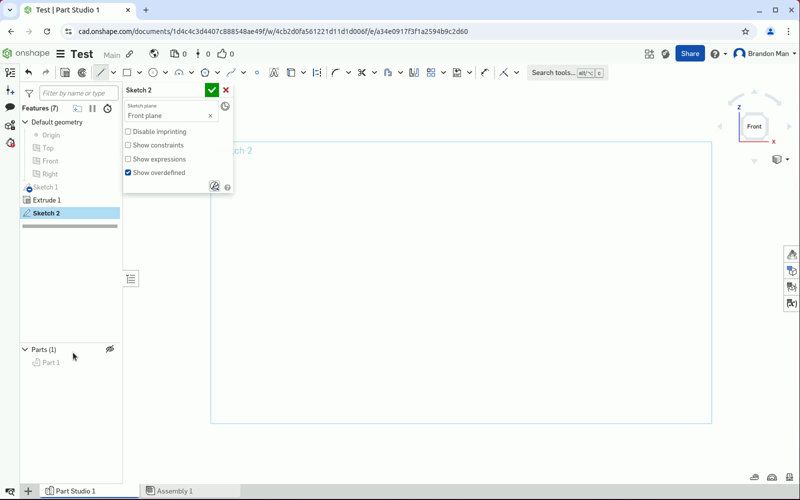
mouse_move(385, 282)
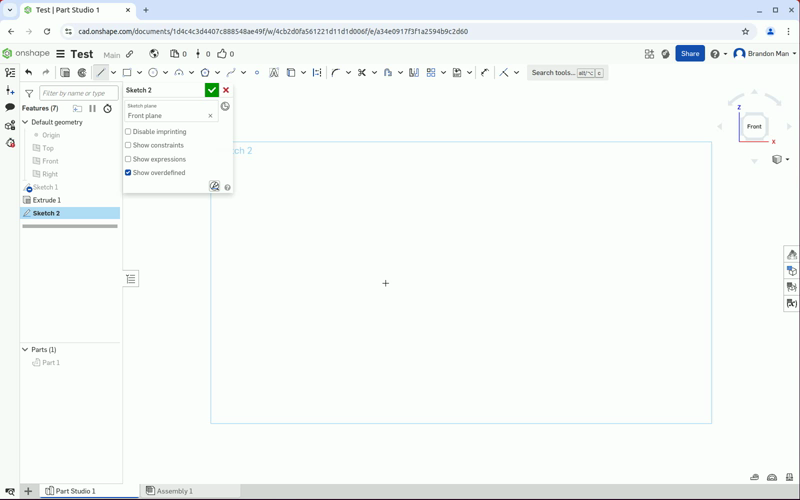
click(385, 282)
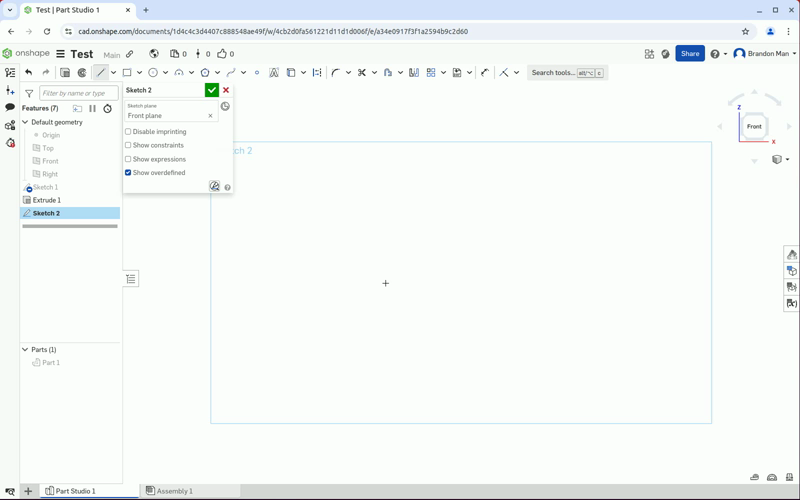
key_up(shift)
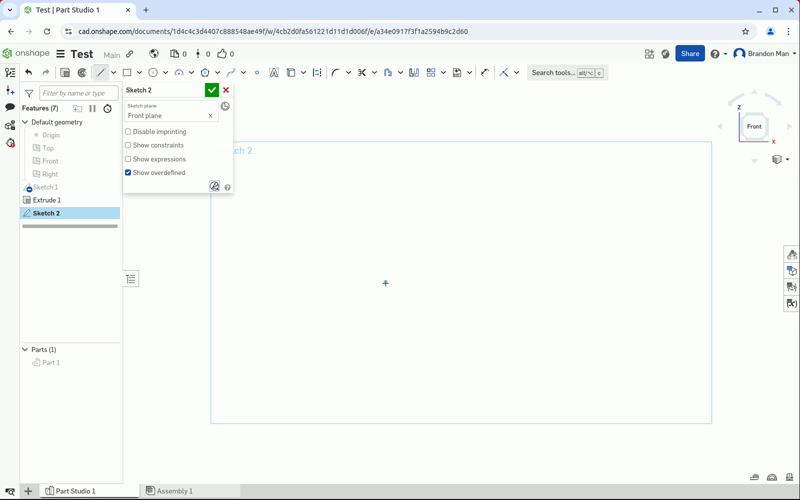
key_down(shift)
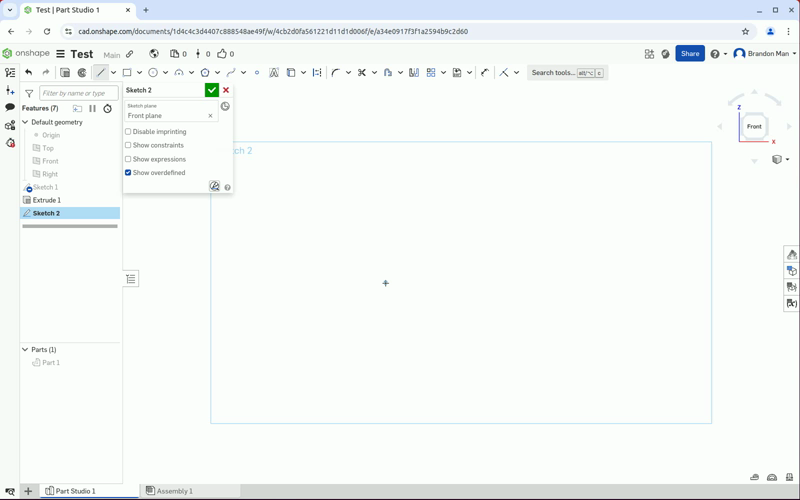
mouse_move(415, 282)
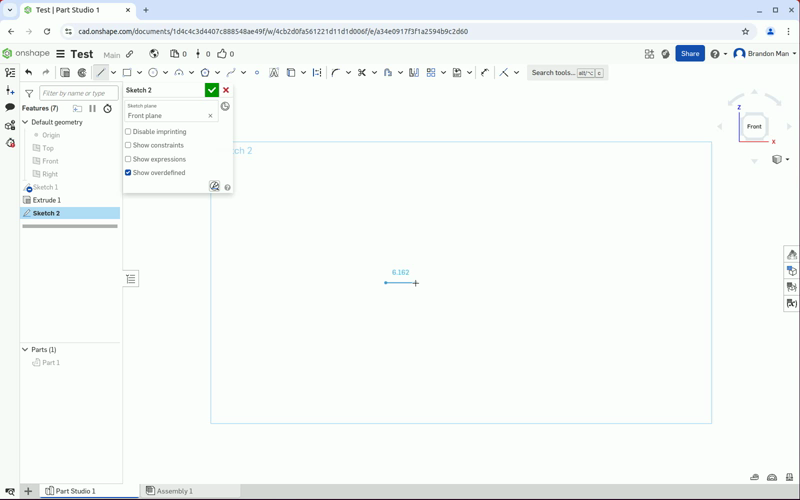
mouse_move(424, 282)
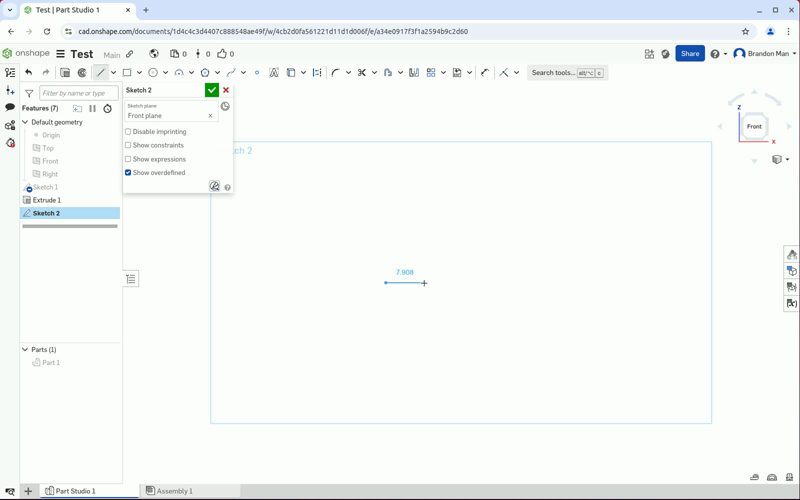
click(424, 282)
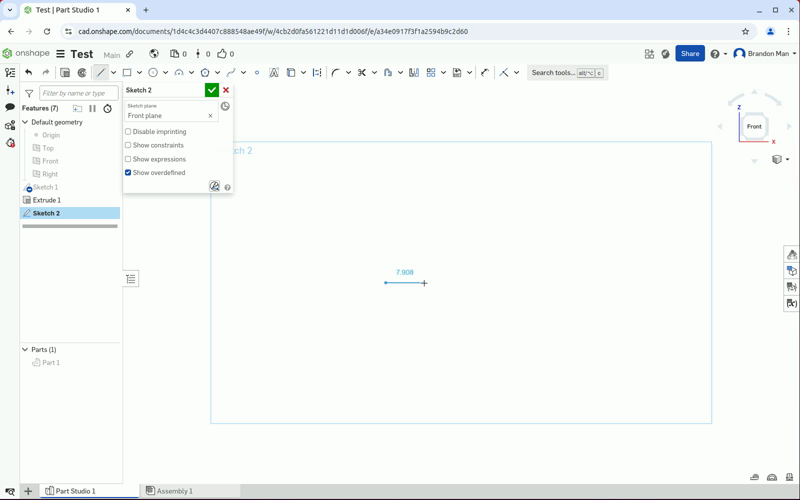
key_up(shift)
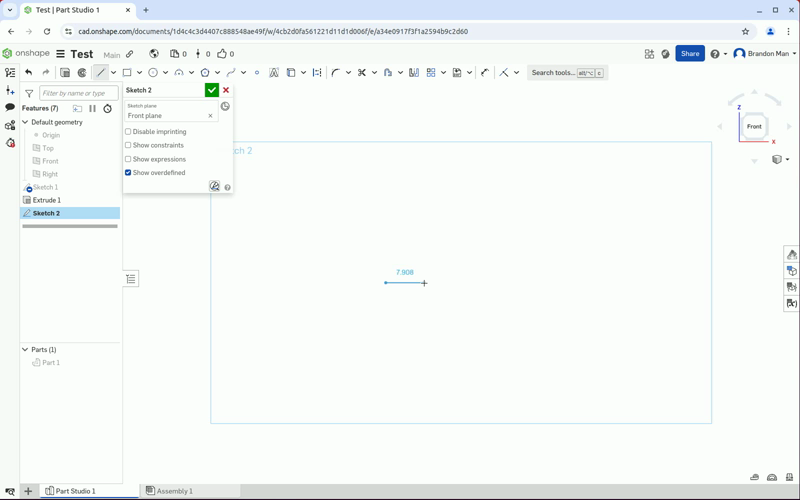
key_down(shift)
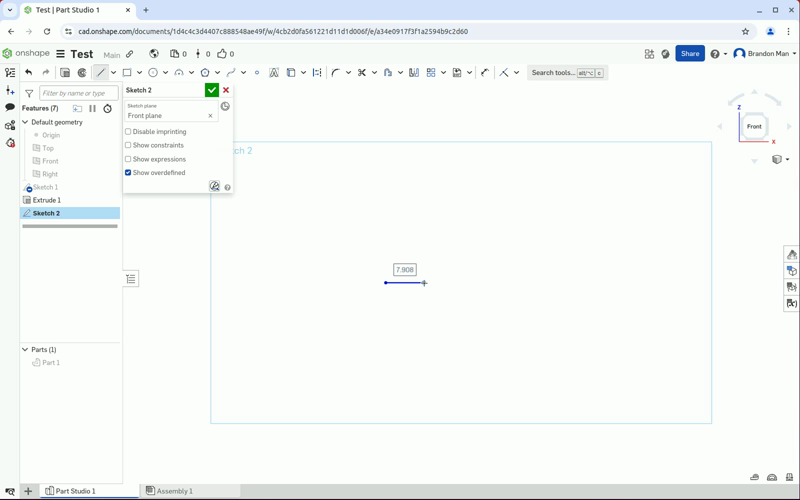
mouse_move(454, 282)
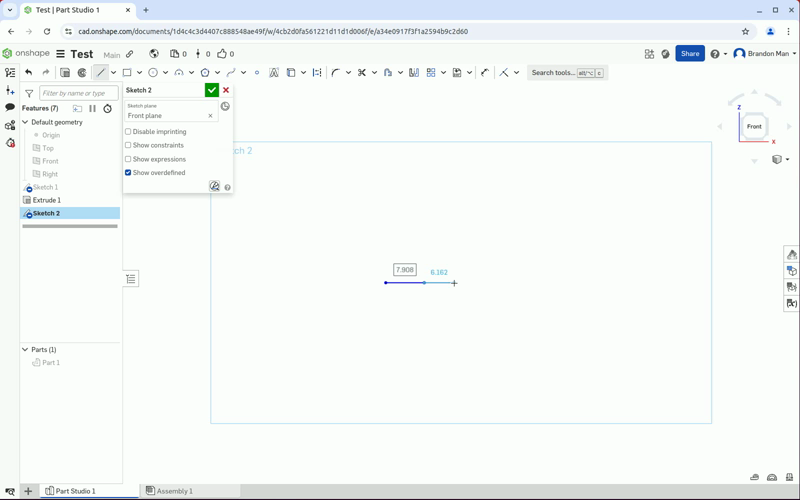
mouse_move(424, 244)
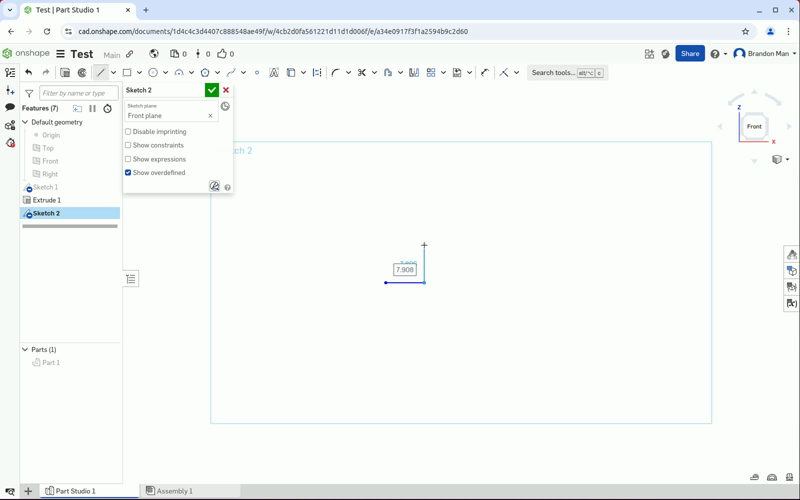
click(424, 244)
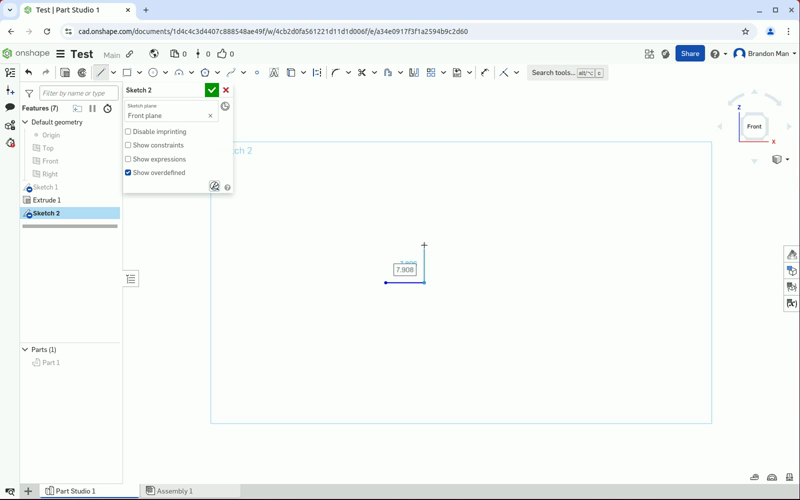
key_up(shift)
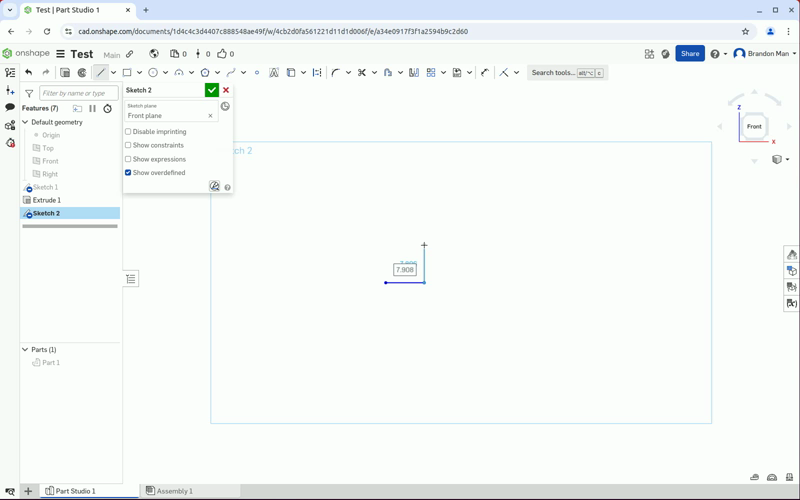
key_down(shift)
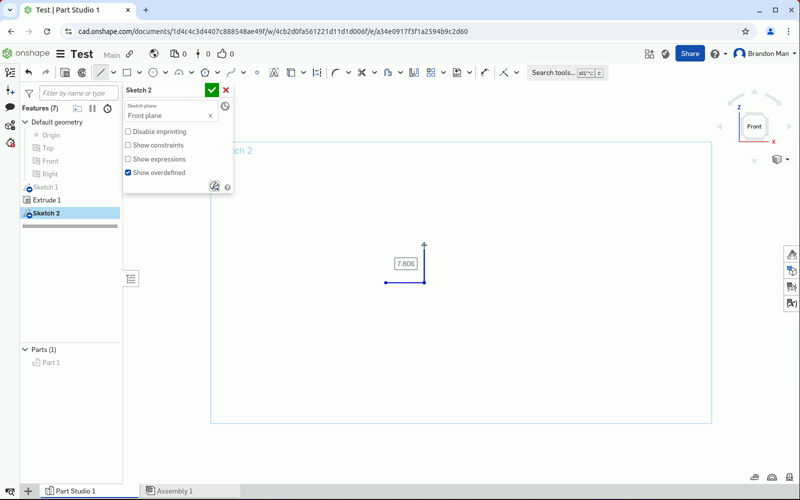
mouse_move(454, 244)
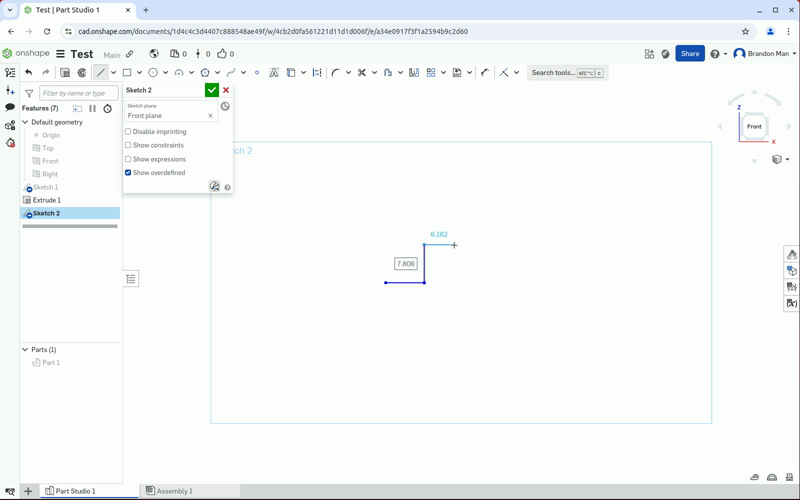
mouse_move(385, 244)
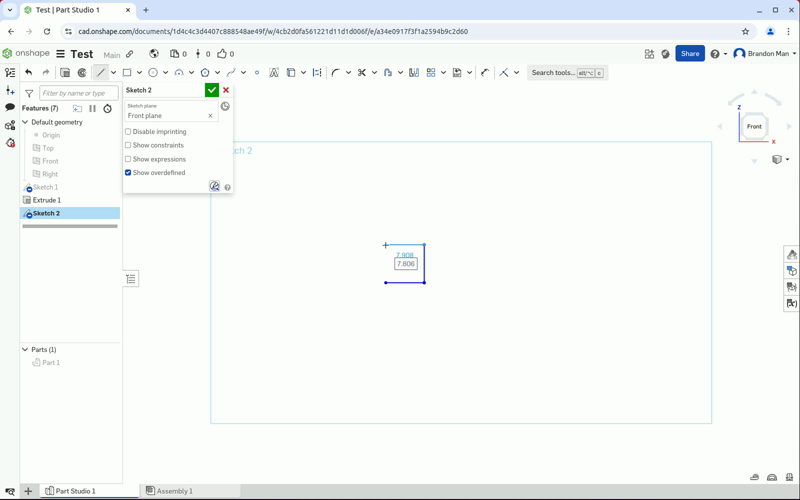
click(385, 244)
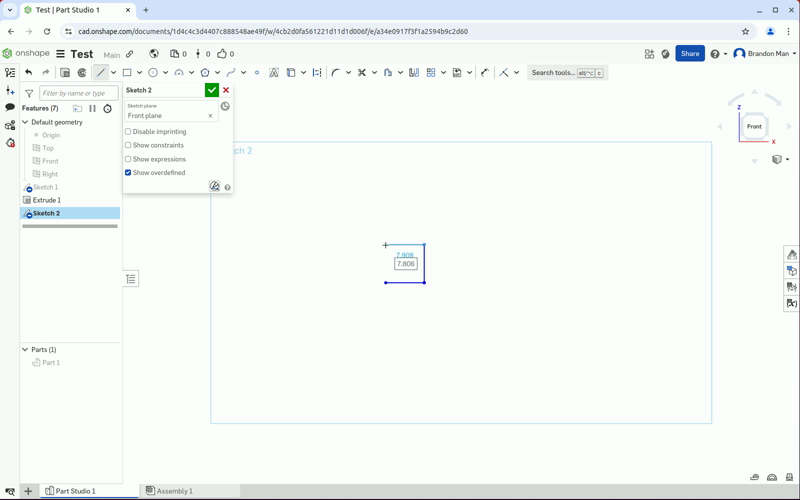
key_up(shift)
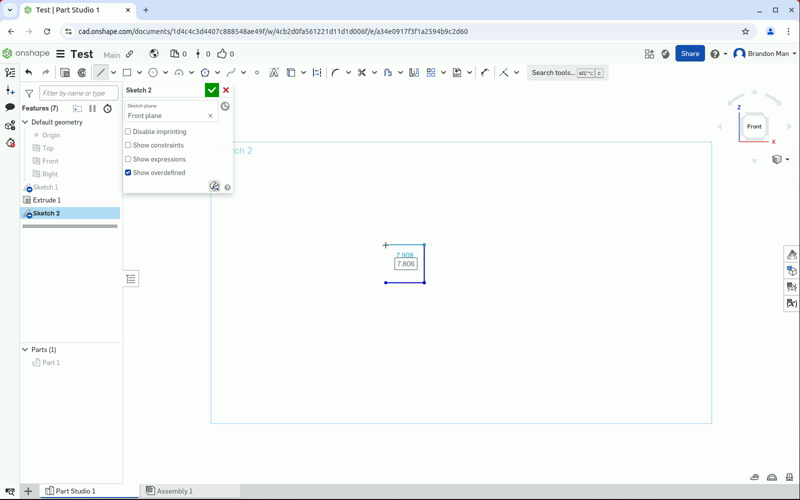
mouse_move(415, 244)
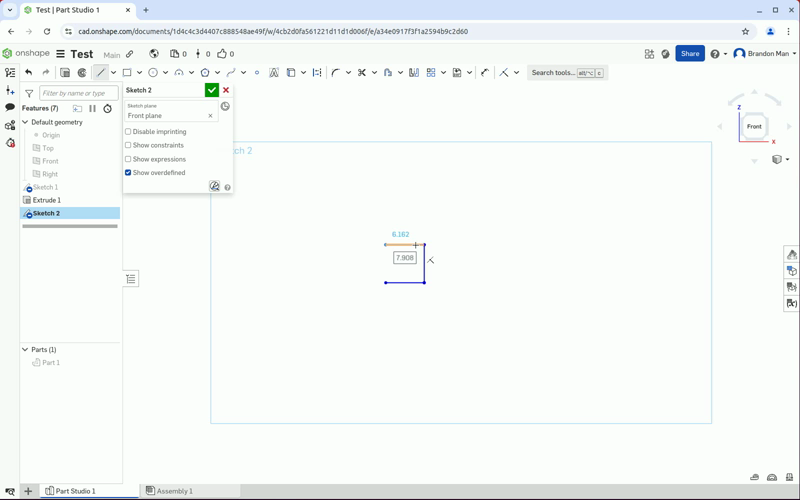
key_down(shift)
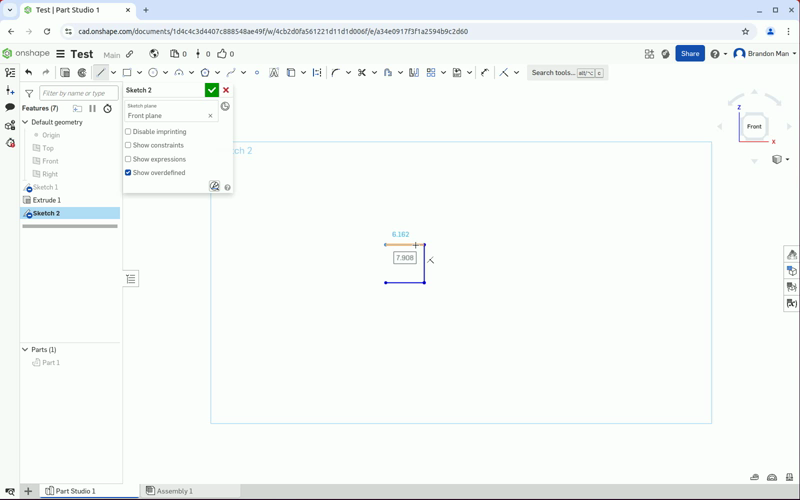
mouse_move(385, 282)
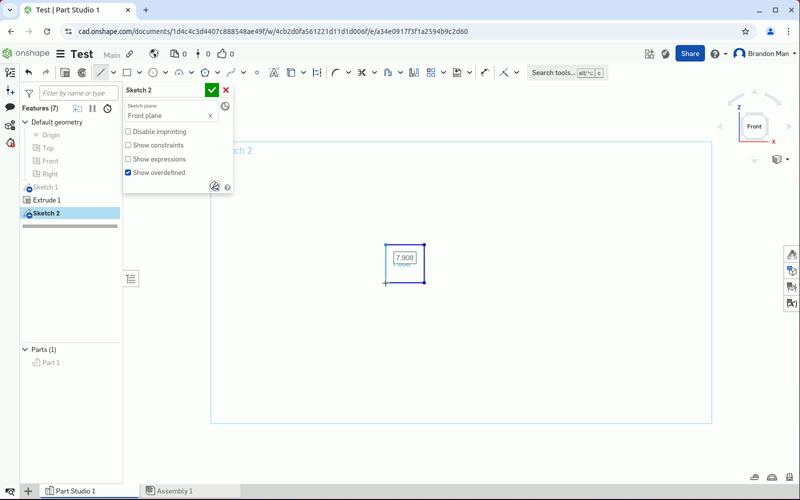
key_up(shift)
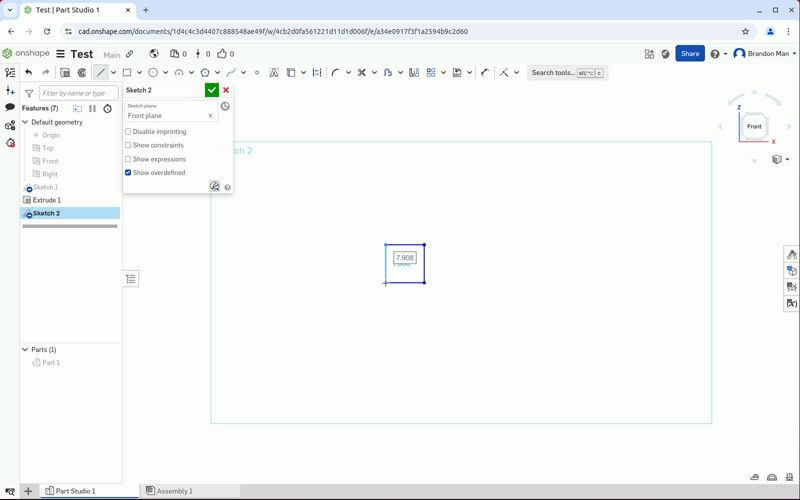
click(385, 282)
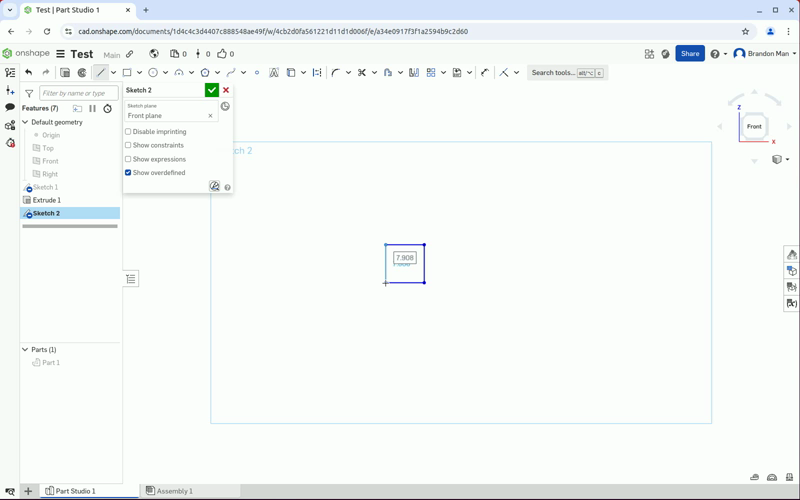
key(esc)
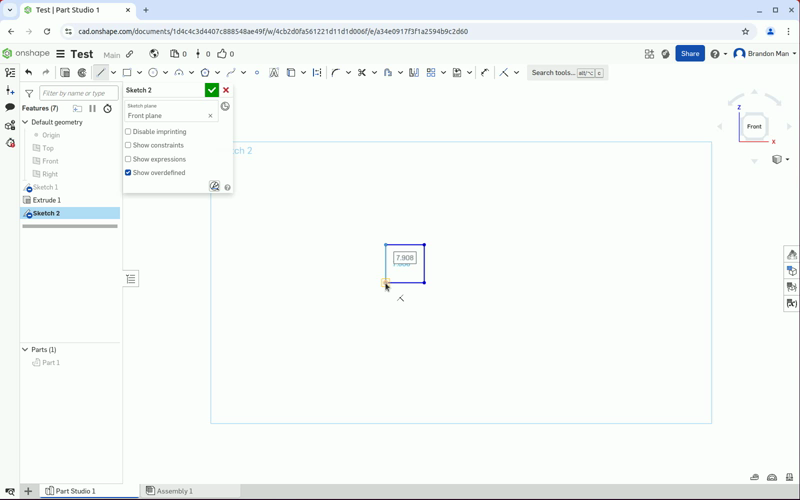
mouse_move(417, 255)
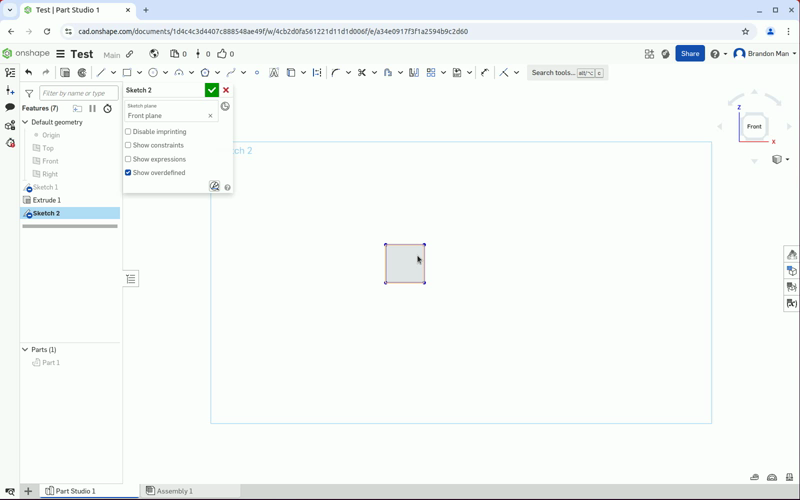
scroll(6)
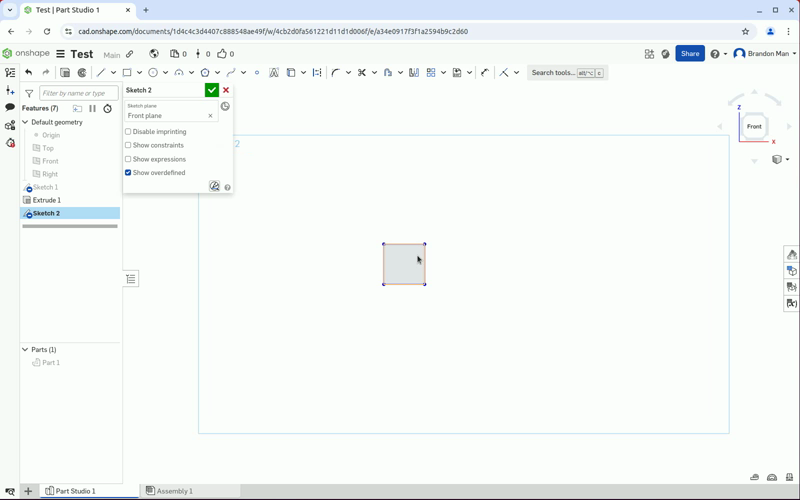
scroll(6)
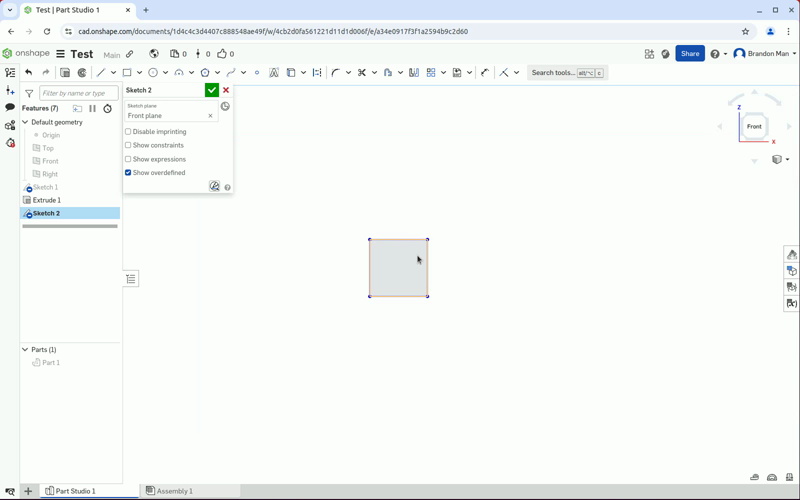
scroll(6)
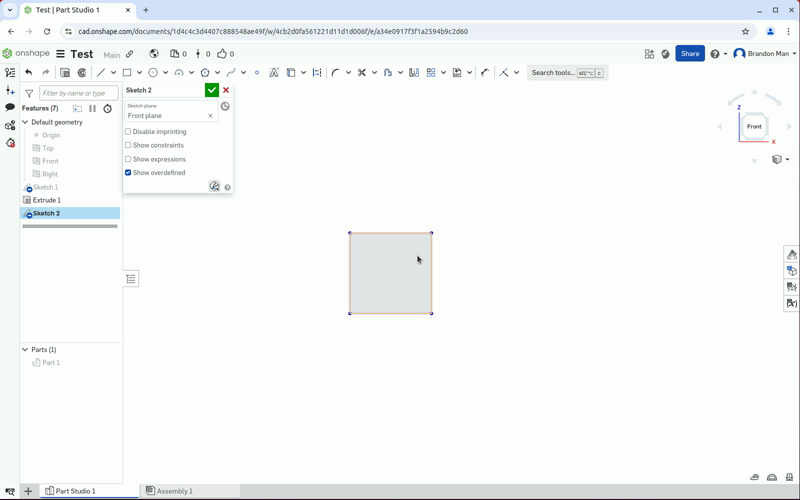
scroll(6)
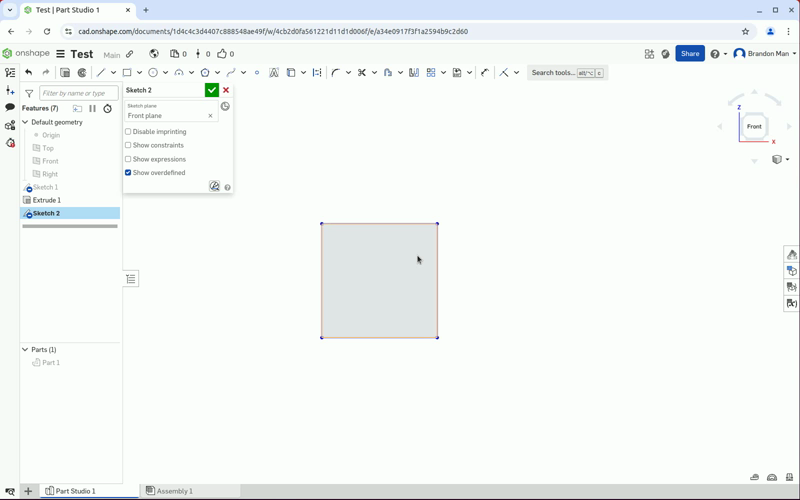
scroll(6)
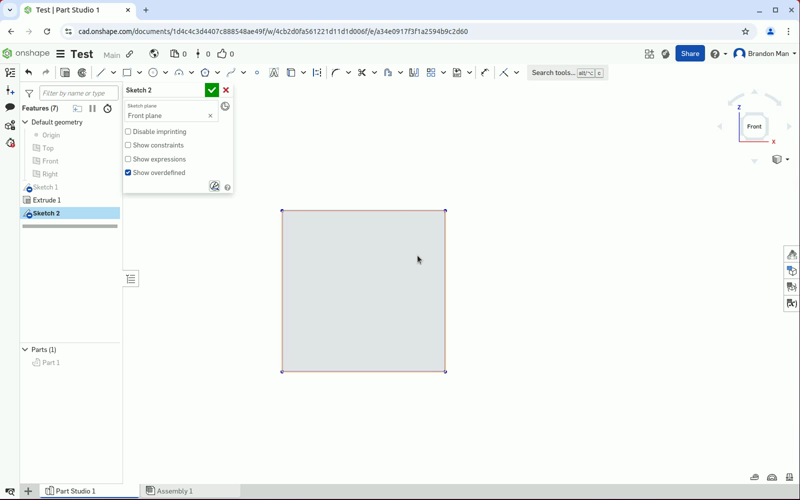
scroll(6)
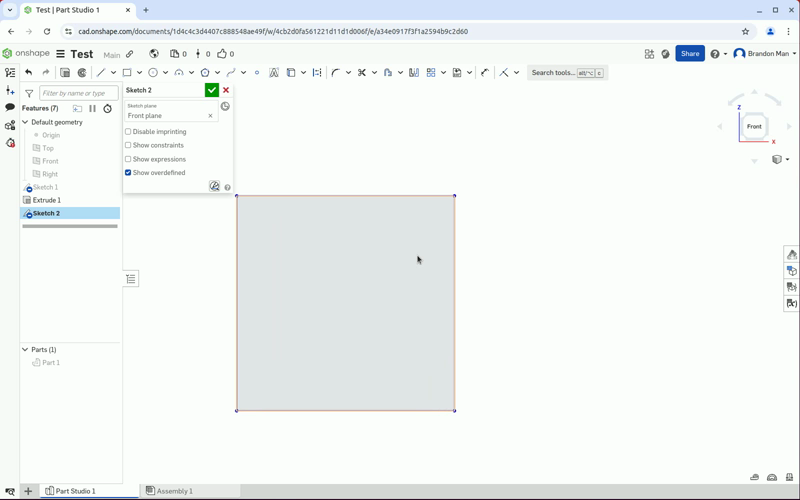
scroll(6)
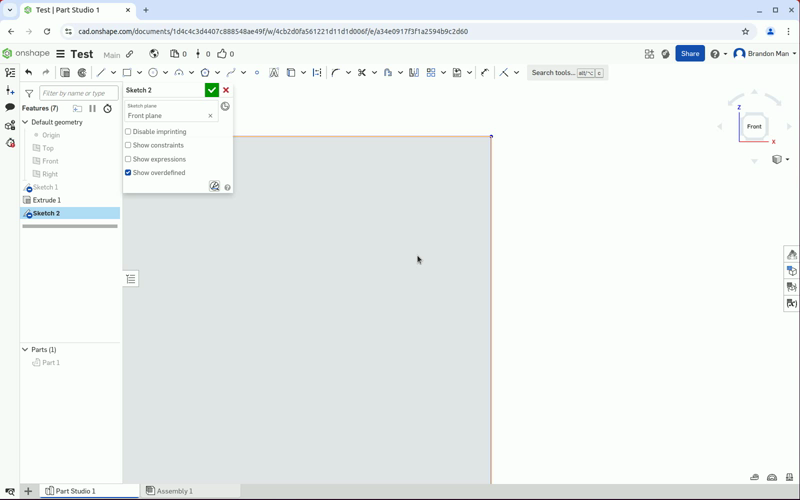
click(417, 255)
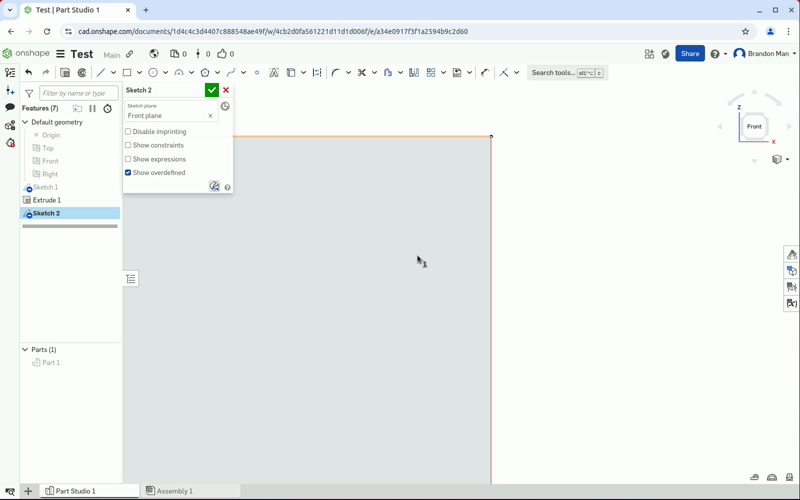
scroll(-6)
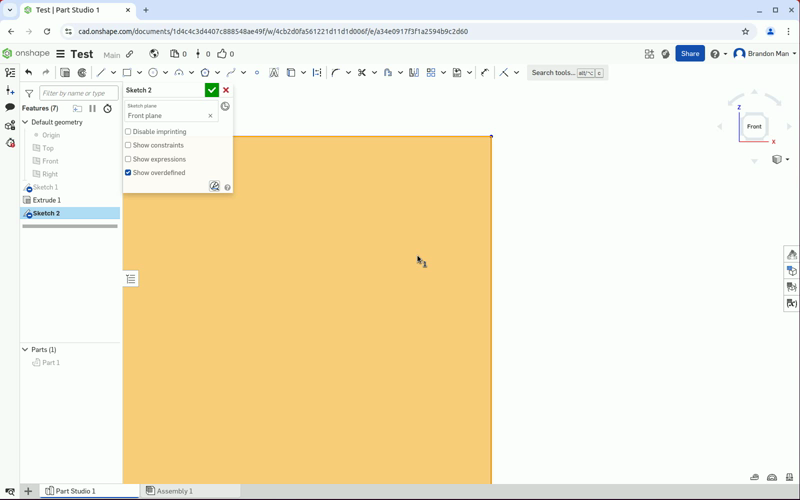
scroll(-6)
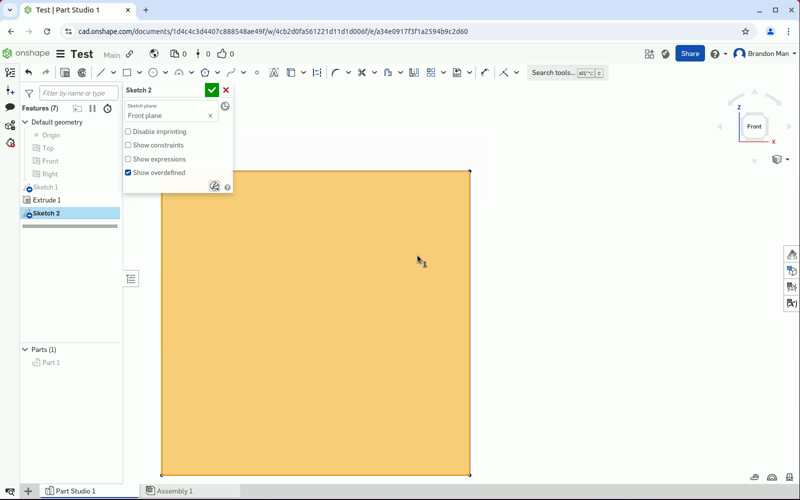
scroll(-6)
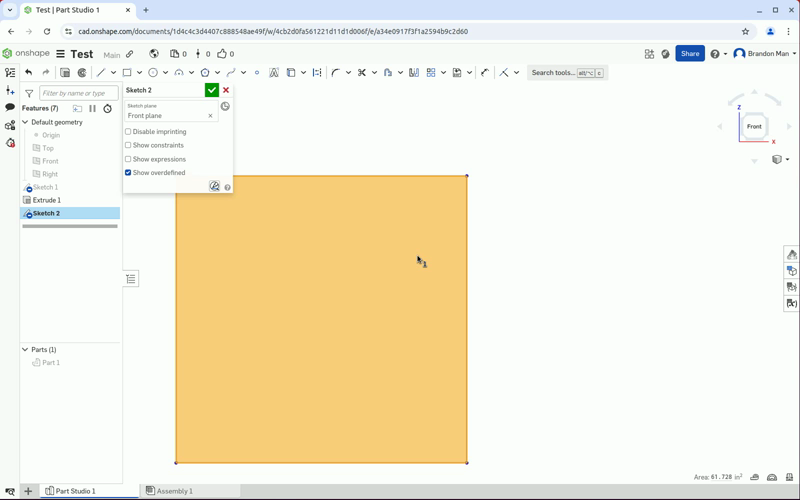
scroll(-6)
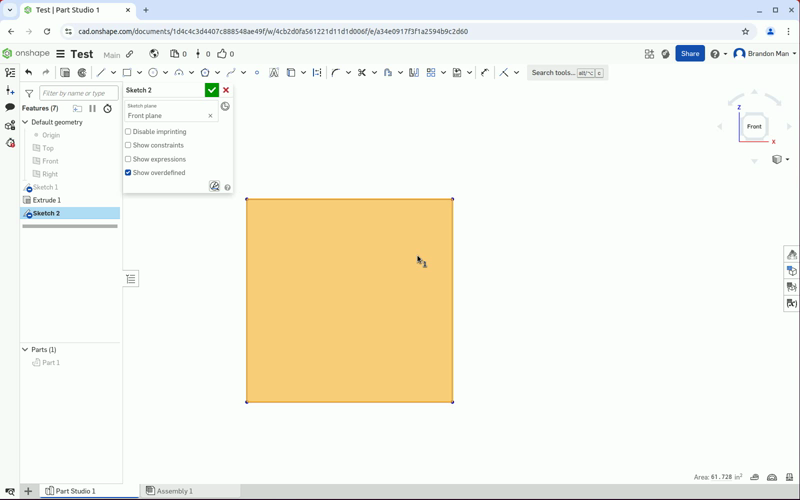
scroll(-6)
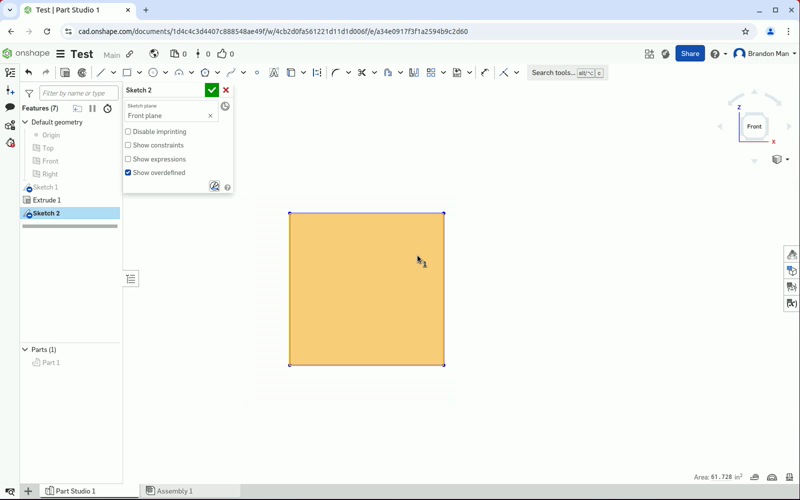
scroll(-6)
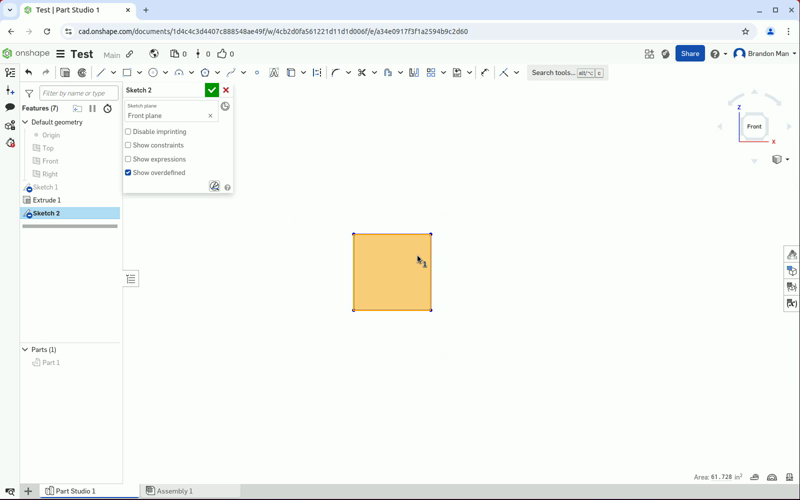
scroll(-6)
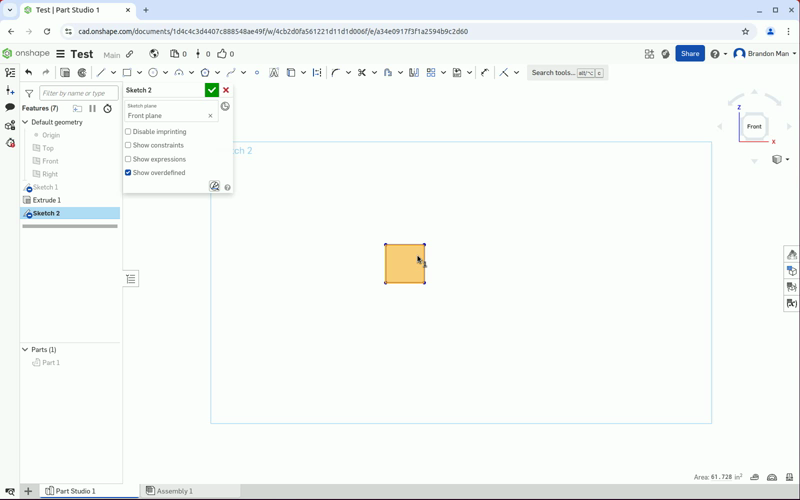
mouse_move(73, 352)
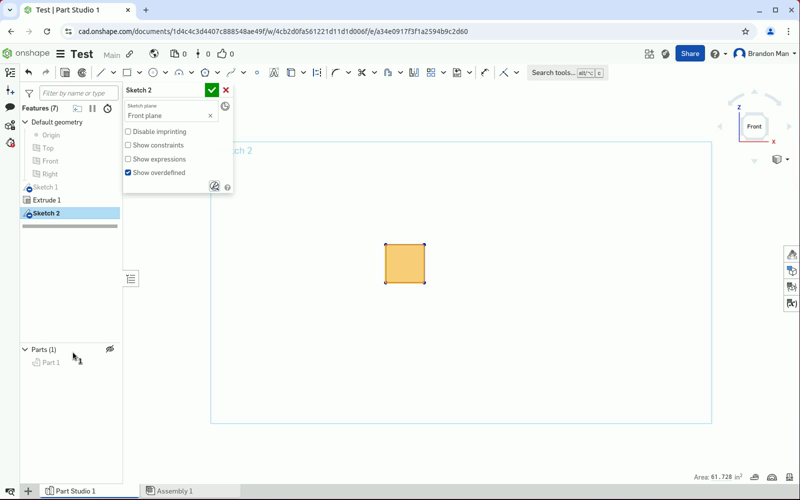
key(shift+y)
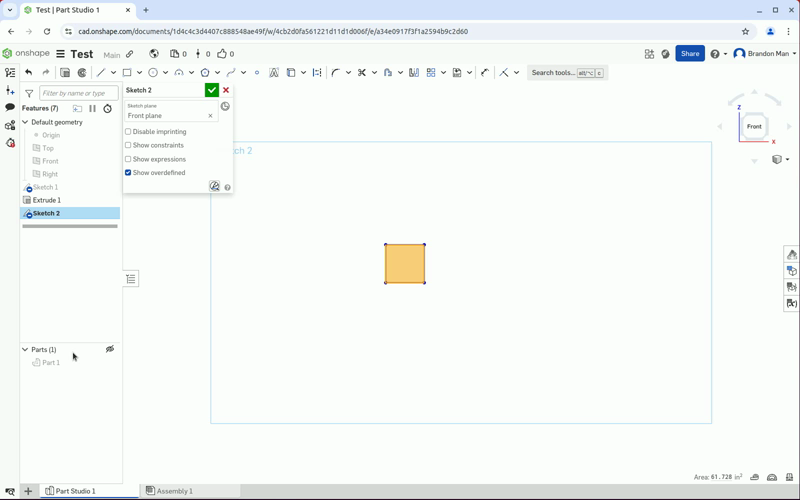
key(shift+e)
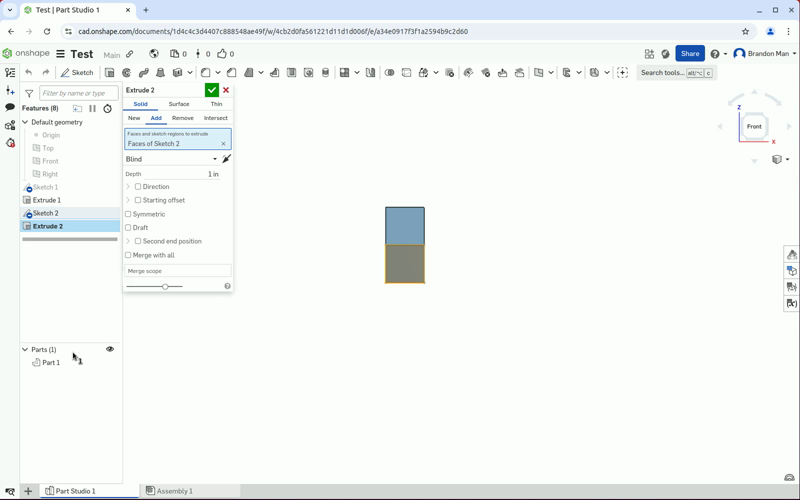
mouse_move(143, 106)
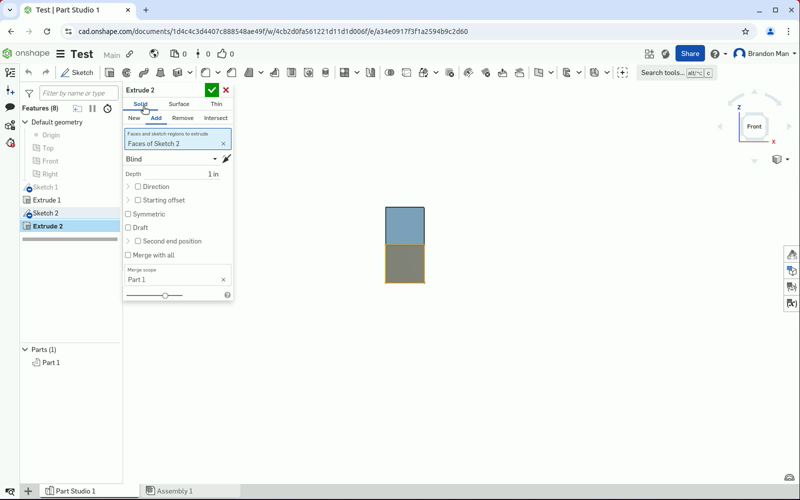
click(143, 106)
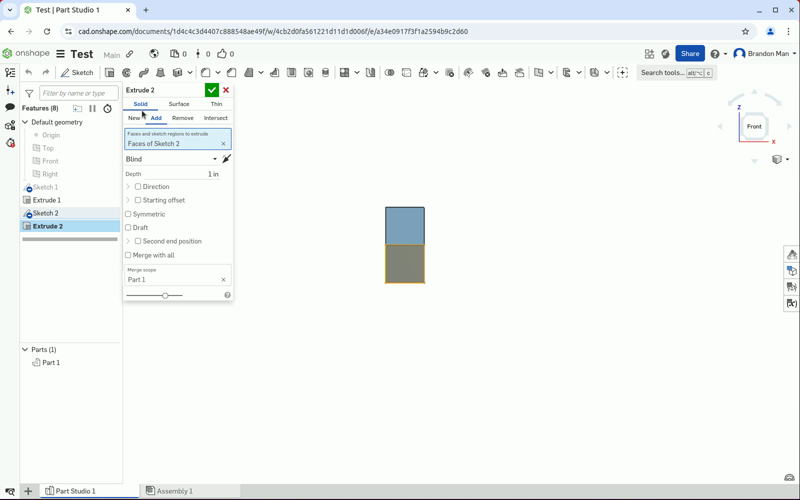
mouse_move(137, 120)
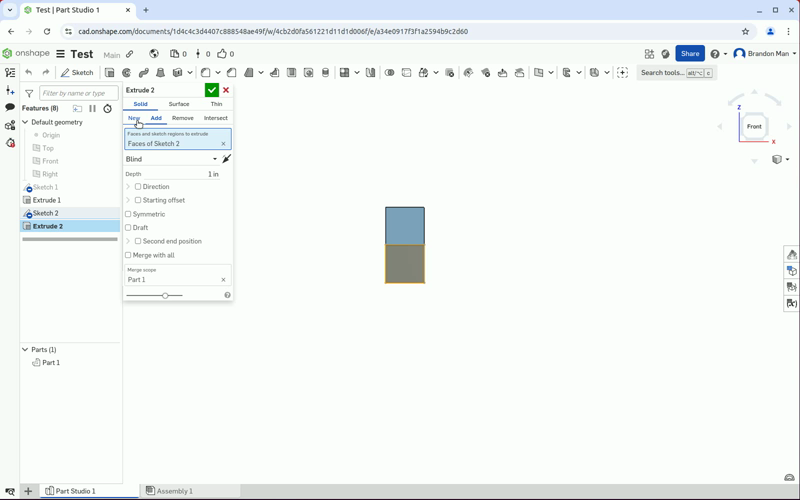
click(137, 120)
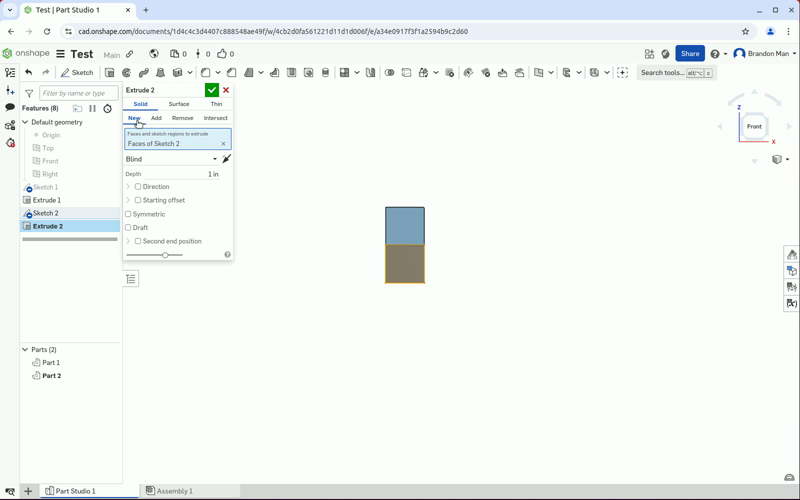
key(tab, 4)
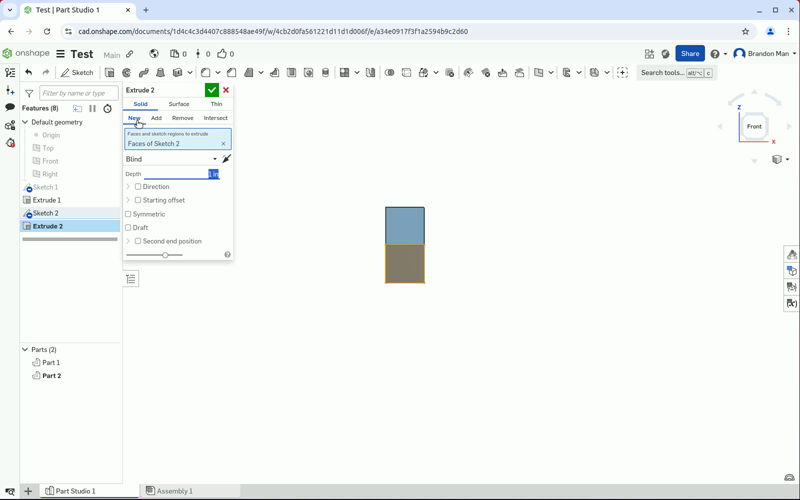
text(7.703)
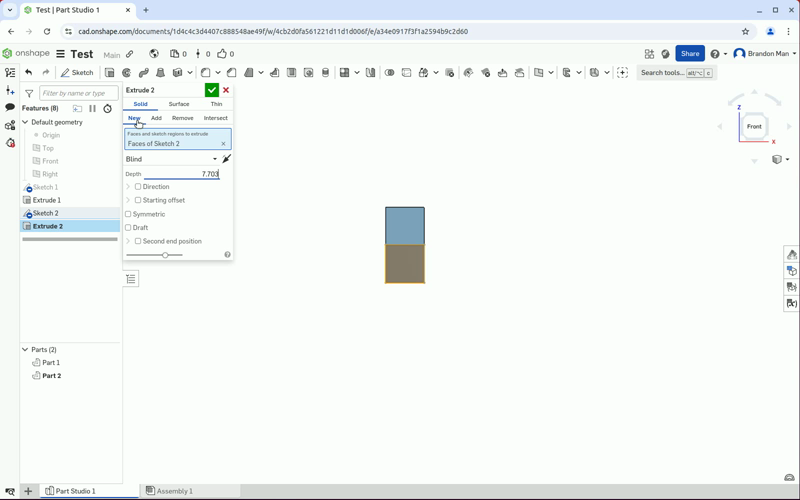
key(enter)
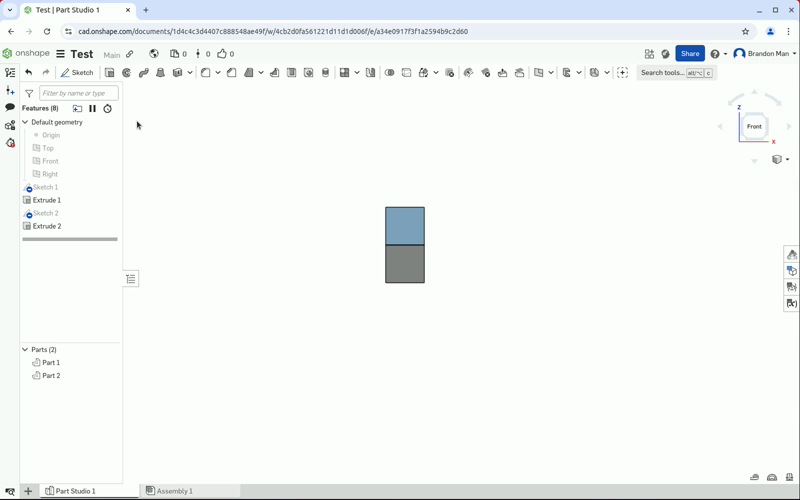
key(shift+h)
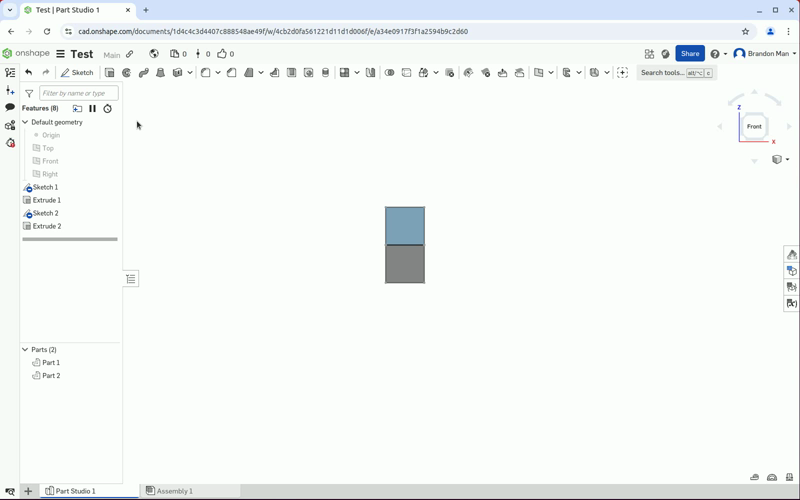
key(shift+h)
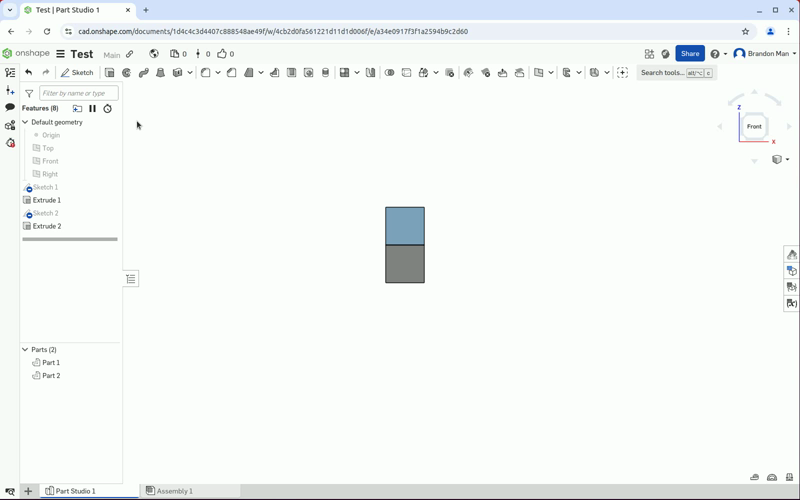
mouse_move(73, 189)
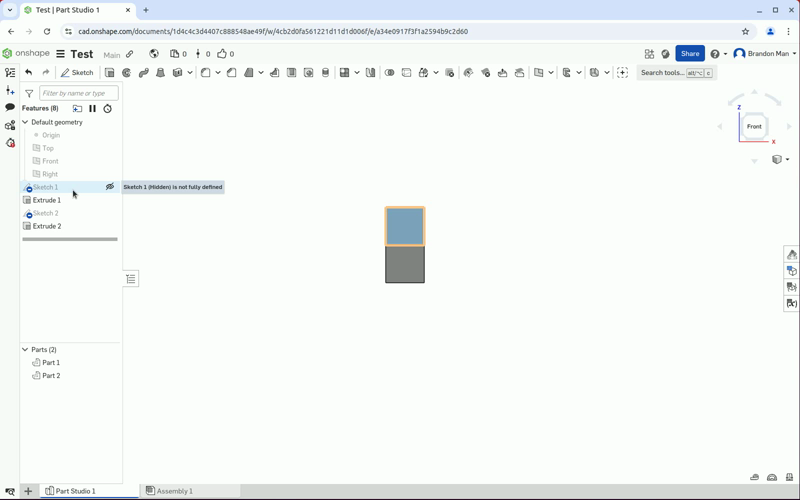
click(73, 189)
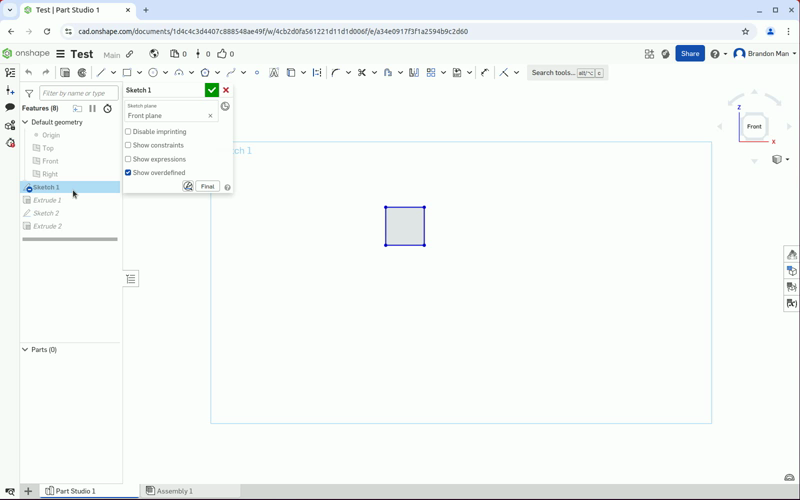
mouse_move(229, 92)
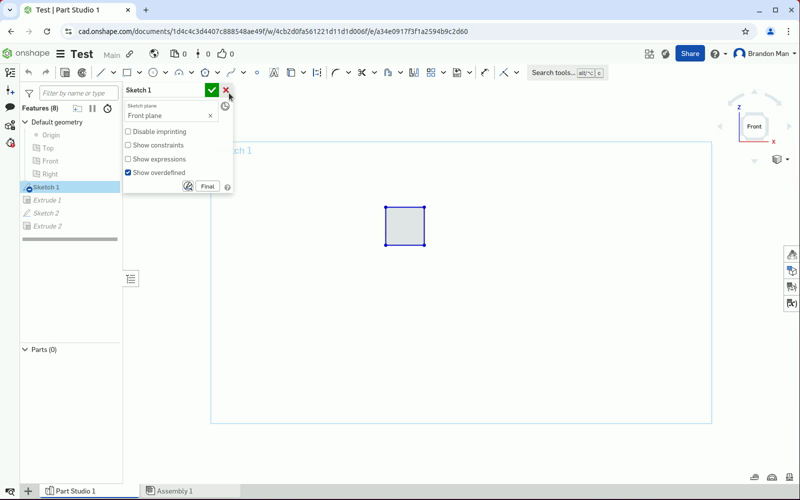
click(229, 92)
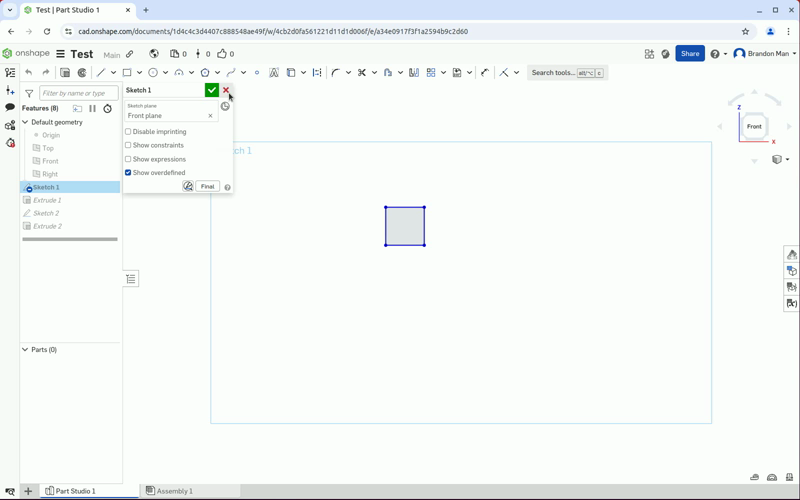
key(shift+s)
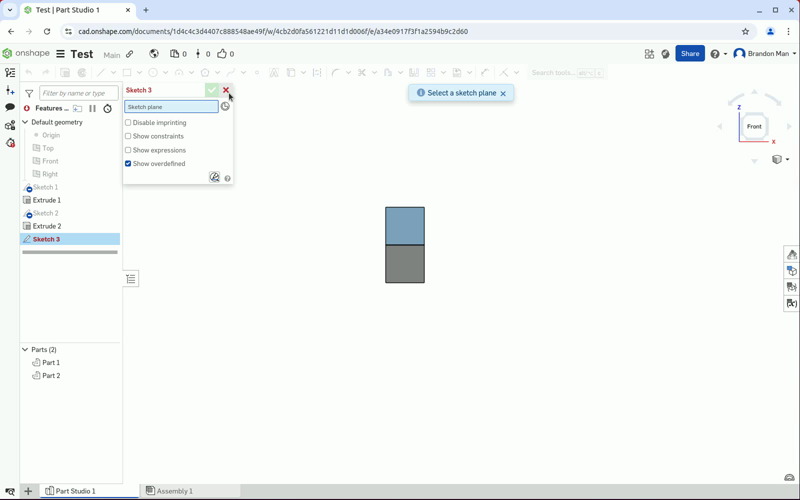
mouse_move(73, 163)
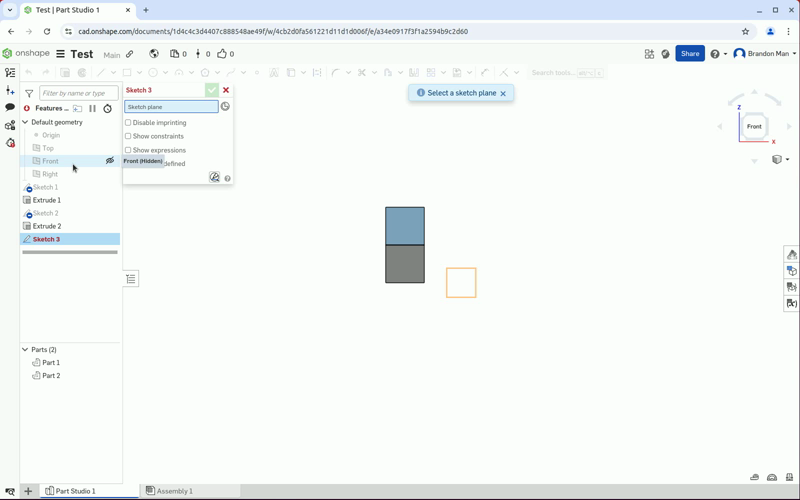
click(73, 163)
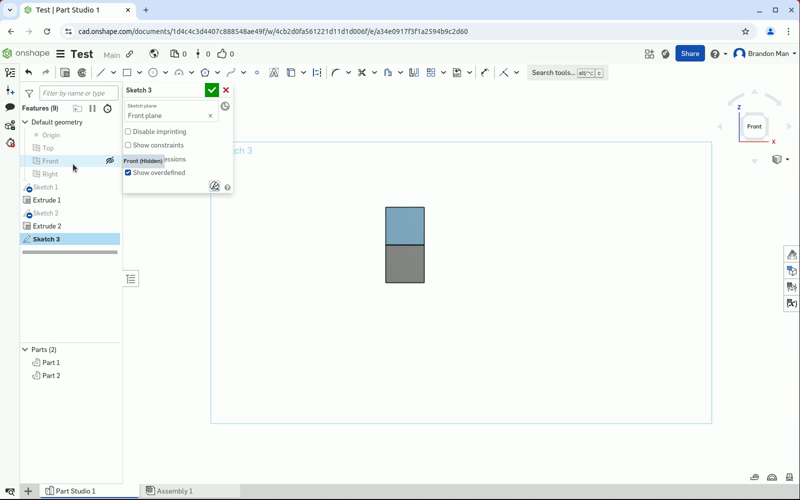
mouse_move(73, 352)
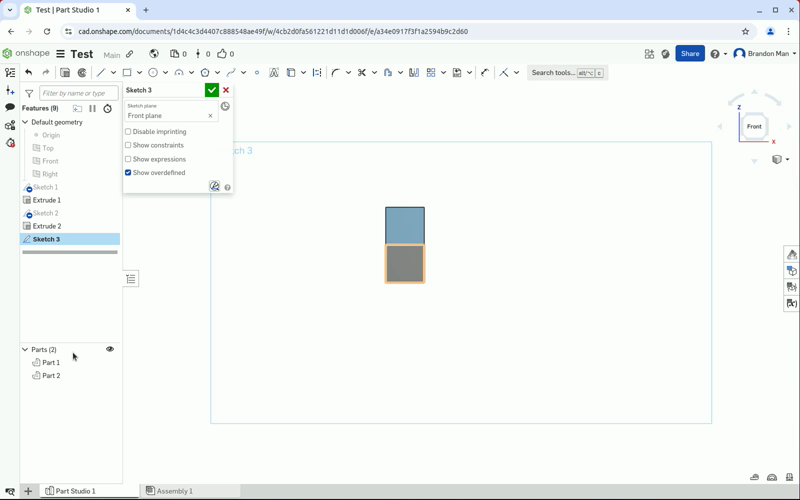
key(y)
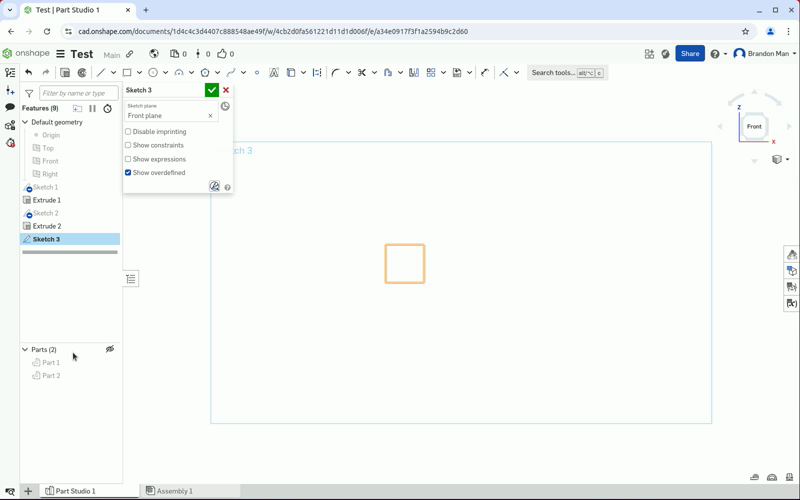
key(l)
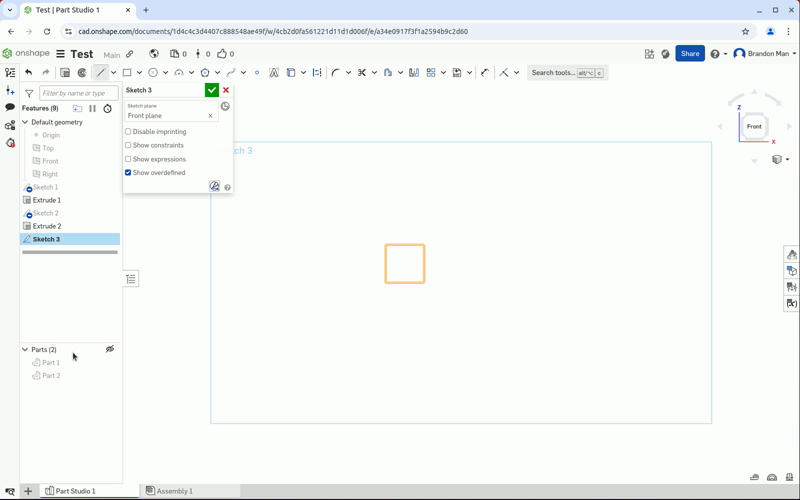
key_down(shift)
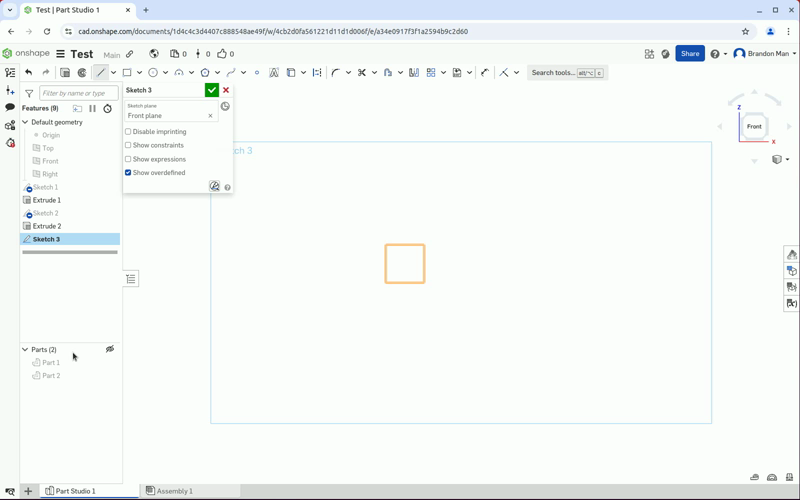
mouse_move(423, 282)
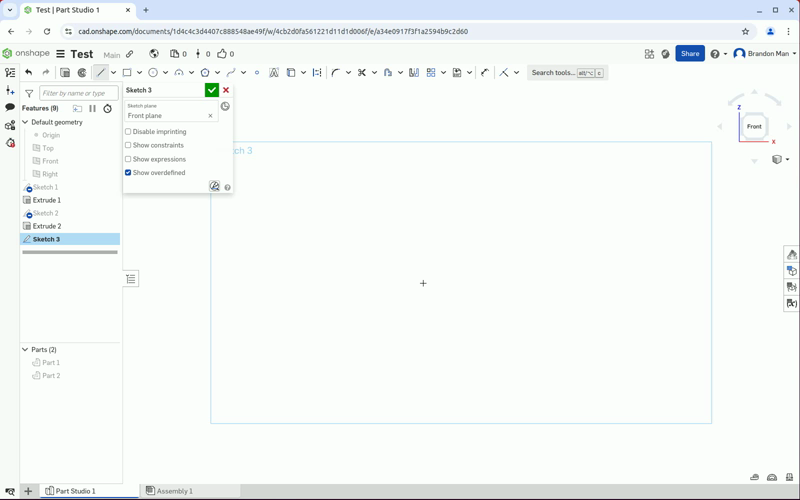
click(423, 282)
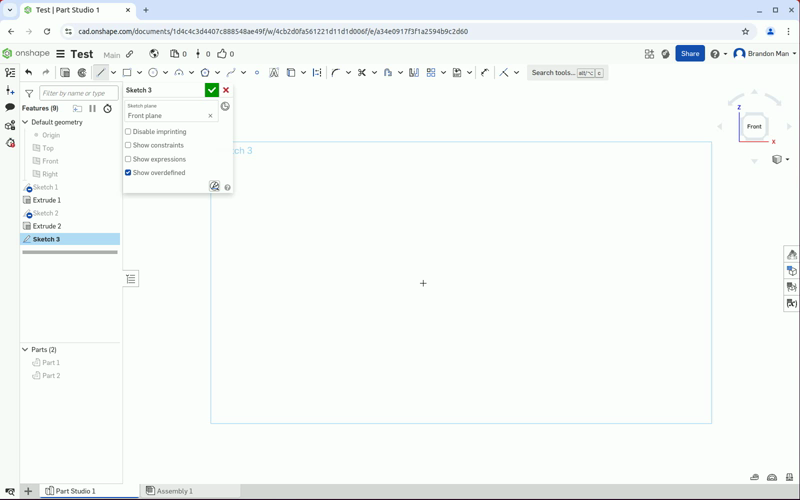
key_up(shift)
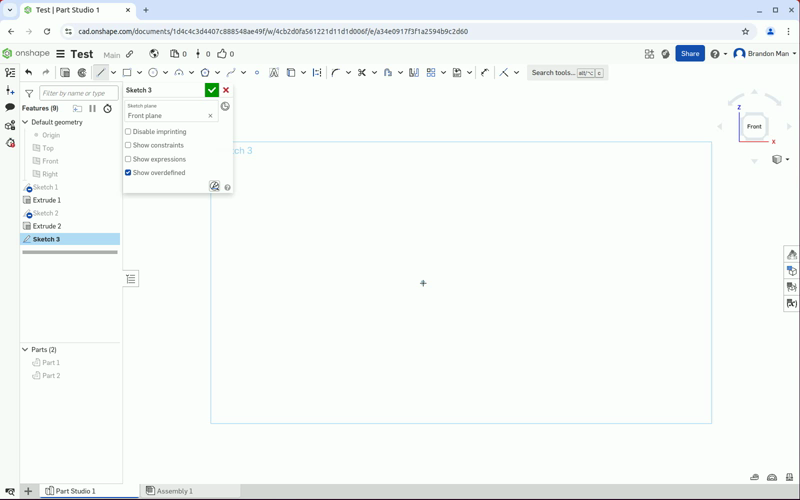
key_down(shift)
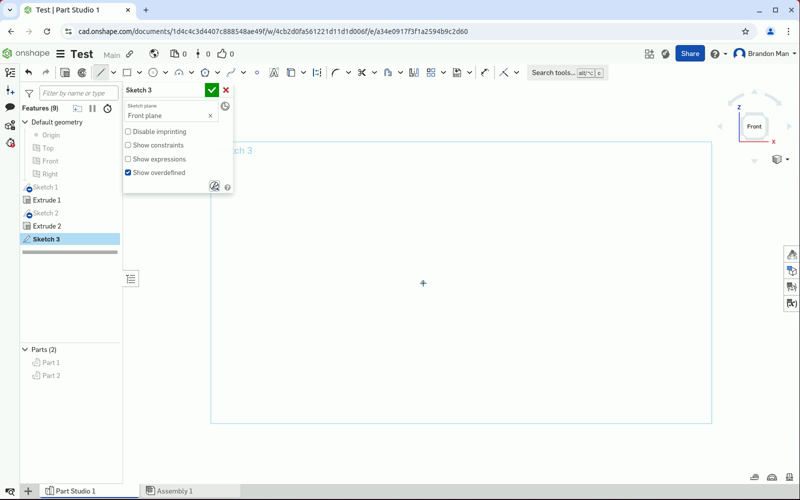
mouse_move(453, 282)
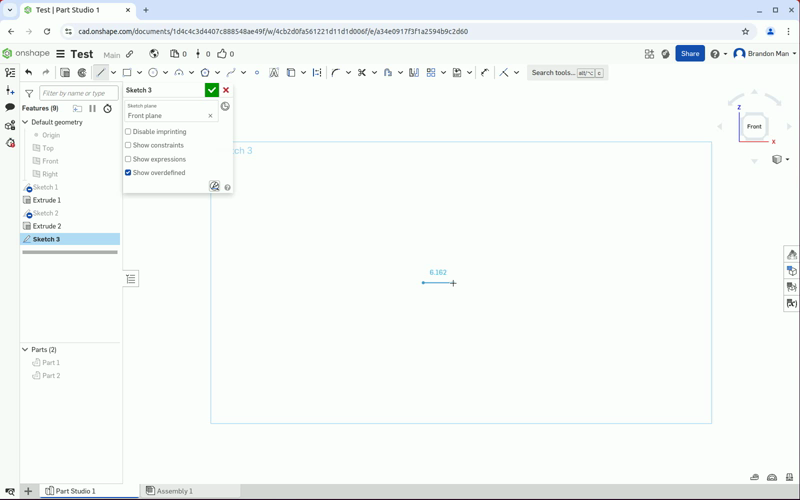
mouse_move(461, 282)
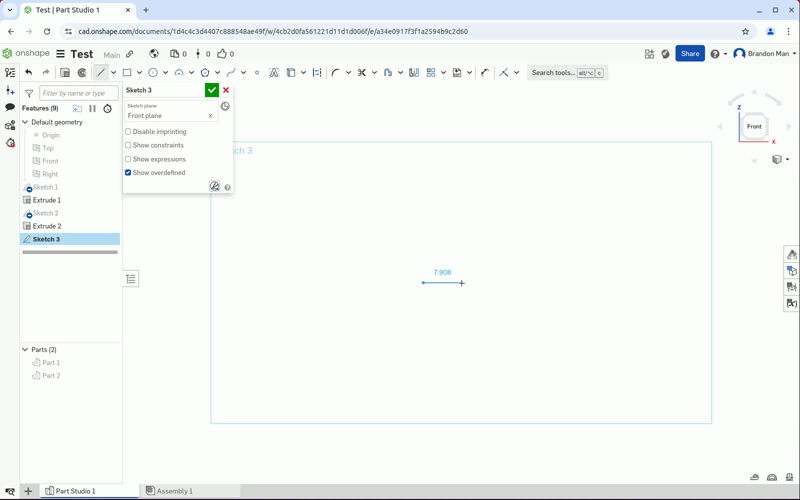
click(461, 282)
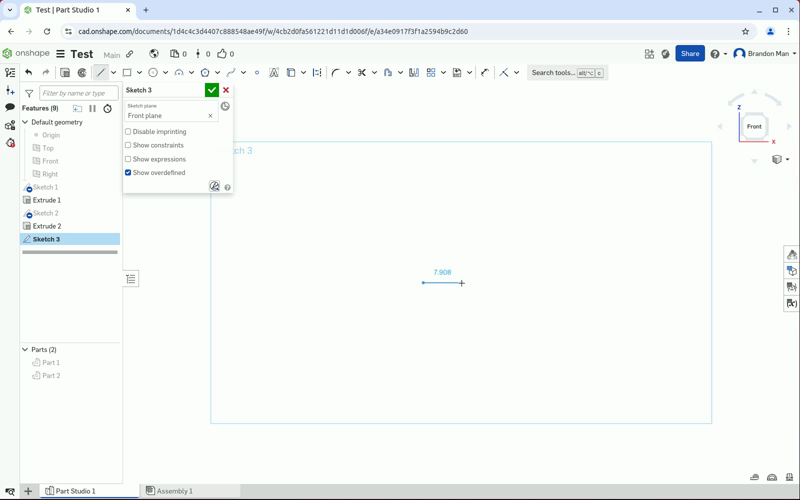
key_up(shift)
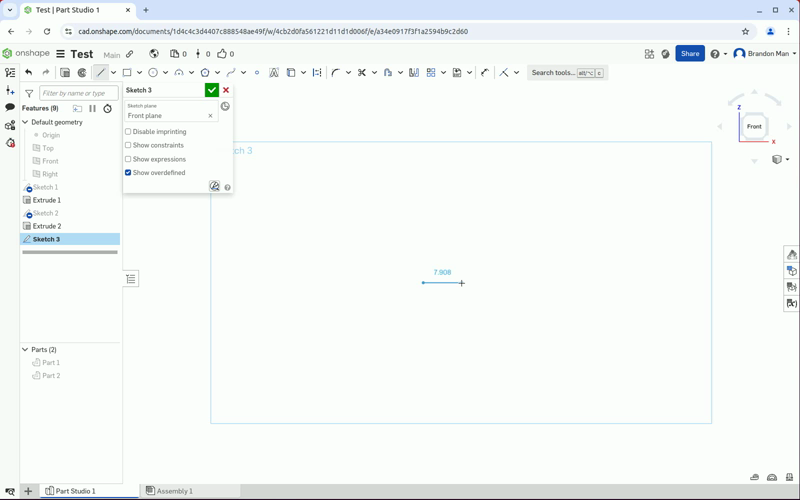
key_down(shift)
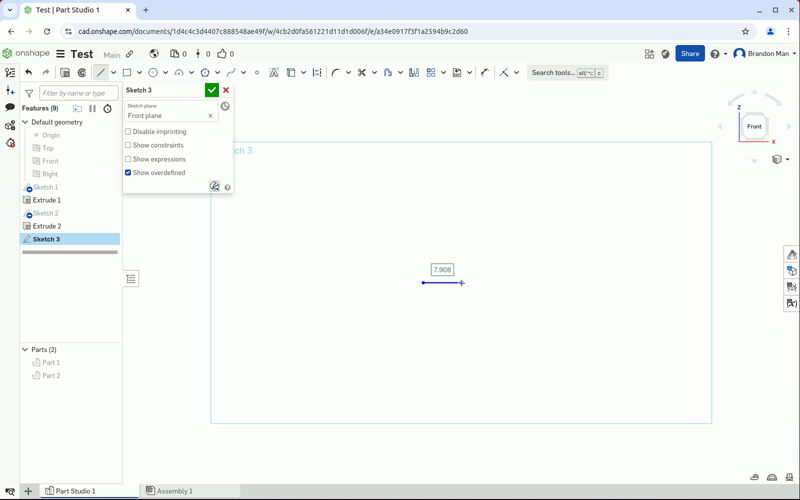
mouse_move(491, 282)
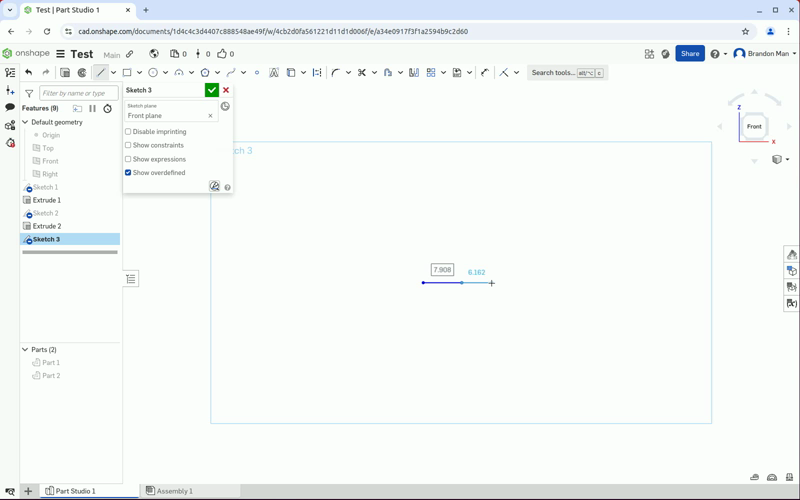
mouse_move(461, 244)
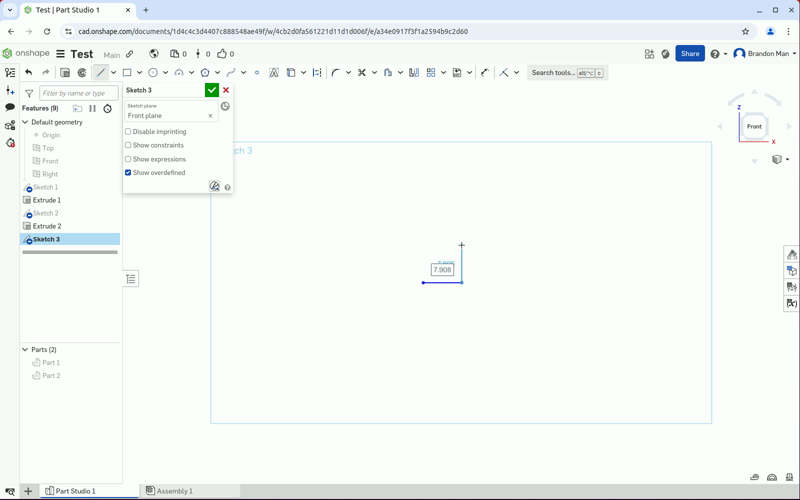
click(461, 244)
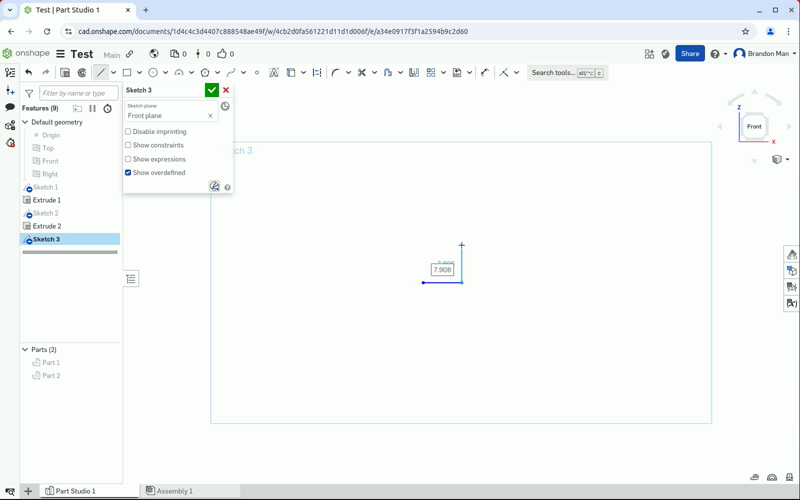
key_up(shift)
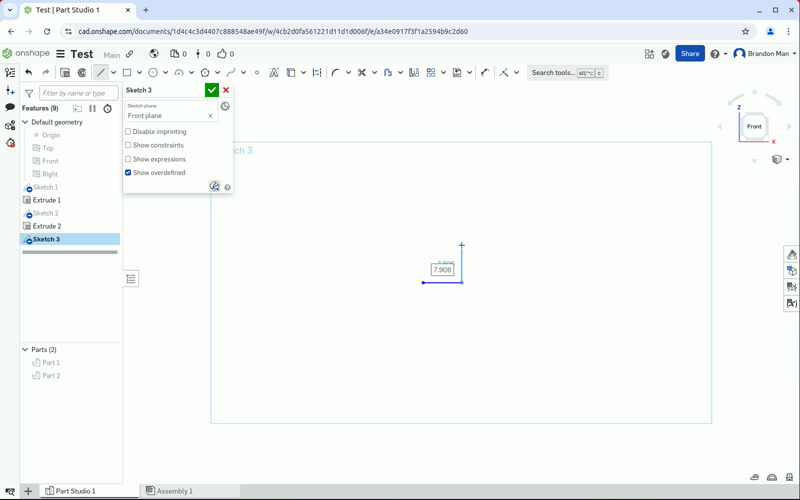
key_down(shift)
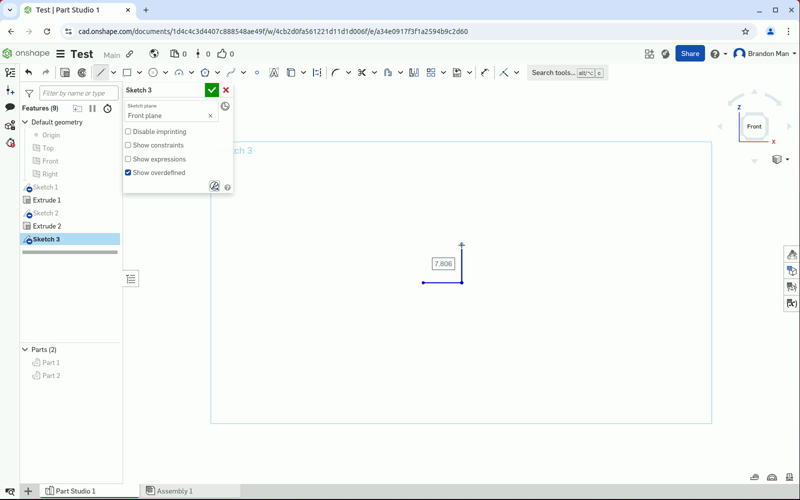
mouse_move(491, 244)
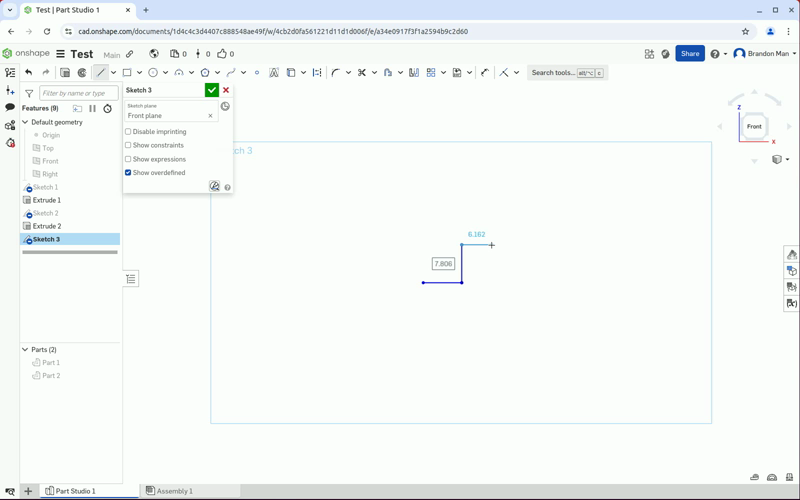
mouse_move(423, 244)
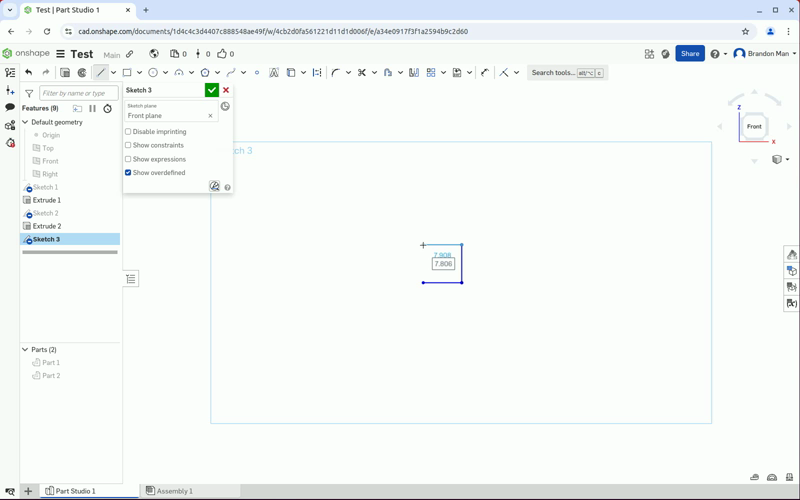
click(423, 244)
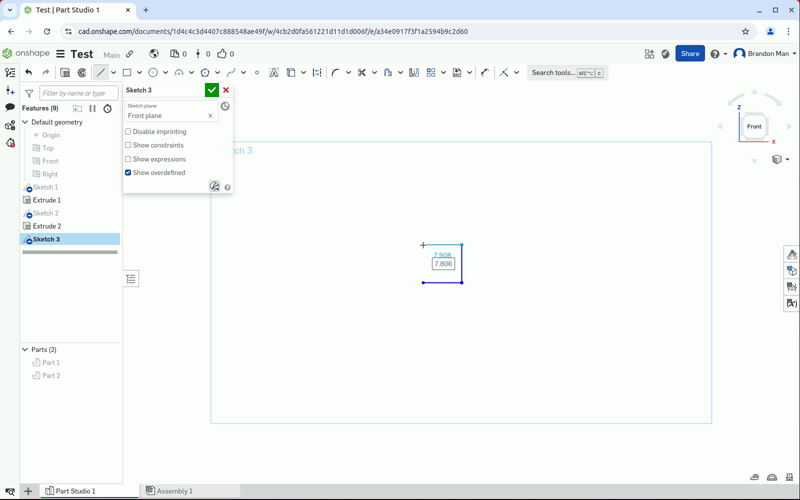
key_up(shift)
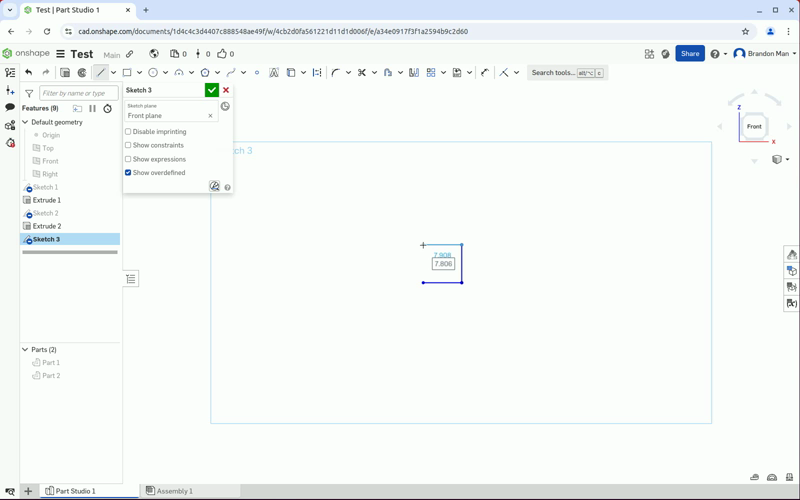
mouse_move(453, 244)
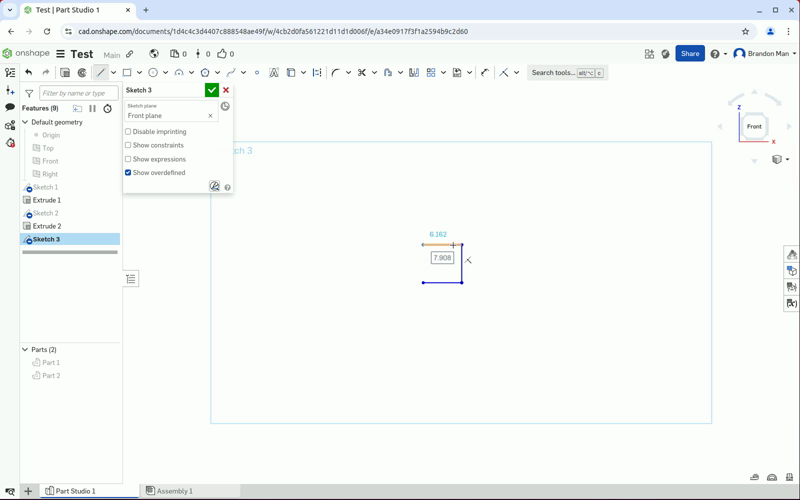
key_down(shift)
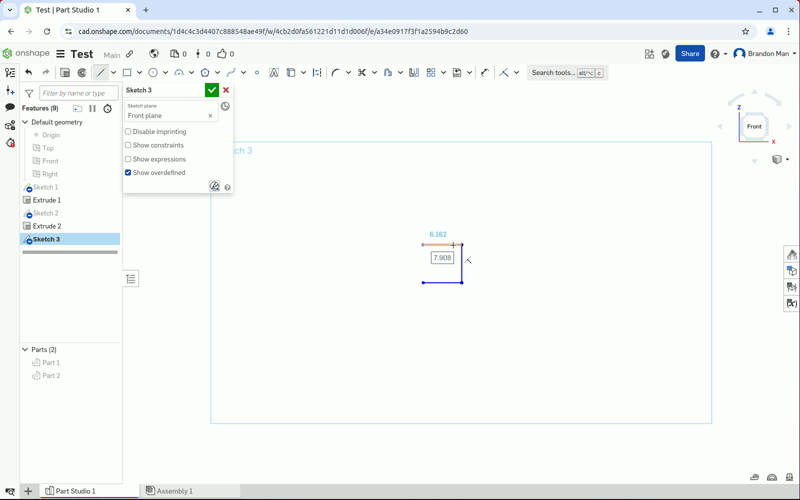
mouse_move(423, 282)
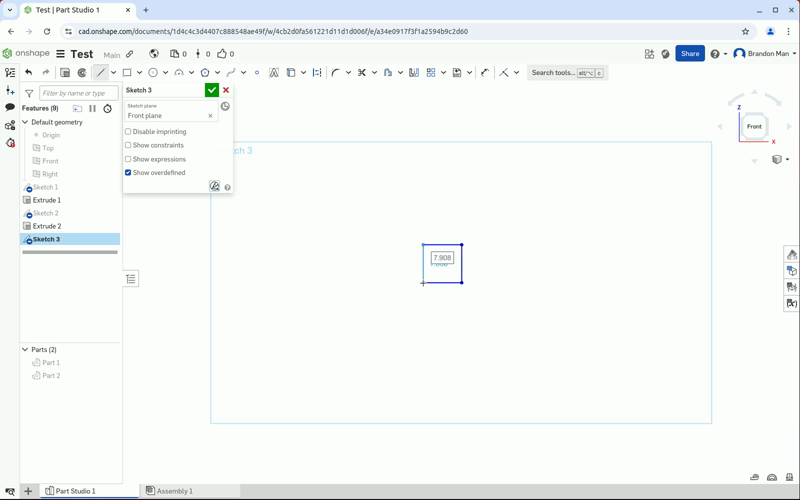
key_up(shift)
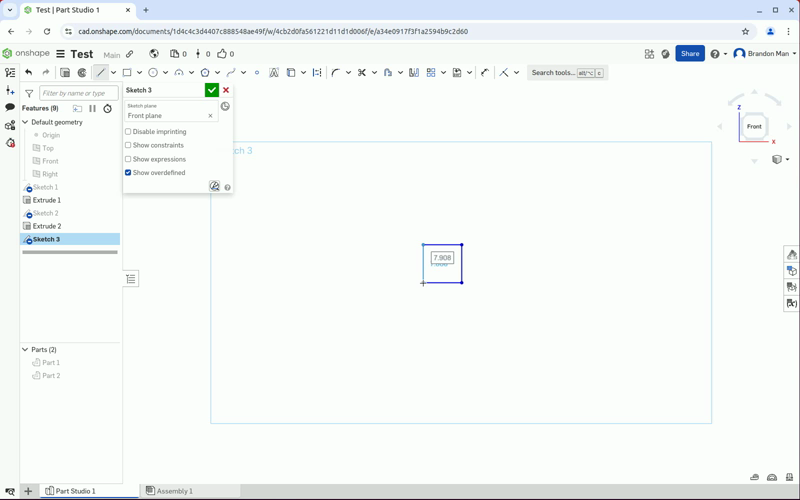
click(423, 282)
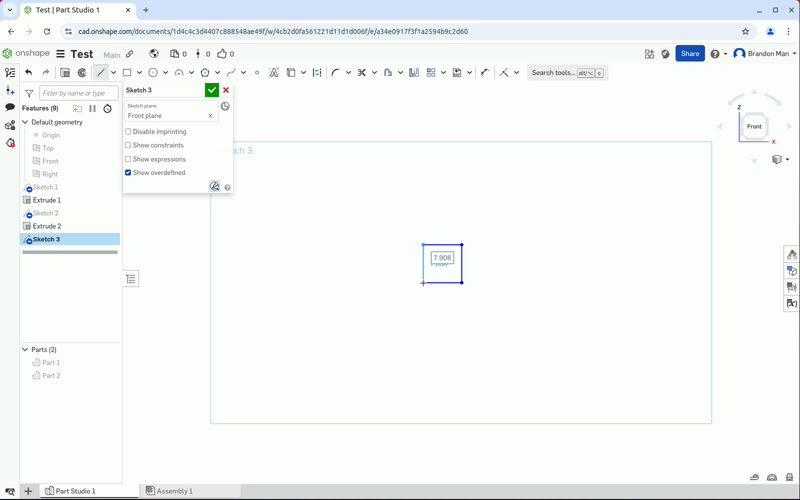
key(esc)
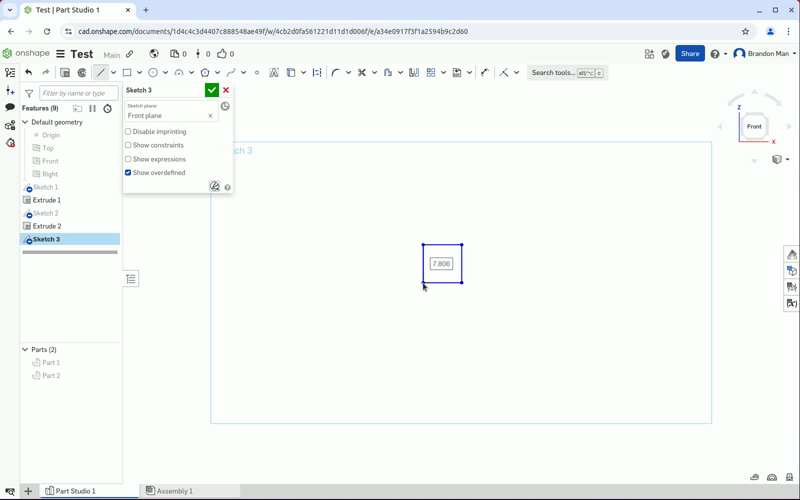
mouse_move(440, 270)
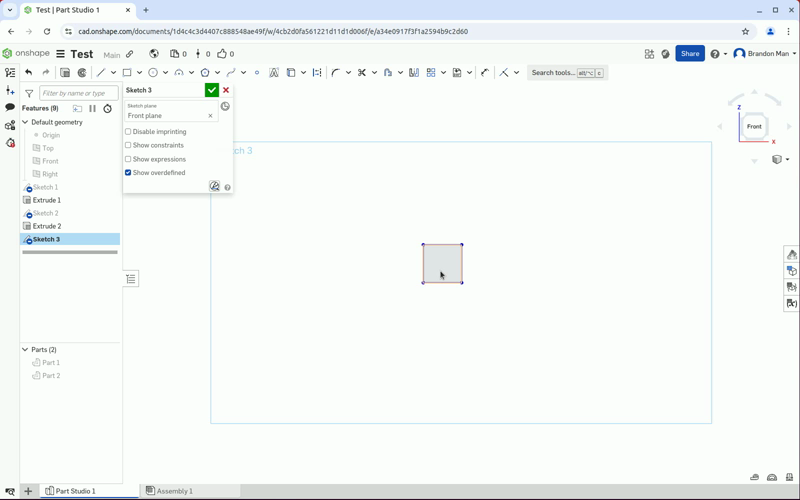
scroll(6)
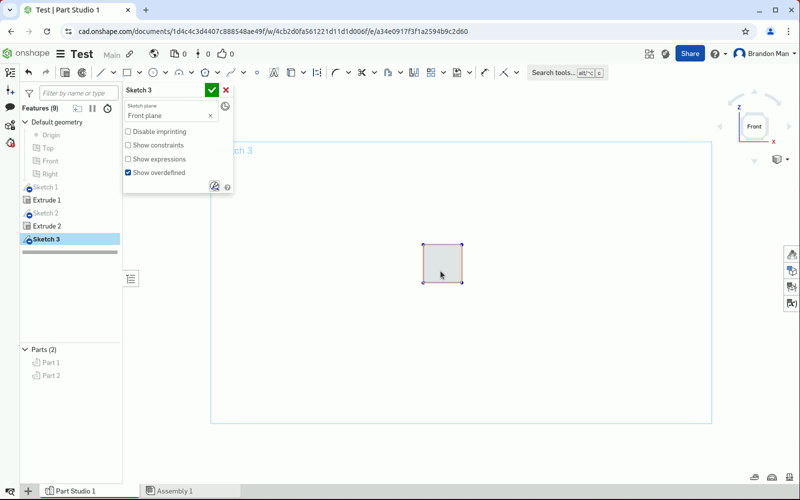
scroll(6)
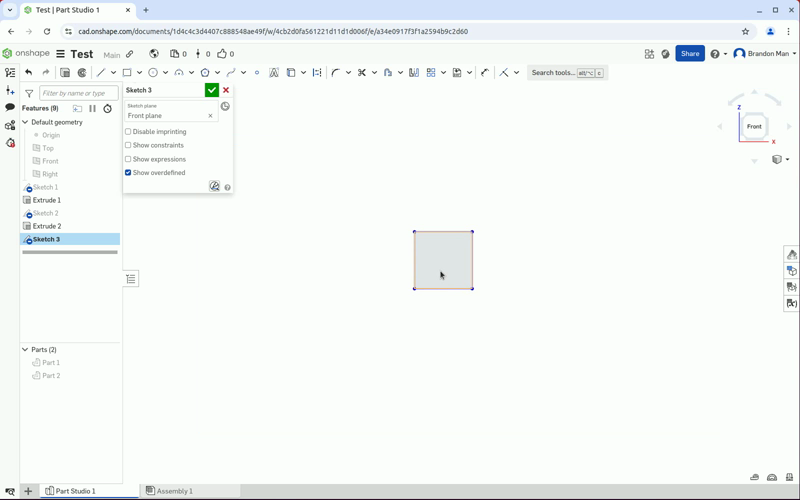
scroll(6)
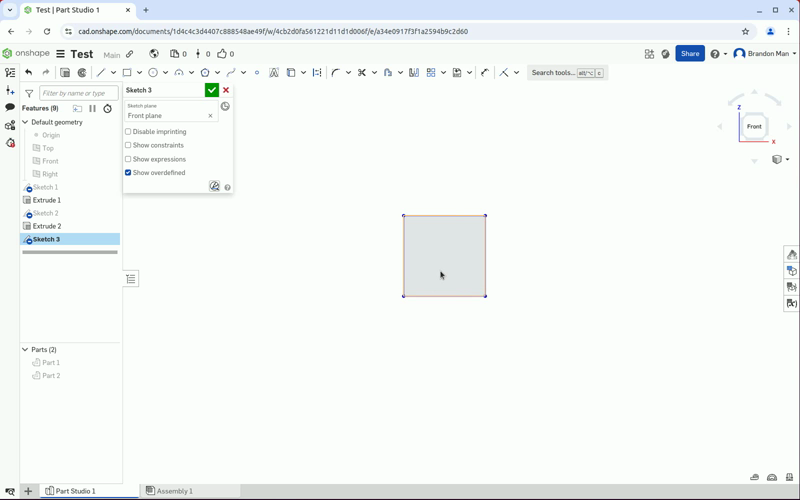
scroll(6)
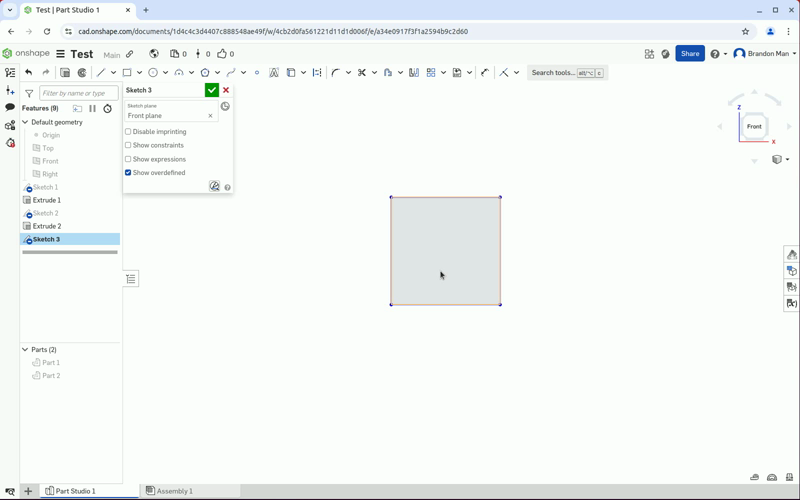
scroll(6)
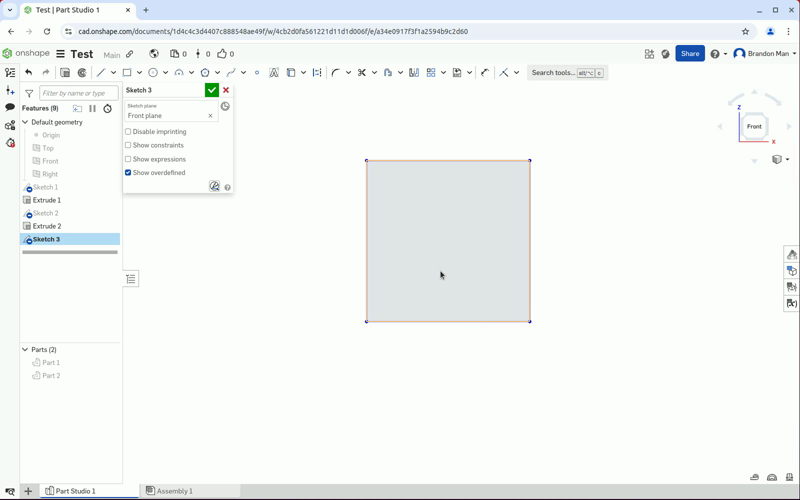
scroll(6)
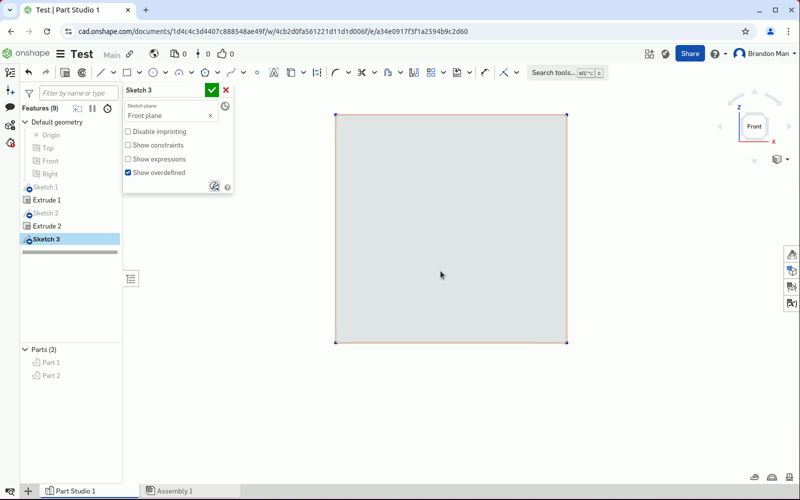
scroll(6)
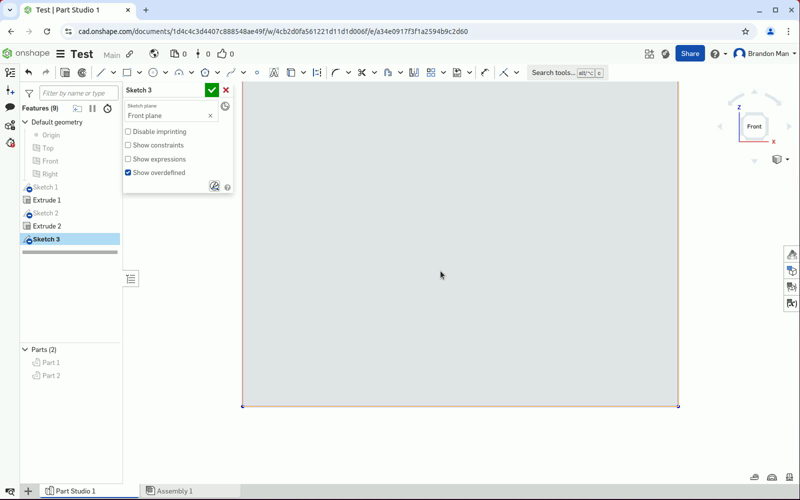
click(440, 270)
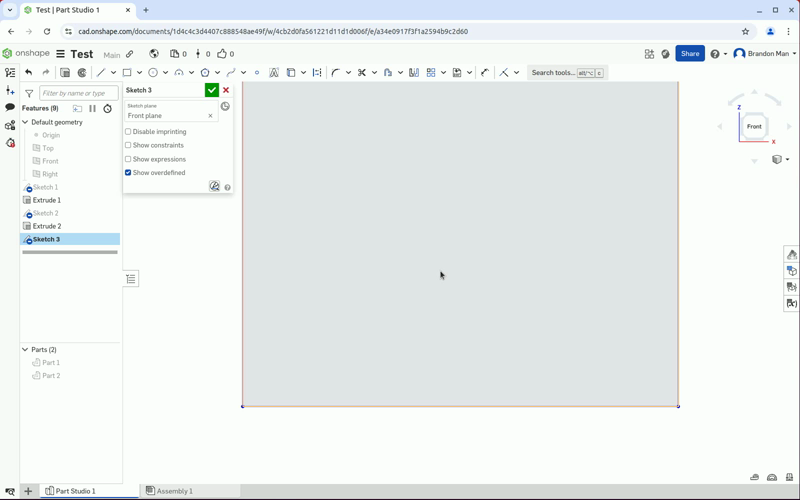
scroll(-6)
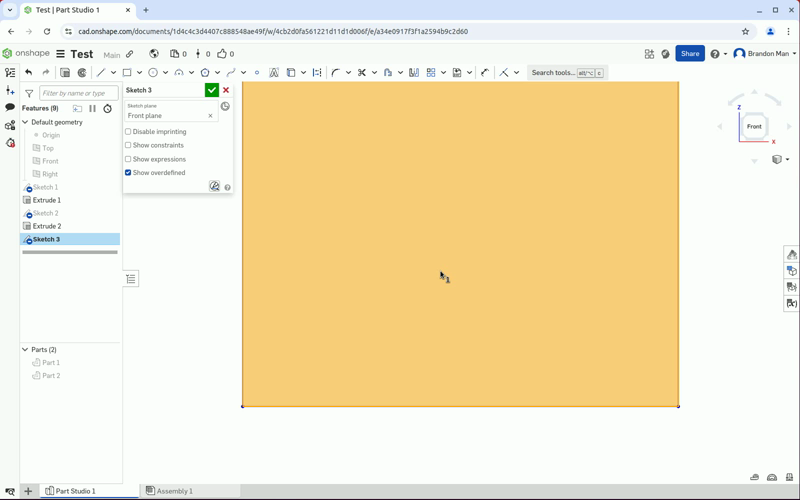
scroll(-6)
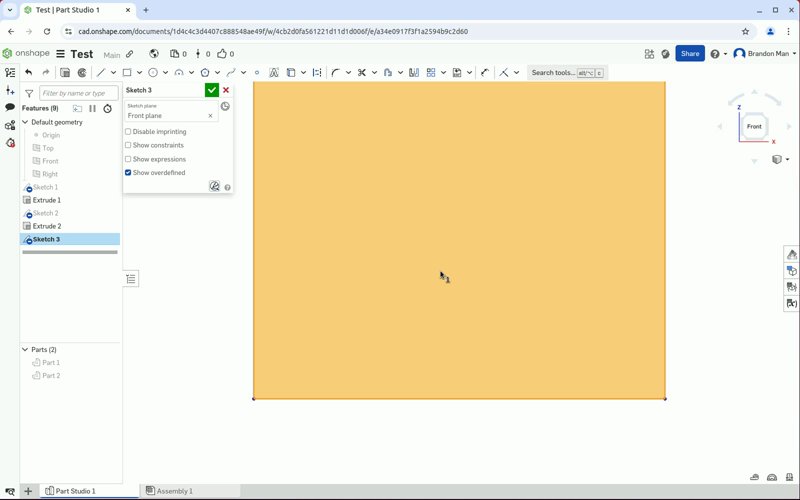
scroll(-6)
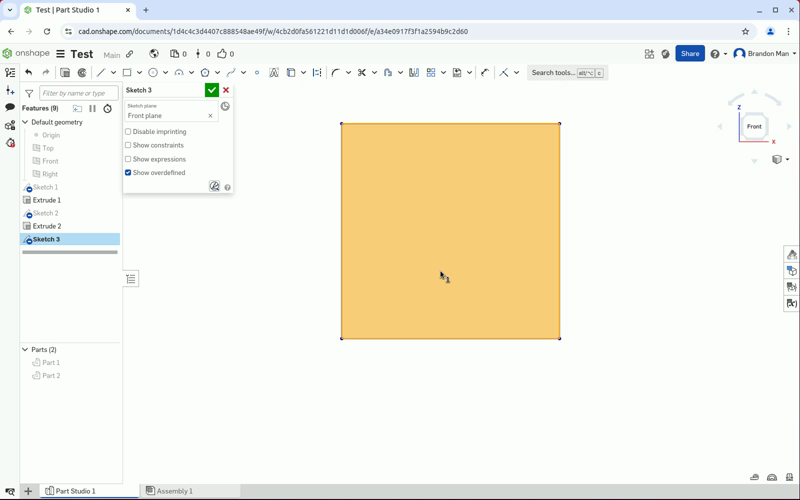
scroll(-6)
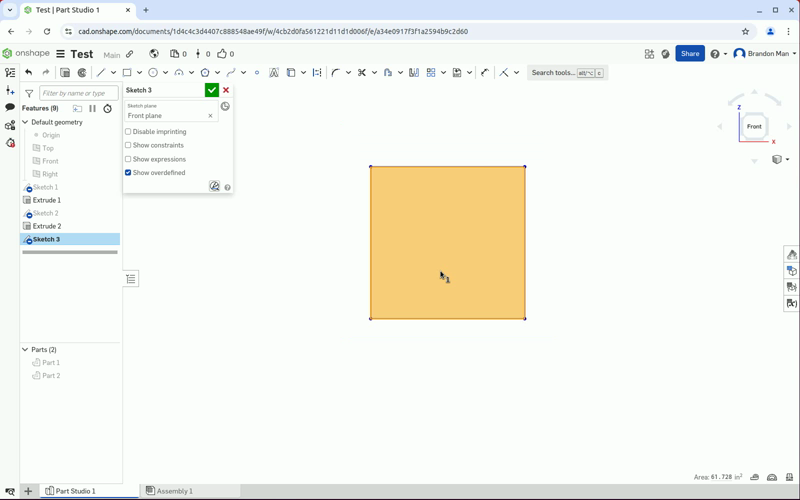
scroll(-6)
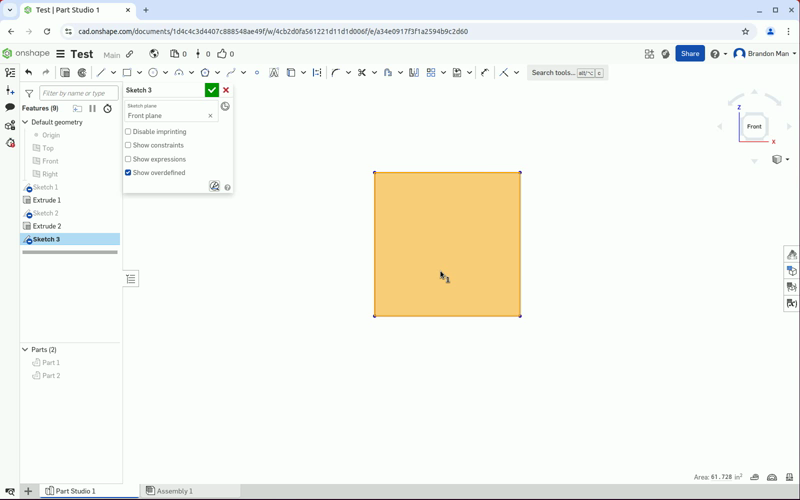
scroll(-6)
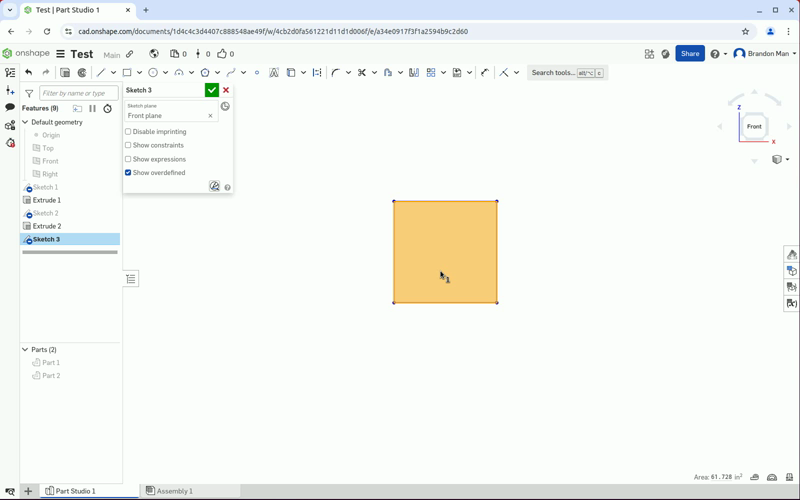
scroll(-6)
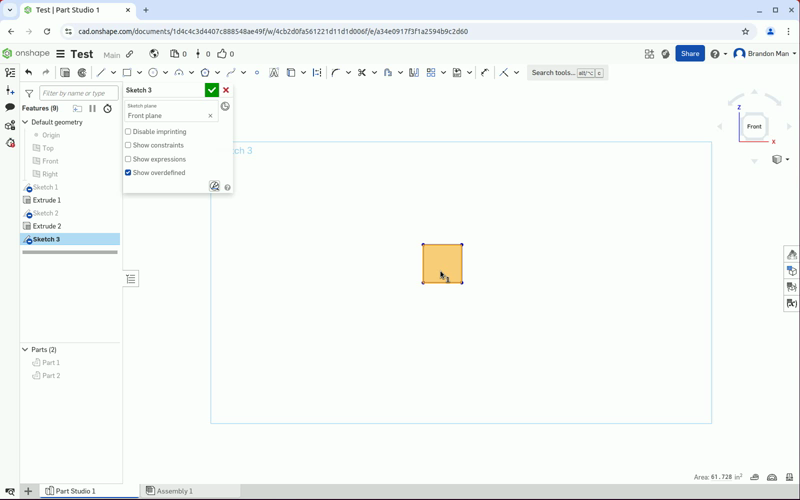
mouse_move(73, 352)
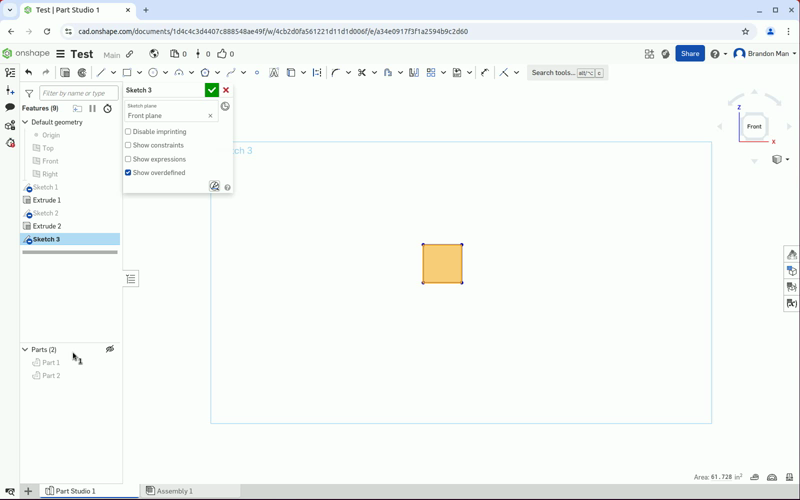
key(shift+y)
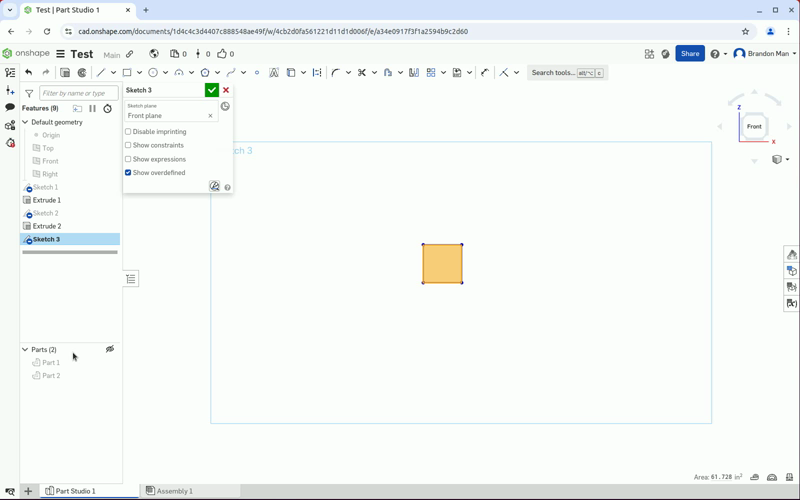
key(shift+e)
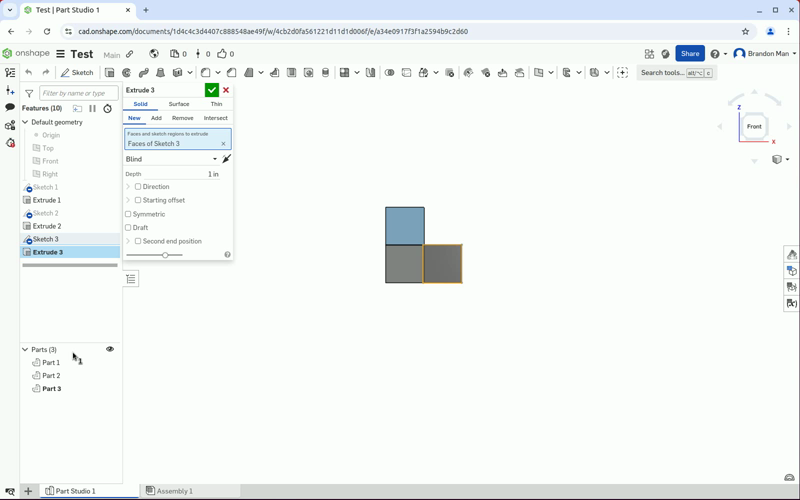
mouse_move(143, 106)
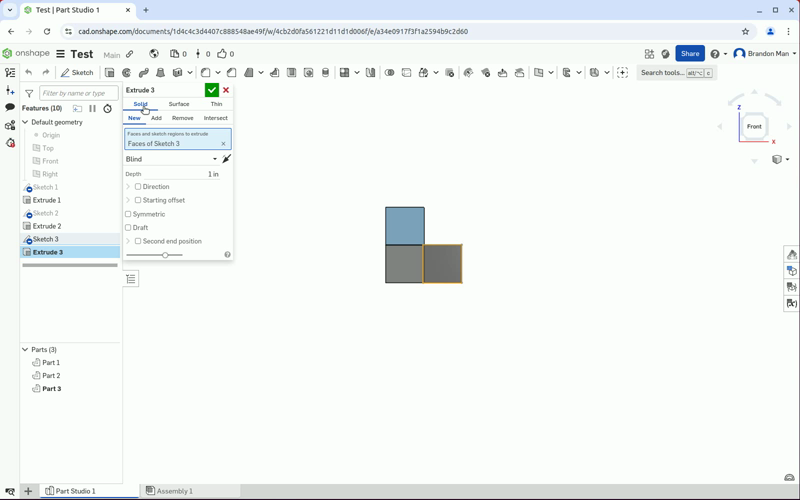
click(143, 106)
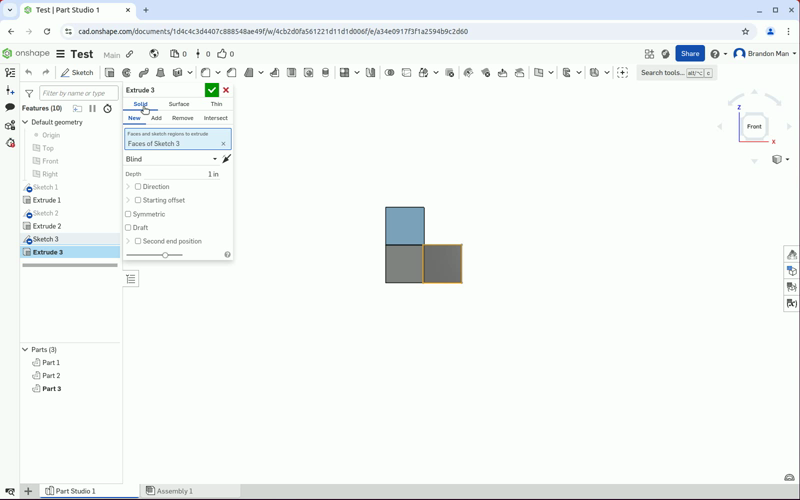
mouse_move(137, 120)
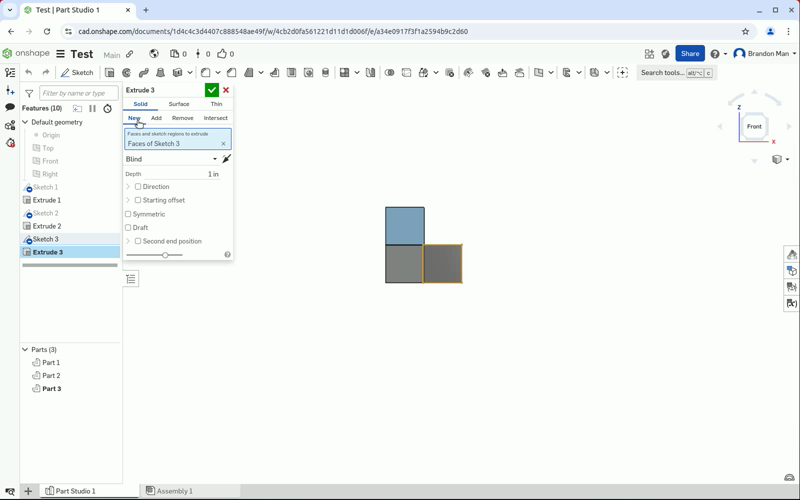
click(137, 120)
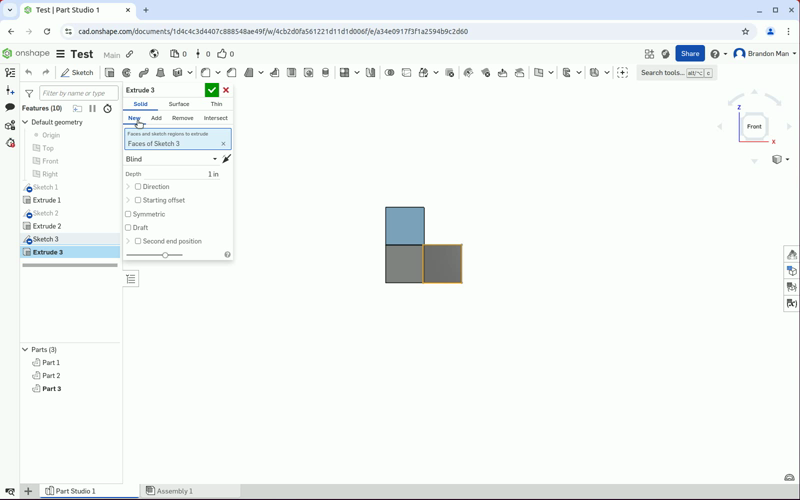
key(tab, 4)
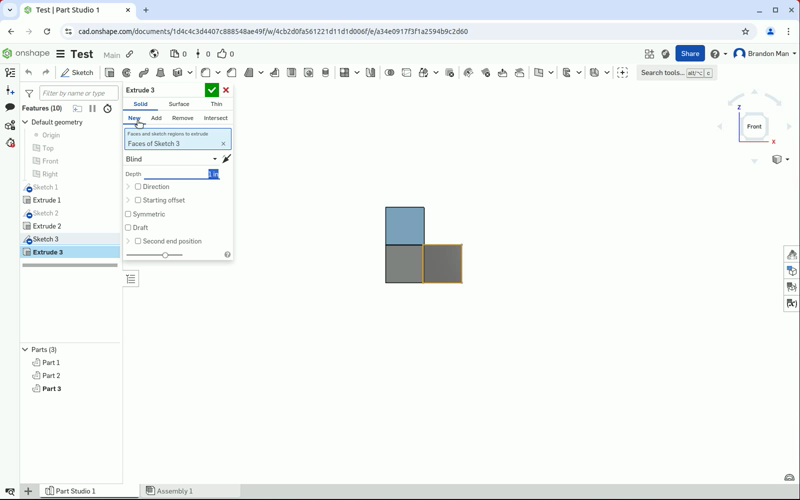
text(7.703)
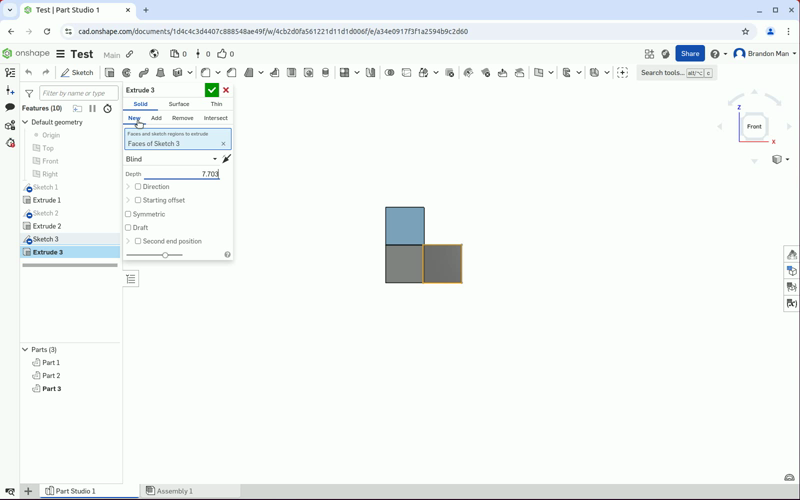
key(enter)
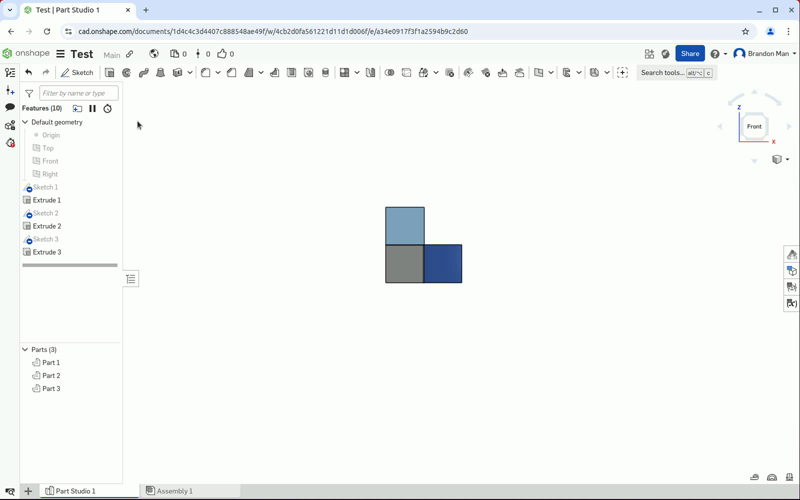
key(shift+h)
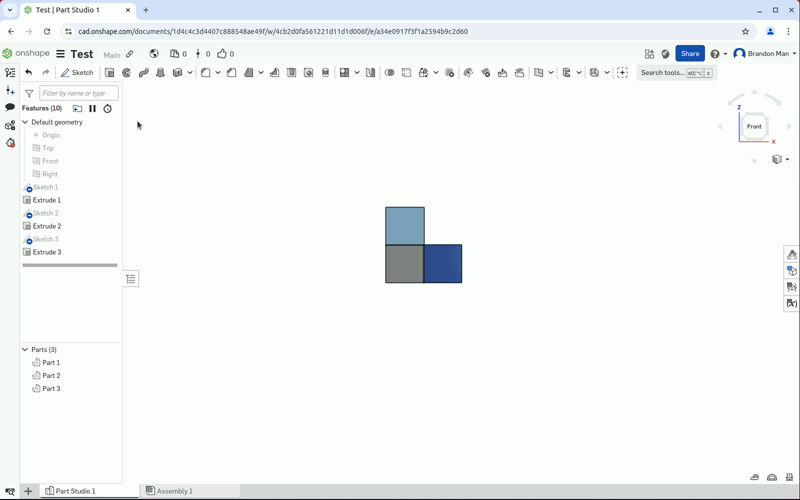
key(shift+h)
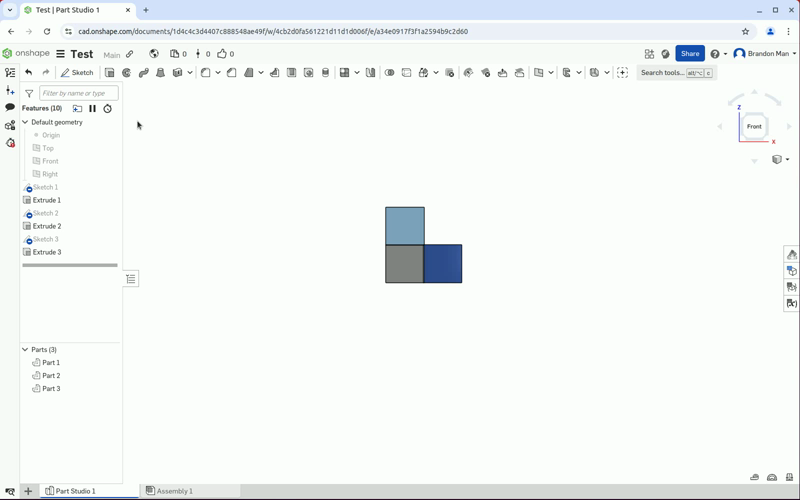
mouse_move(73, 189)
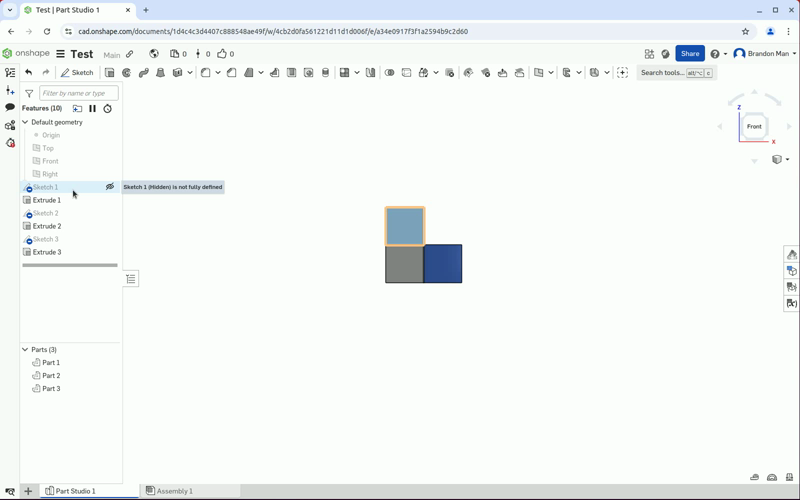
click(73, 189)
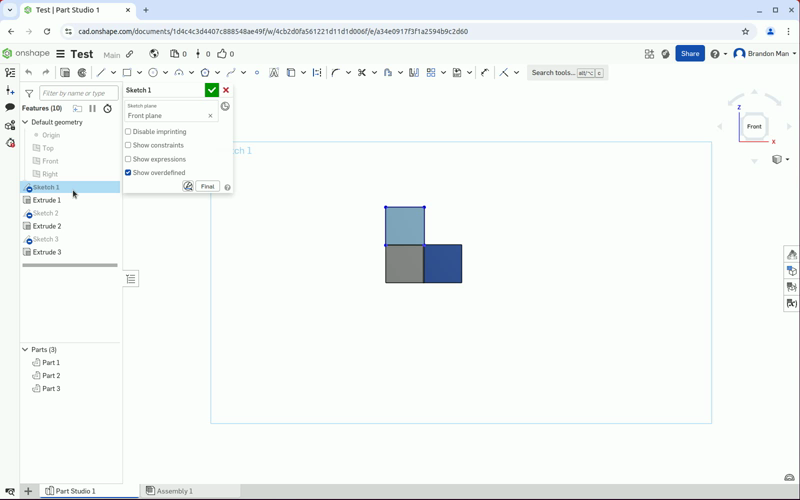
mouse_move(229, 92)
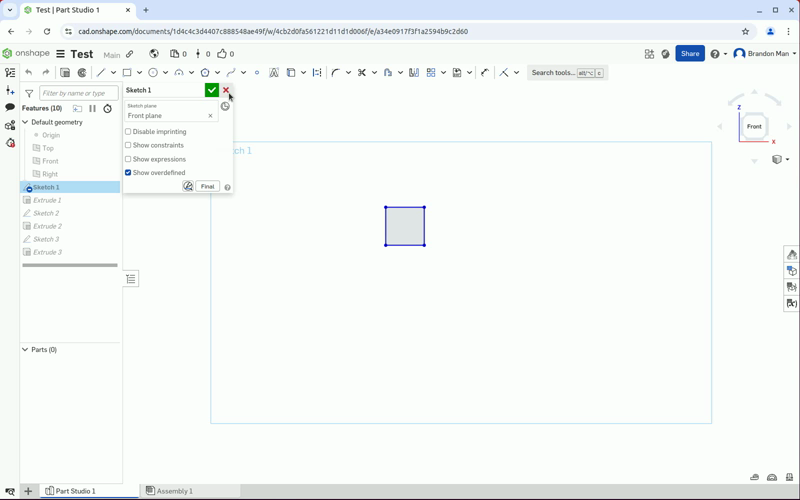
click(229, 92)
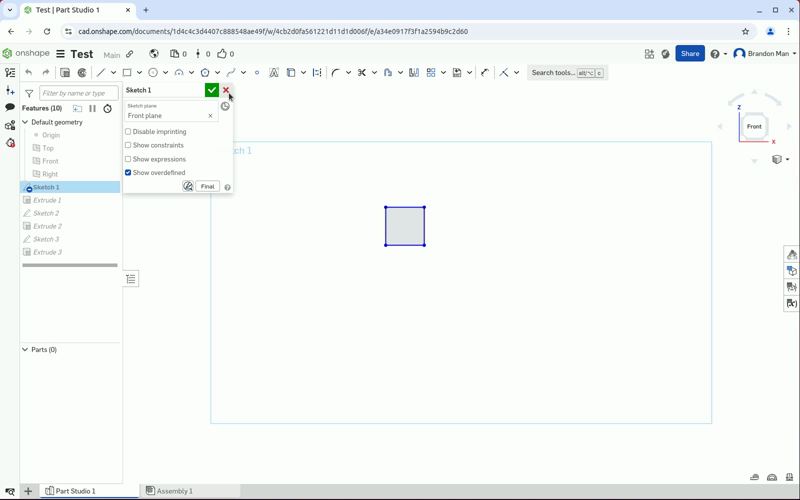
key(shift+s)
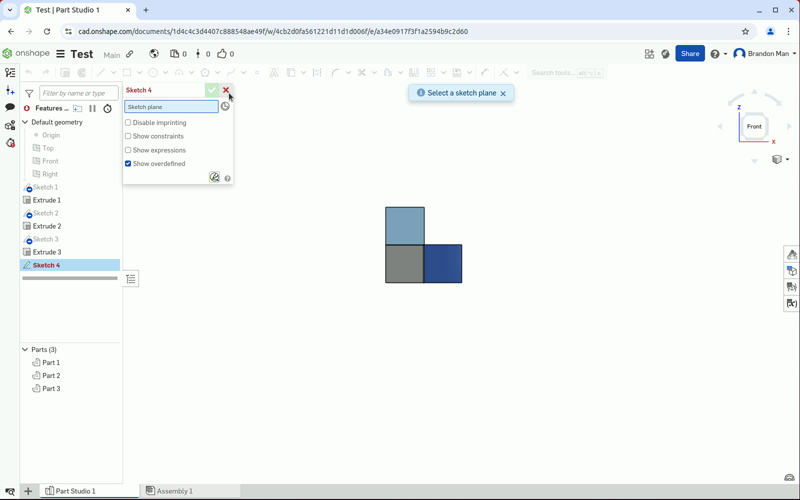
mouse_move(73, 163)
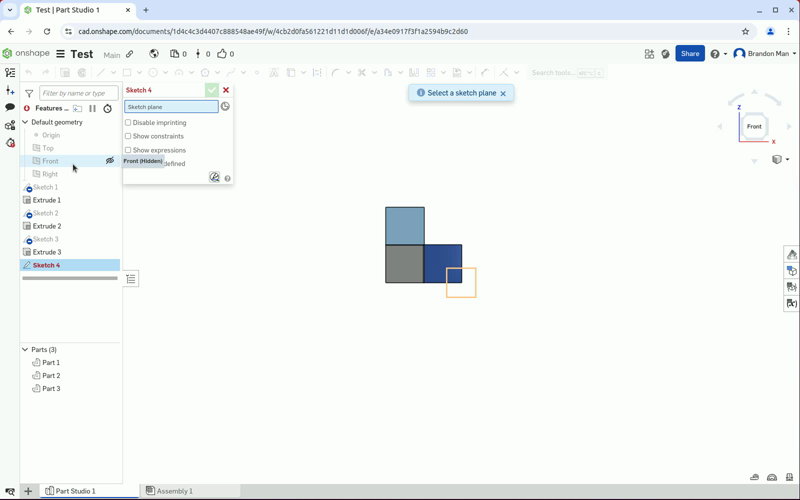
click(73, 163)
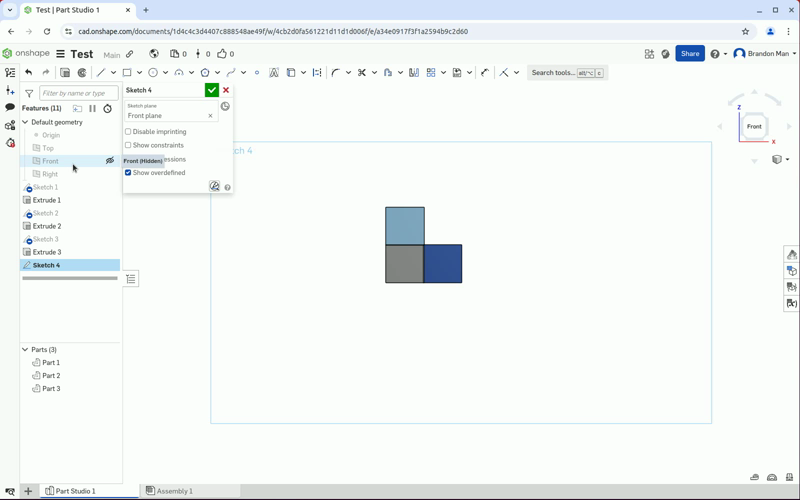
mouse_move(73, 352)
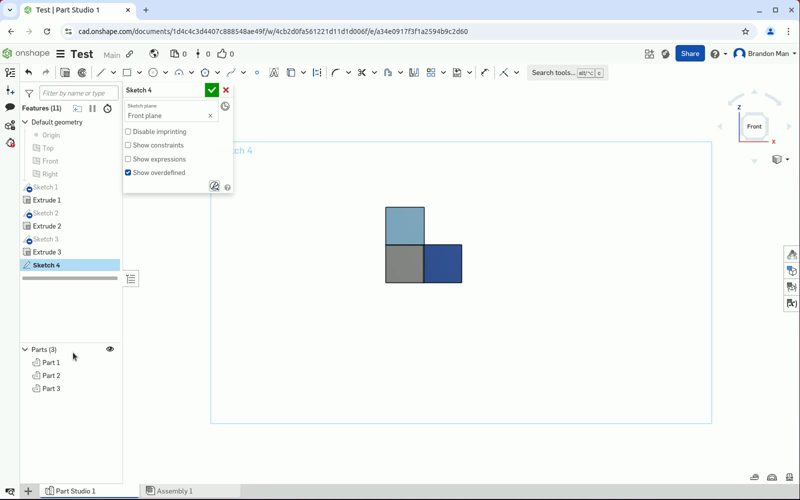
key(y)
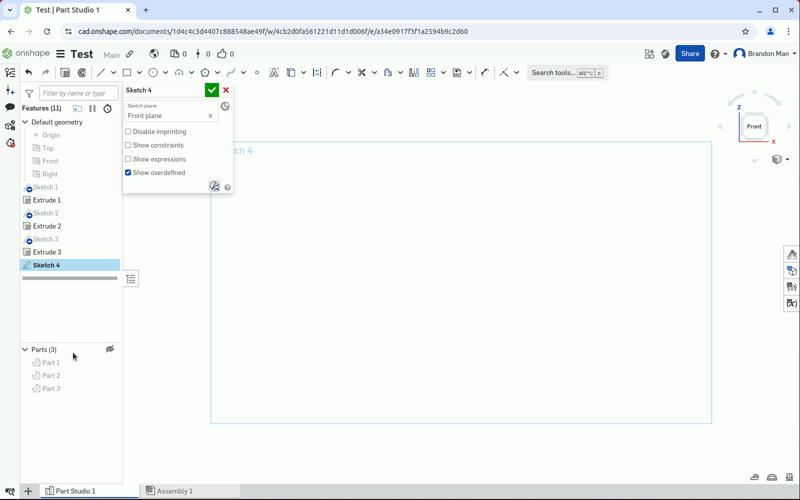
key(l)
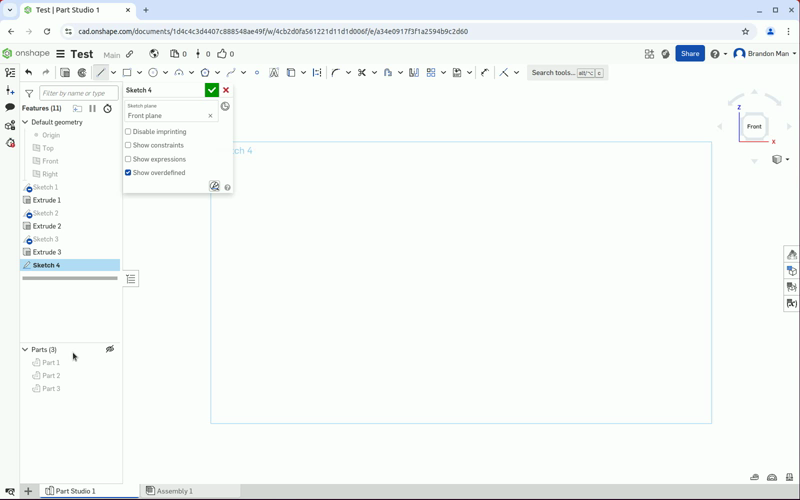
key_down(shift)
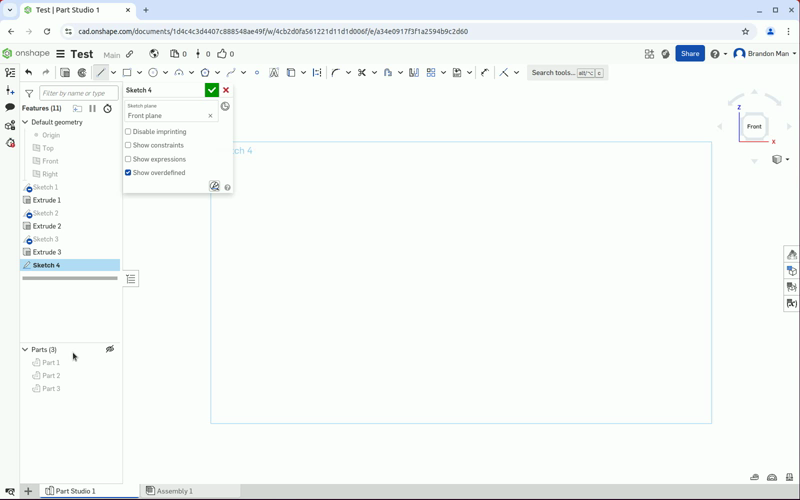
mouse_move(460, 282)
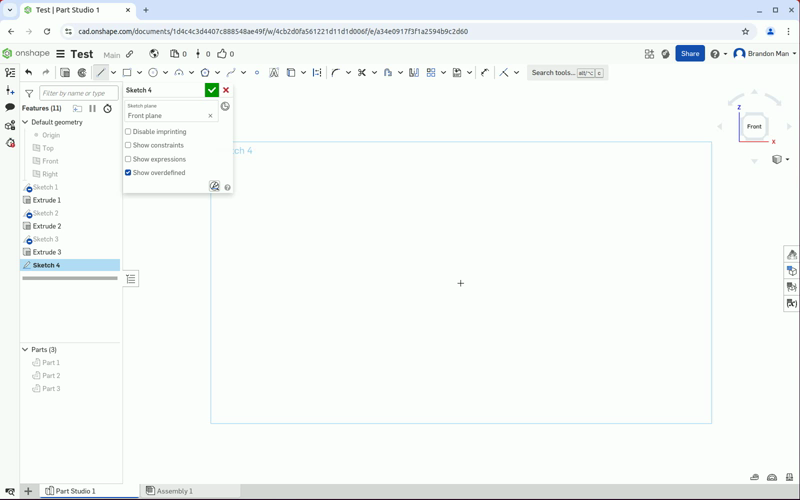
click(460, 282)
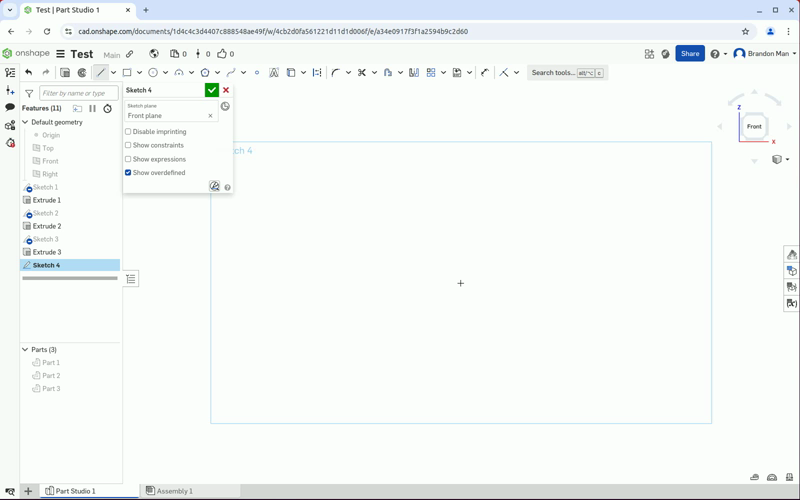
key_up(shift)
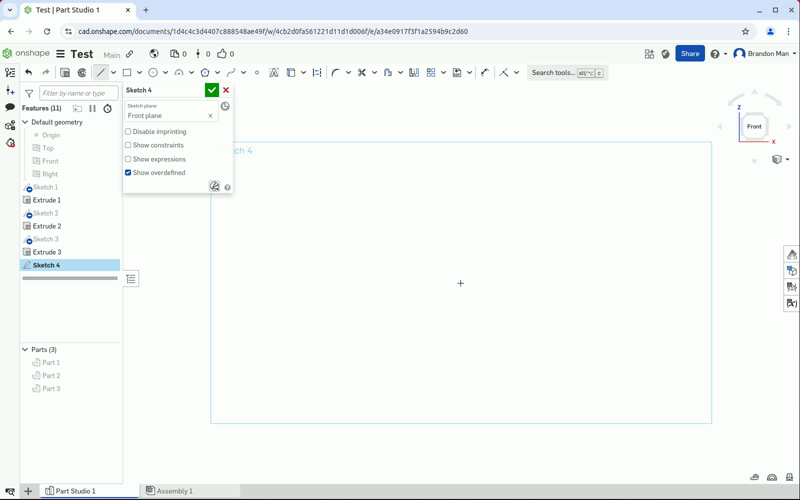
key_down(shift)
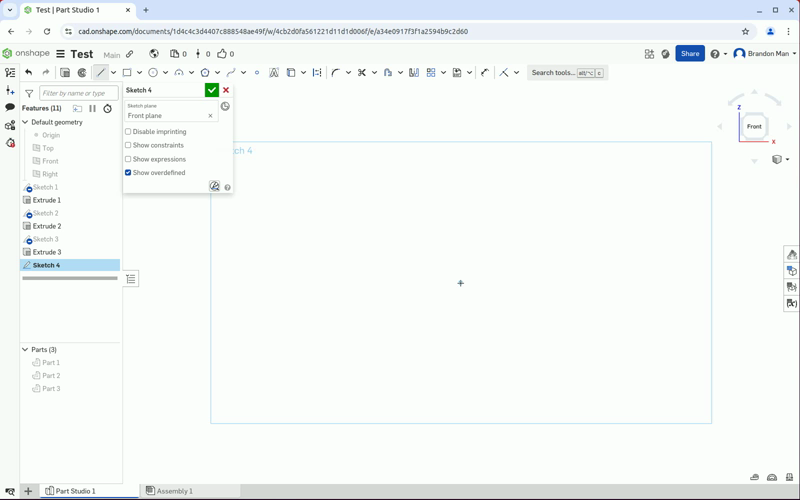
mouse_move(490, 282)
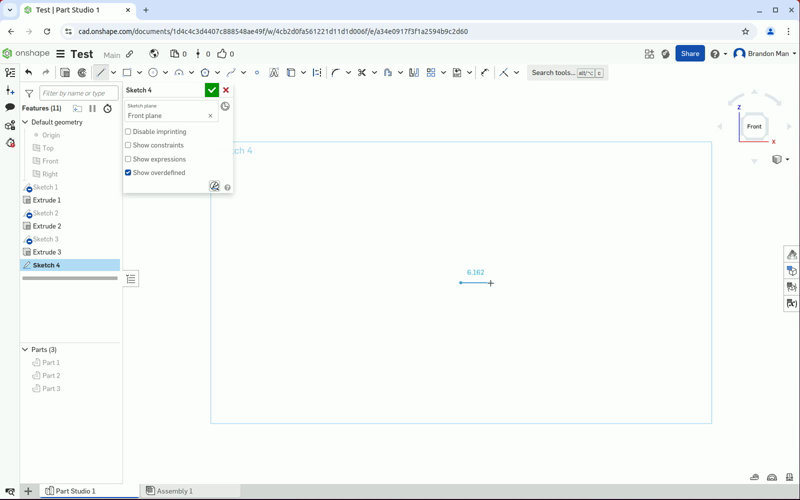
mouse_move(499, 282)
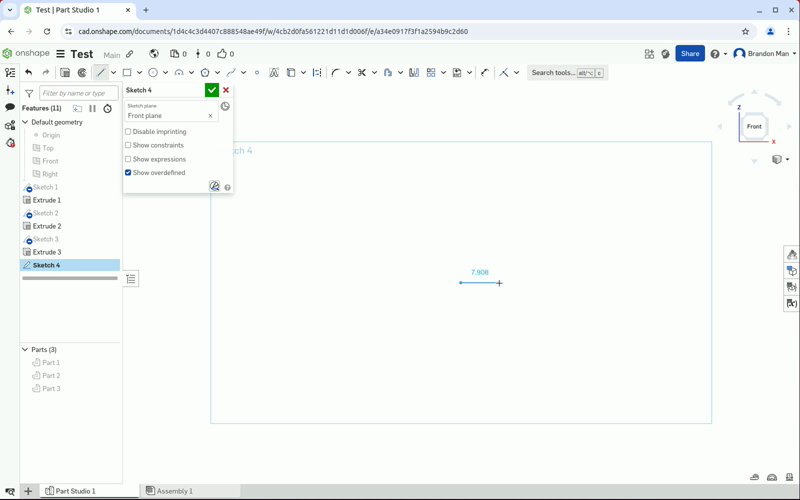
click(499, 282)
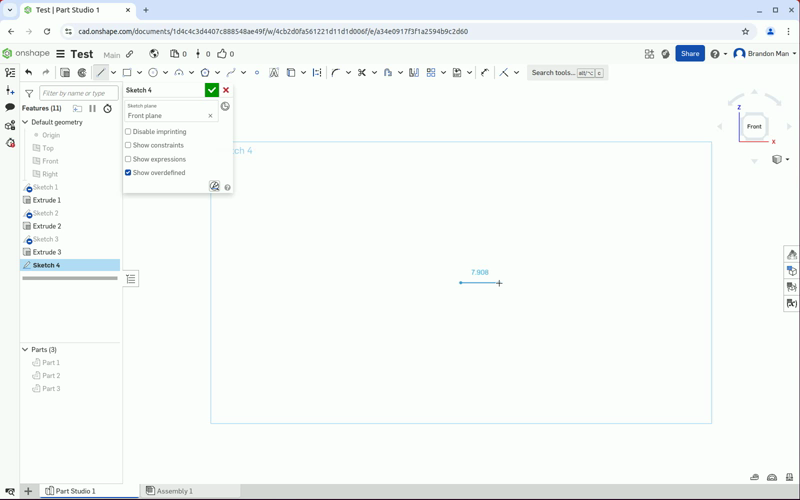
key_up(shift)
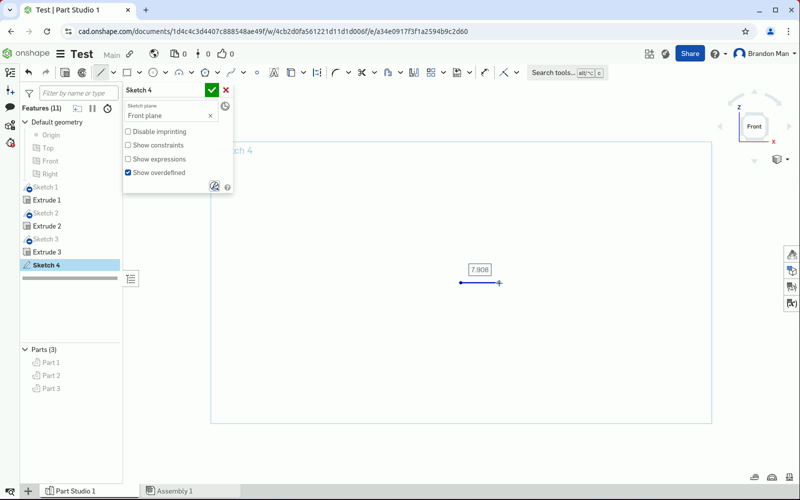
key_down(shift)
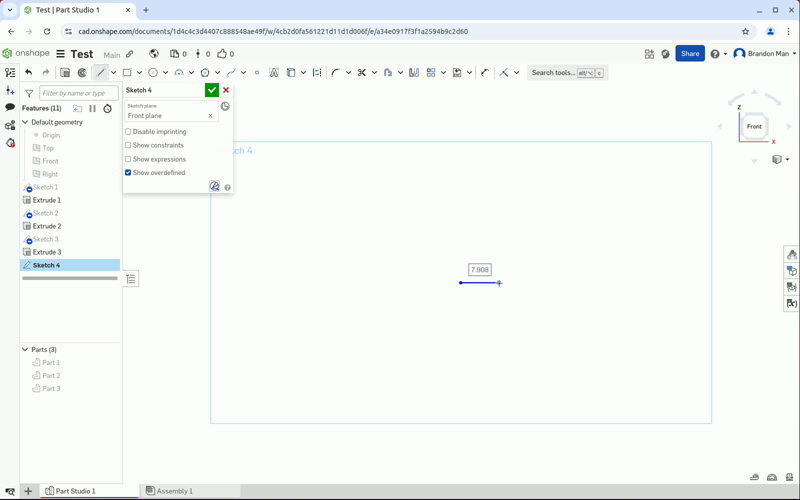
mouse_move(529, 282)
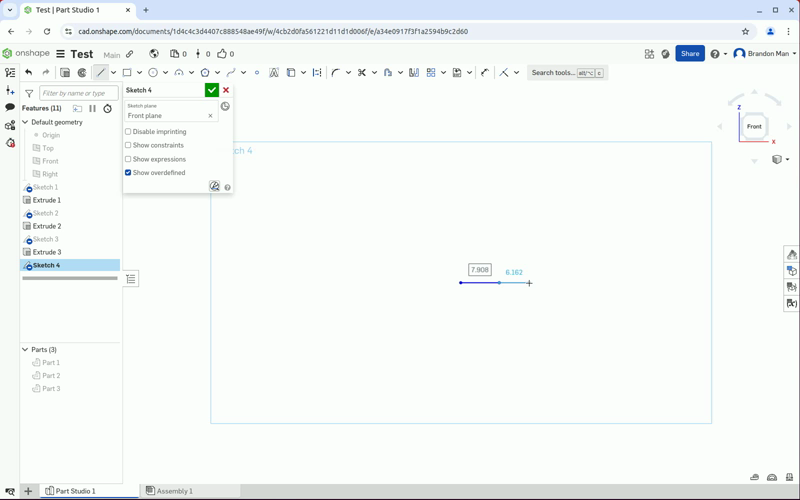
mouse_move(499, 244)
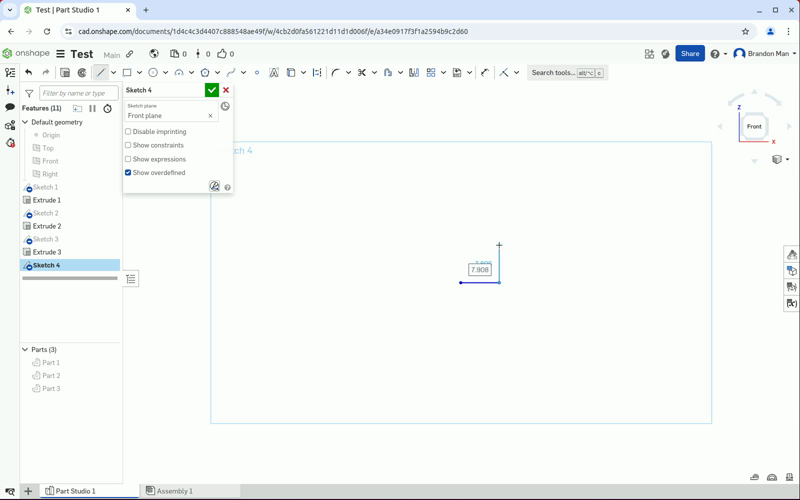
click(499, 244)
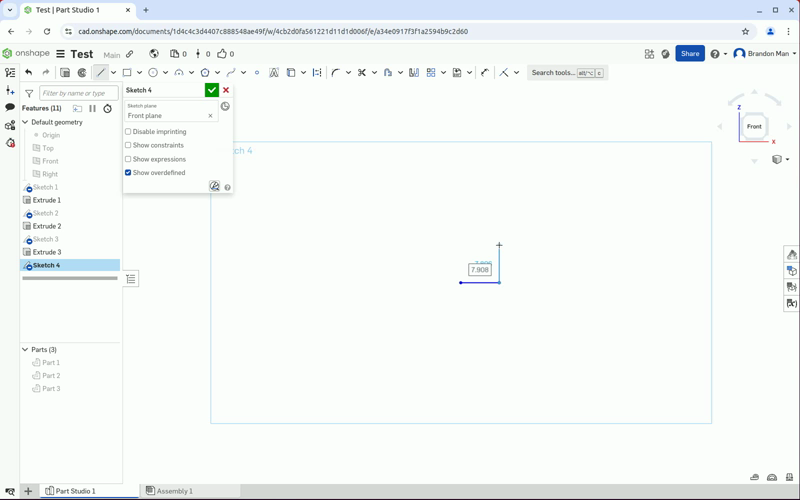
key_up(shift)
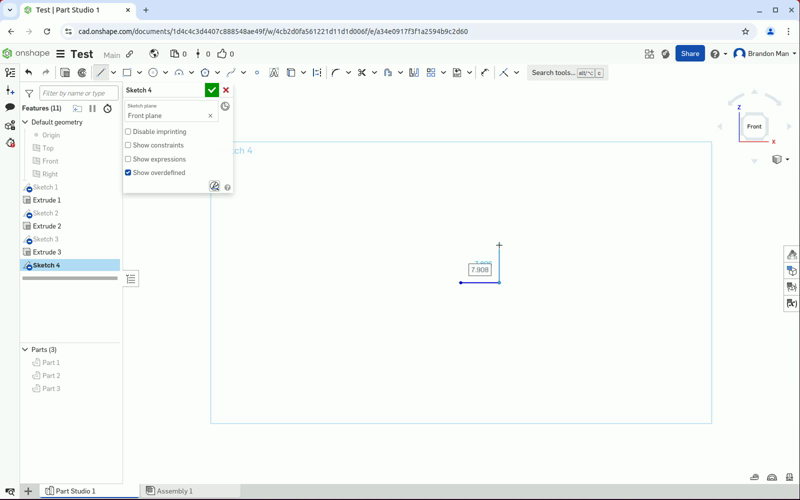
key_down(shift)
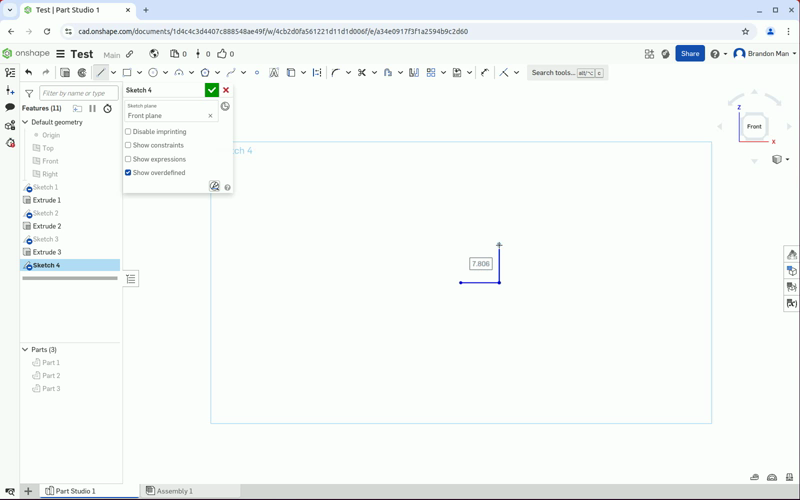
mouse_move(529, 244)
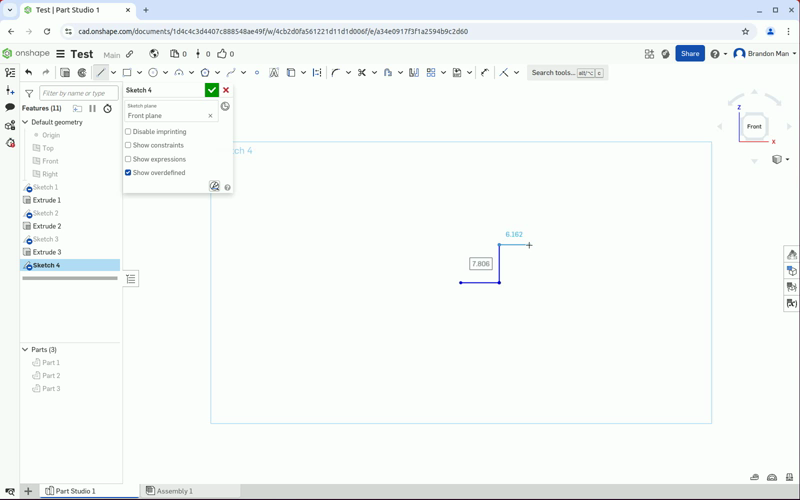
mouse_move(460, 244)
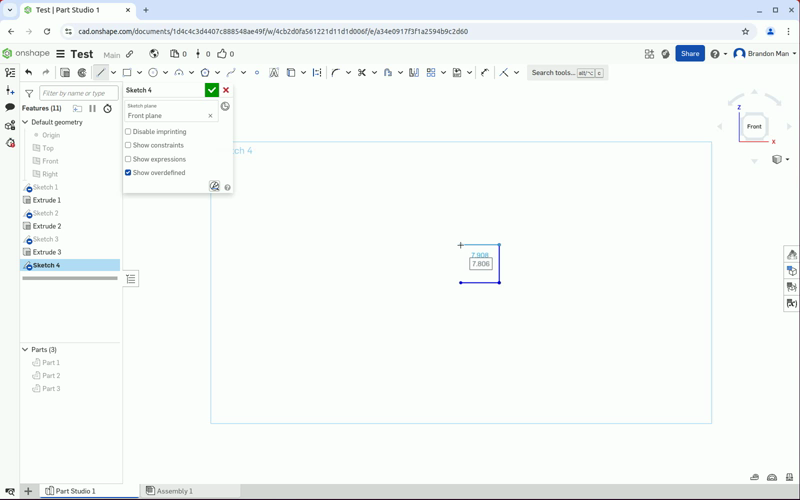
click(460, 244)
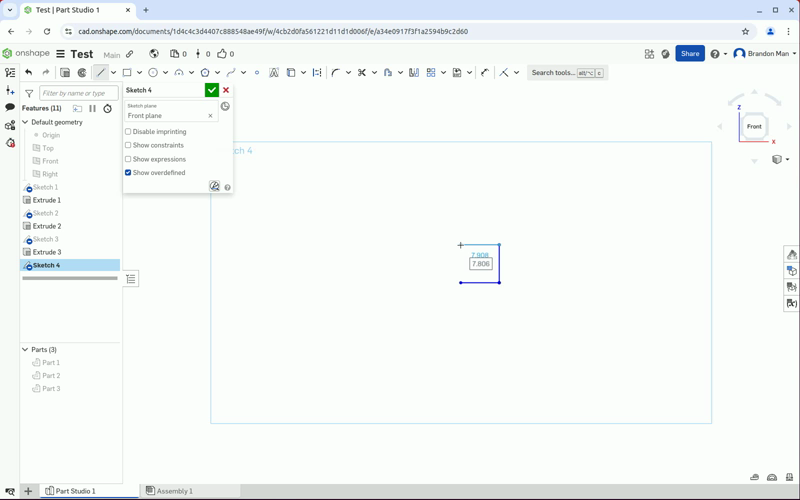
key_up(shift)
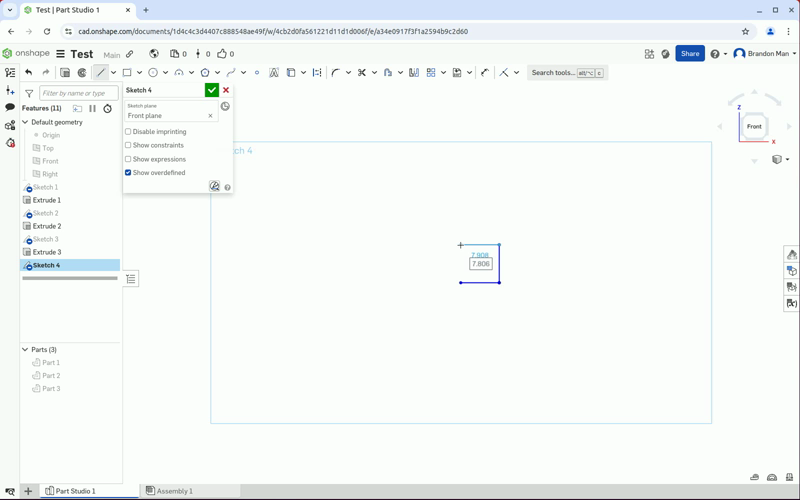
mouse_move(490, 244)
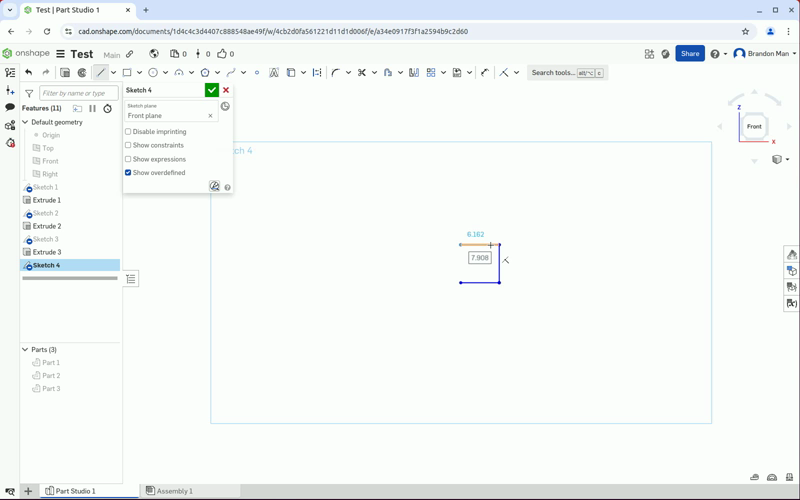
key_down(shift)
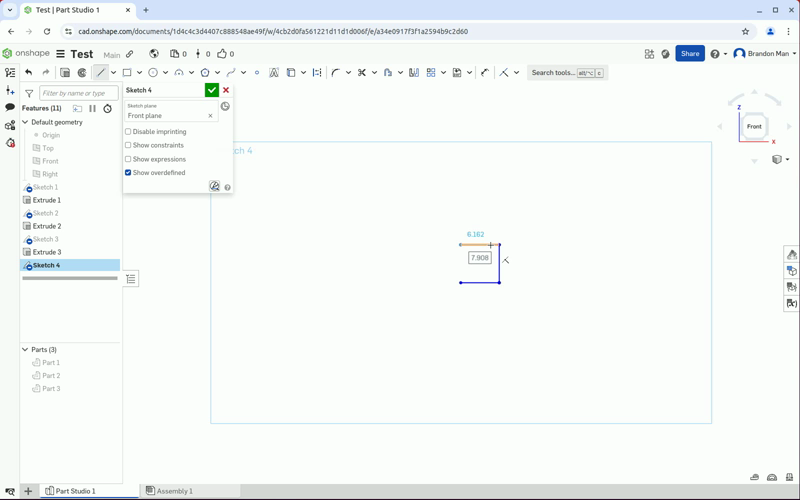
mouse_move(460, 282)
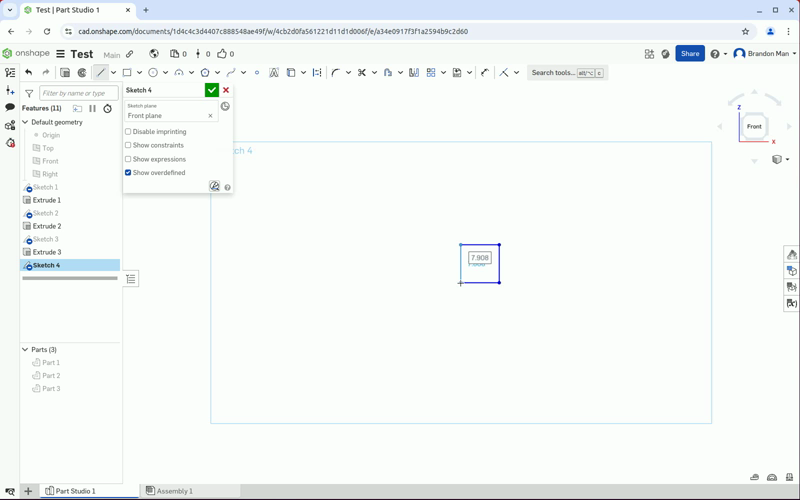
key_up(shift)
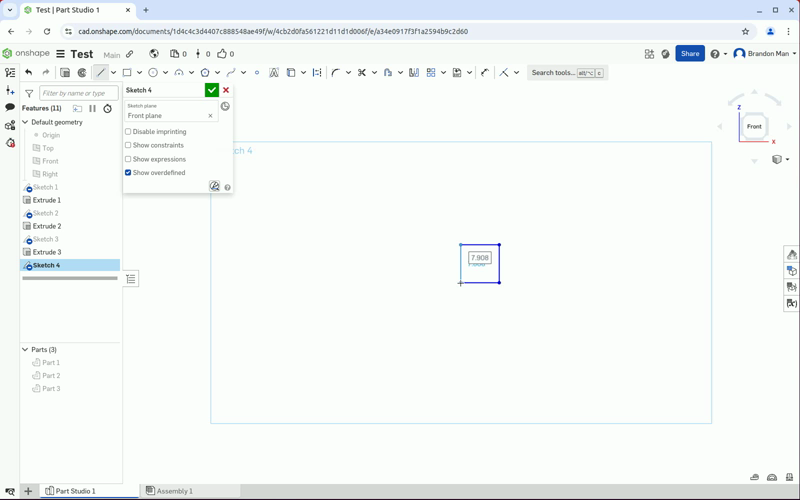
click(460, 282)
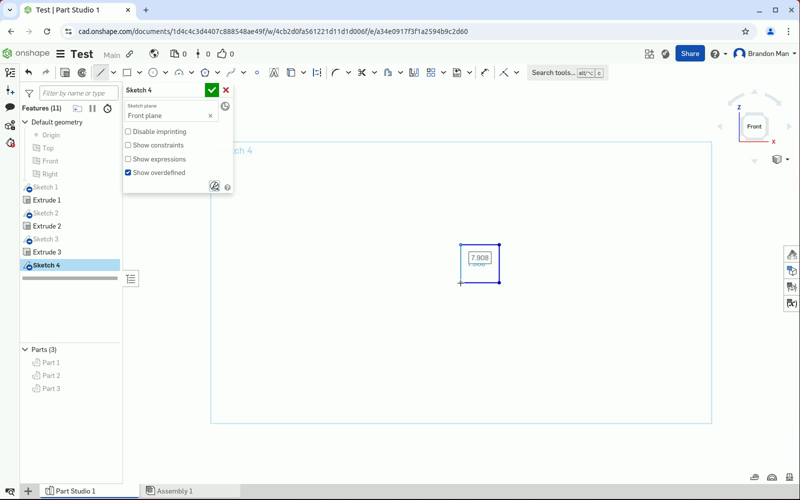
key(esc)
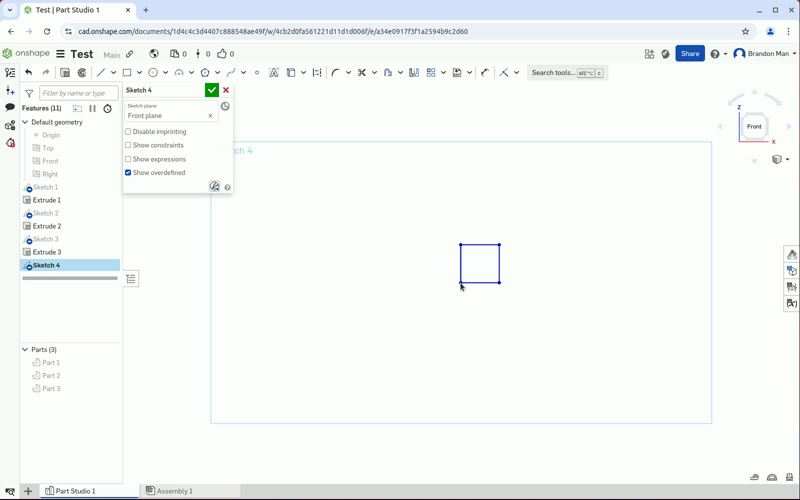
mouse_move(492, 248)
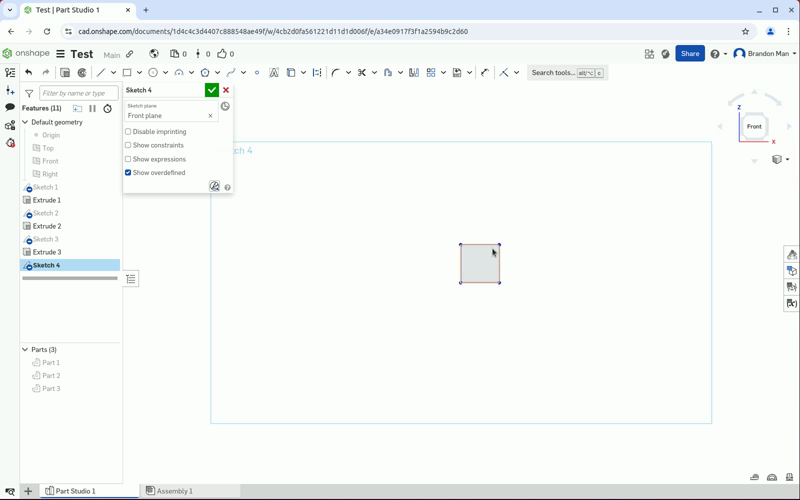
scroll(6)
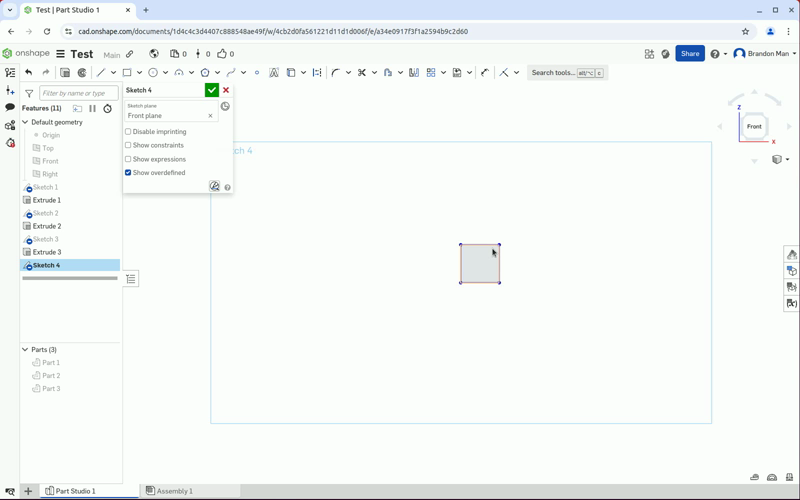
scroll(6)
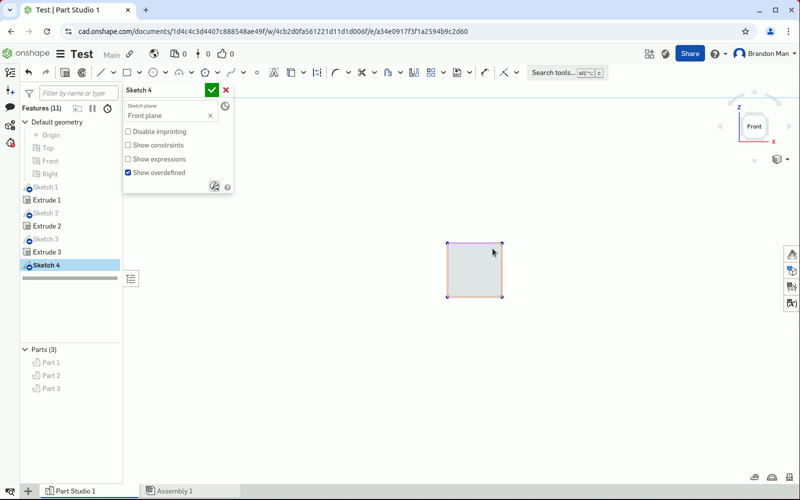
scroll(6)
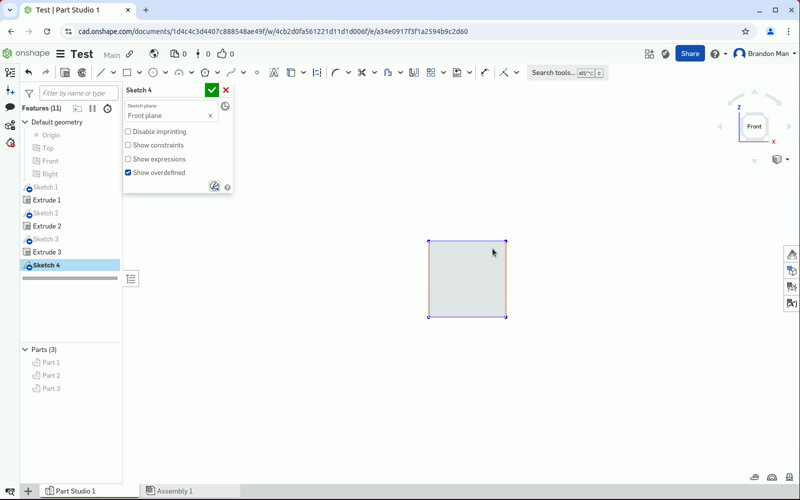
scroll(6)
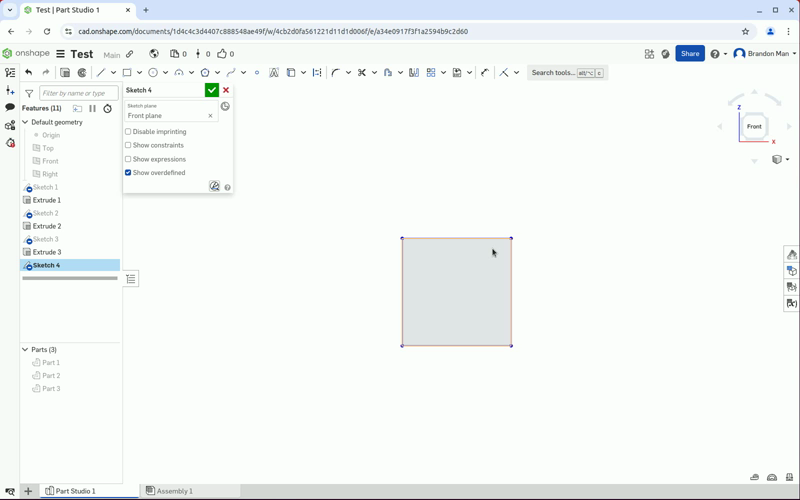
scroll(6)
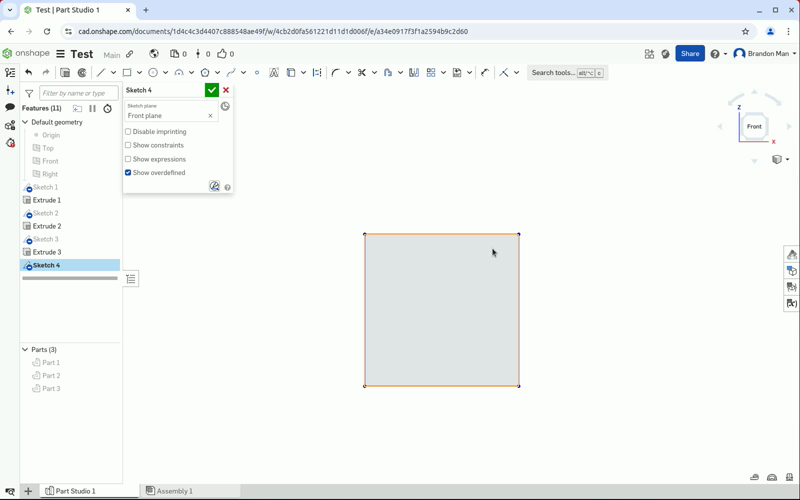
scroll(6)
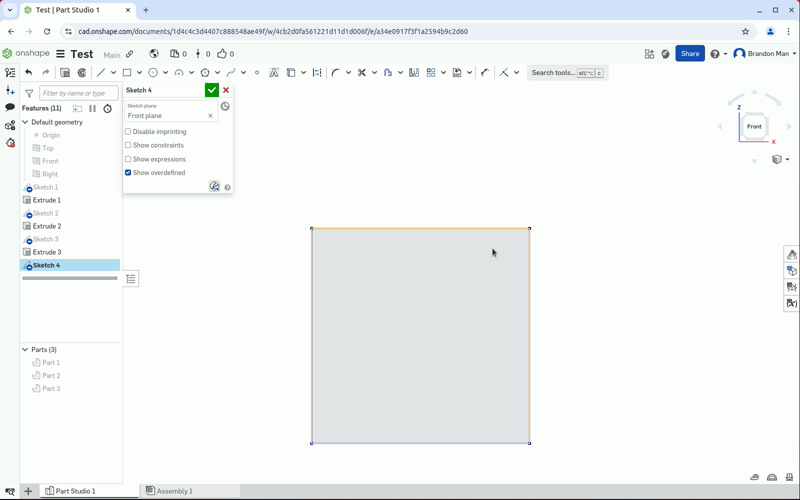
scroll(6)
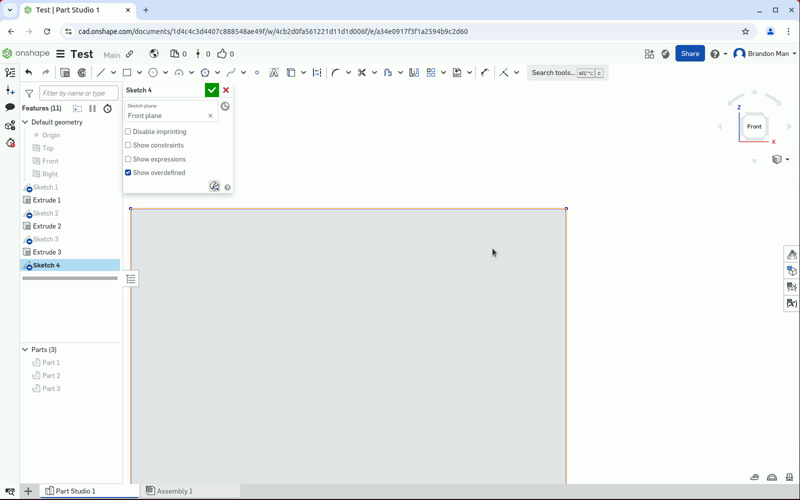
click(492, 248)
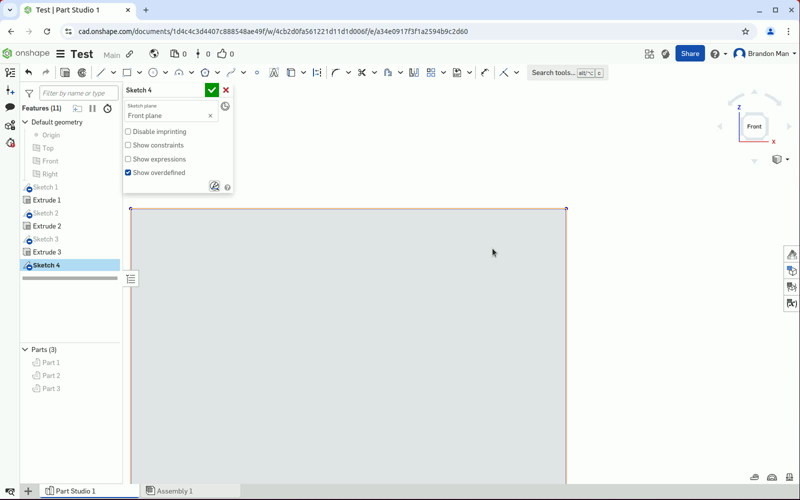
scroll(-6)
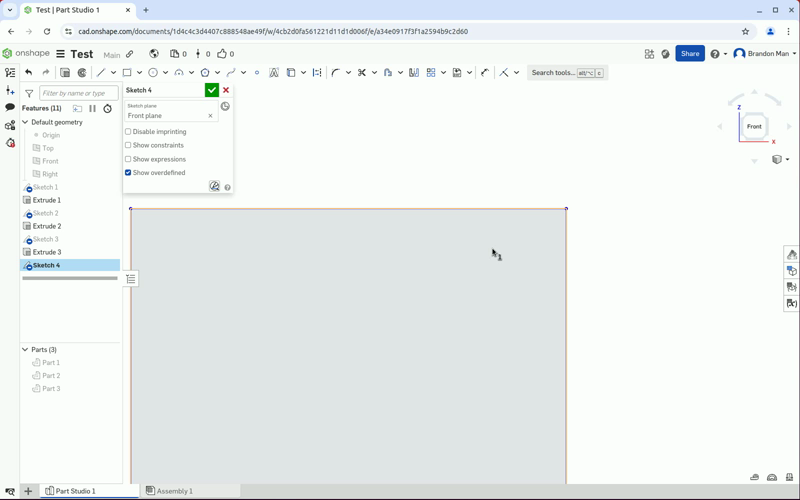
scroll(-6)
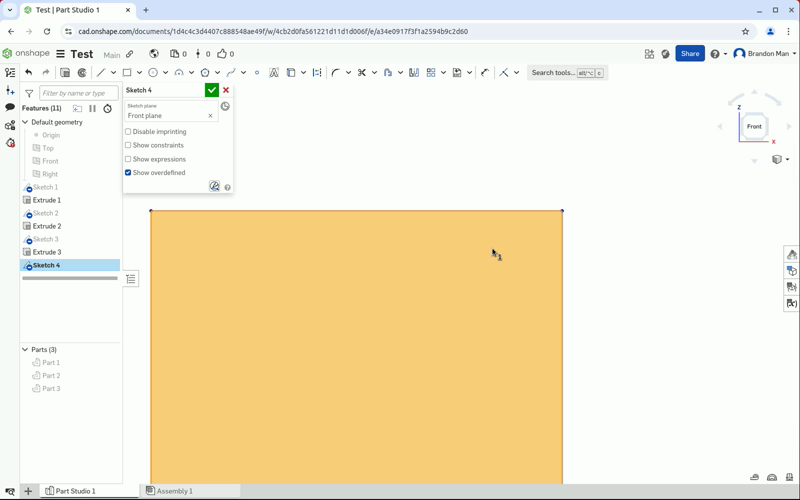
scroll(-6)
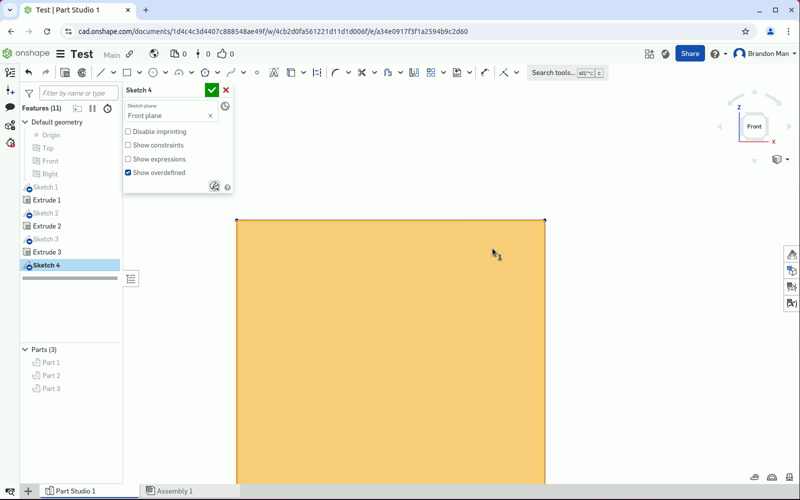
scroll(-6)
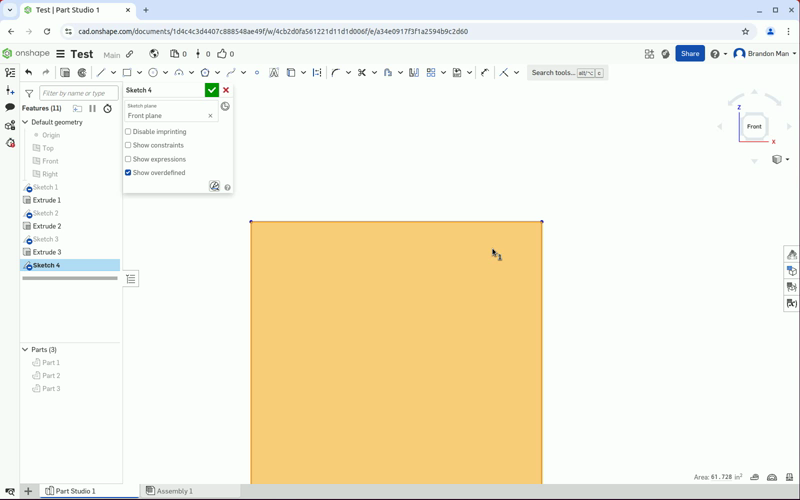
scroll(-6)
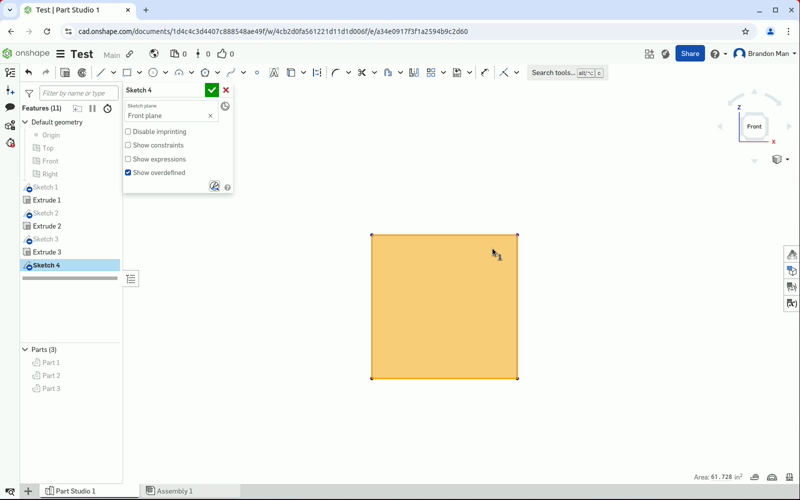
scroll(-6)
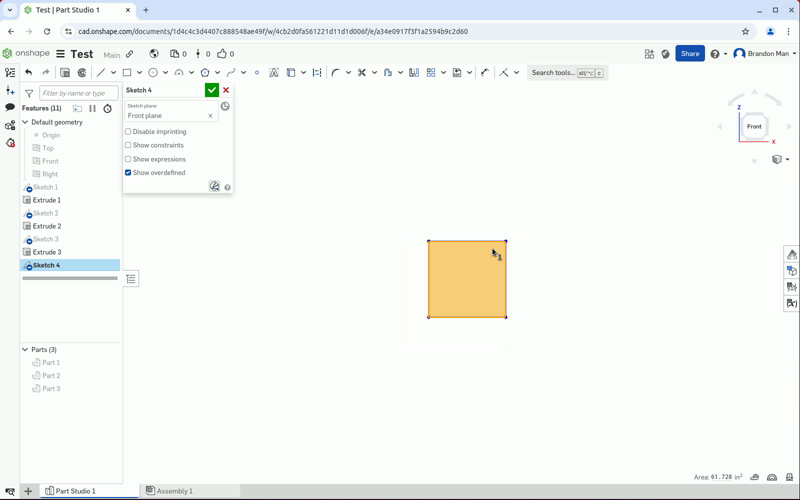
scroll(-6)
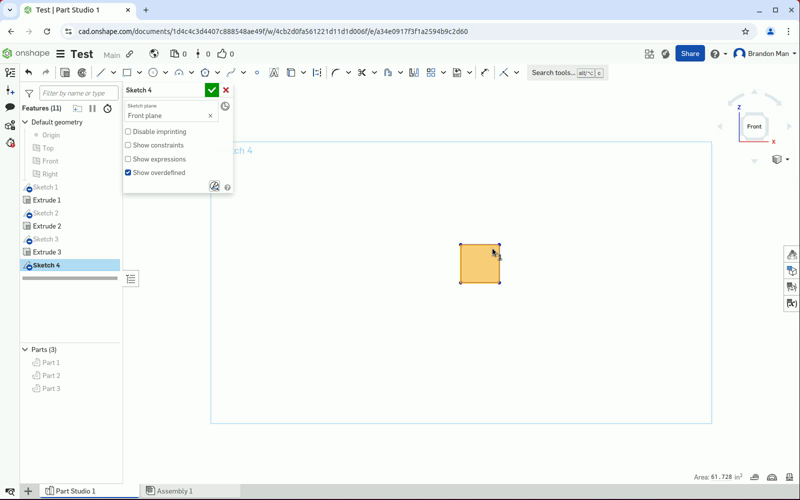
mouse_move(73, 352)
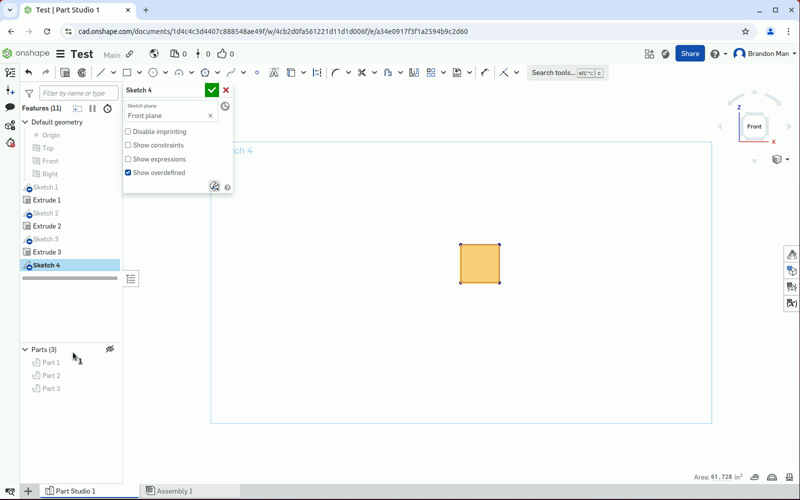
key(shift+y)
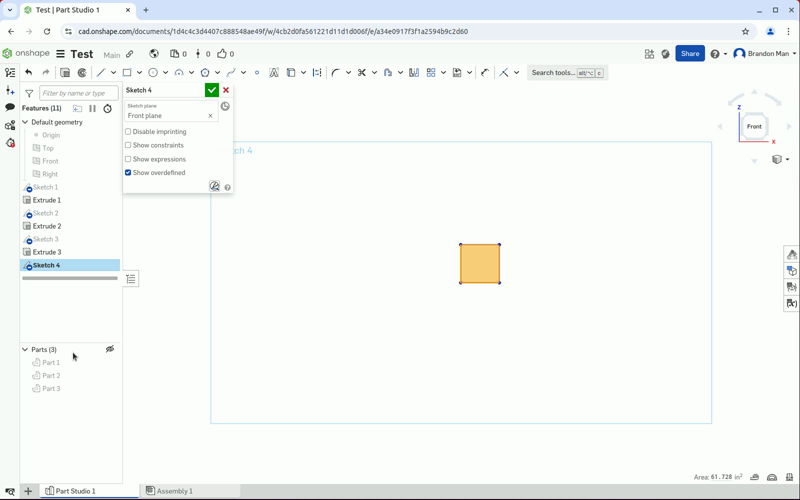
key(shift+e)
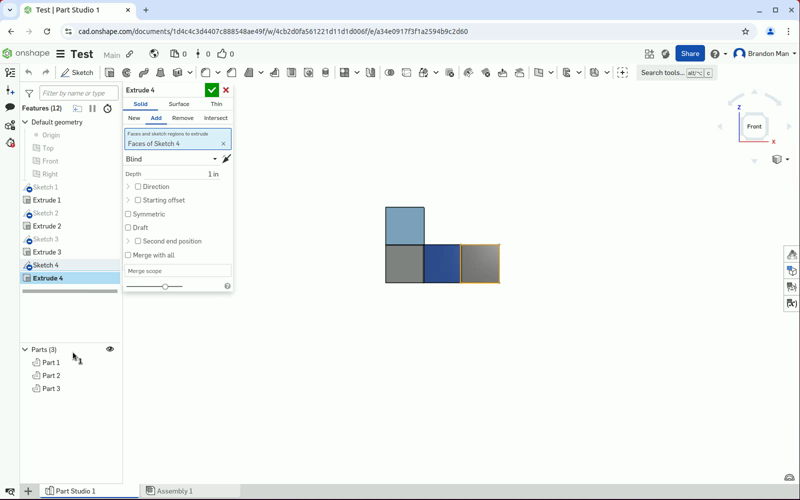
mouse_move(143, 106)
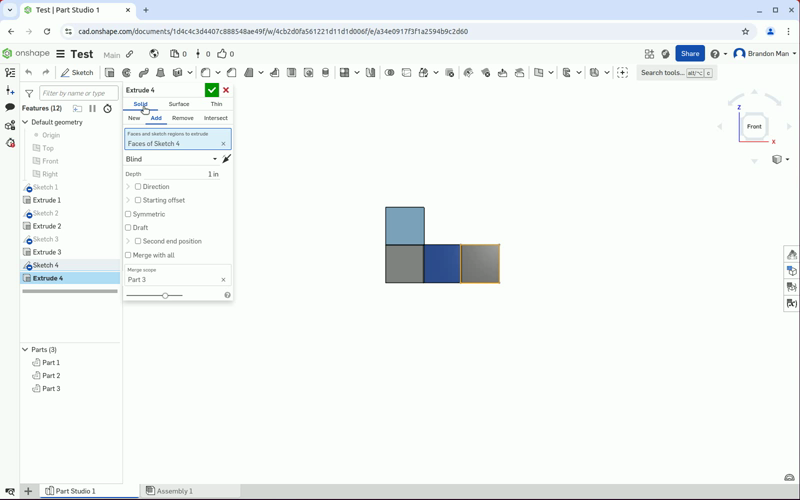
click(143, 106)
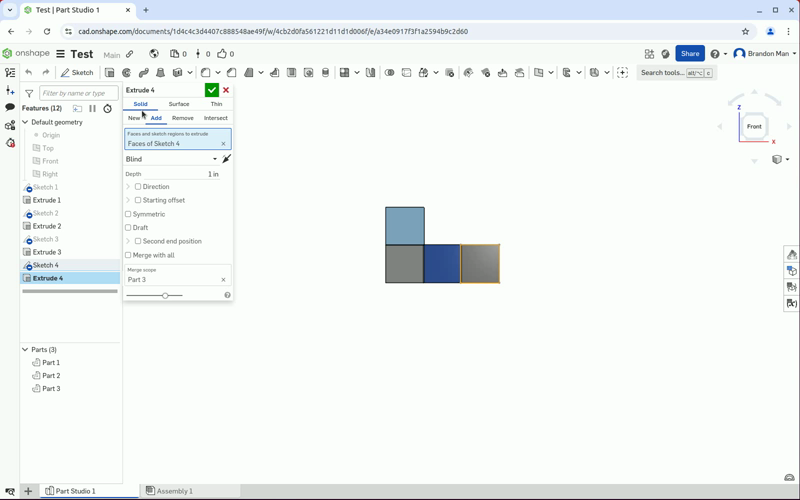
mouse_move(137, 120)
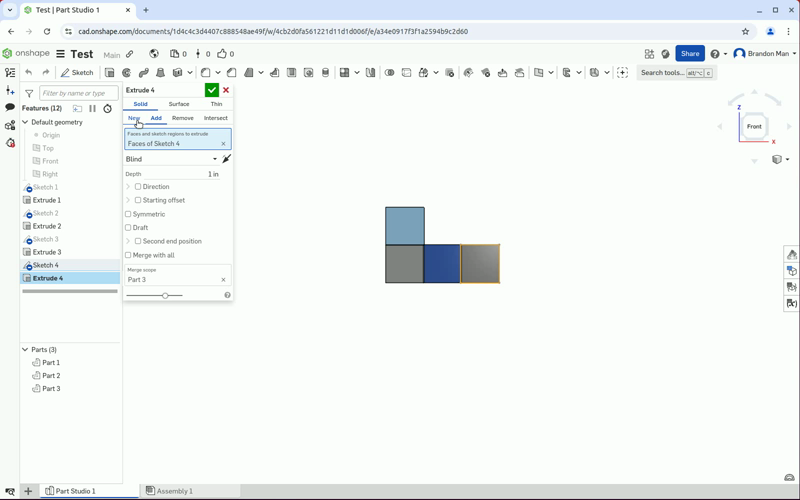
click(137, 120)
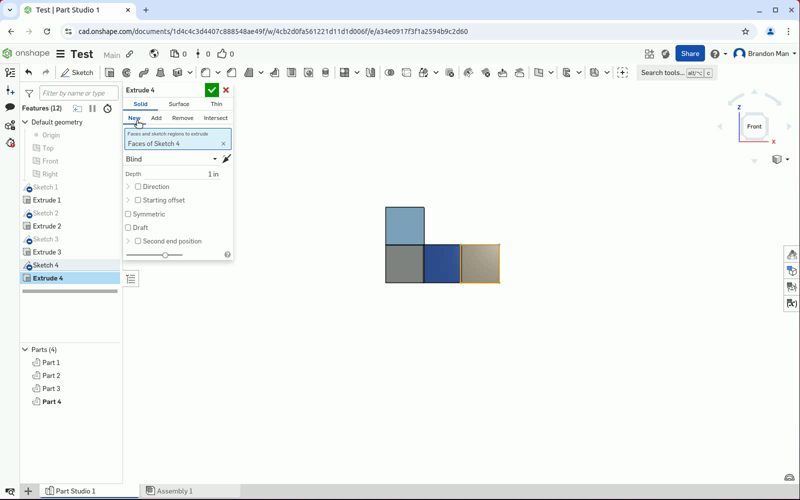
key(tab, 4)
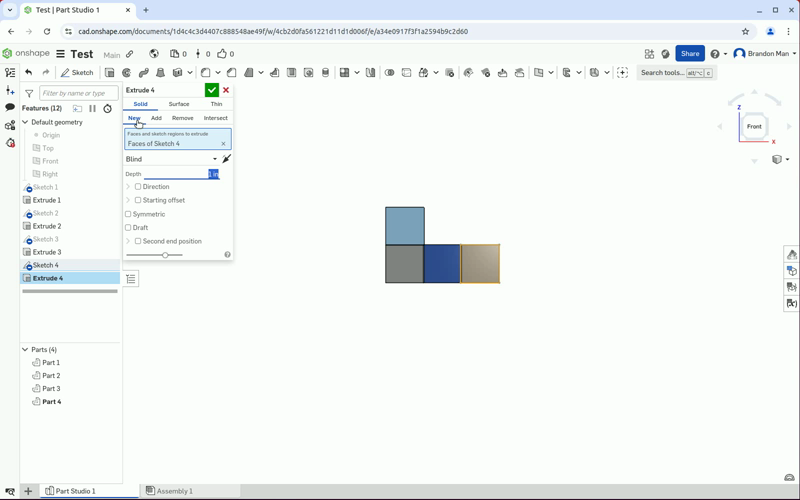
text(7.703)
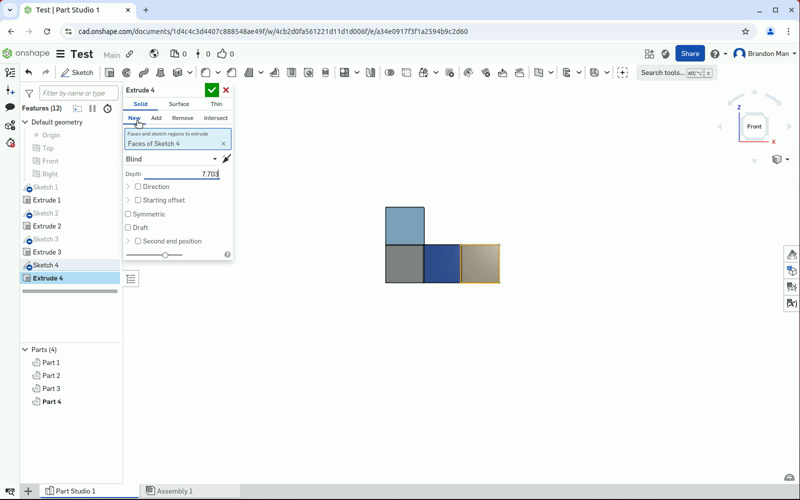
key(enter)
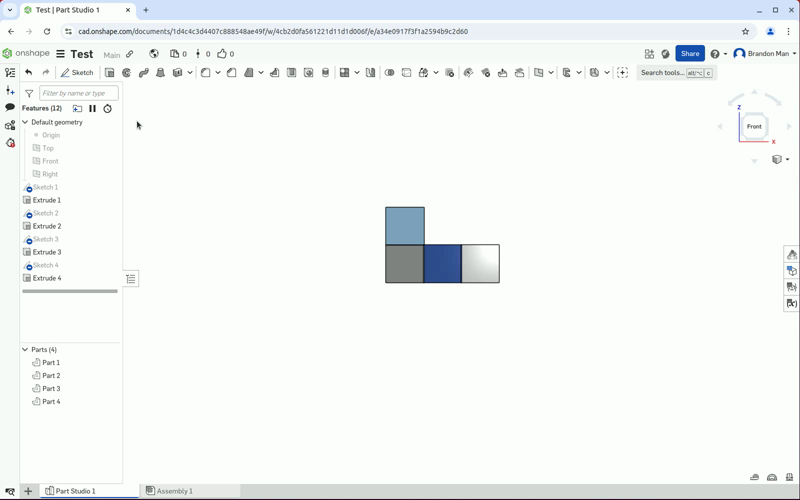
key(shift+h)
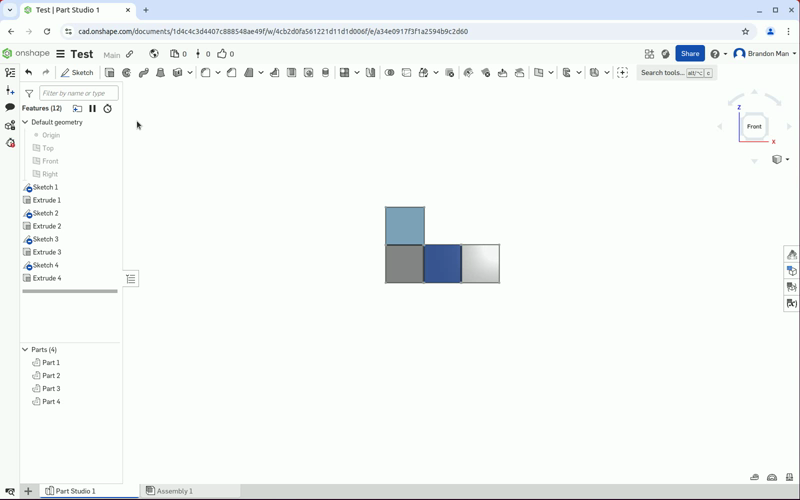
key(shift+h)
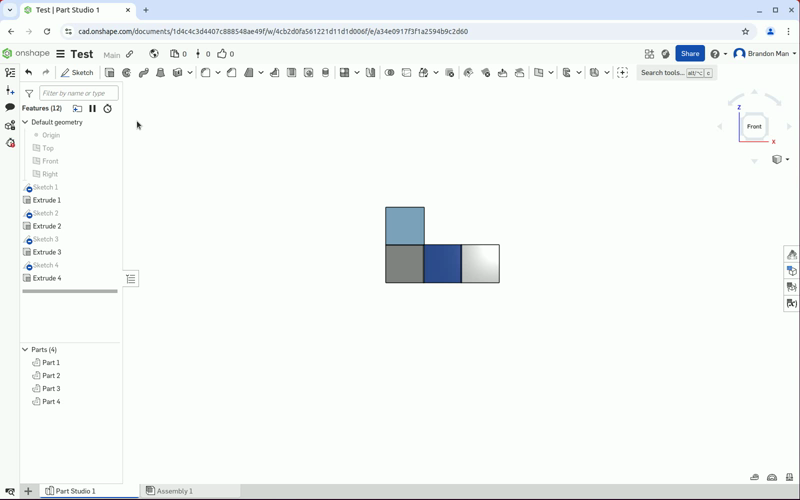
mouse_move(73, 189)
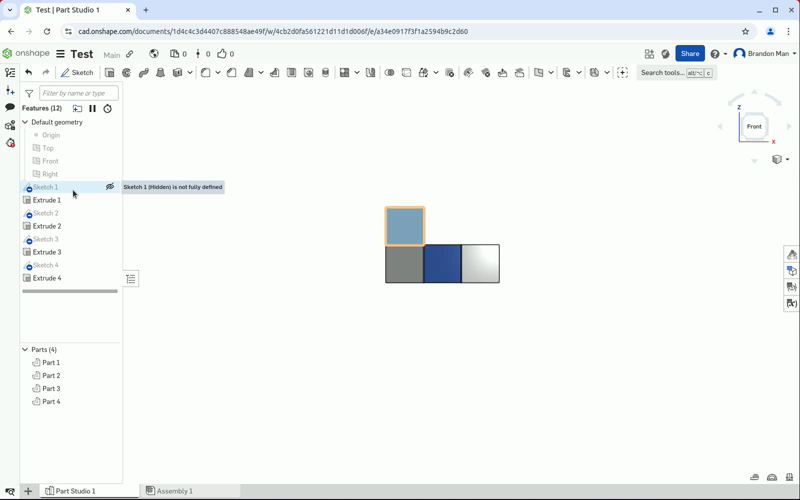
click(73, 189)
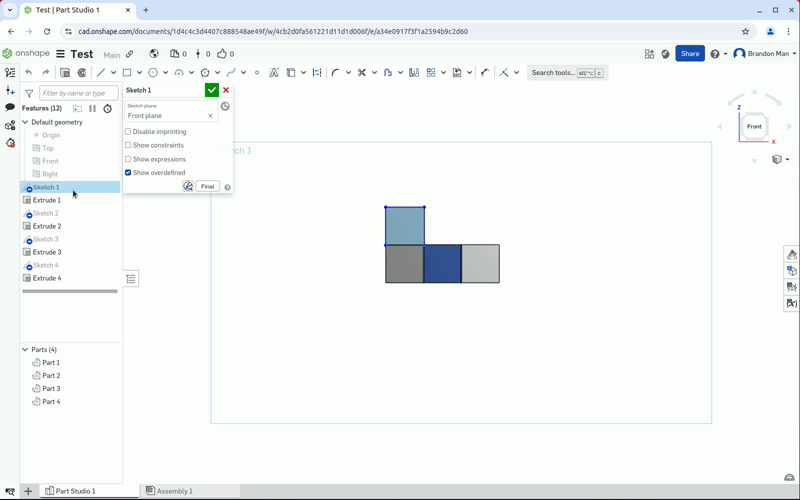
mouse_move(229, 92)
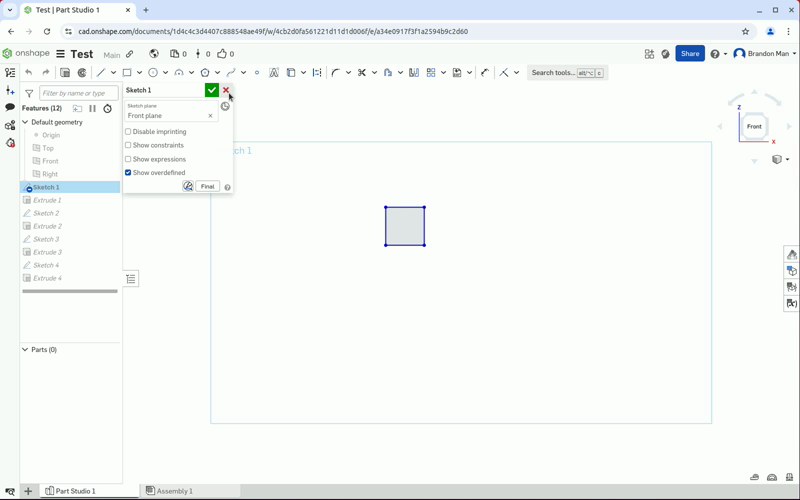
click(229, 92)
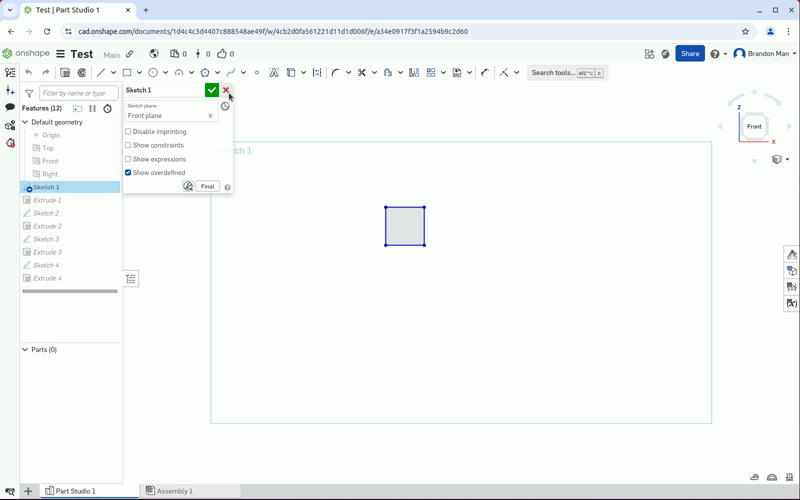
key(shift+s)
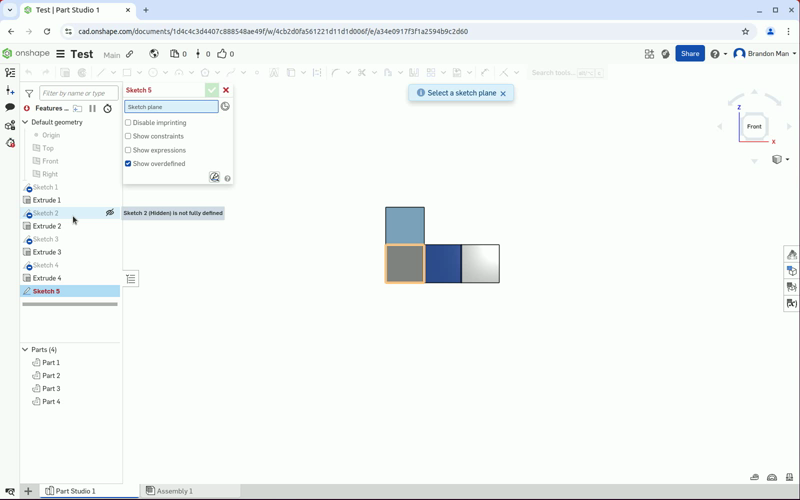
scroll(3)
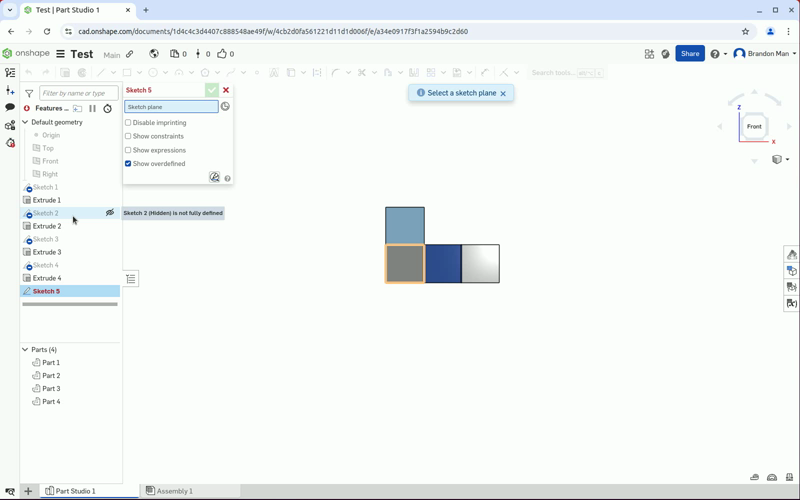
mouse_move(73, 163)
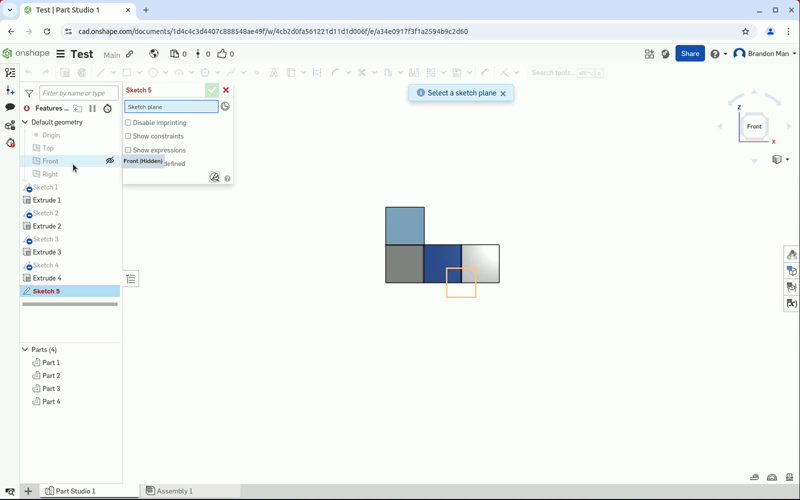
click(73, 163)
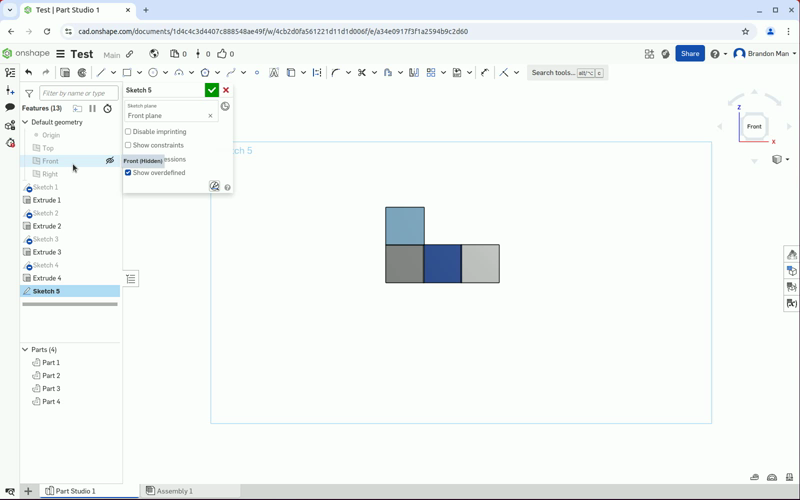
mouse_move(73, 352)
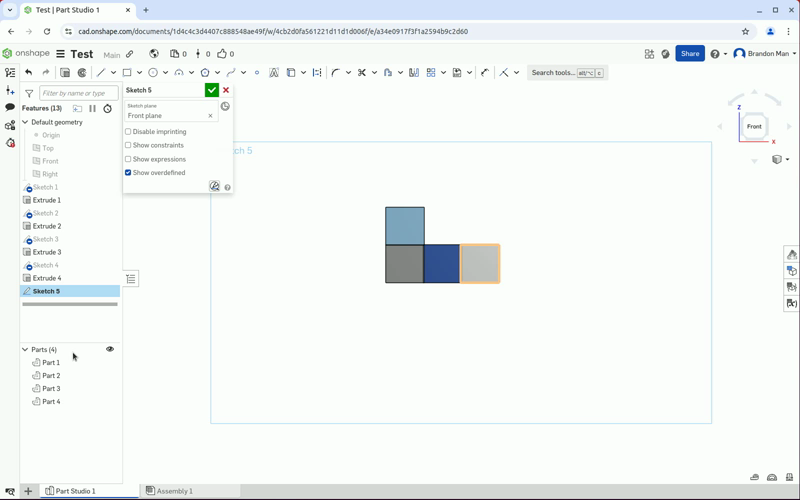
key(y)
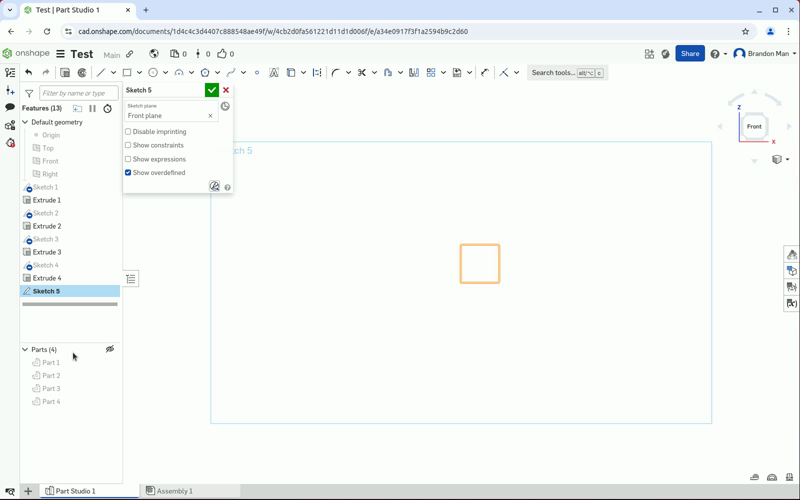
key(l)
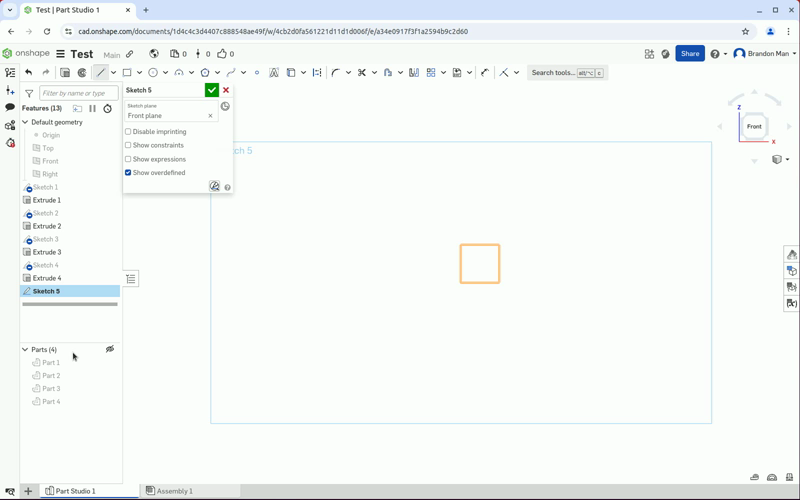
key_down(shift)
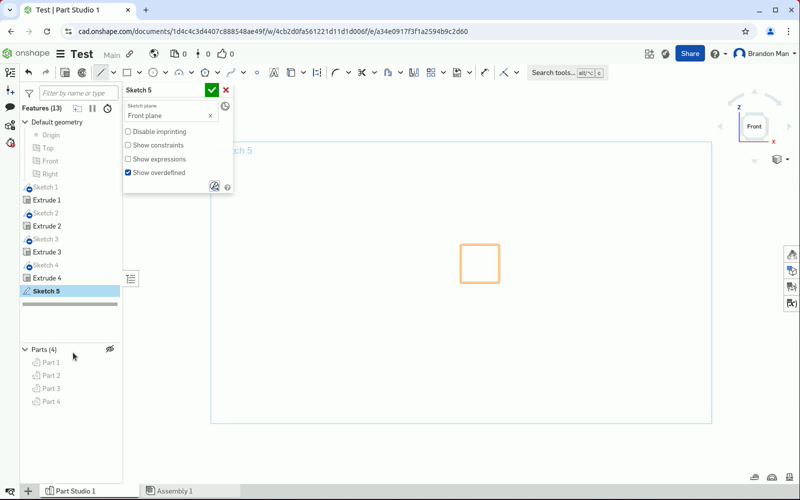
mouse_move(460, 245)
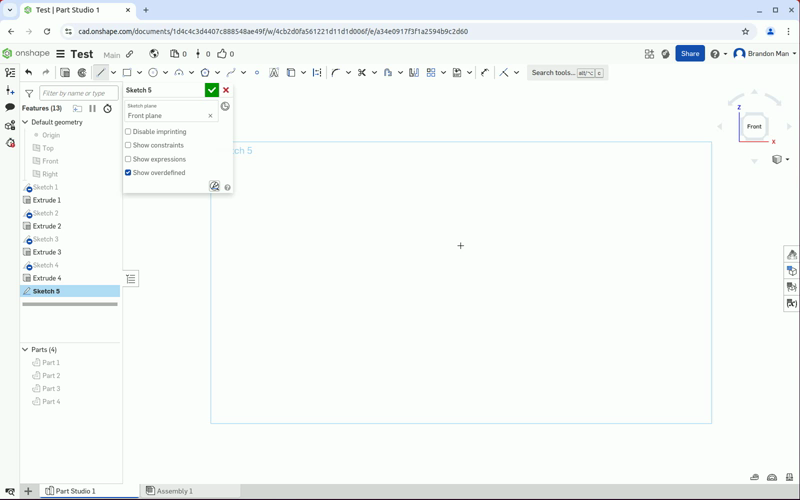
click(460, 245)
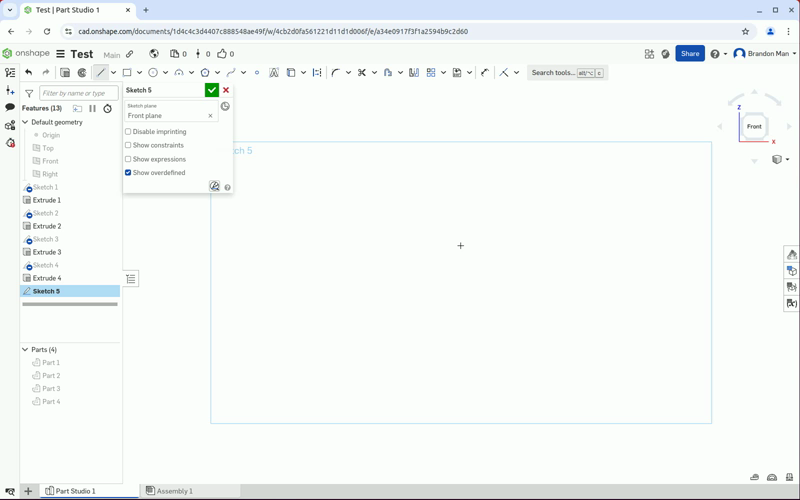
key_up(shift)
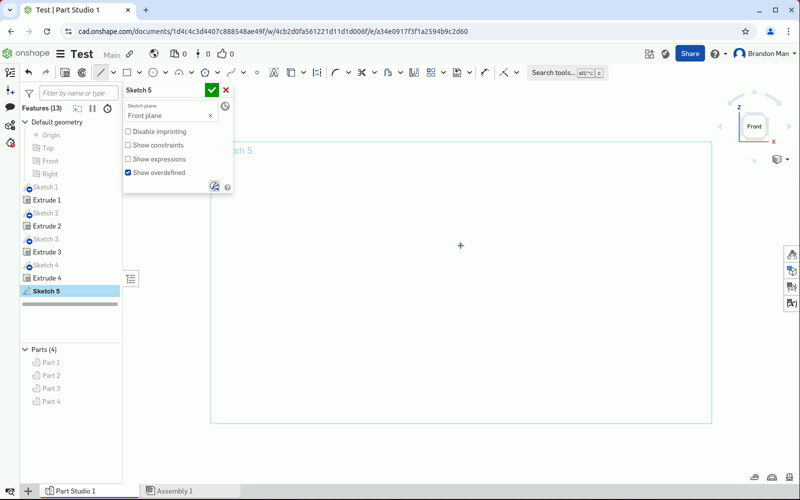
key_down(shift)
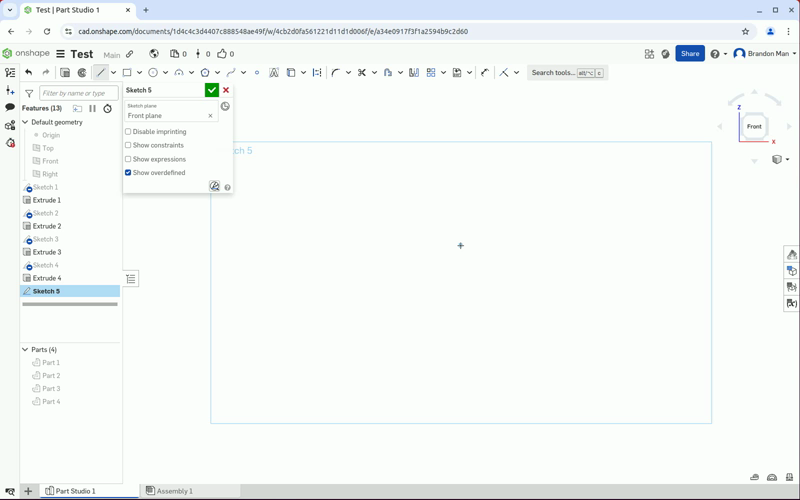
mouse_move(490, 245)
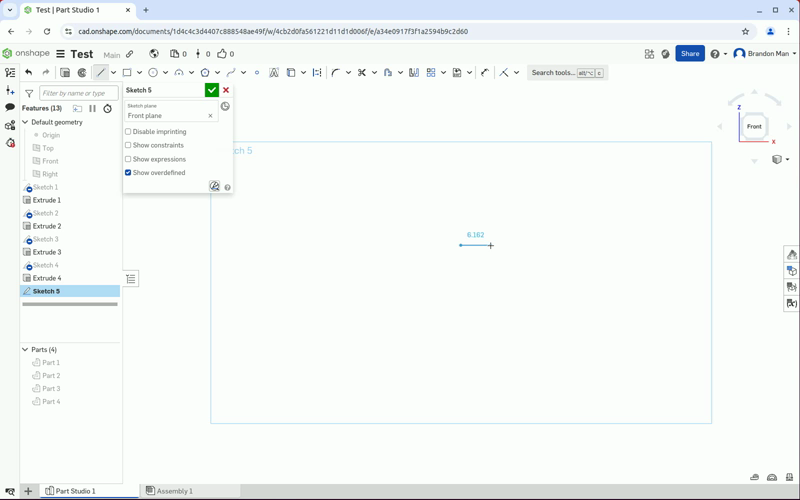
mouse_move(499, 245)
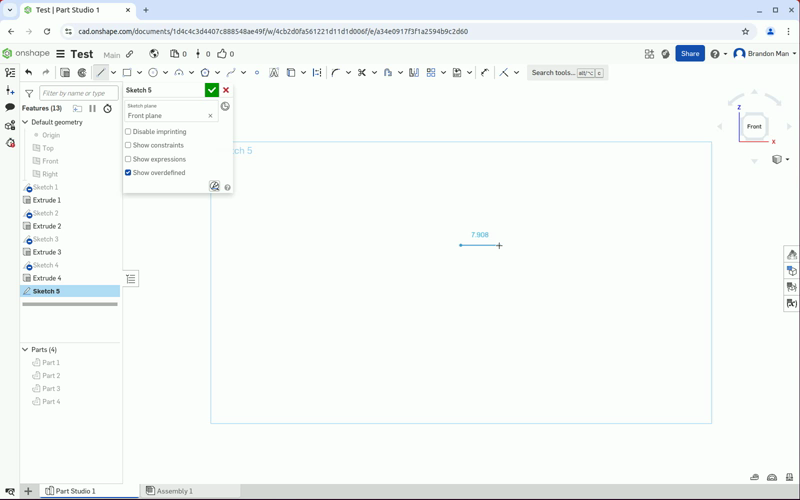
click(499, 245)
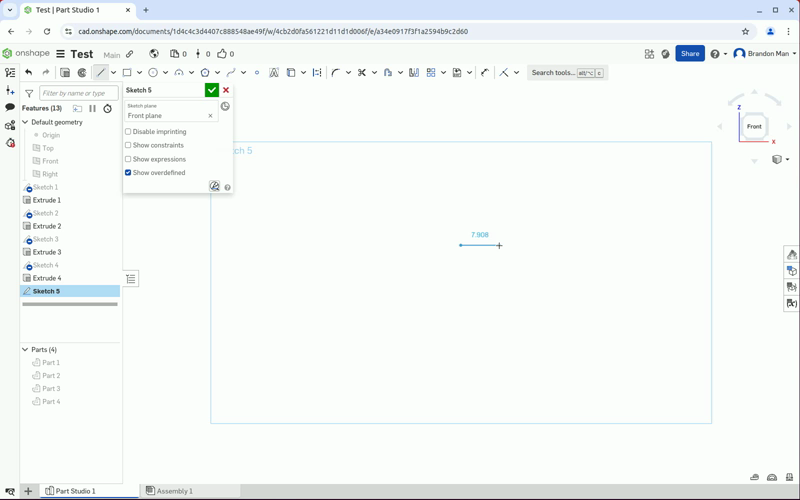
key_up(shift)
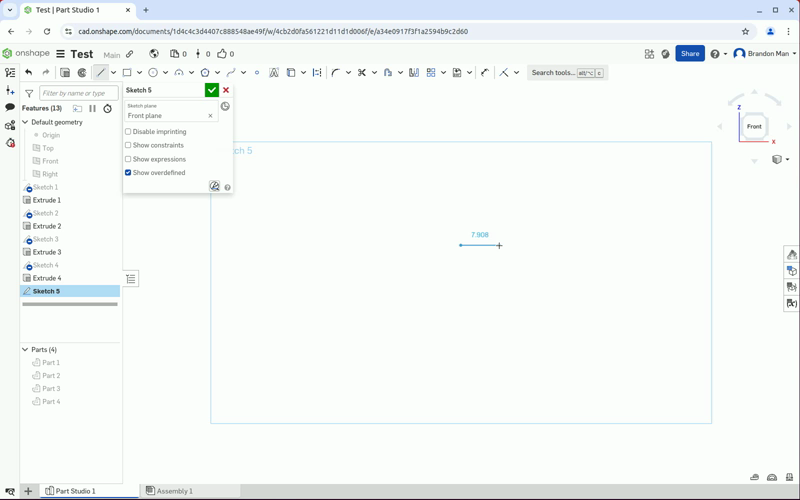
key_down(shift)
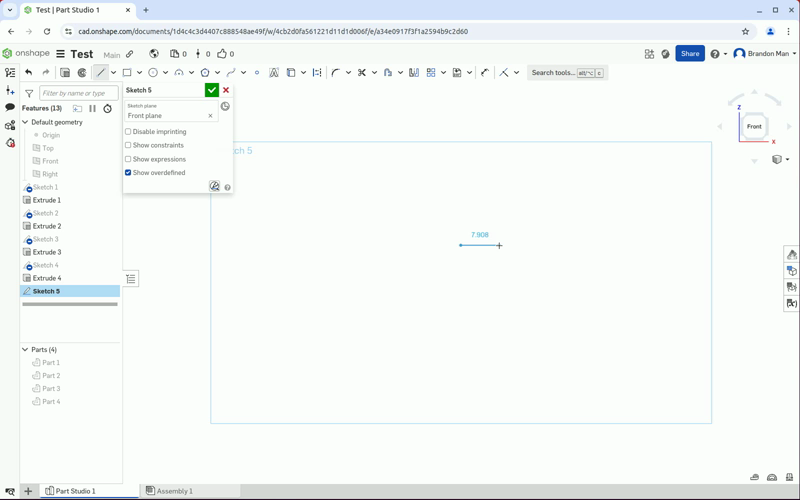
mouse_move(529, 245)
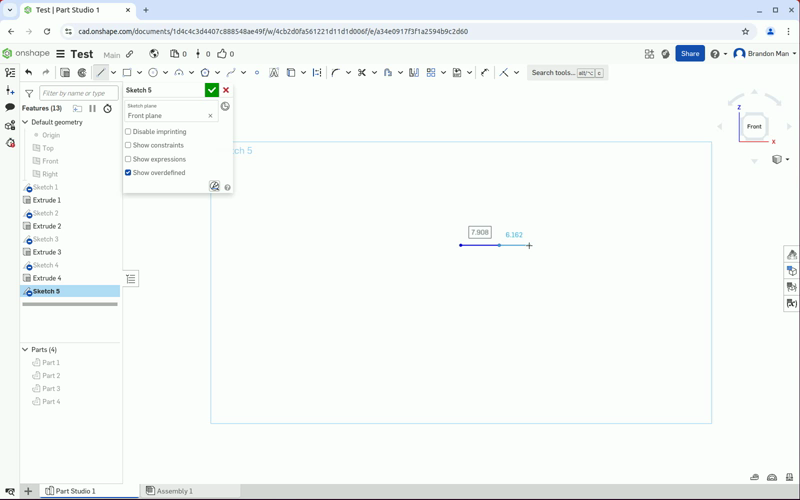
mouse_move(499, 207)
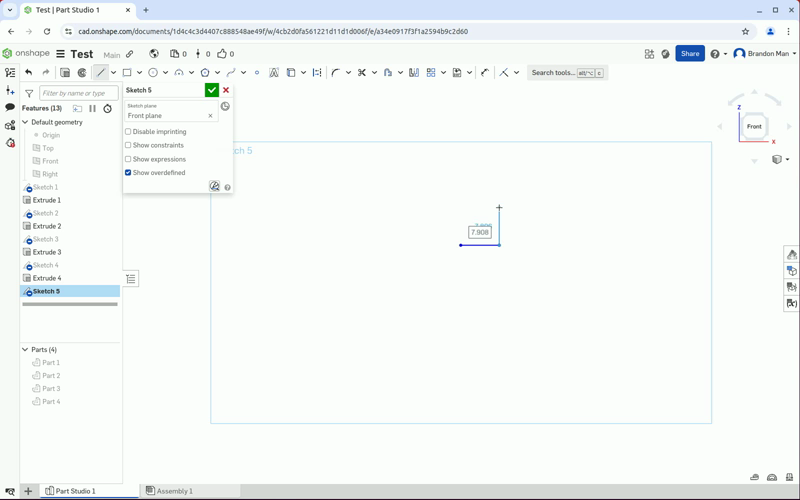
click(499, 207)
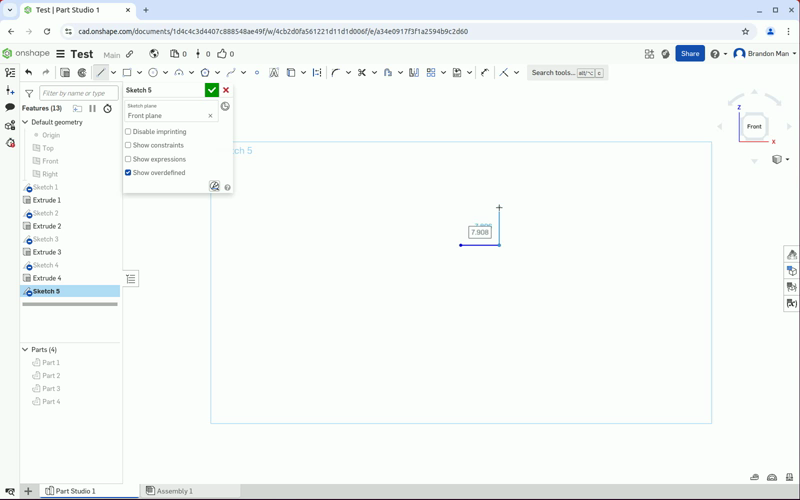
key_up(shift)
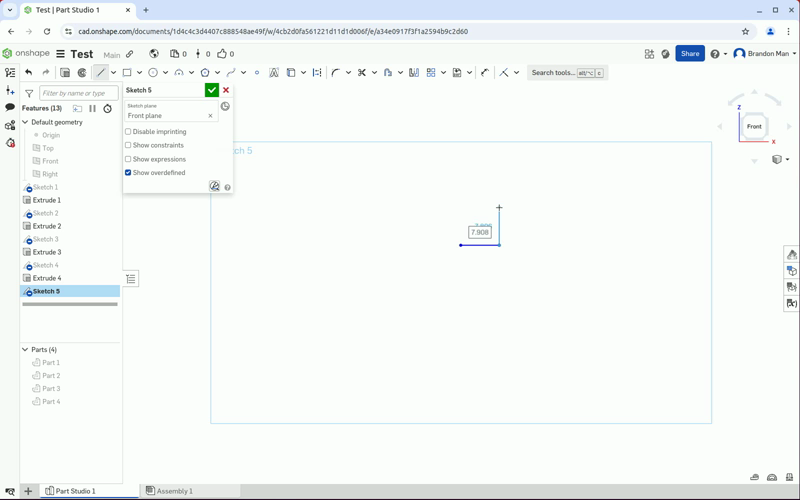
key_down(shift)
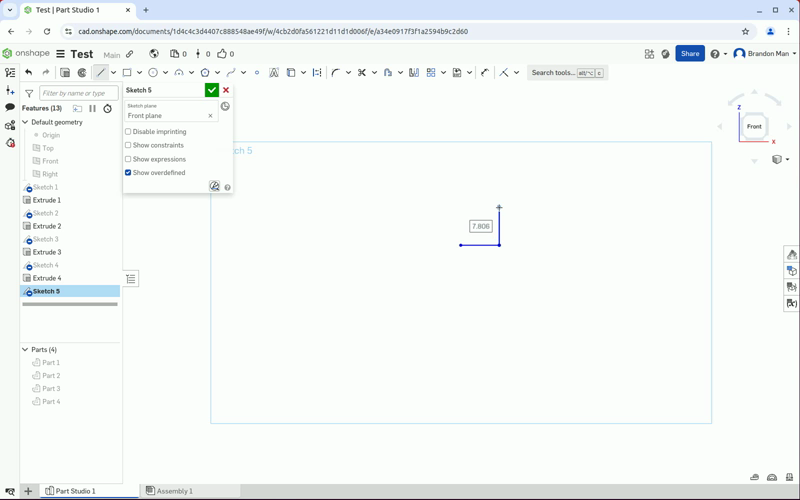
mouse_move(529, 207)
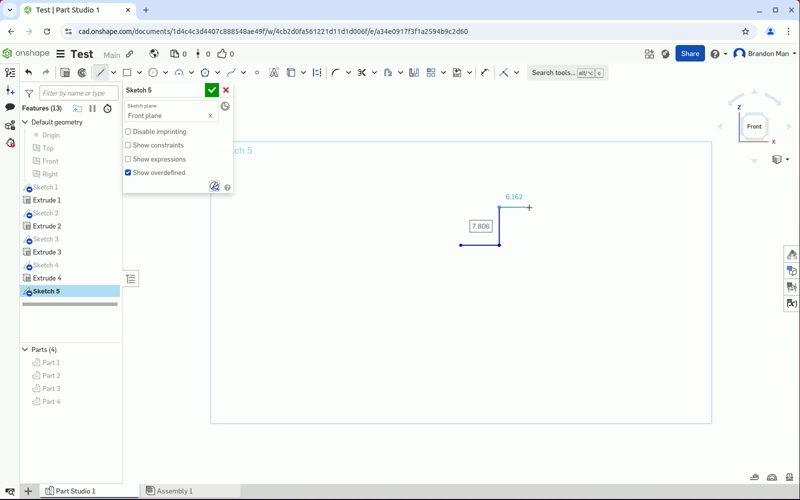
mouse_move(460, 207)
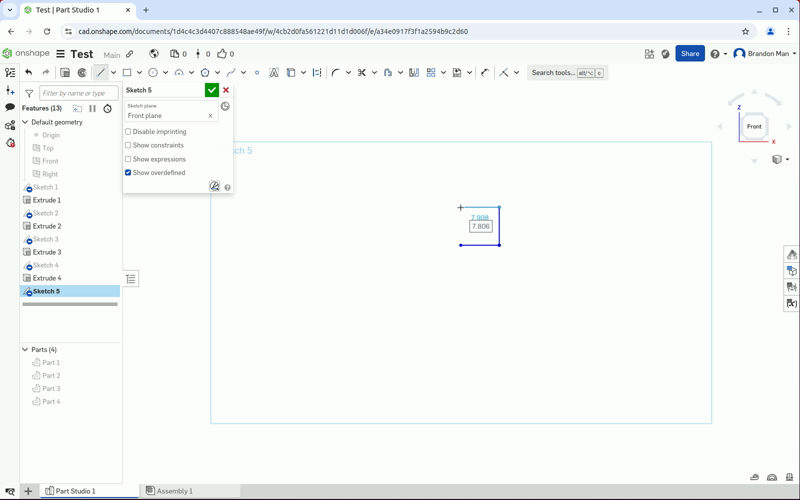
click(460, 207)
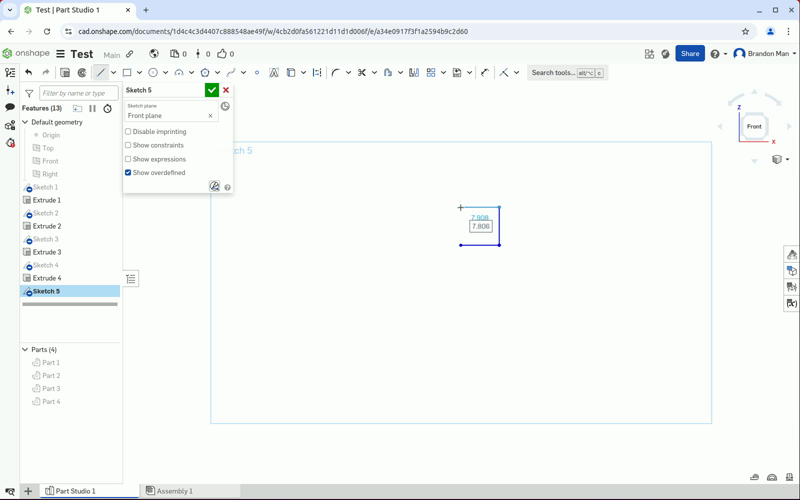
key_up(shift)
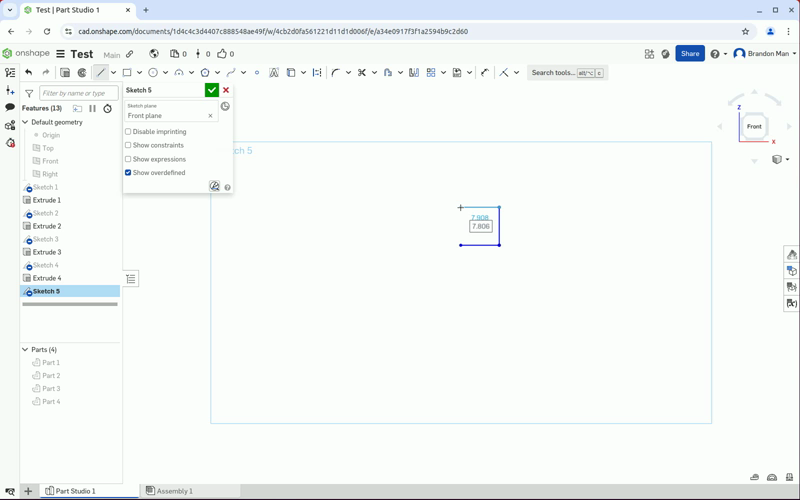
mouse_move(490, 207)
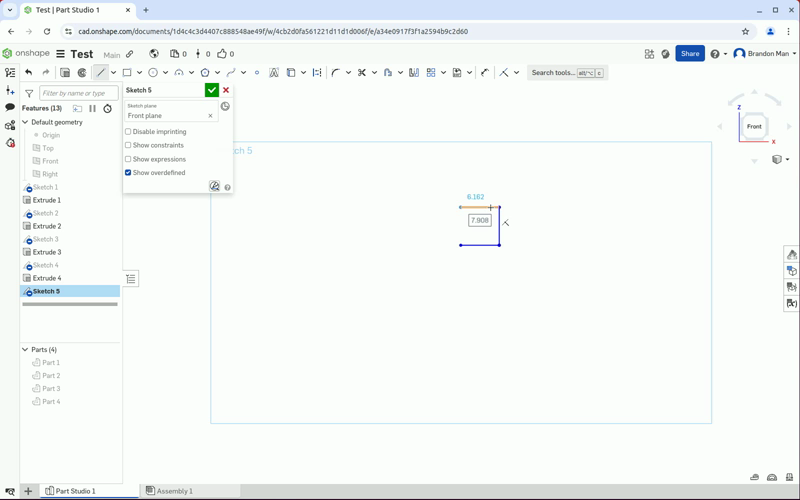
key_down(shift)
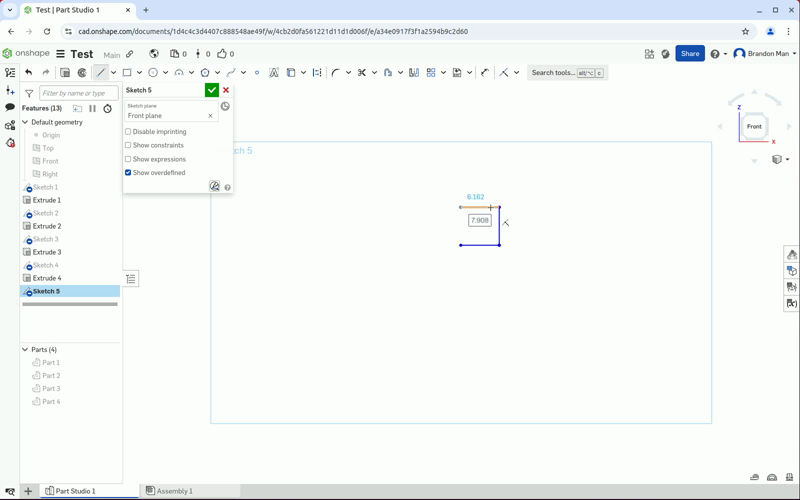
mouse_move(460, 245)
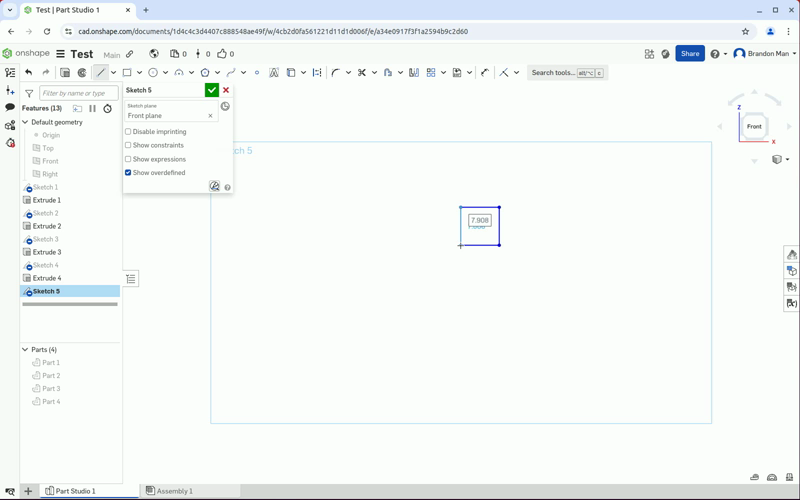
key_up(shift)
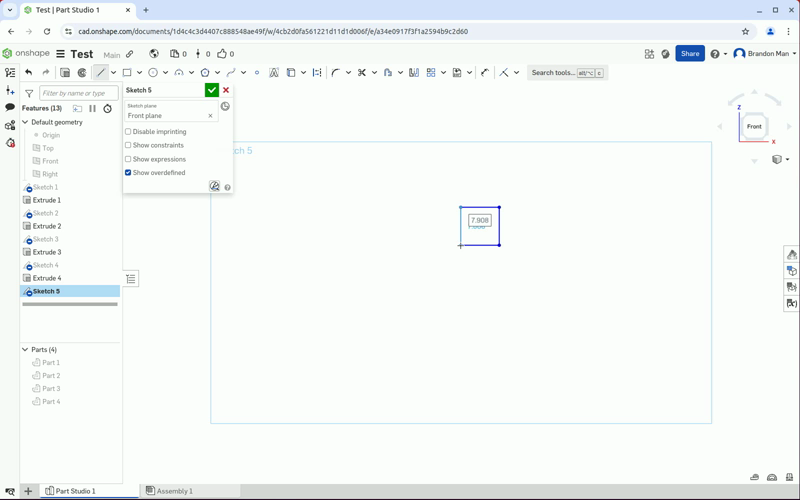
click(460, 245)
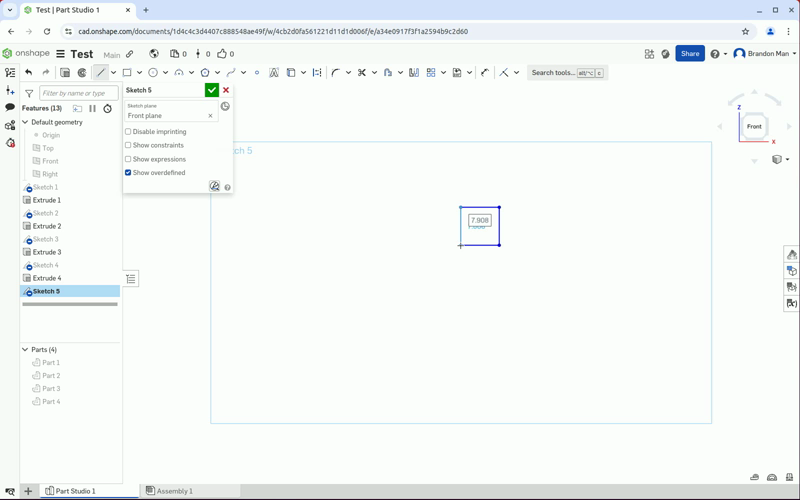
key(esc)
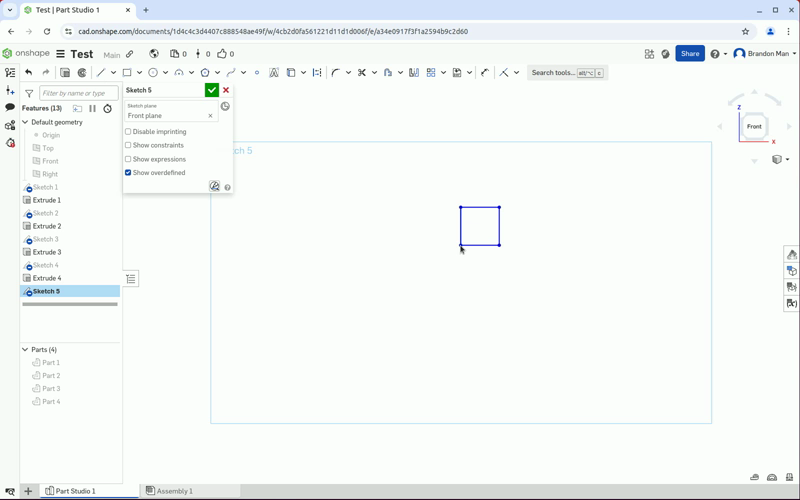
mouse_move(476, 214)
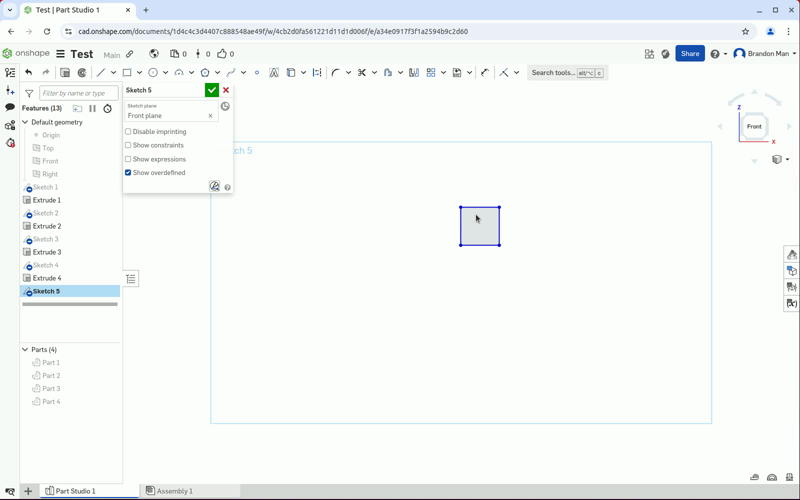
scroll(6)
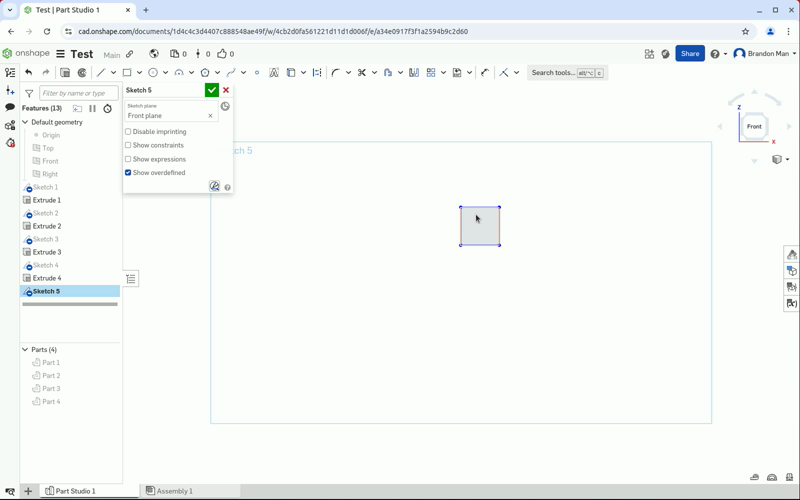
scroll(6)
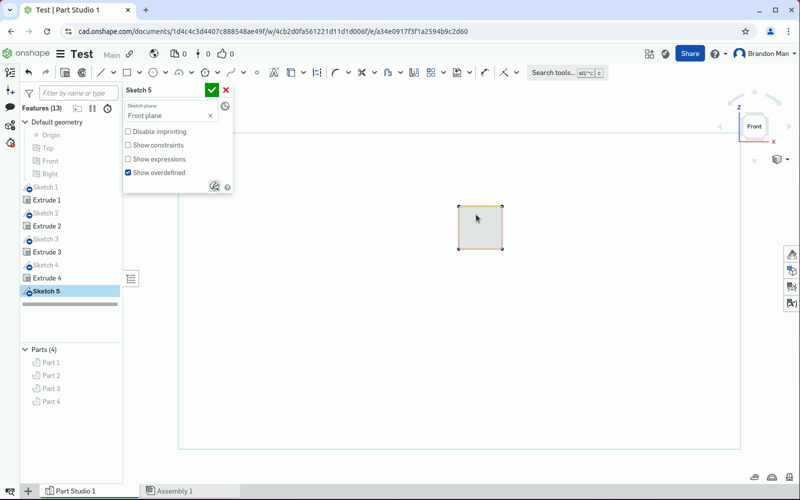
scroll(6)
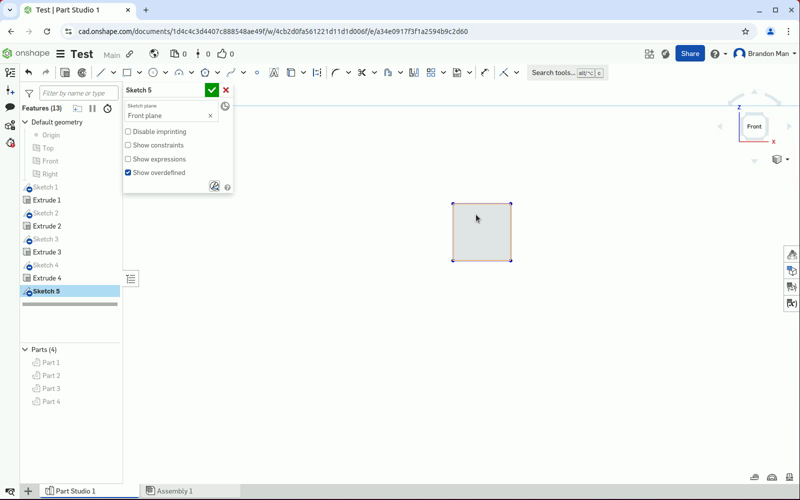
scroll(6)
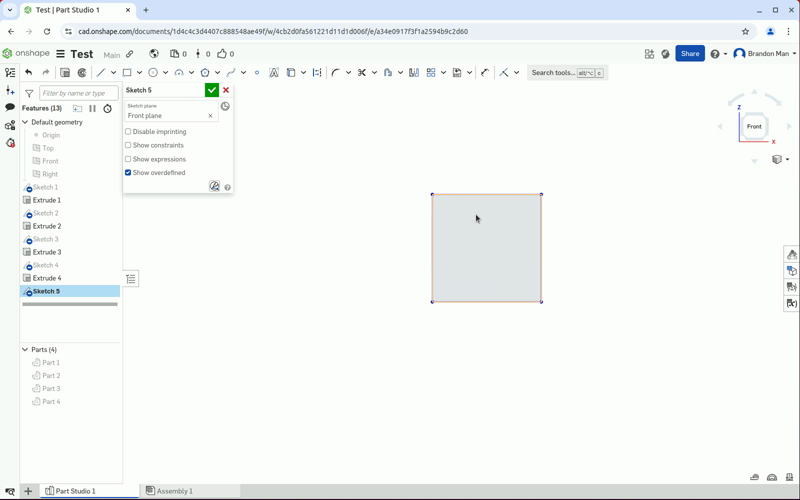
scroll(6)
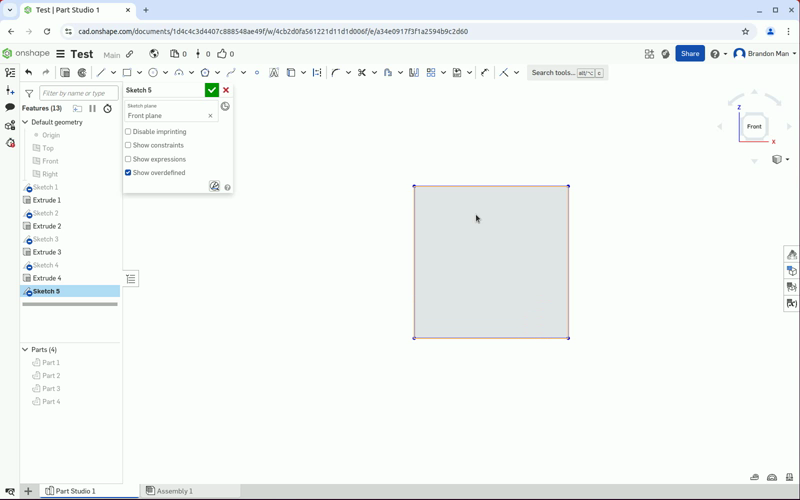
scroll(6)
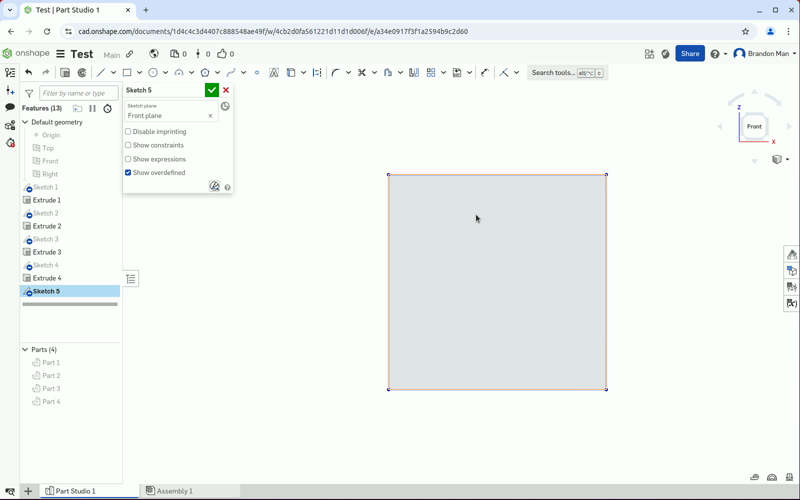
scroll(6)
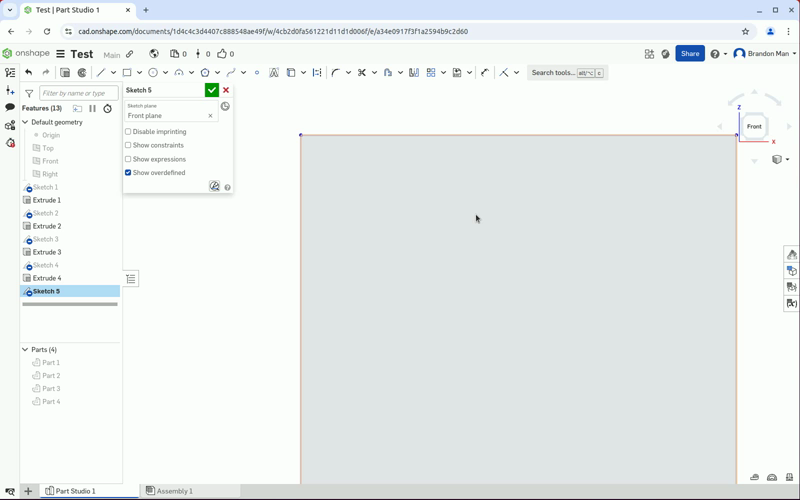
click(476, 214)
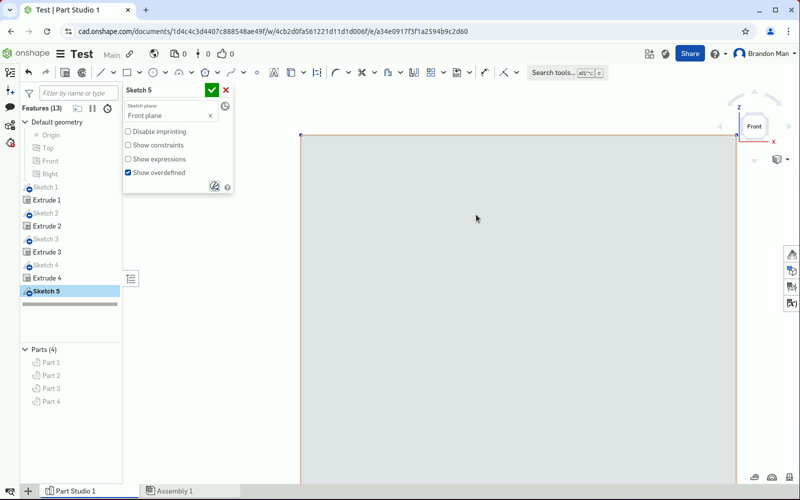
scroll(-6)
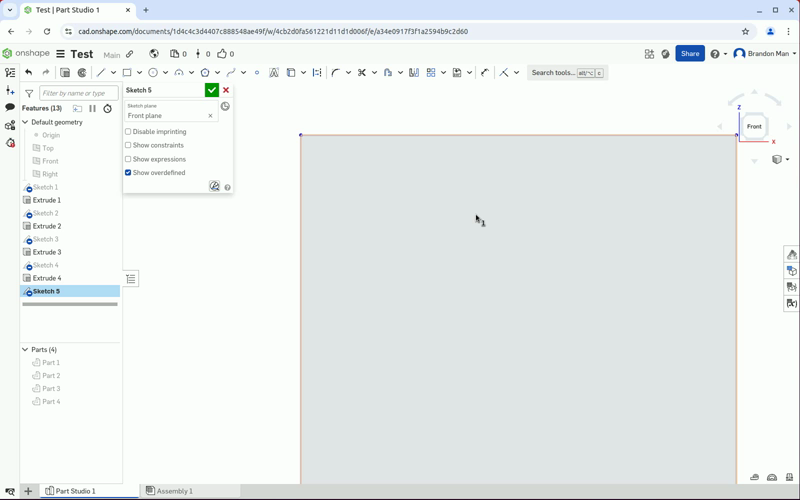
scroll(-6)
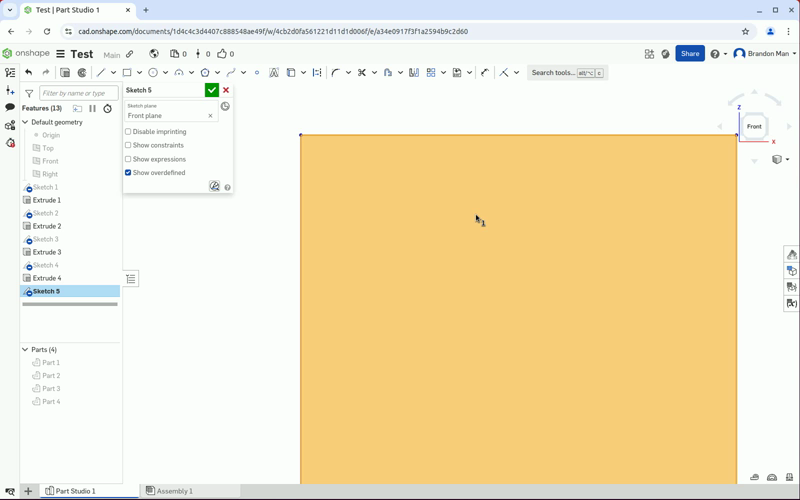
scroll(-6)
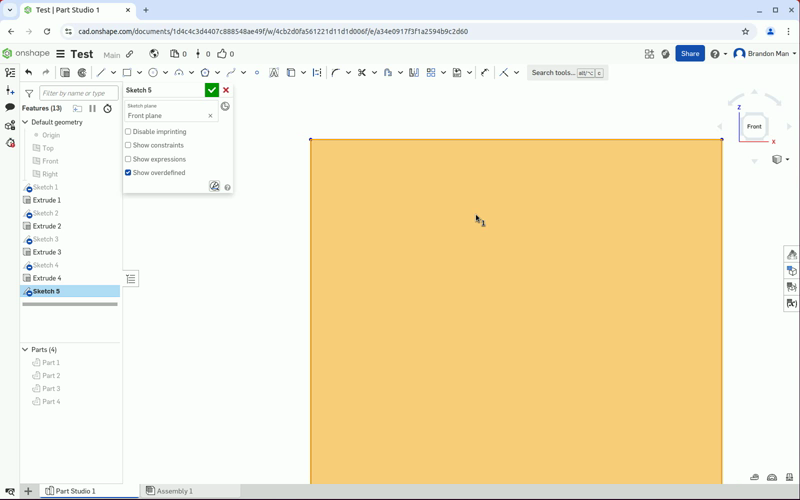
scroll(-6)
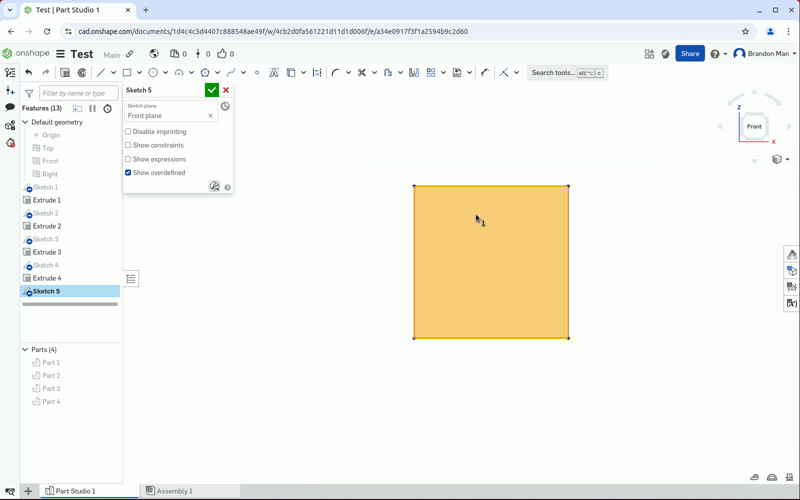
scroll(-6)
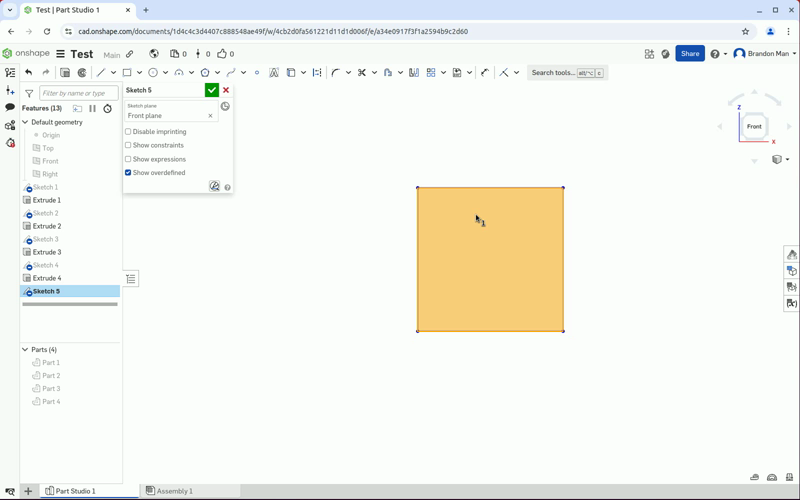
scroll(-6)
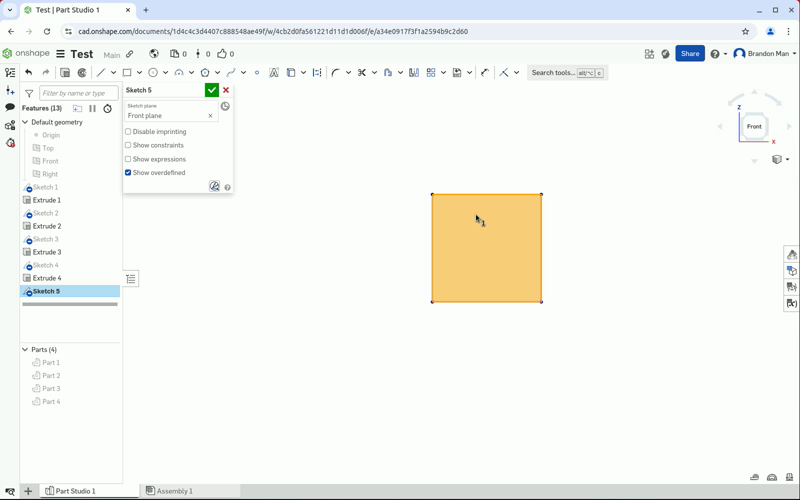
scroll(-6)
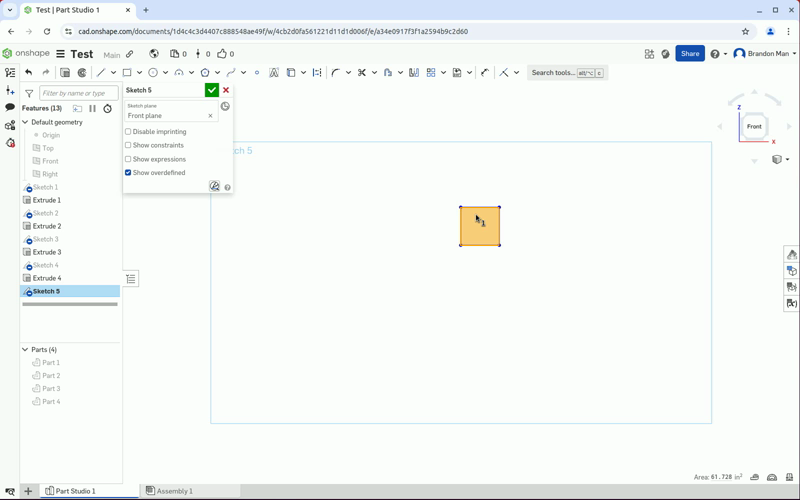
mouse_move(73, 352)
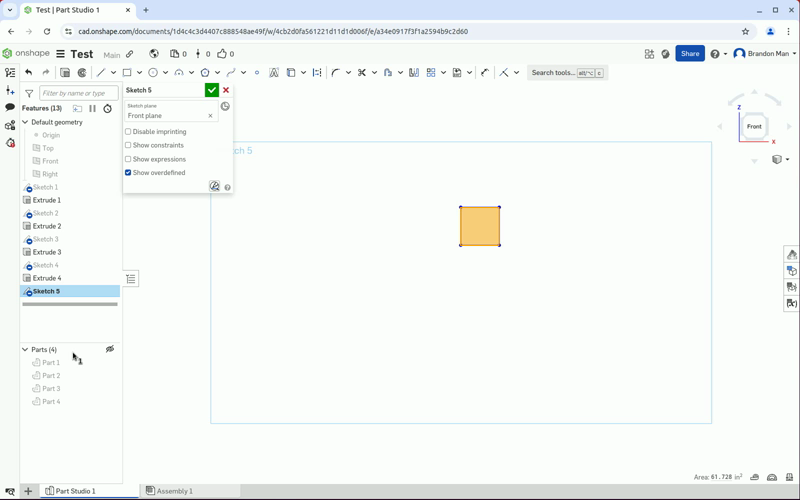
key(shift+y)
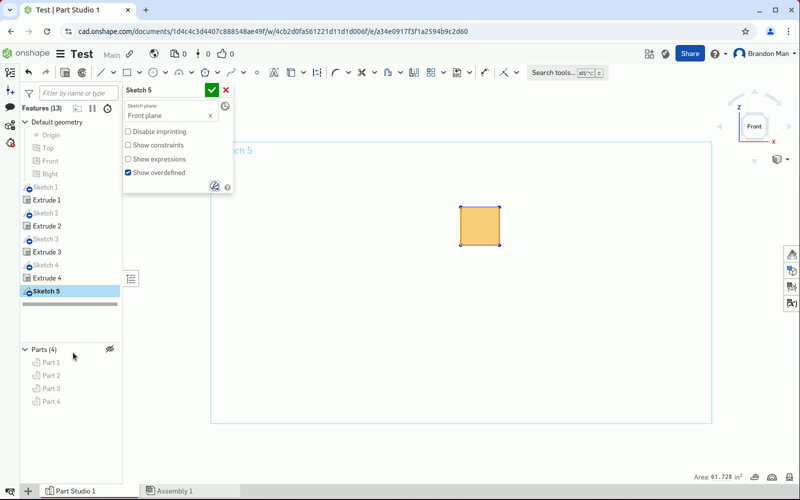
key(shift+e)
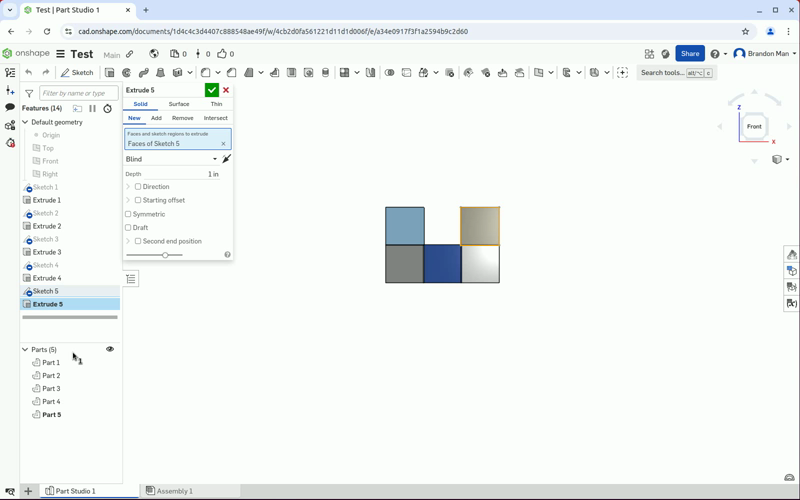
mouse_move(143, 106)
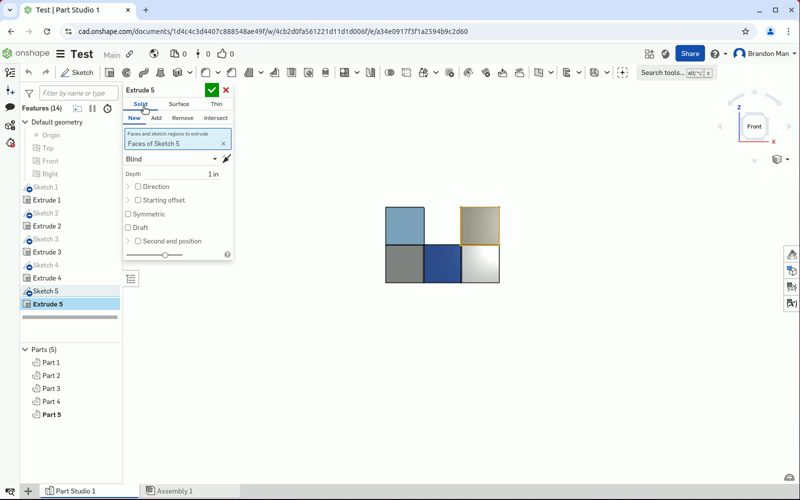
click(143, 106)
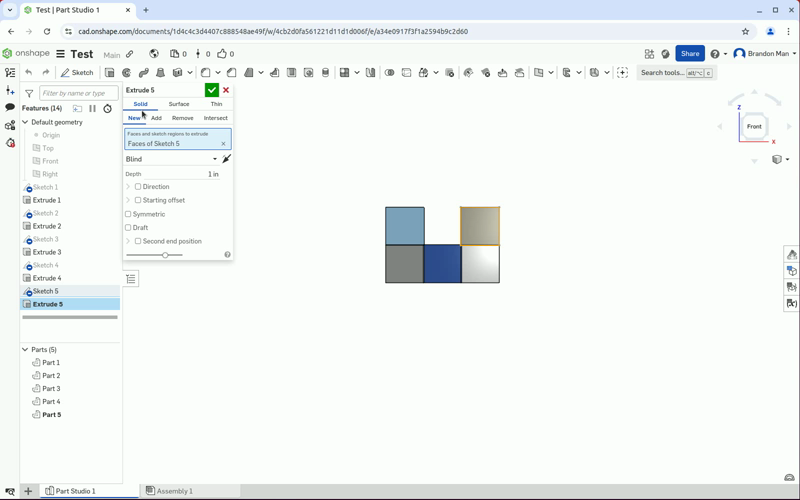
mouse_move(137, 120)
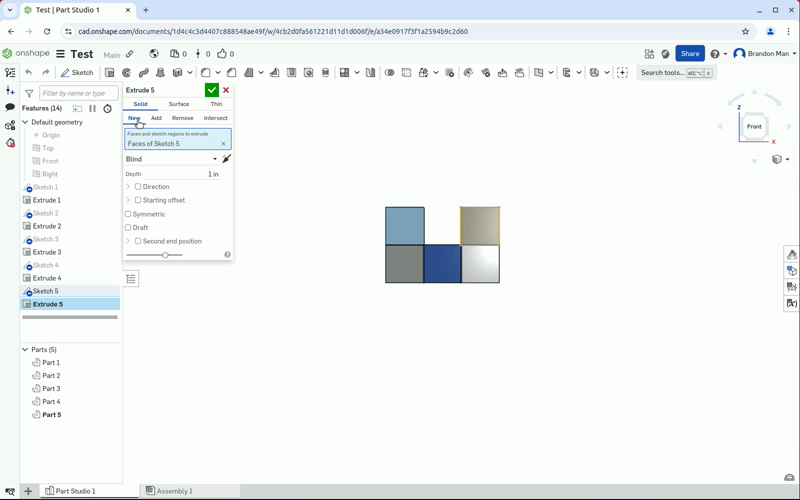
click(137, 120)
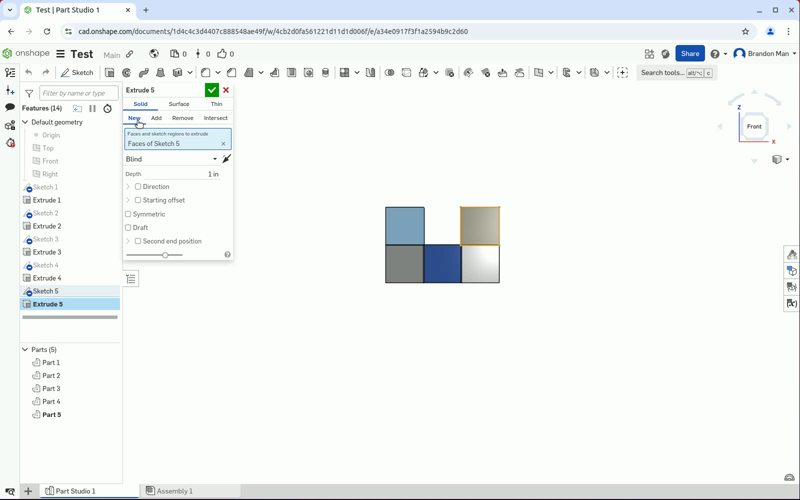
key(tab, 4)
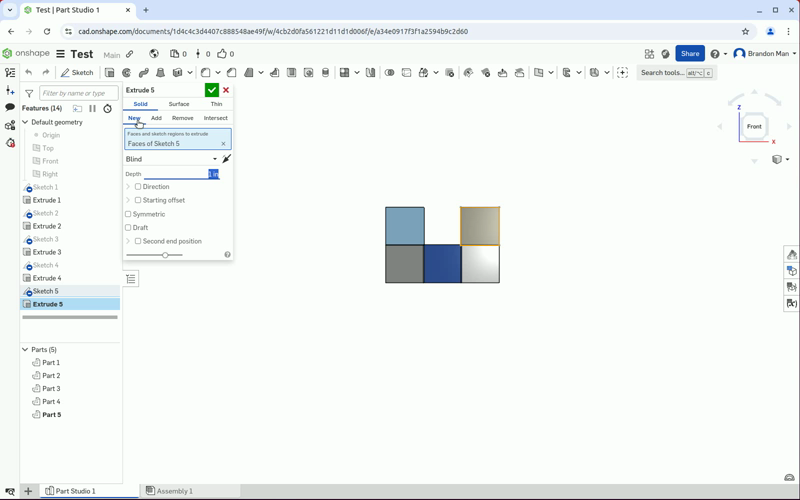
text(7.703)
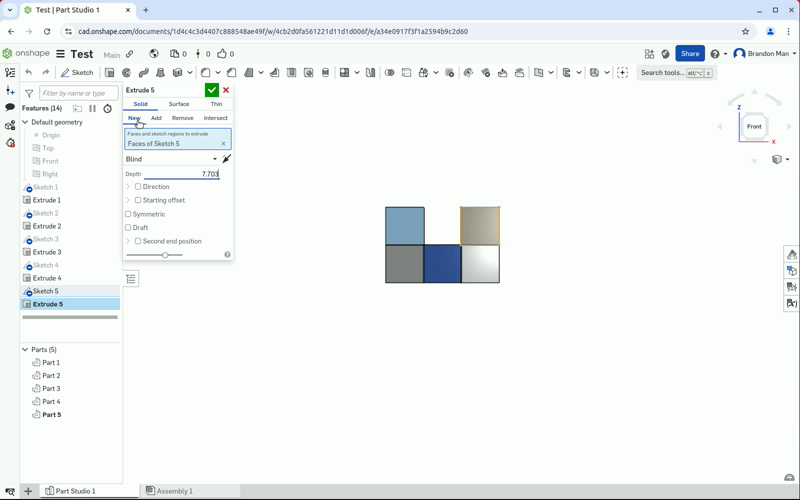
key(enter)
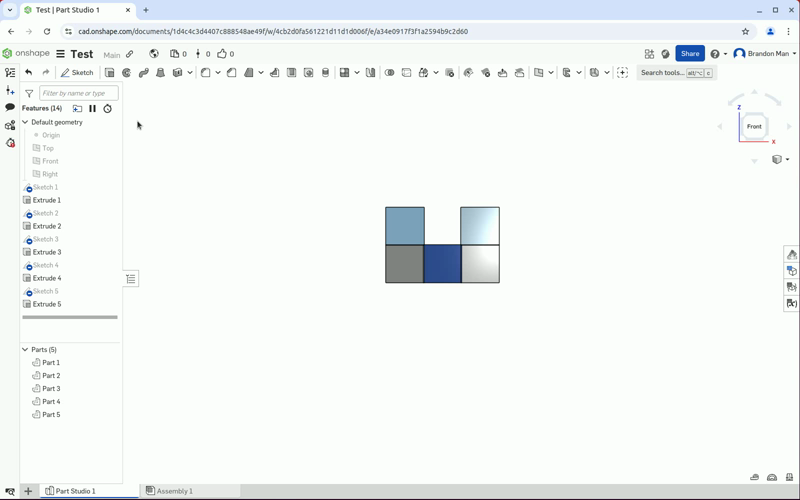
key(shift+h)
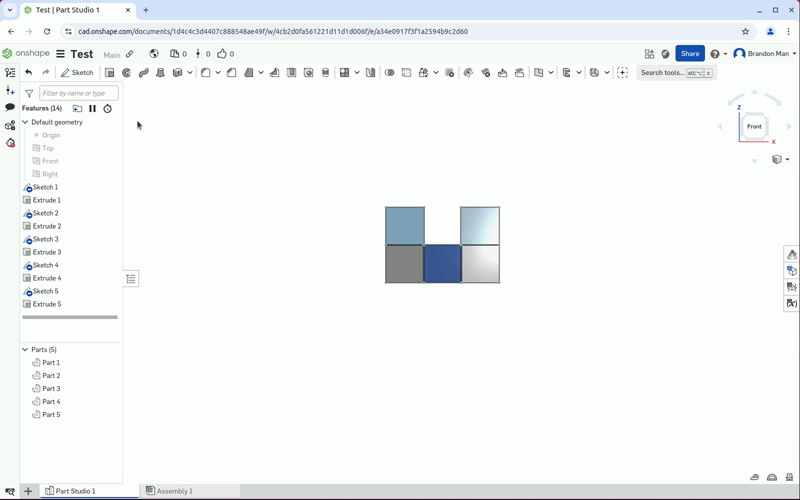
key(shift+h)
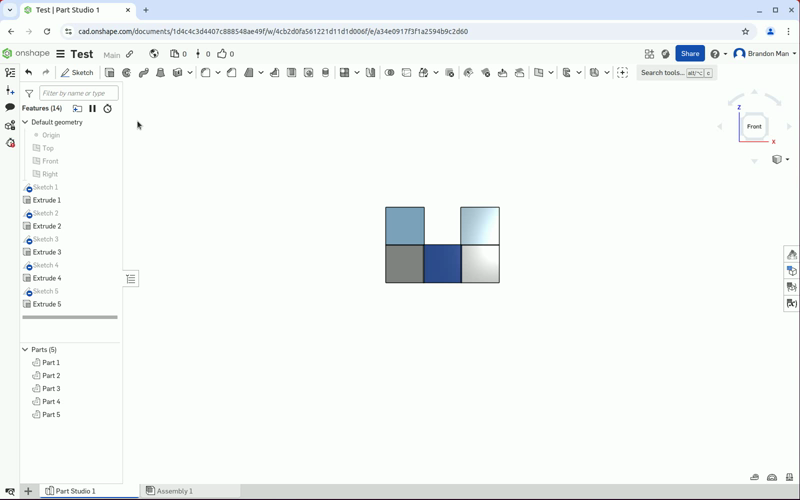
mouse_move(73, 189)
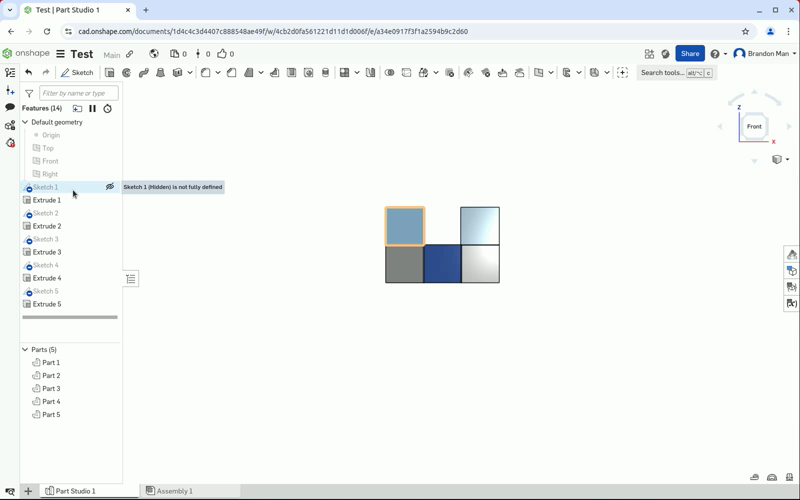
click(73, 189)
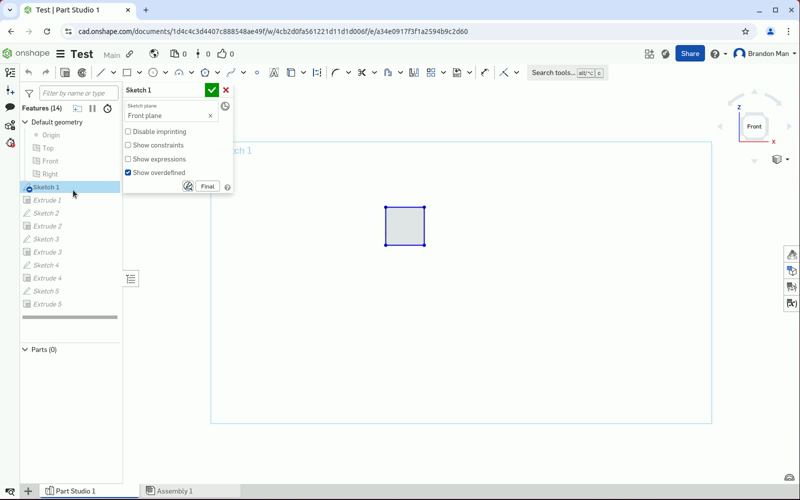
mouse_move(229, 92)
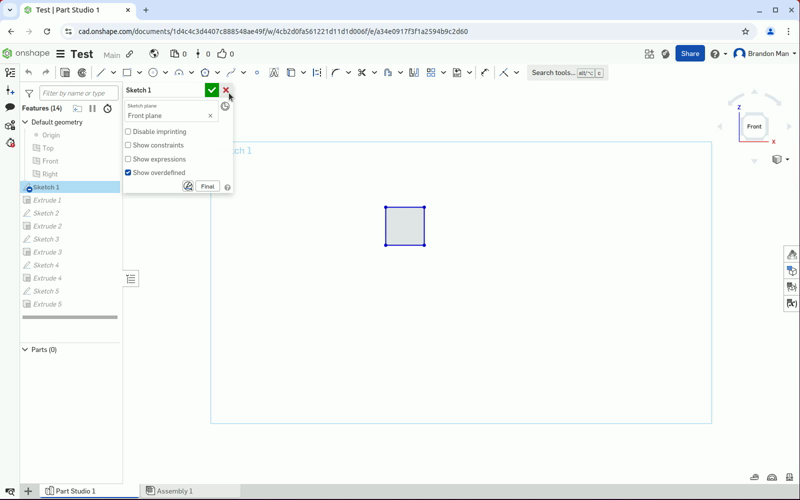
click(229, 92)
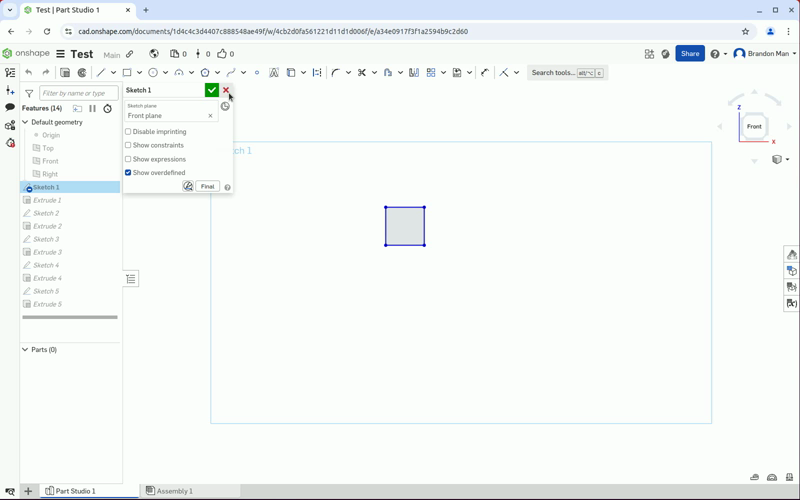
key(shift+s)
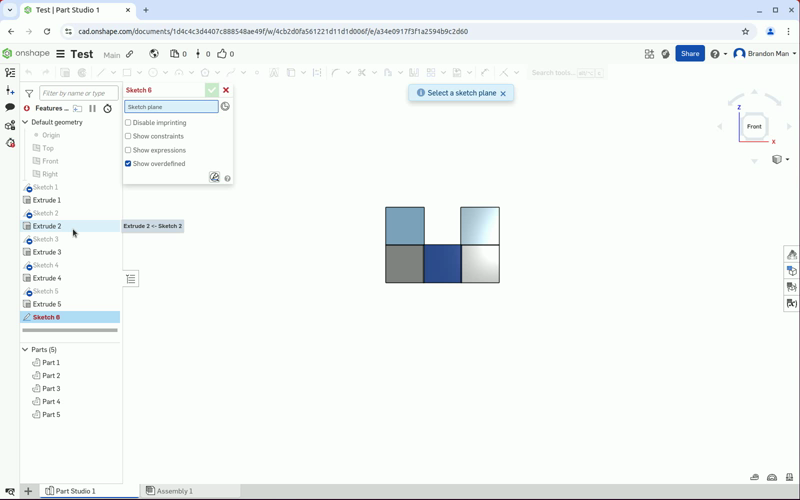
scroll(3)
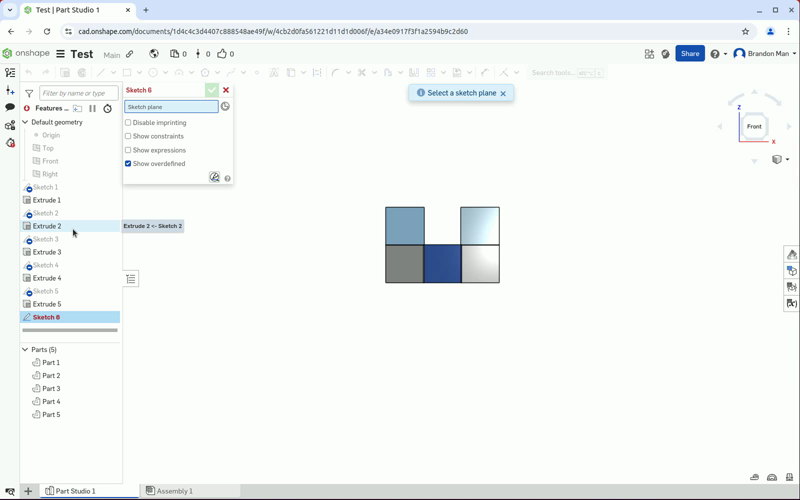
mouse_move(73, 163)
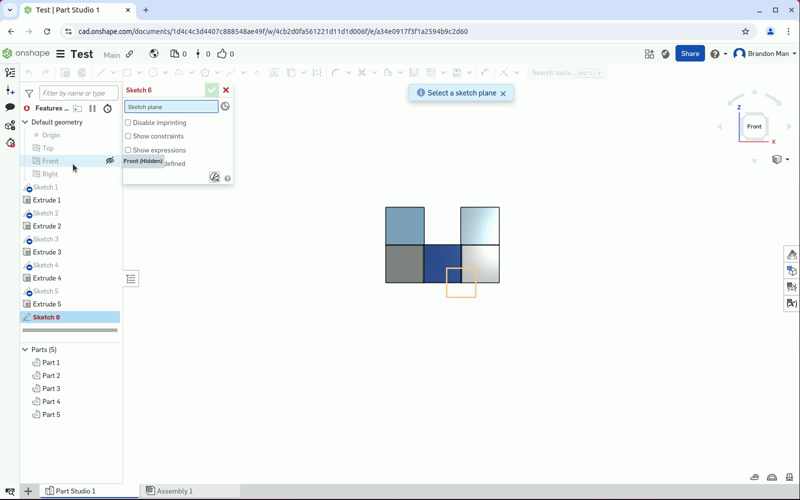
click(73, 163)
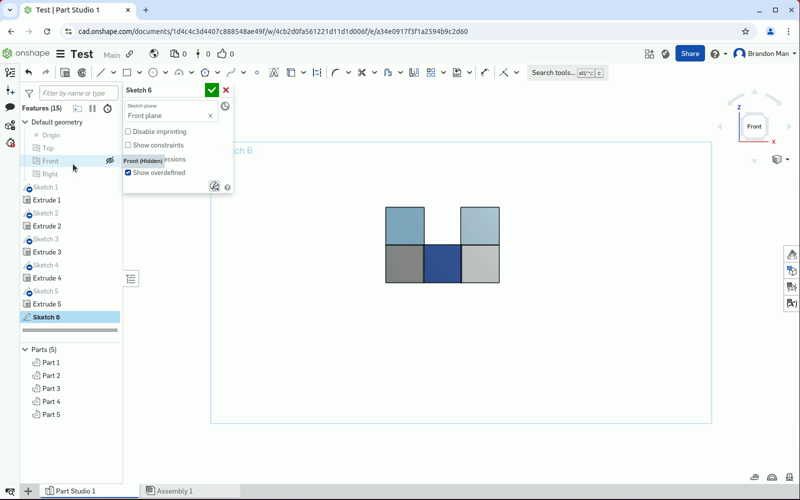
mouse_move(73, 352)
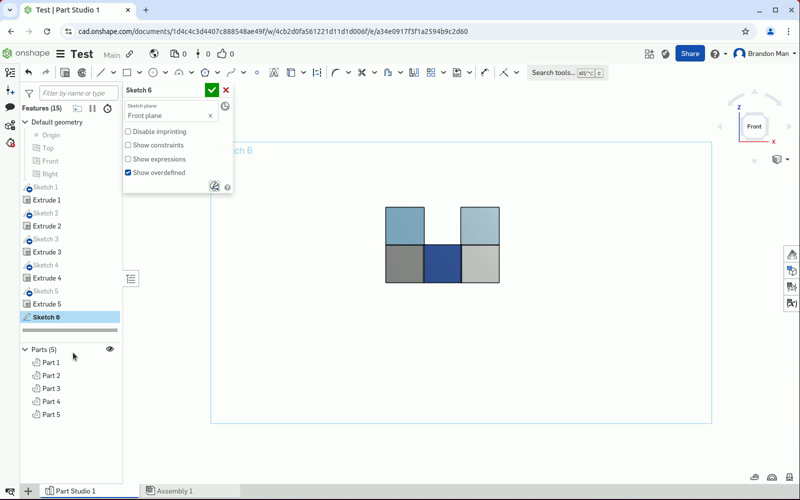
key(y)
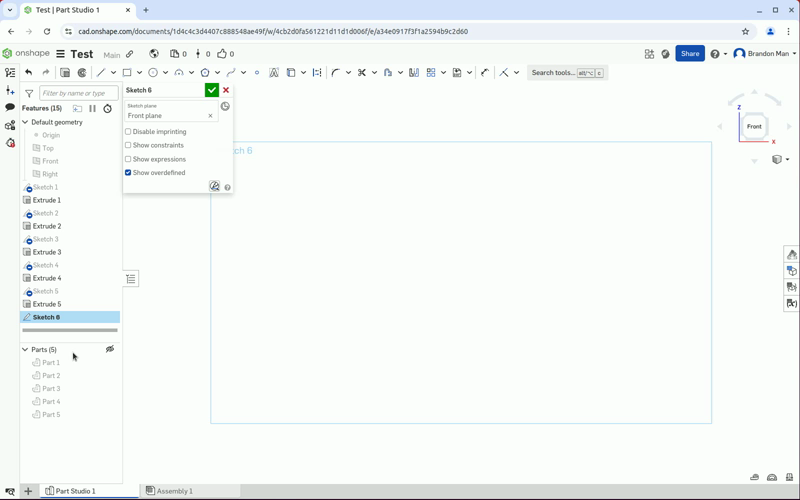
key(l)
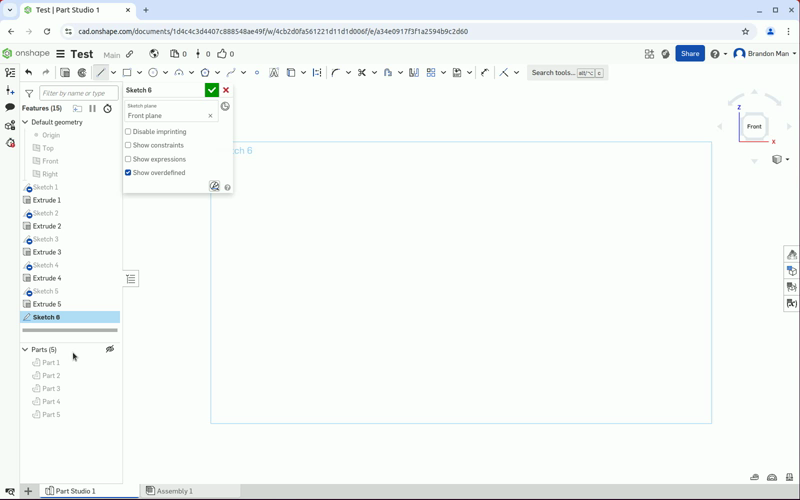
key_down(shift)
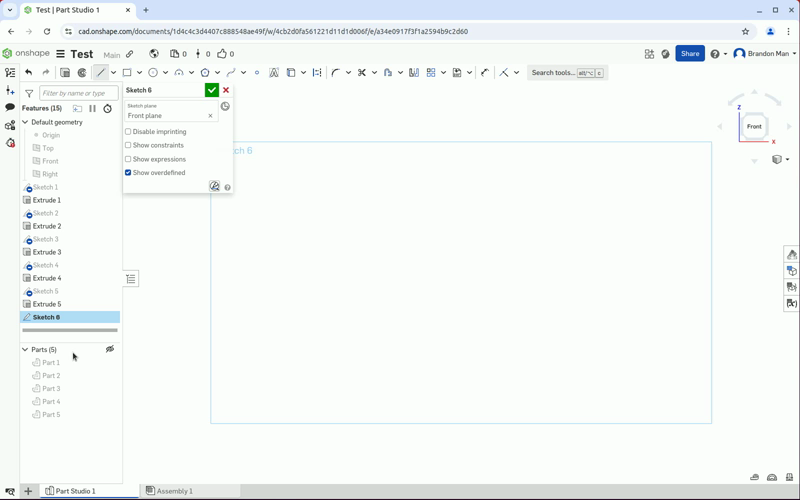
mouse_move(460, 207)
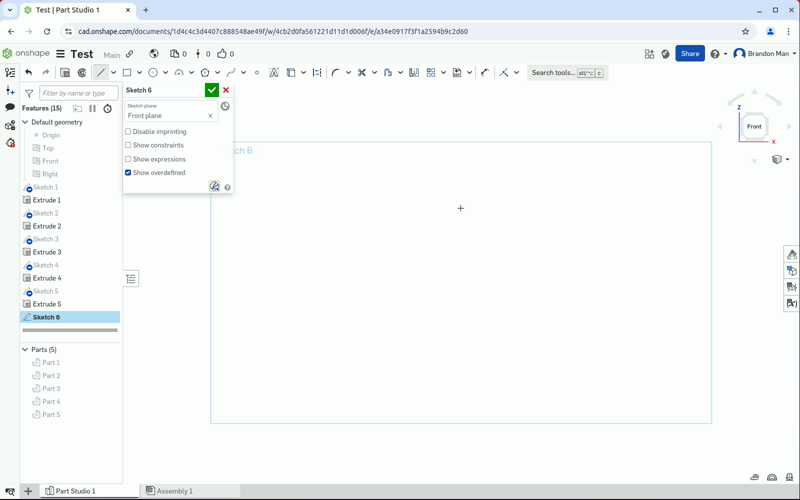
click(460, 207)
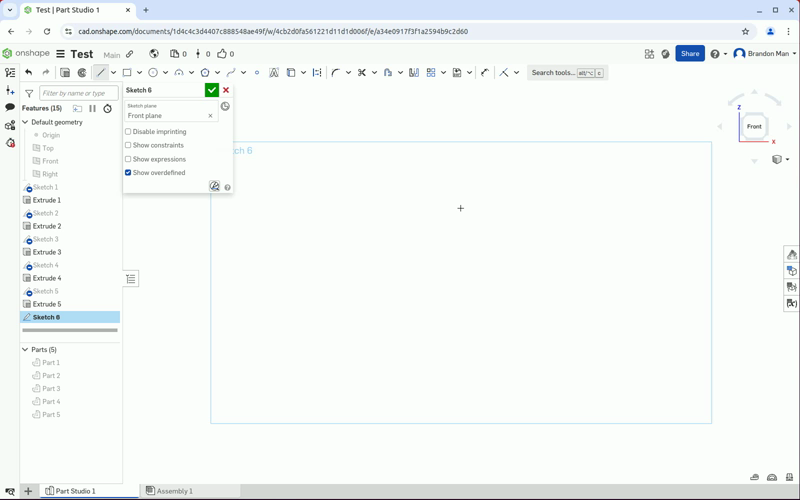
key_up(shift)
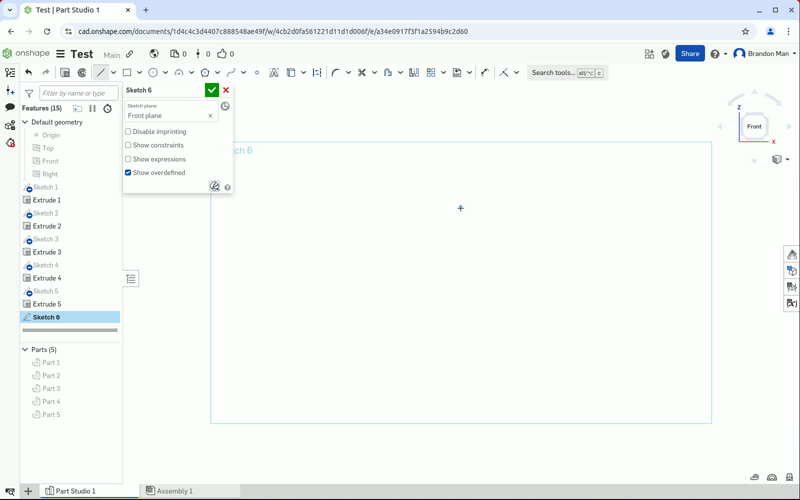
key_down(shift)
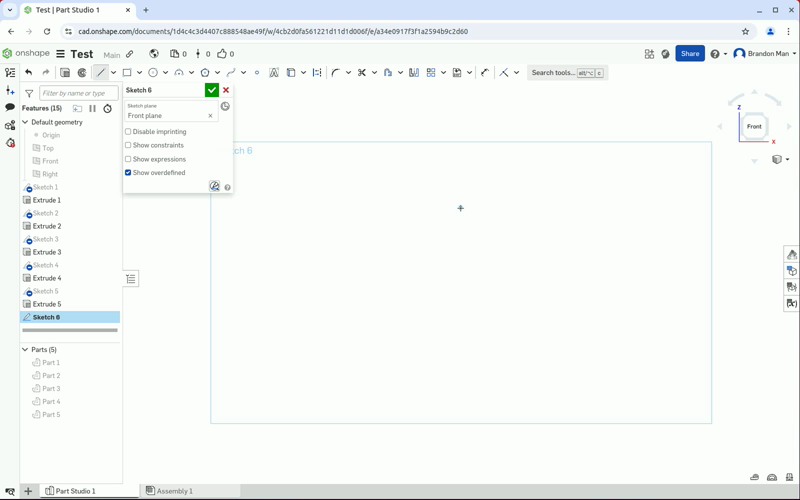
mouse_move(490, 207)
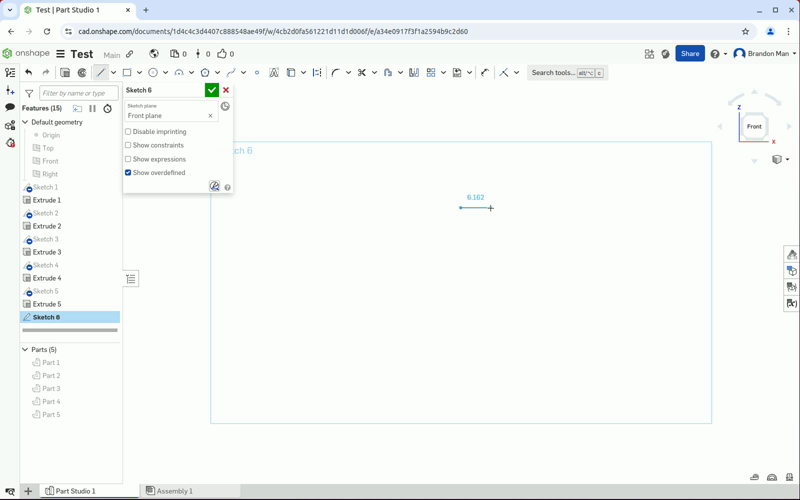
mouse_move(499, 207)
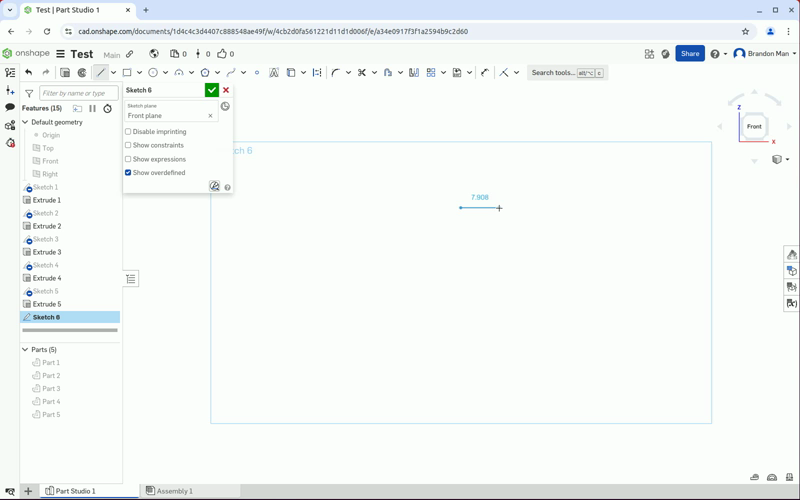
click(499, 207)
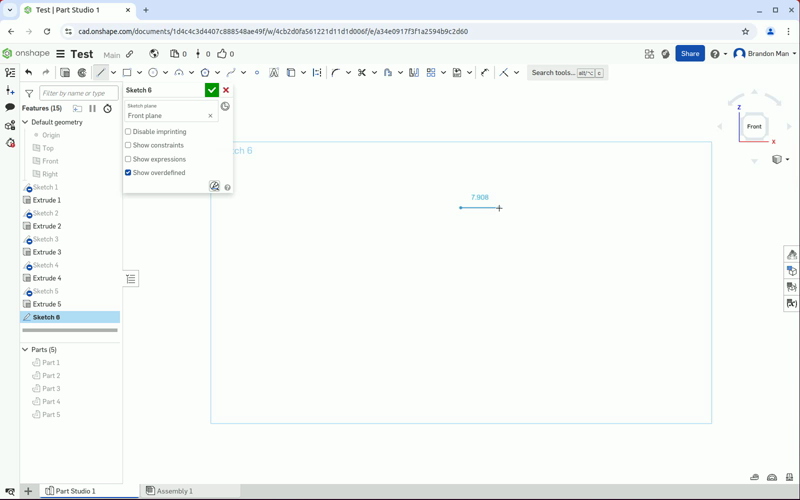
key_up(shift)
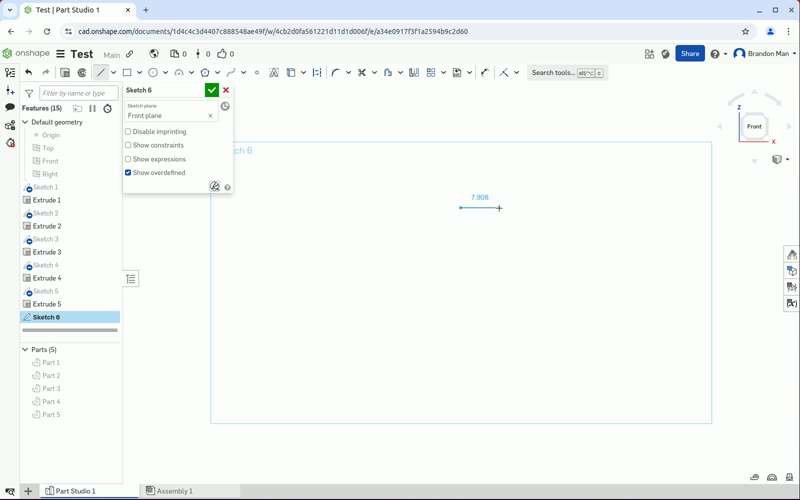
key_down(shift)
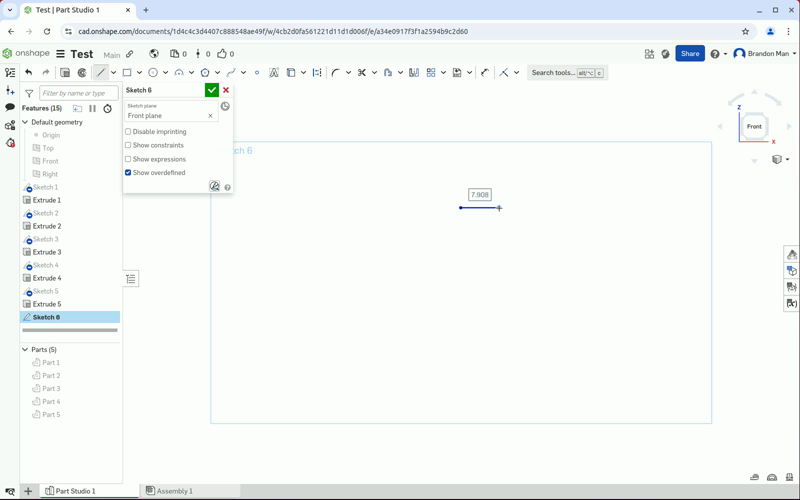
mouse_move(529, 207)
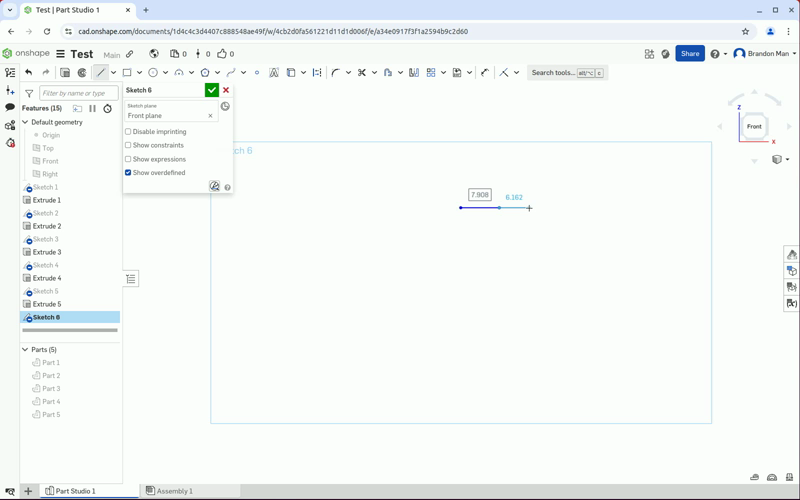
mouse_move(499, 169)
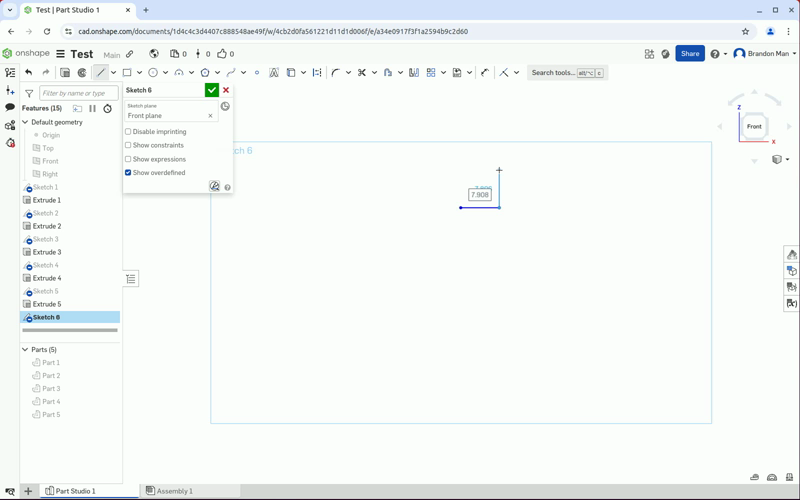
click(499, 169)
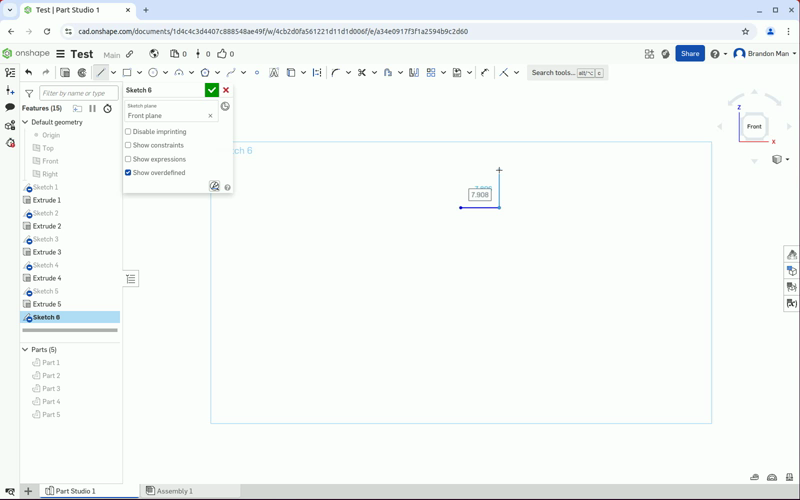
key_up(shift)
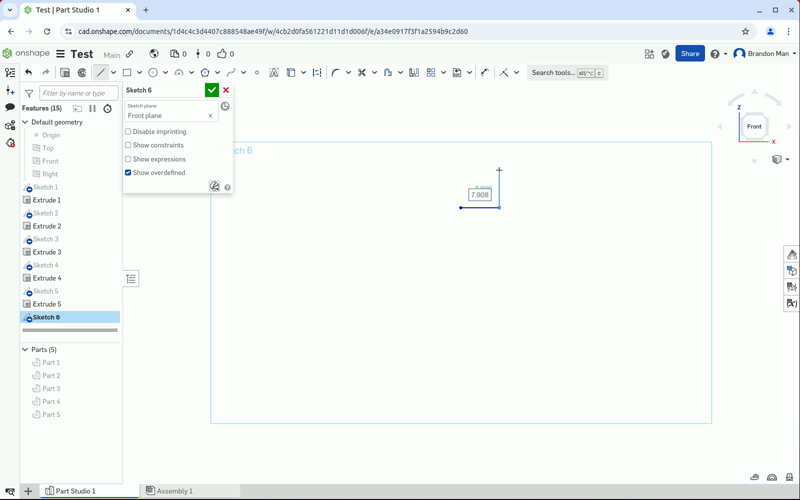
key_down(shift)
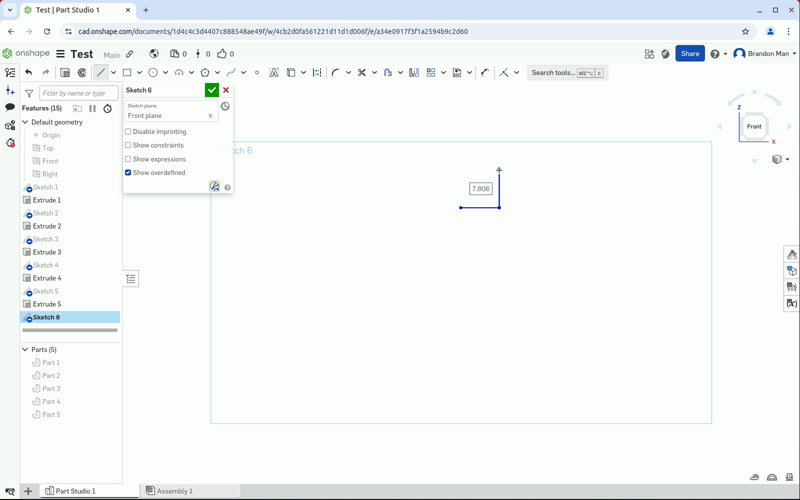
mouse_move(529, 169)
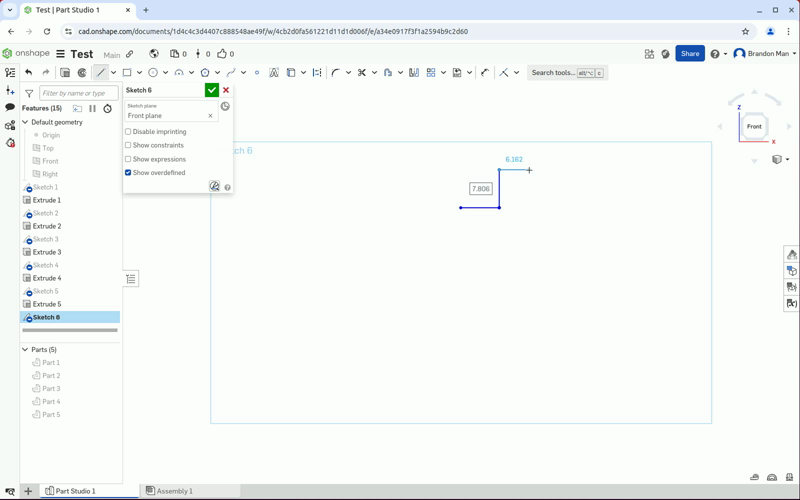
mouse_move(460, 169)
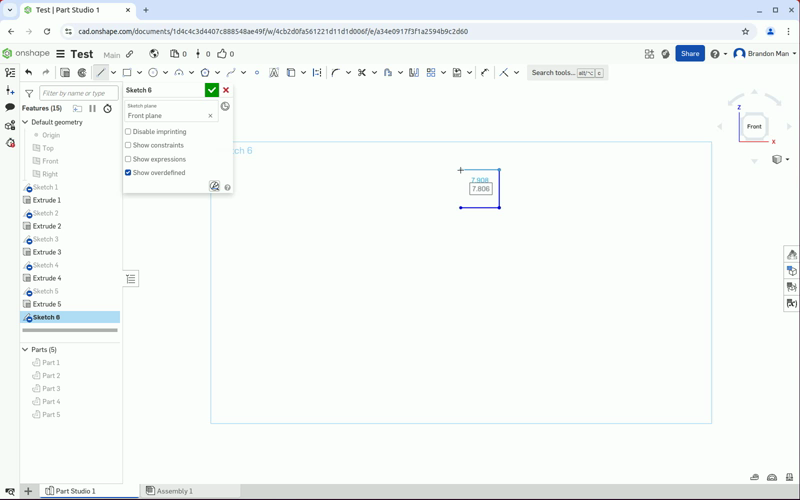
click(460, 169)
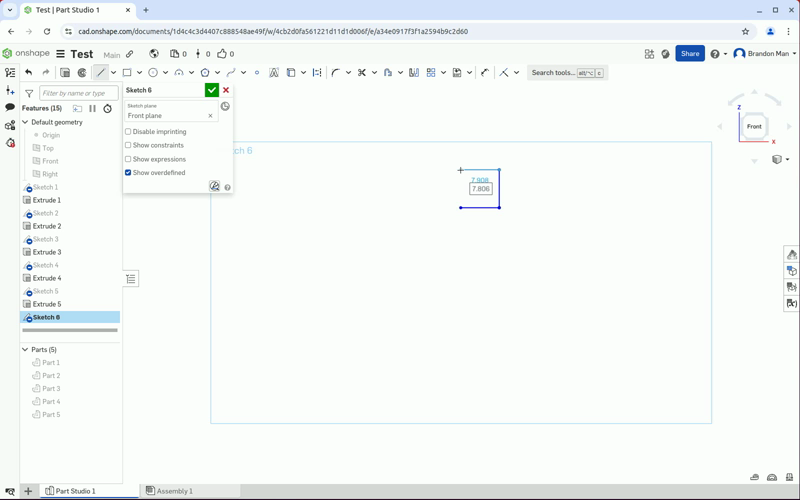
key_up(shift)
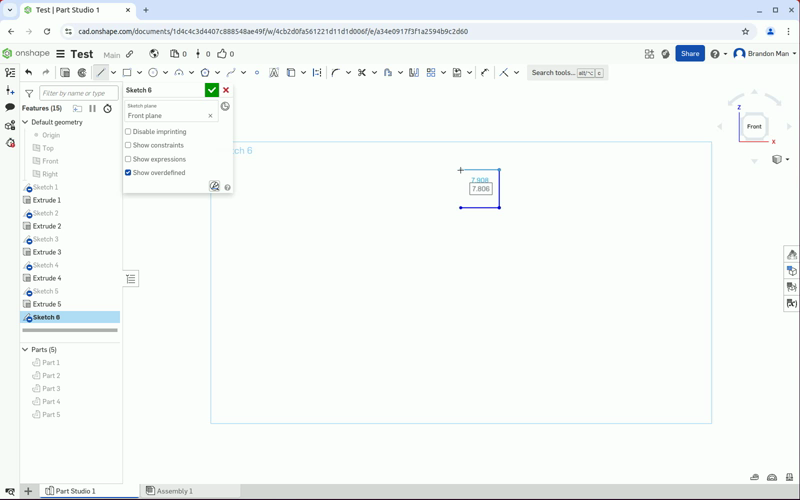
mouse_move(490, 169)
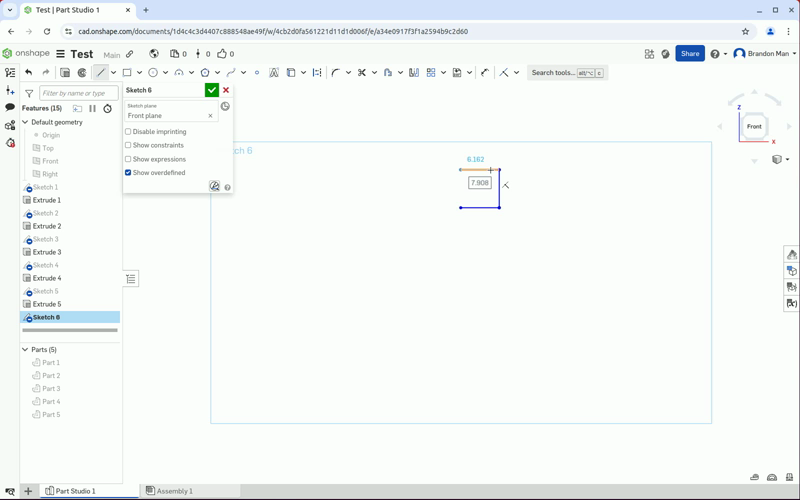
key_down(shift)
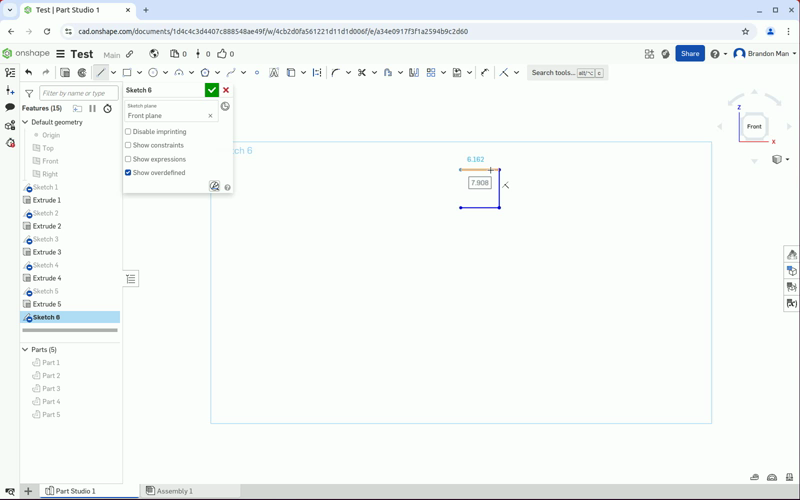
mouse_move(460, 207)
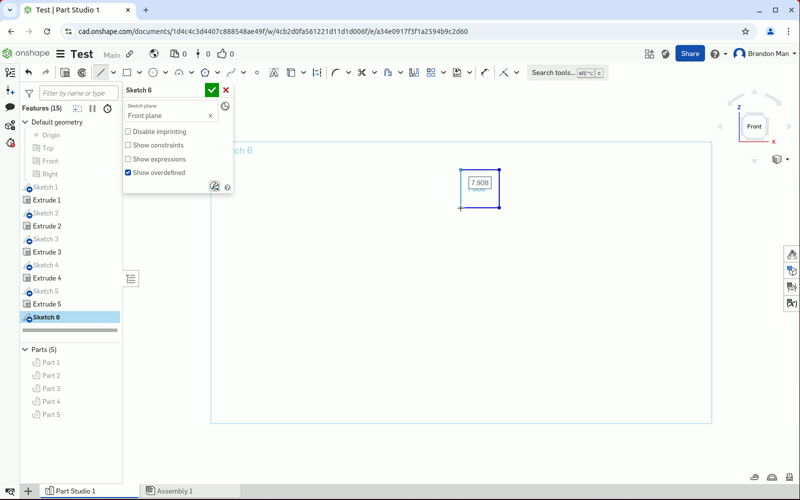
key_up(shift)
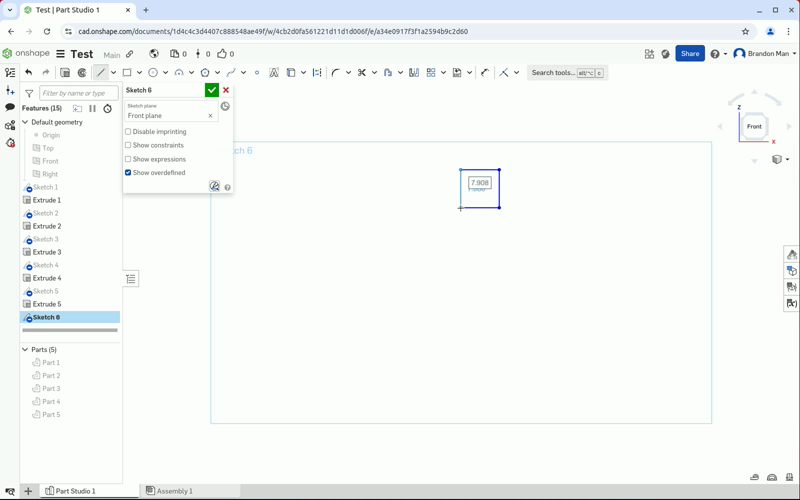
click(460, 207)
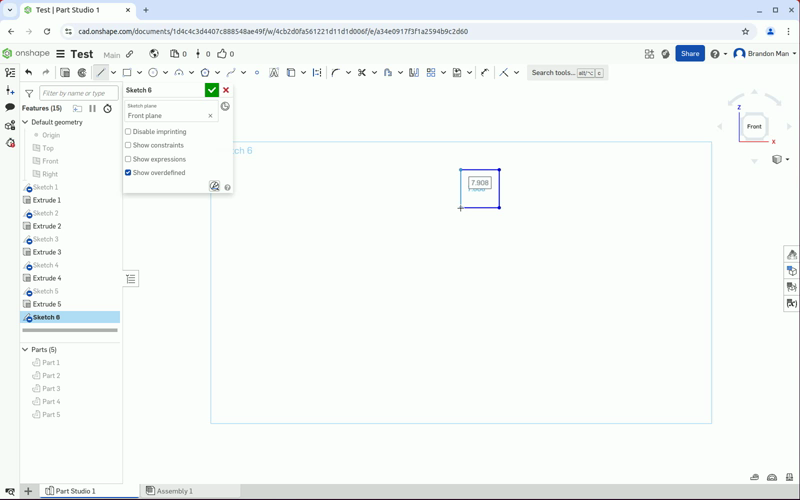
key(esc)
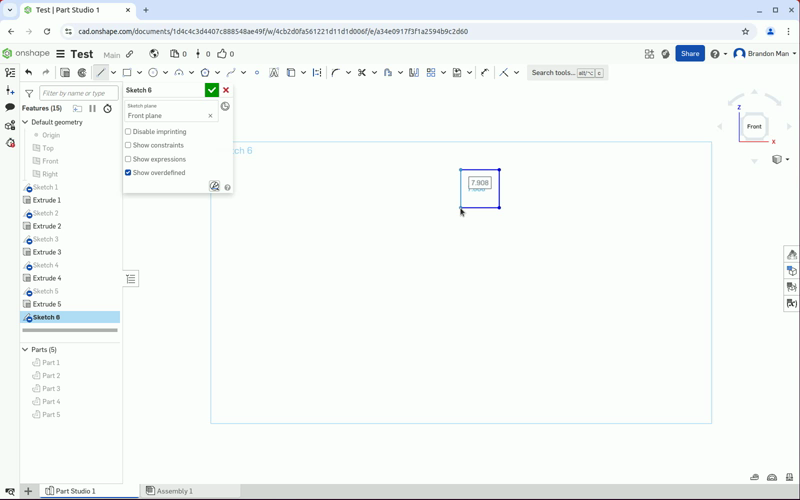
mouse_move(467, 175)
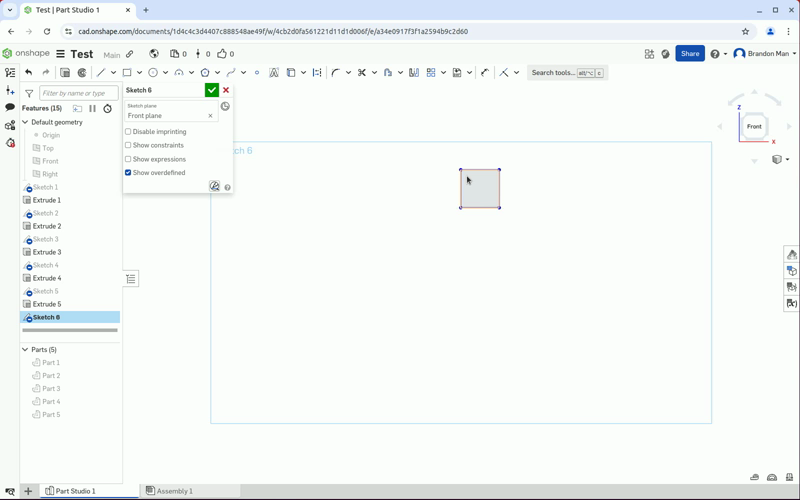
scroll(6)
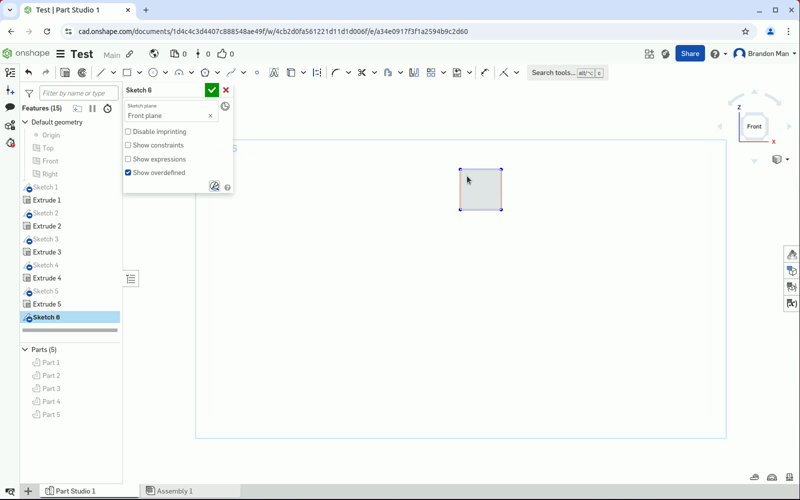
scroll(6)
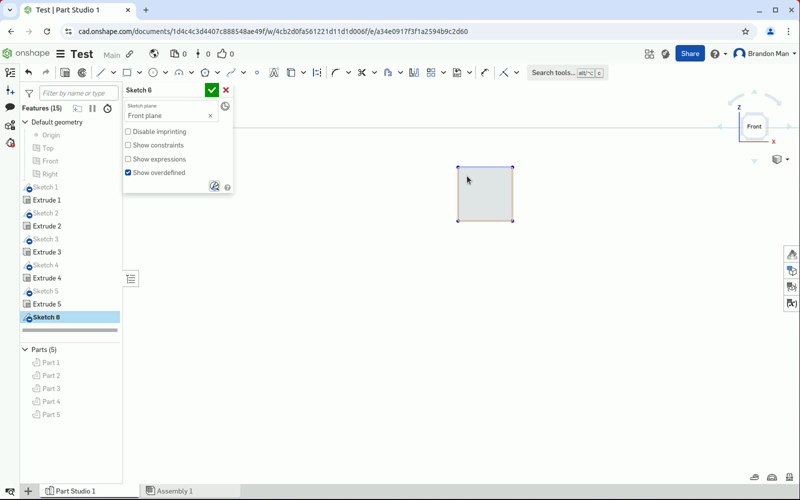
scroll(6)
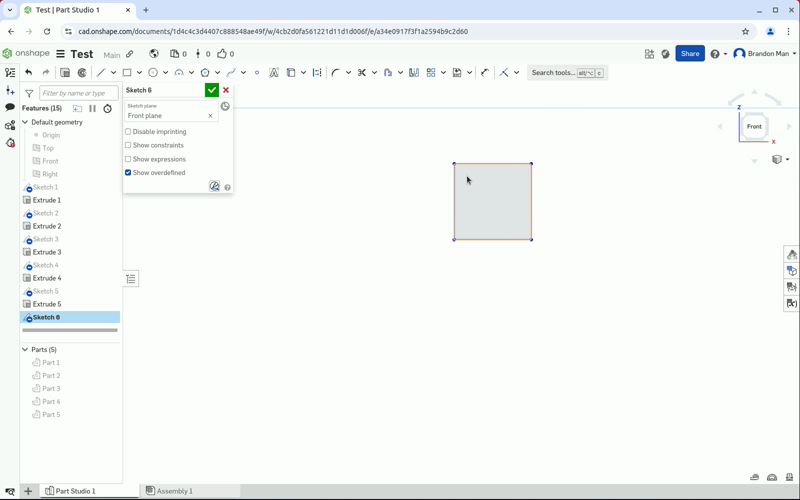
scroll(6)
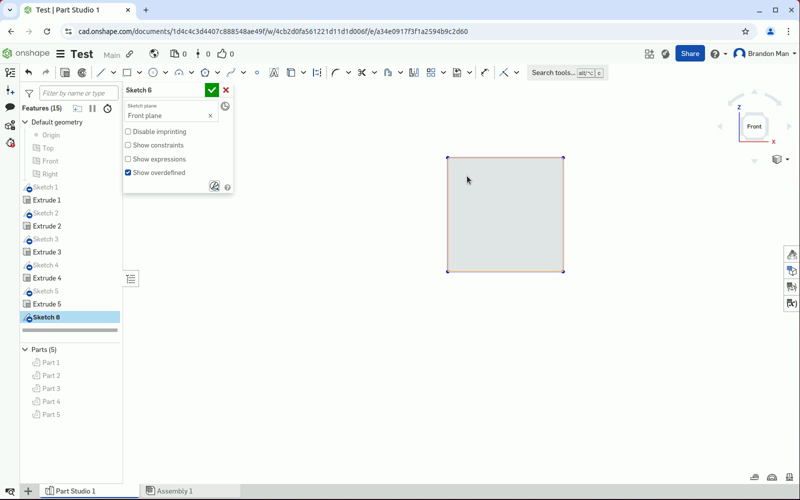
scroll(6)
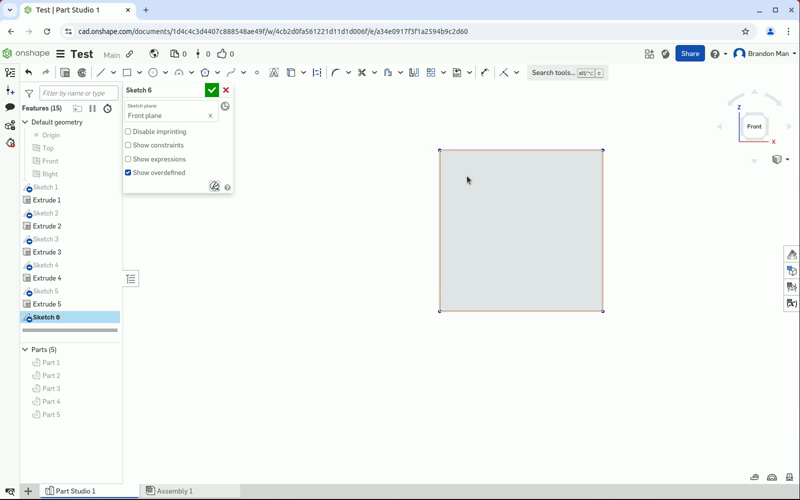
scroll(6)
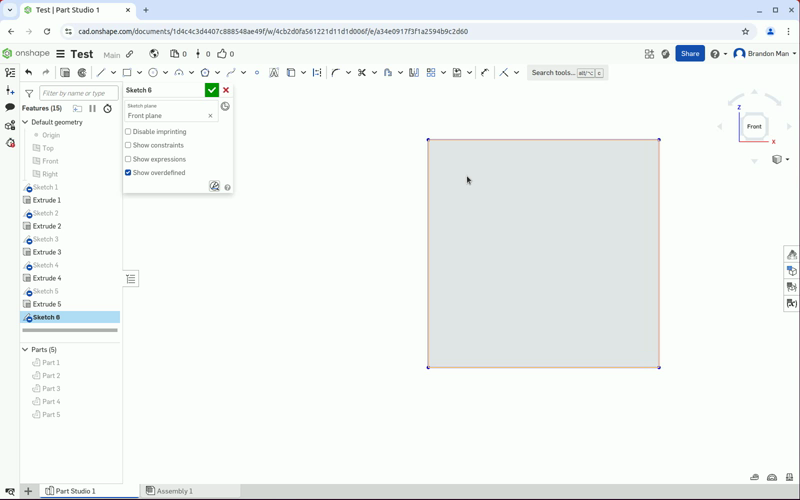
scroll(6)
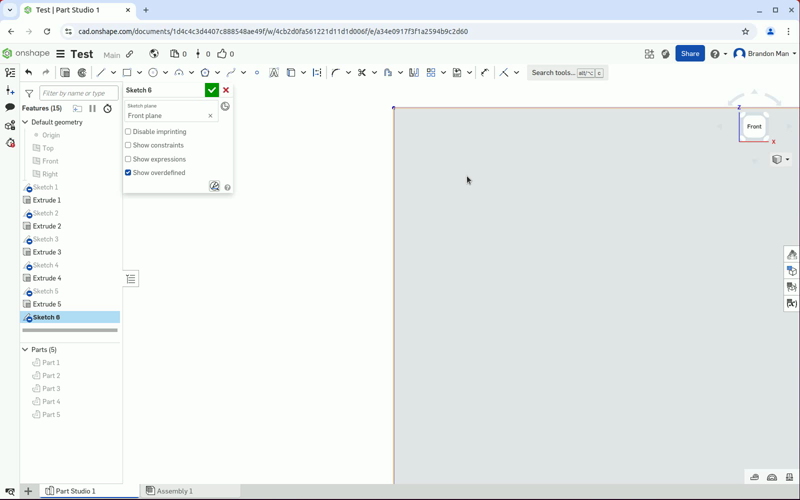
click(467, 175)
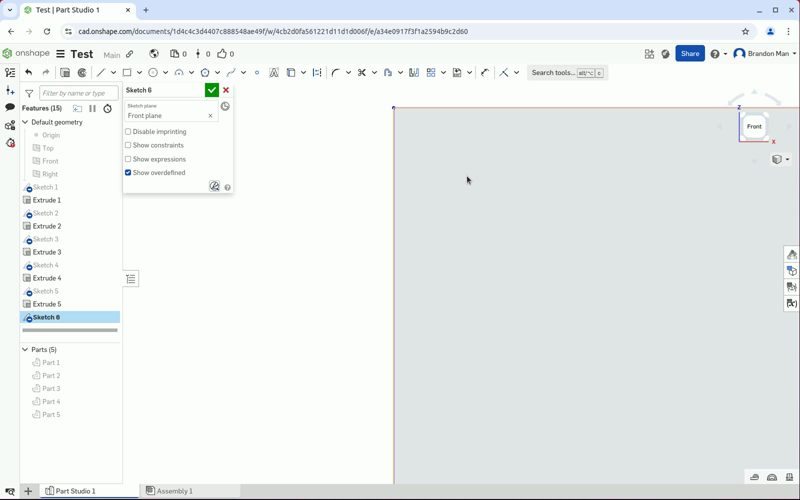
scroll(-6)
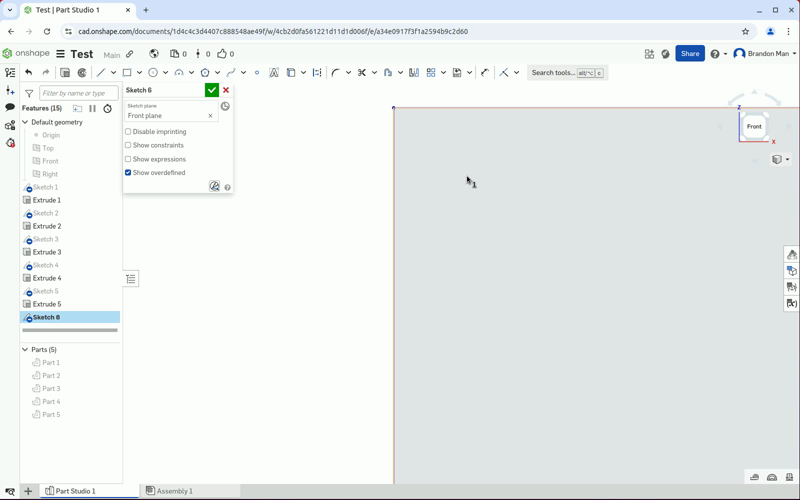
scroll(-6)
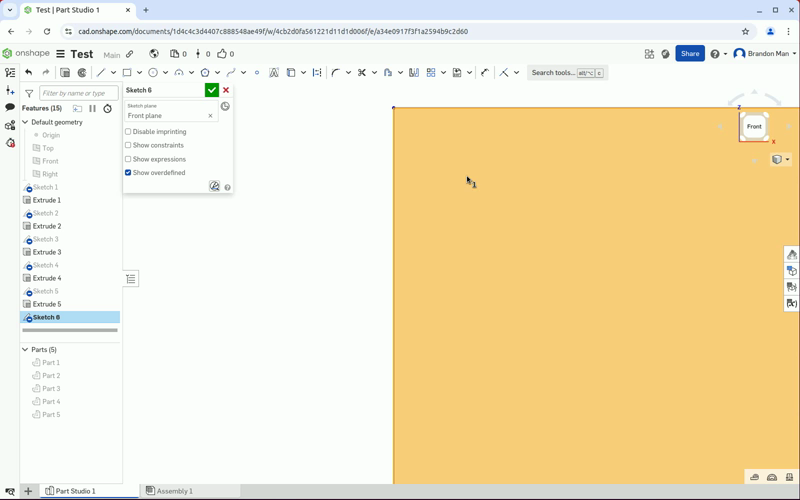
scroll(-6)
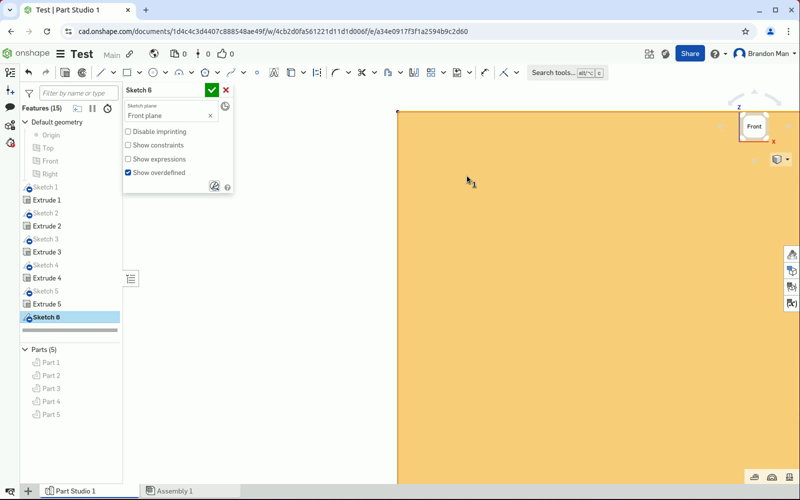
scroll(-6)
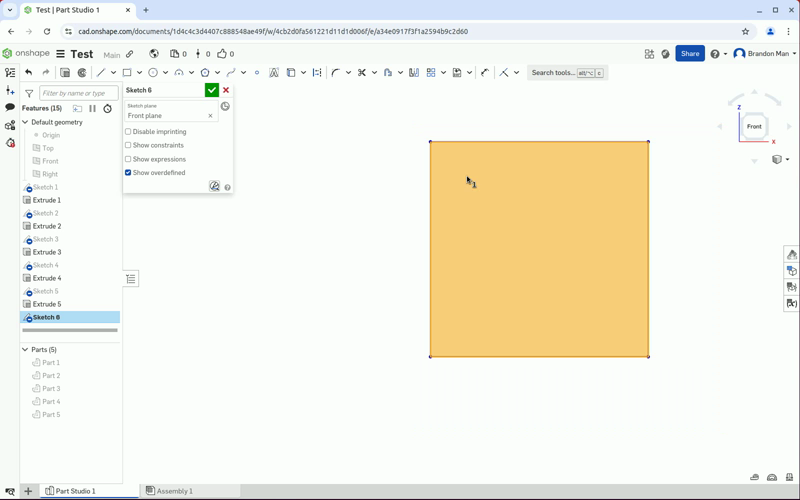
scroll(-6)
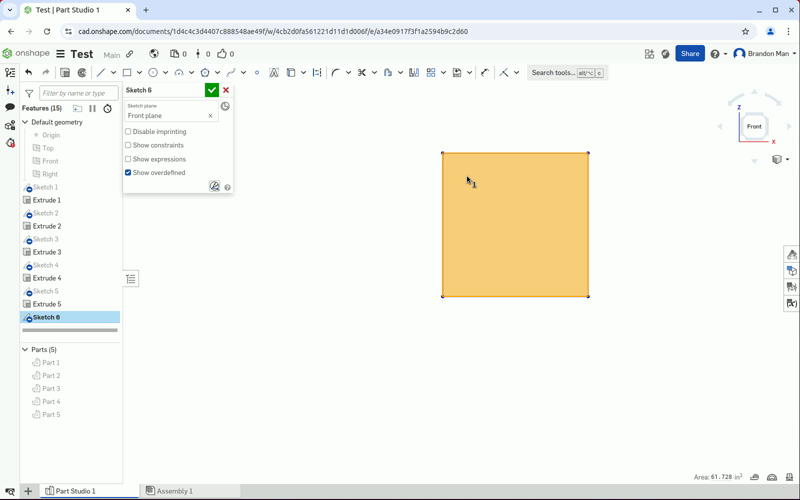
scroll(-6)
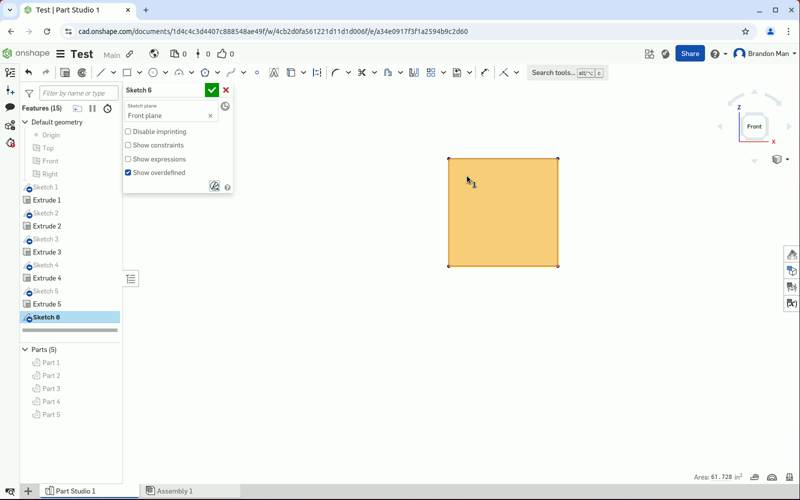
scroll(-6)
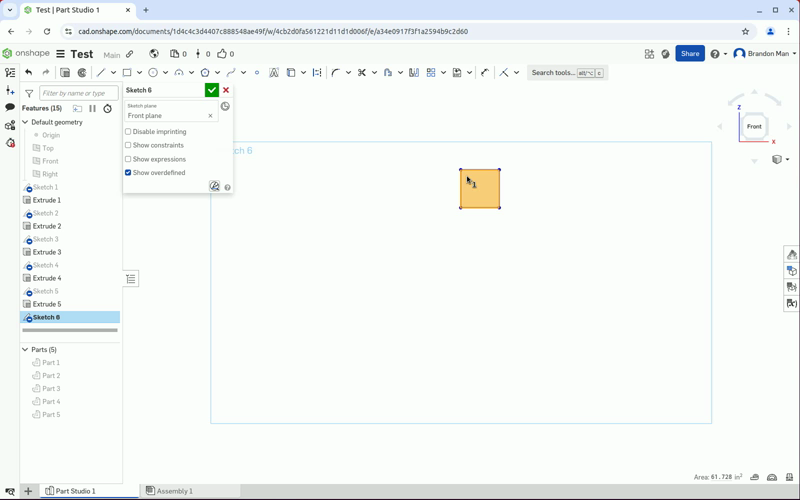
mouse_move(73, 352)
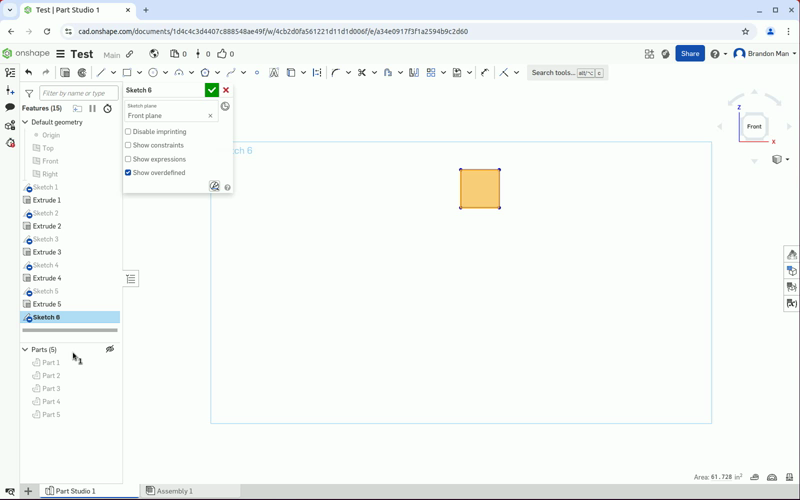
key(shift+y)
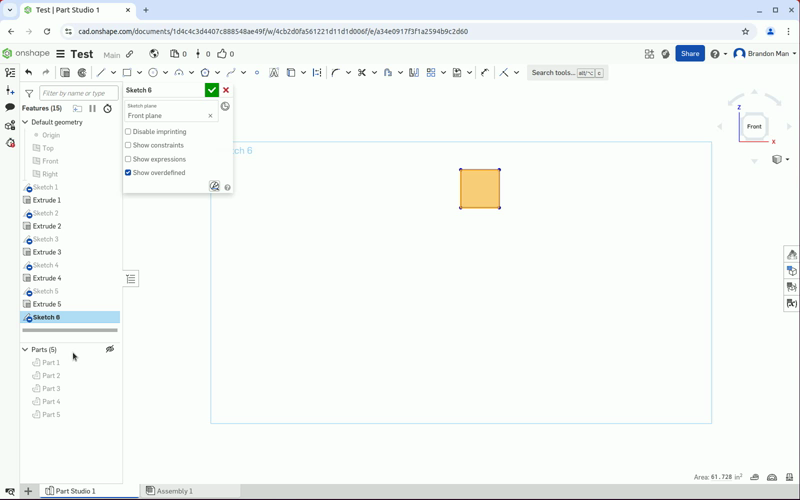
key(shift+e)
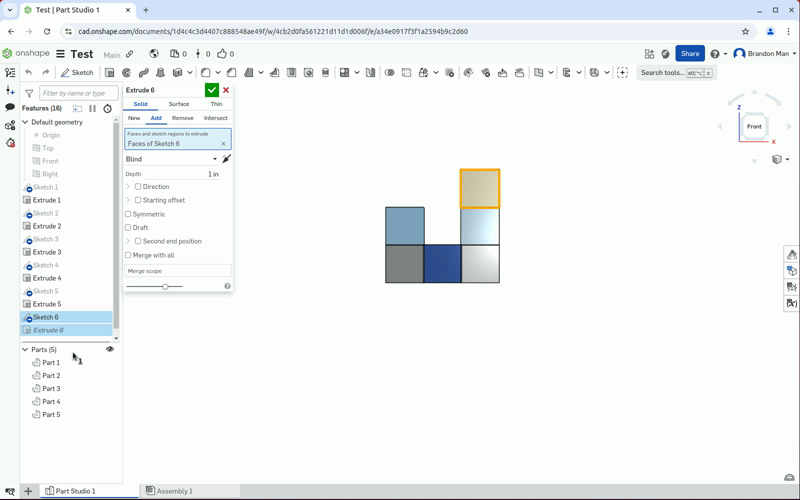
mouse_move(143, 106)
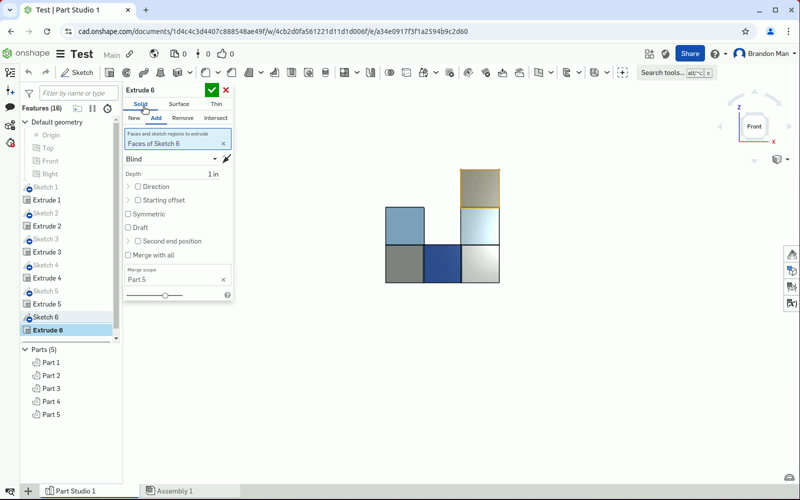
click(143, 106)
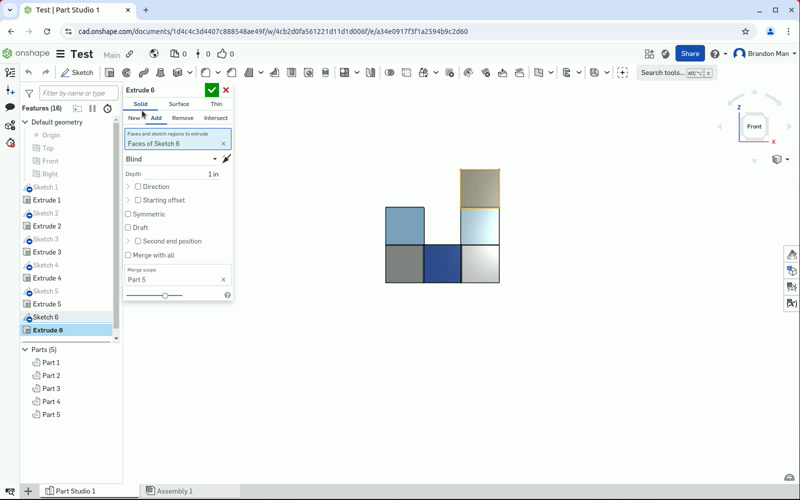
mouse_move(137, 120)
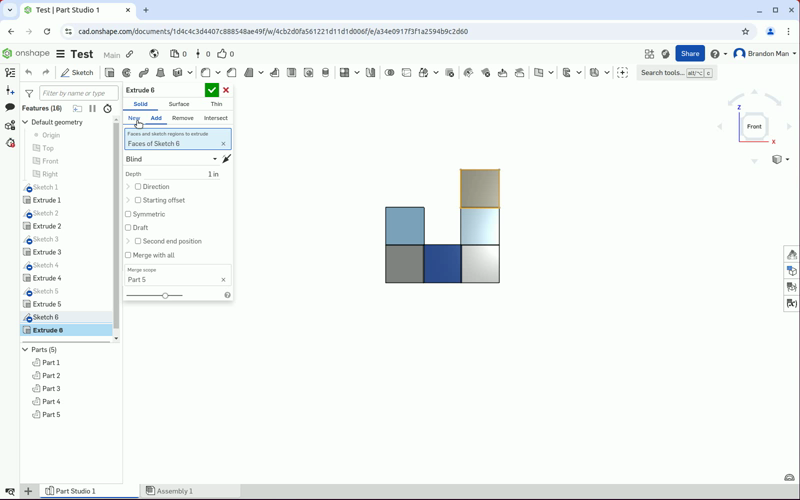
click(137, 120)
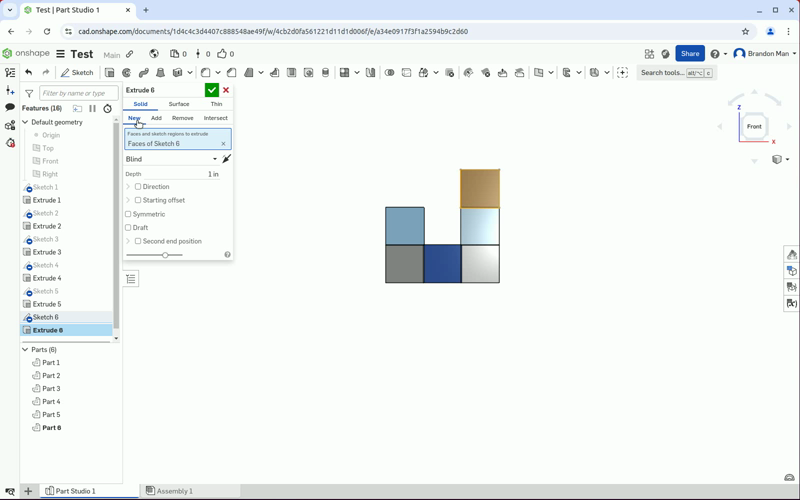
key(tab, 4)
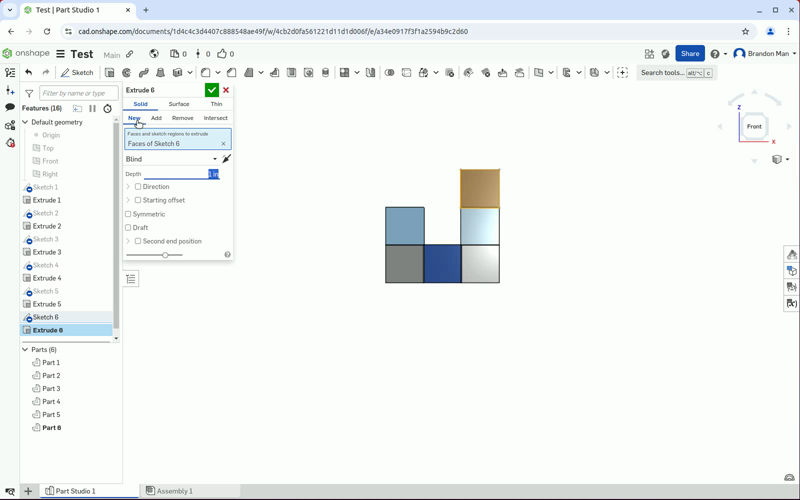
text(7.703)
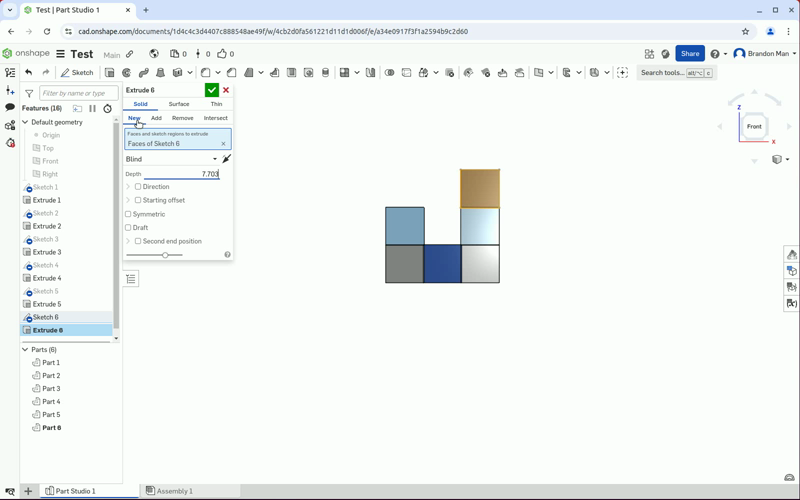
key(enter)
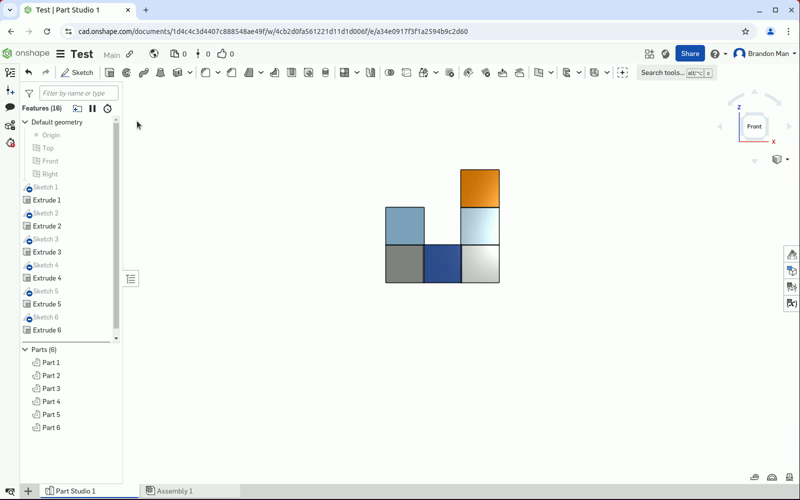
key(shift+h)
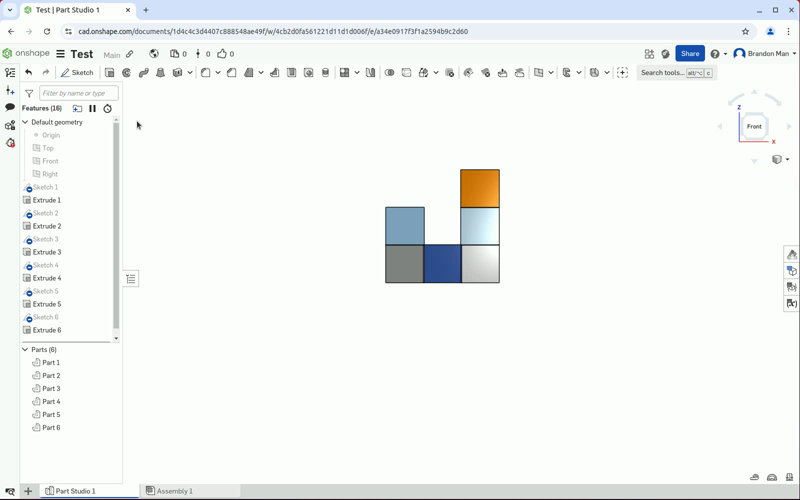
key(shift+h)
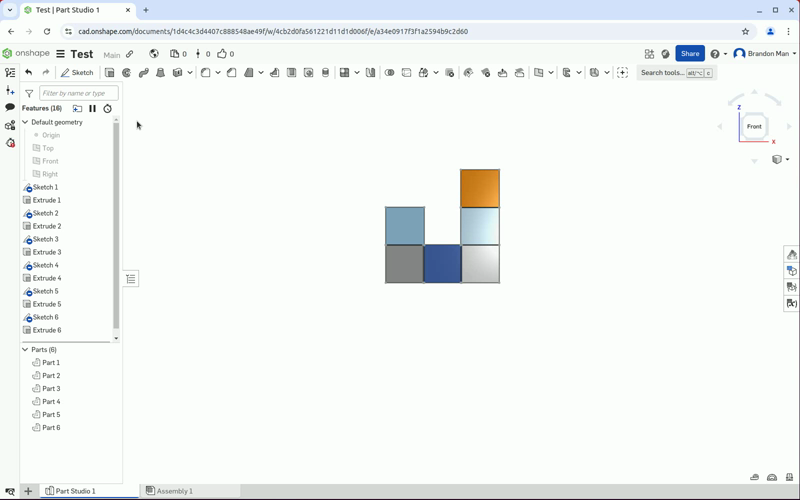
key(shift+7)
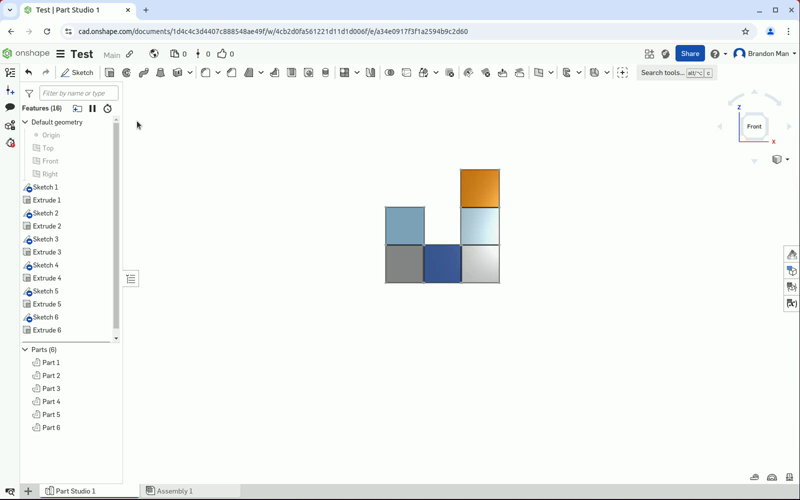
key(left, 2)
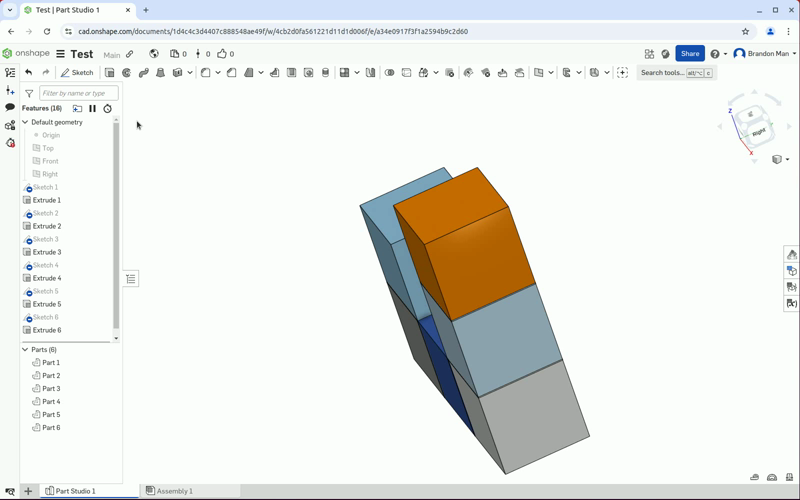
key(down, 2)
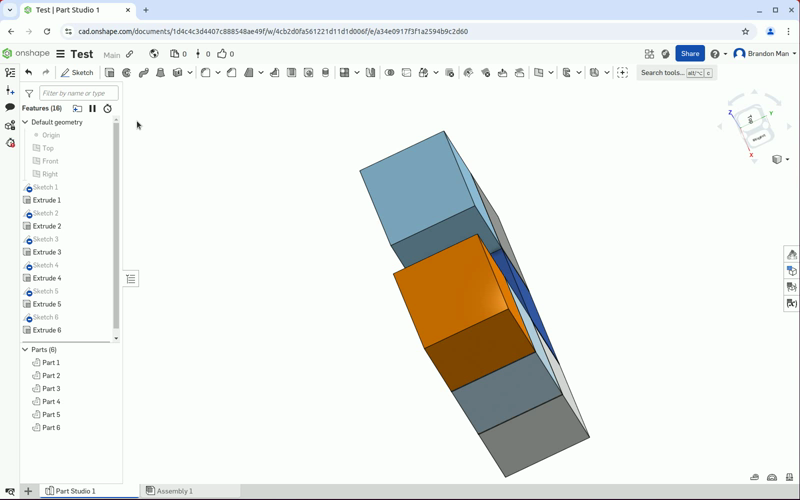
key(up, 2)
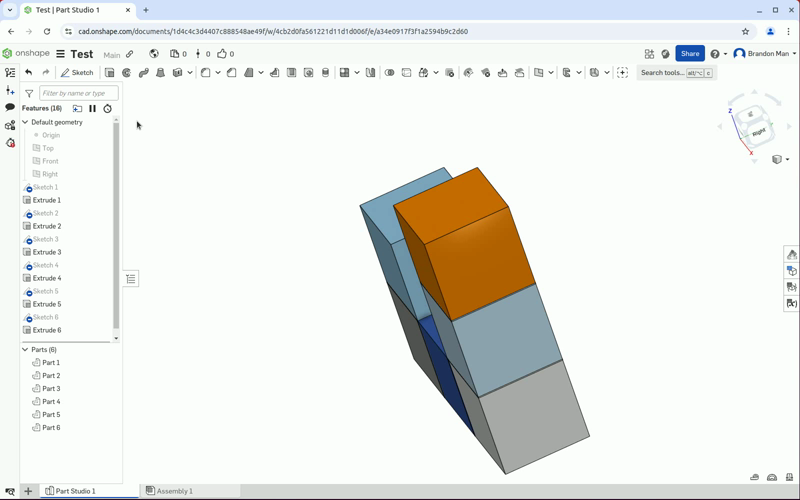
key(right, 2)
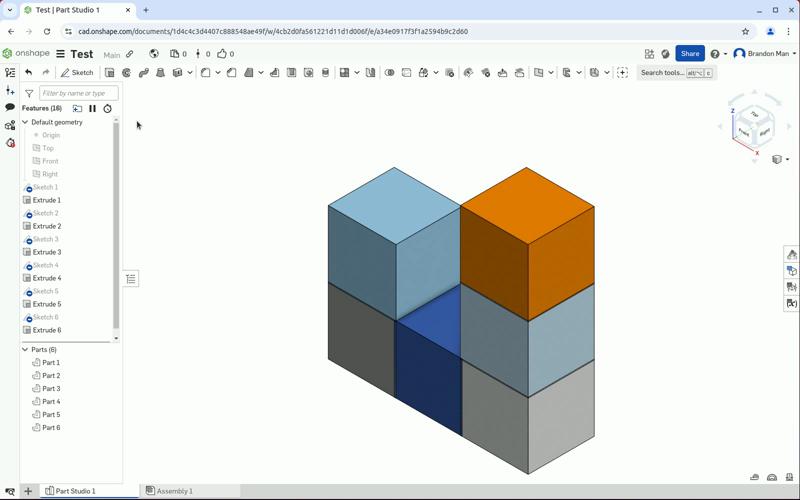
mouse_move(69, 189)
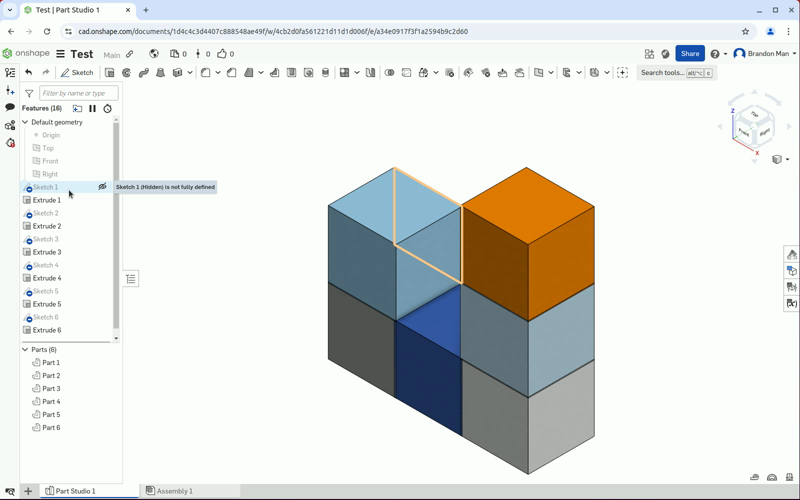
click(69, 189)